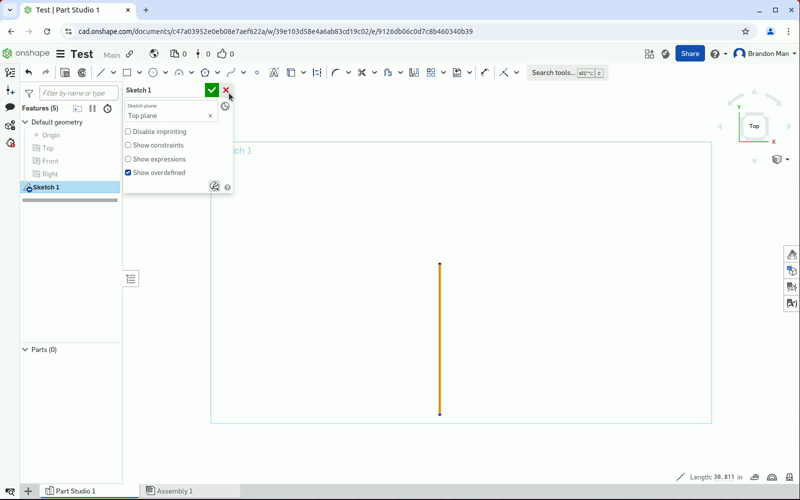
key(shift+h)
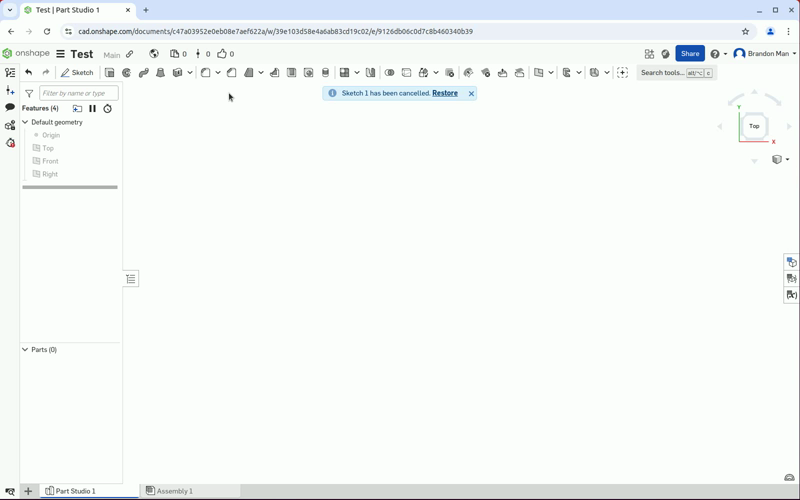
mouse_move(73, 352)
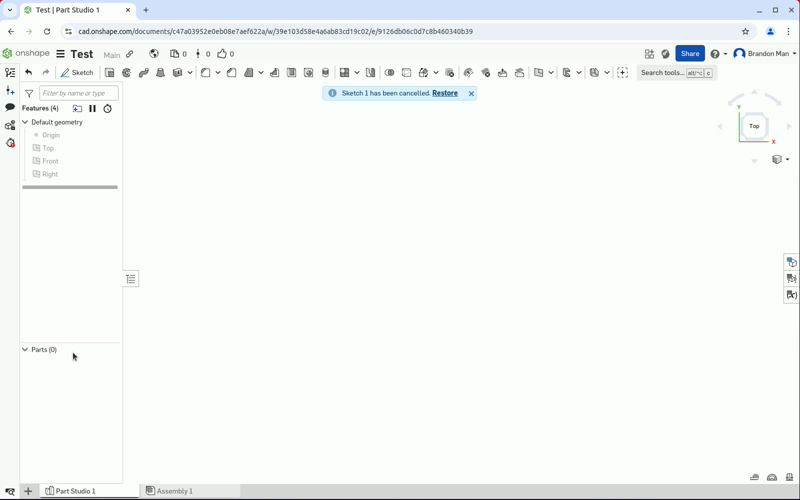
key(y)
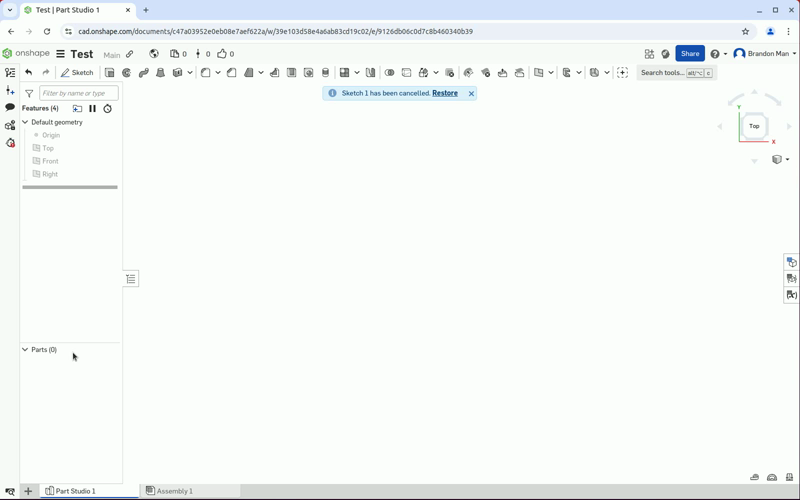
key(shift+p)
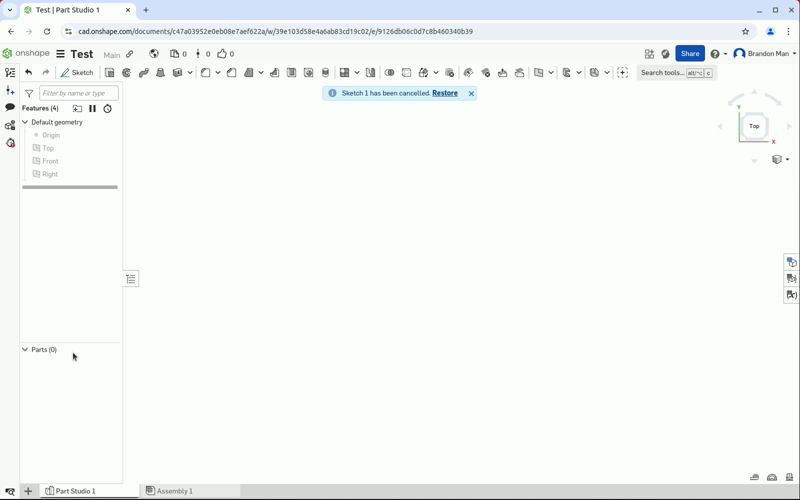
key(space)
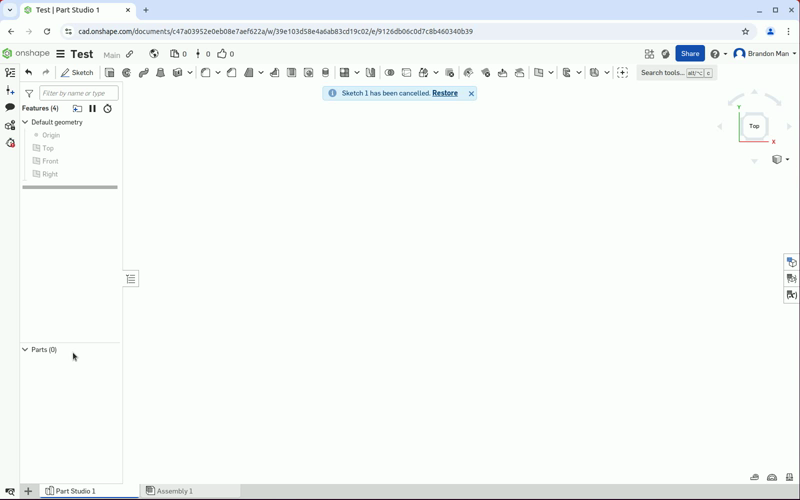
key_down(shift)
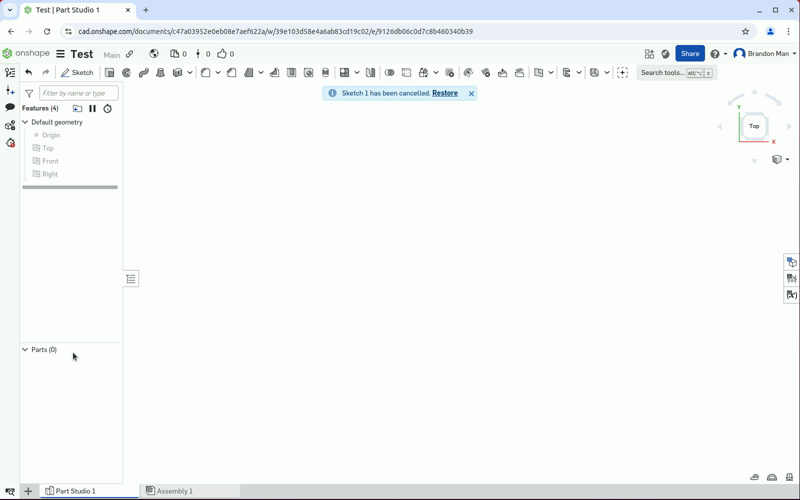
key(up)
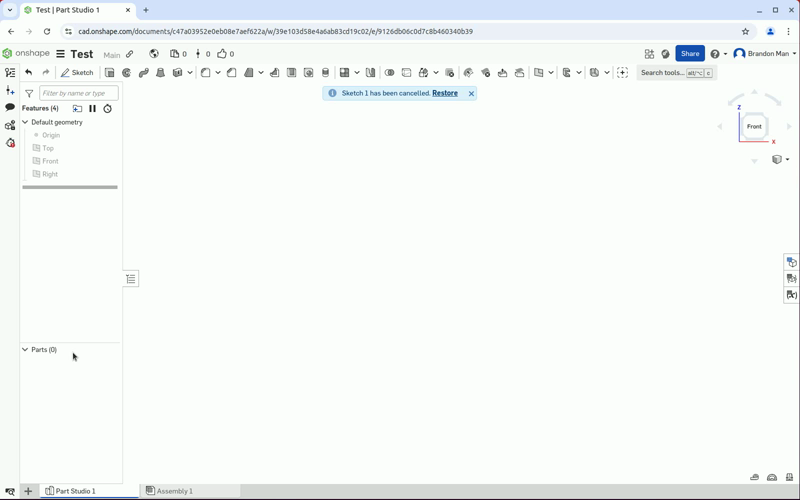
key_up(shift)
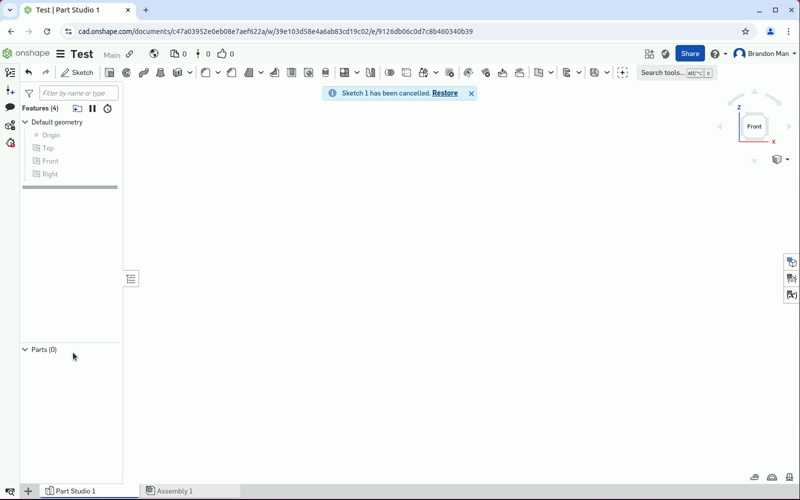
mouse_move(73, 352)
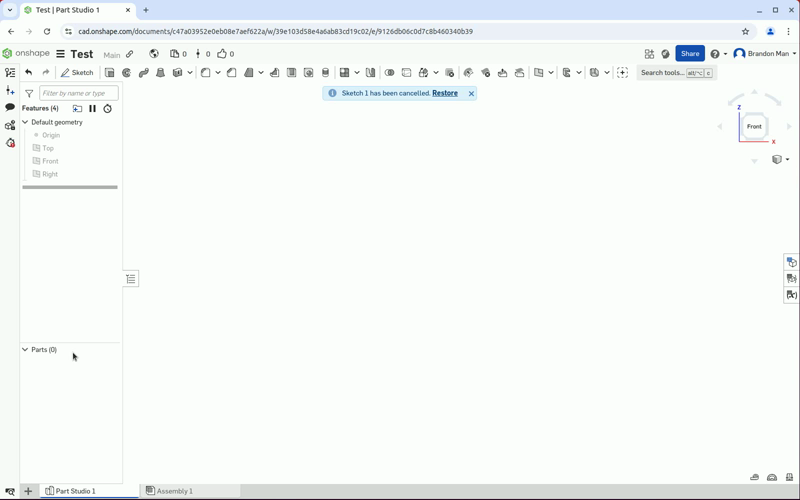
key(shift+y)
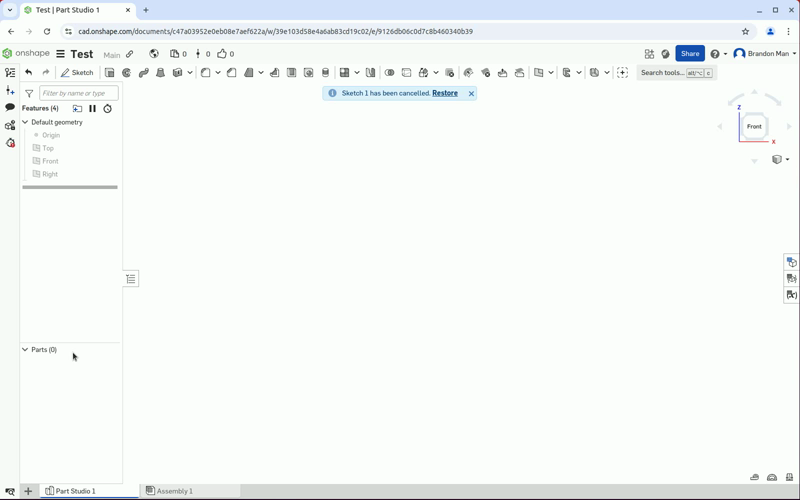
key(shift+s)
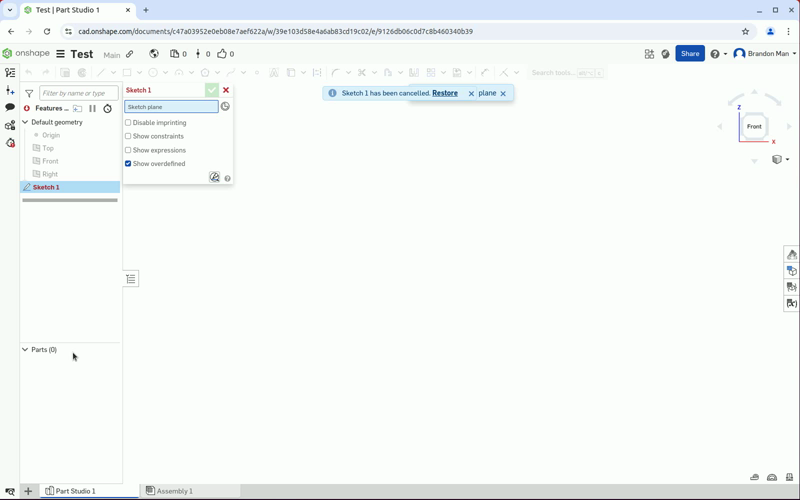
mouse_move(73, 163)
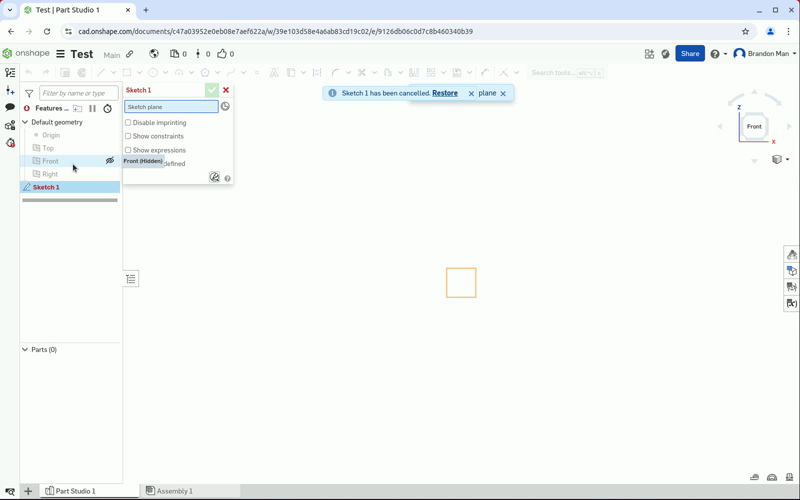
click(73, 163)
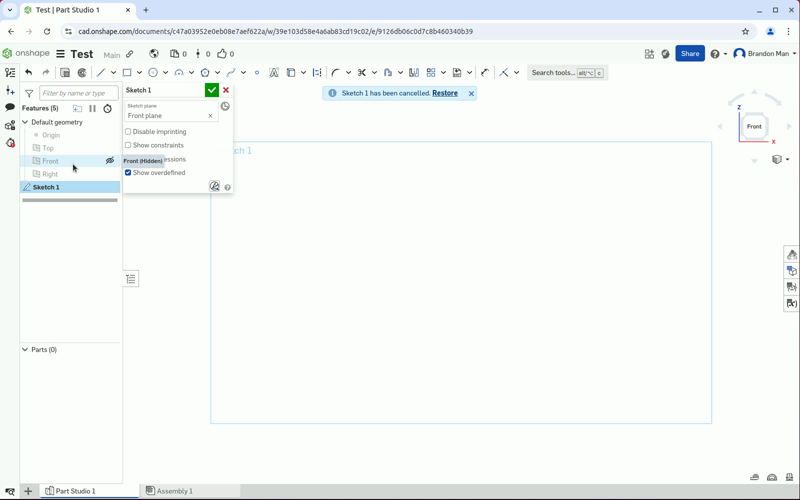
mouse_move(73, 352)
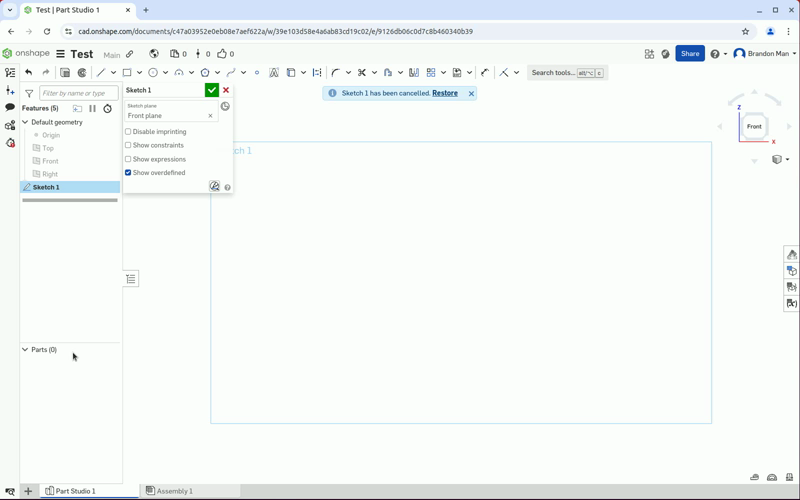
key(y)
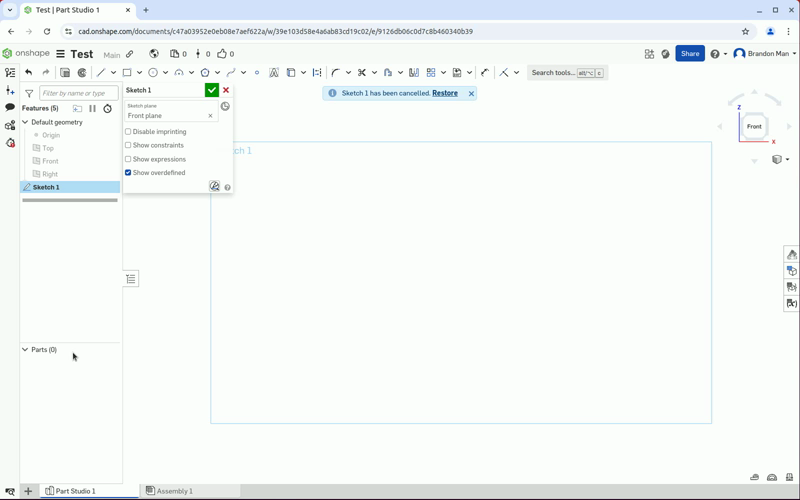
key(l)
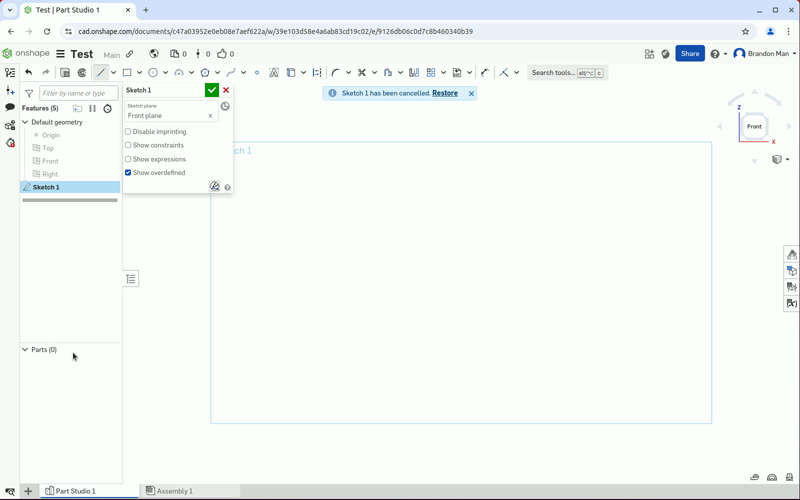
key_down(shift)
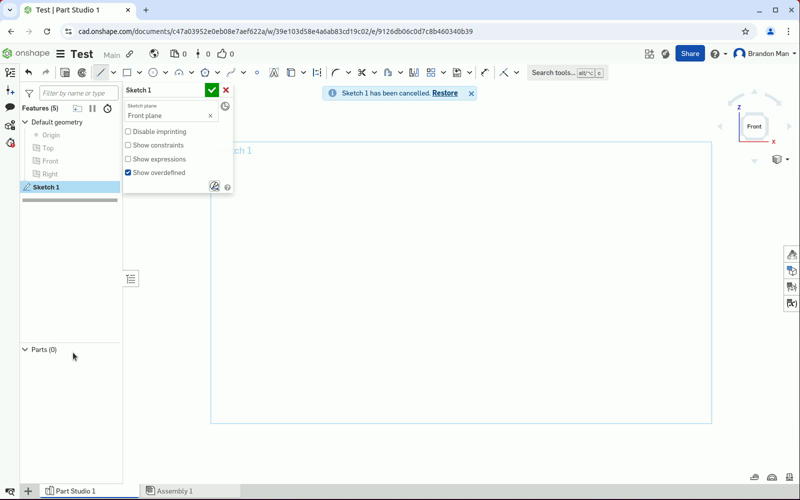
mouse_move(449, 207)
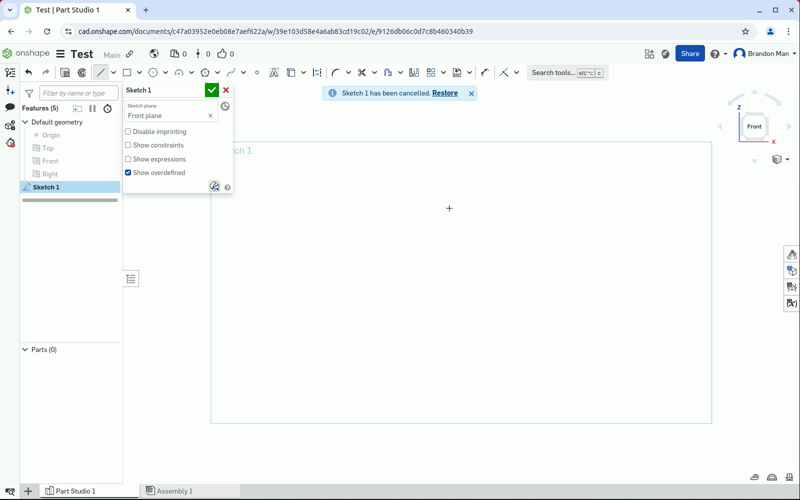
click(449, 207)
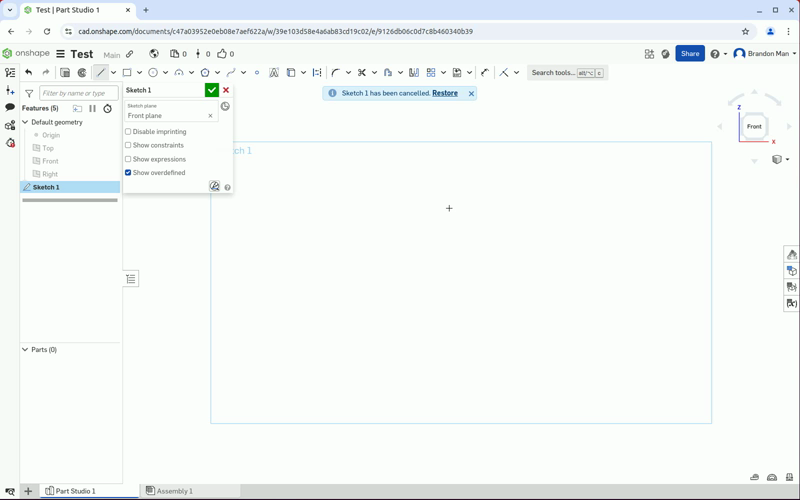
key_up(shift)
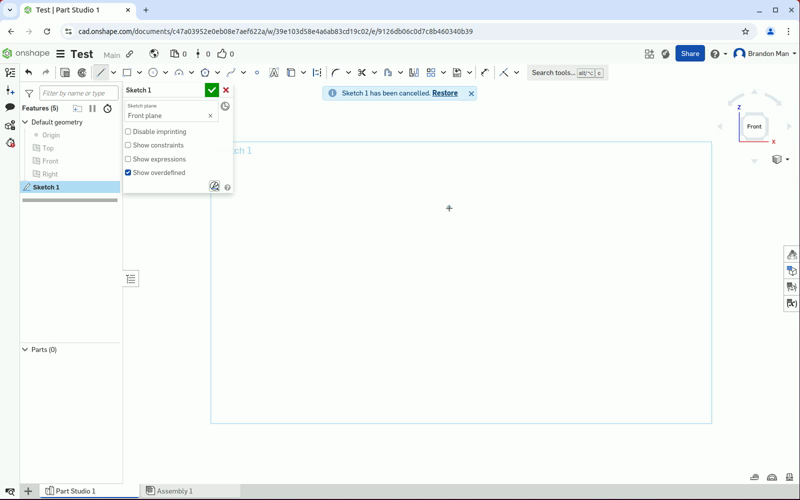
key_down(shift)
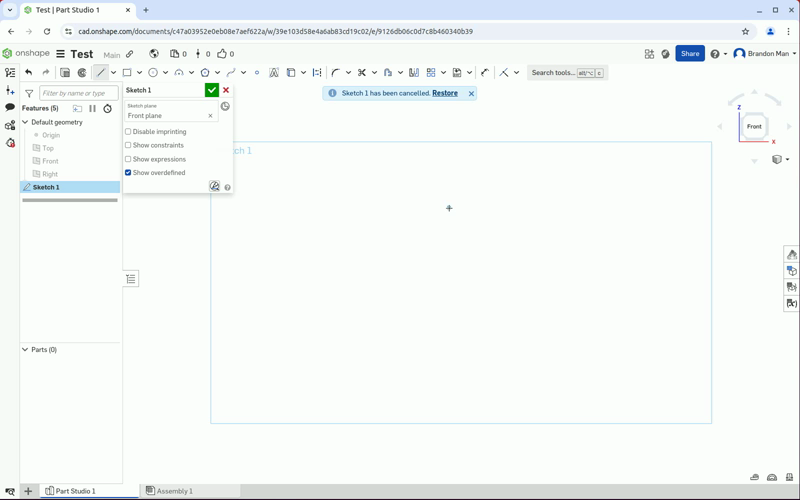
mouse_move(479, 207)
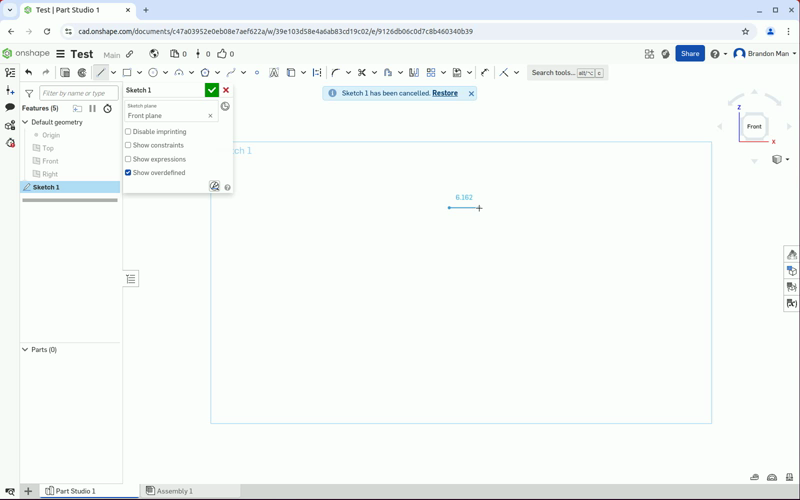
mouse_move(487, 207)
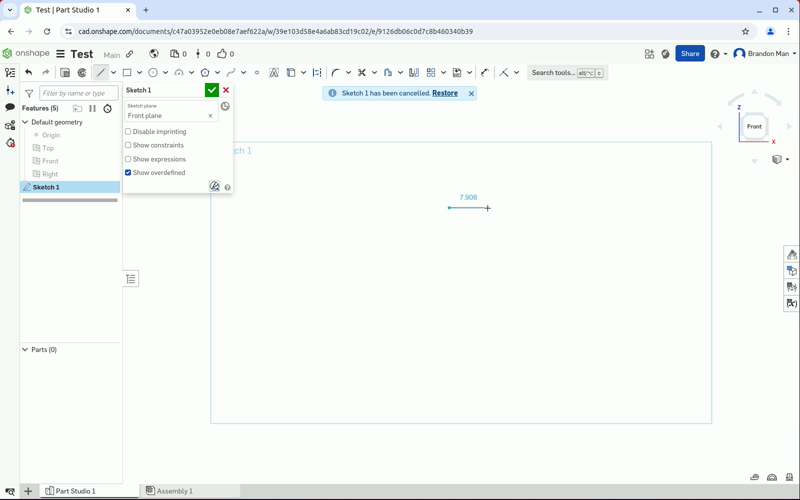
click(487, 207)
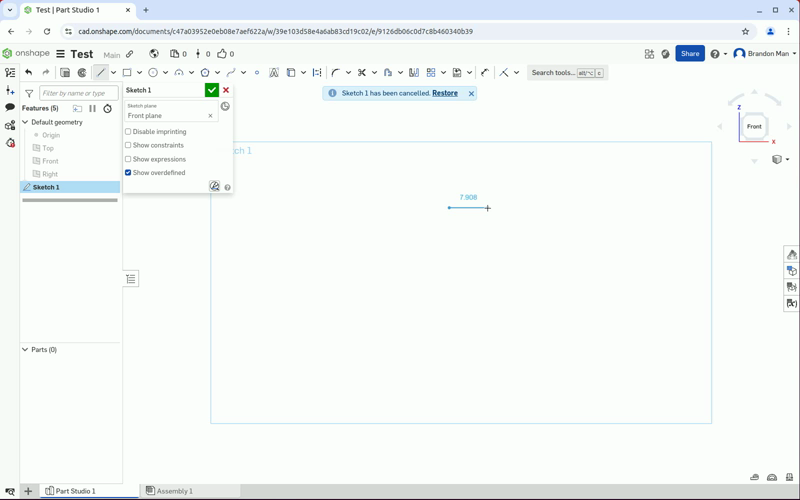
key_up(shift)
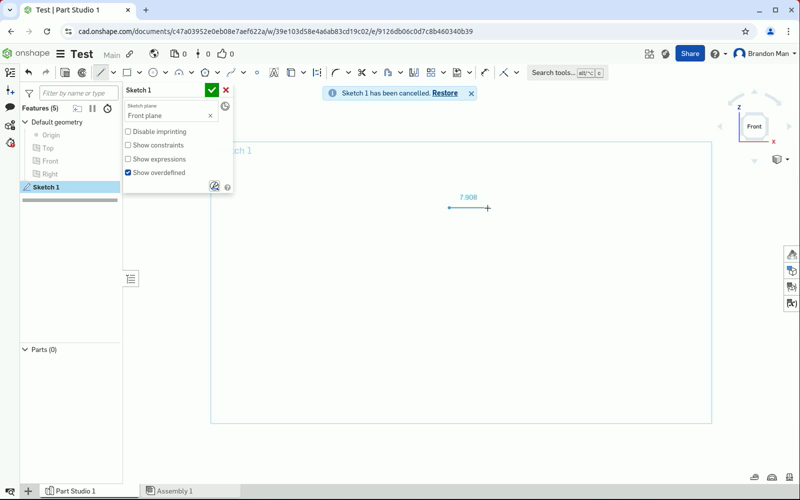
key_down(shift)
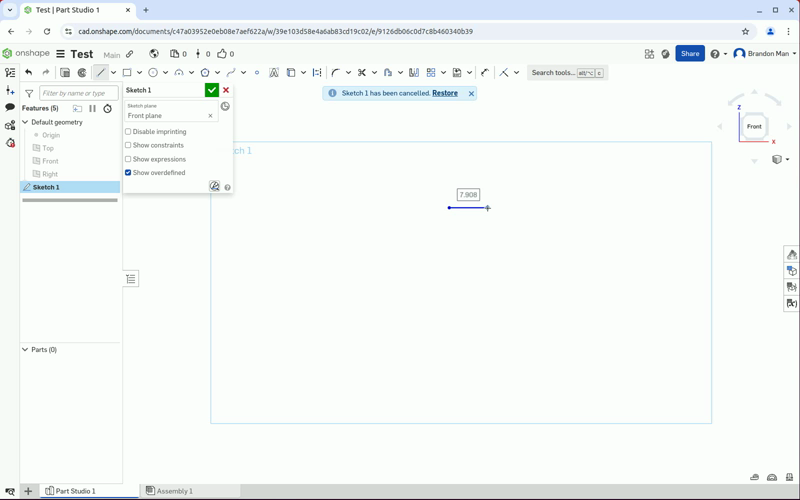
mouse_move(517, 207)
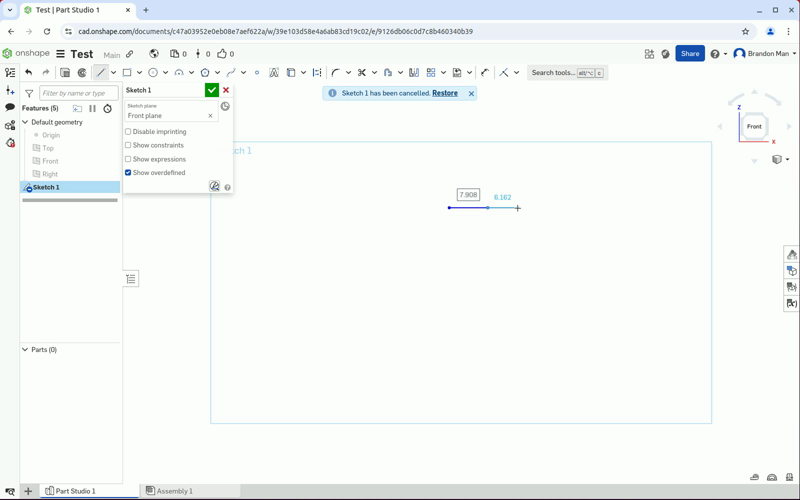
mouse_move(487, 169)
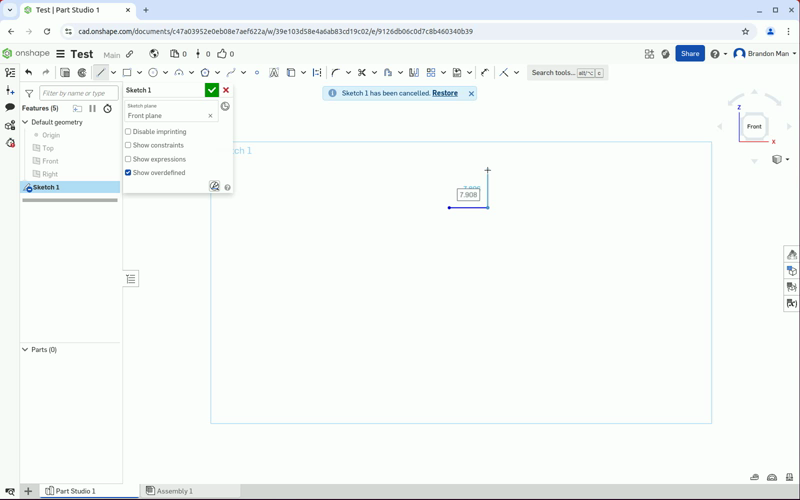
click(487, 169)
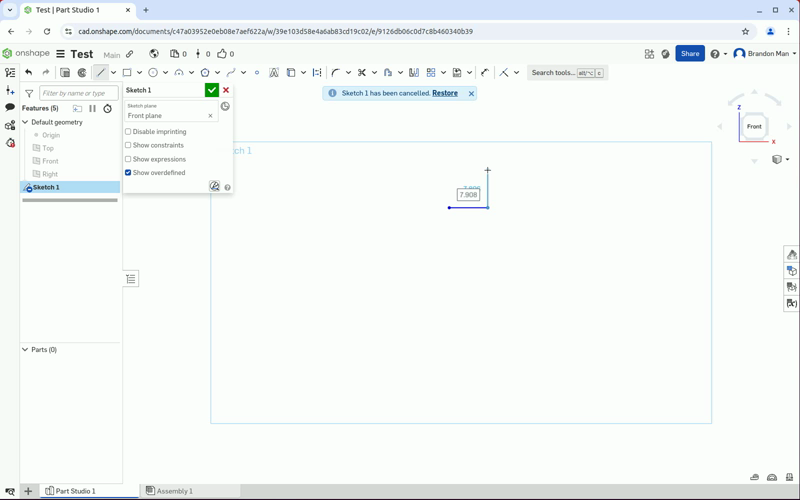
key_up(shift)
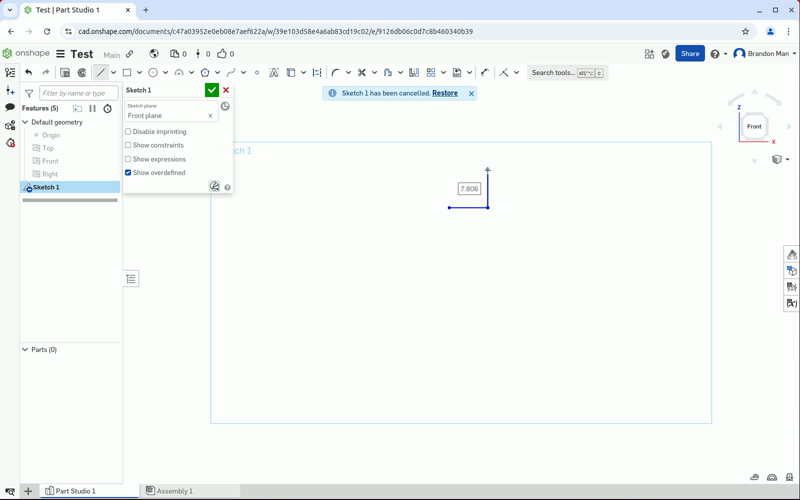
key_down(shift)
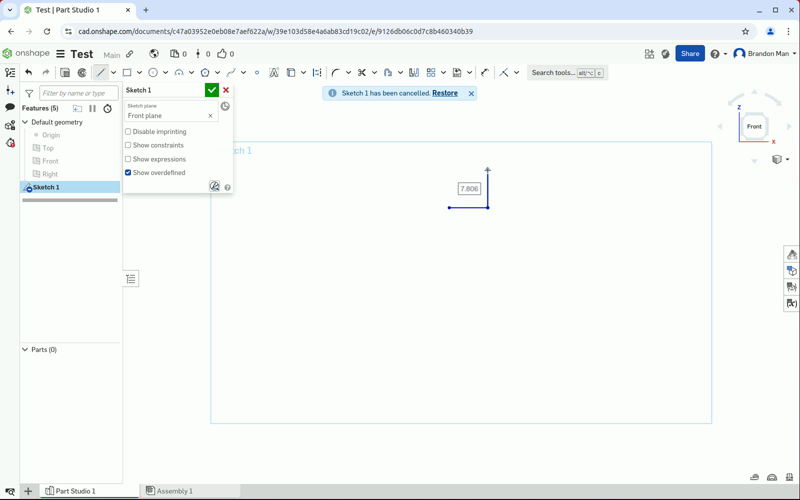
mouse_move(517, 169)
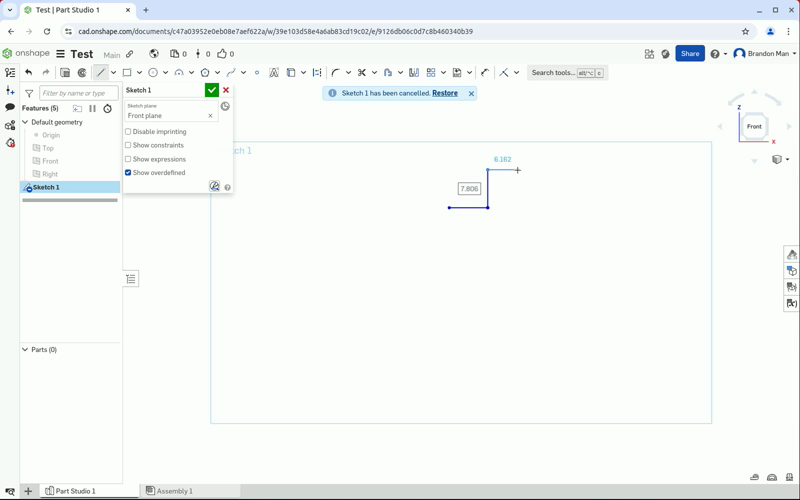
mouse_move(449, 169)
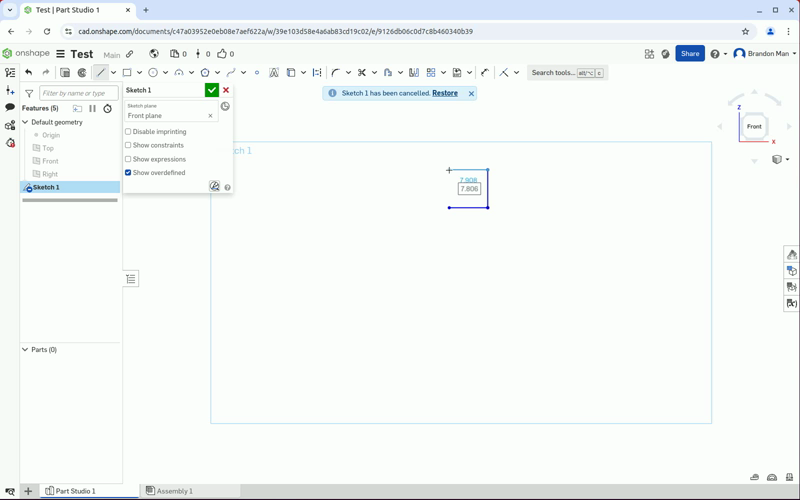
click(449, 169)
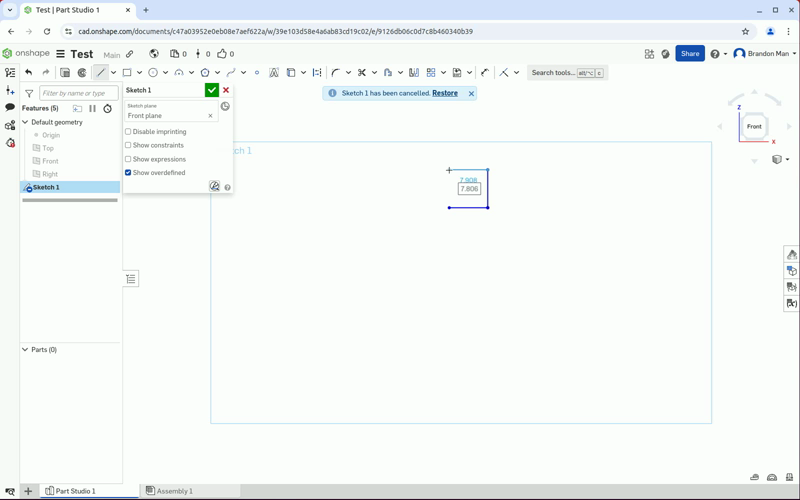
key_up(shift)
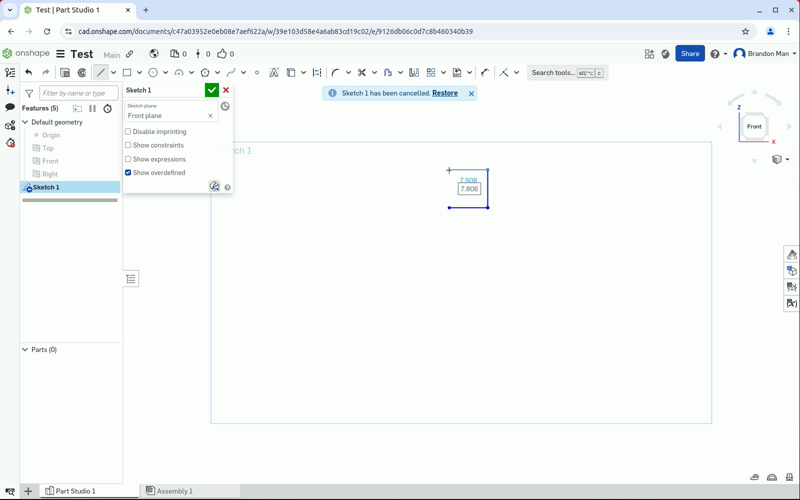
mouse_move(479, 169)
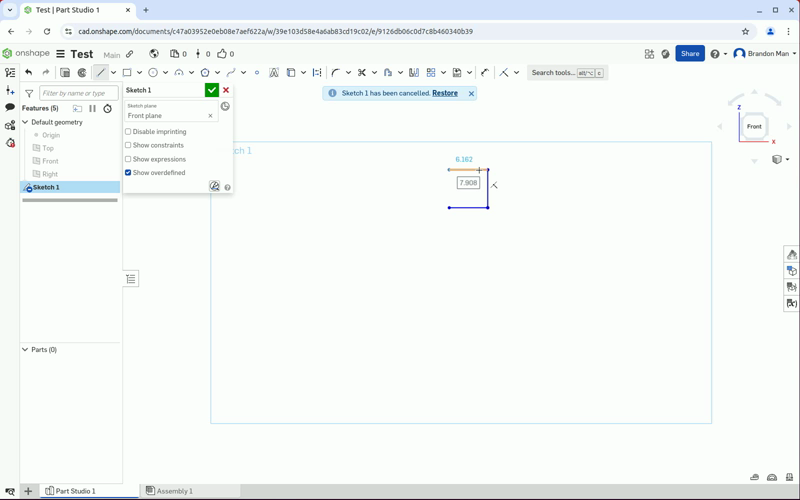
key_down(shift)
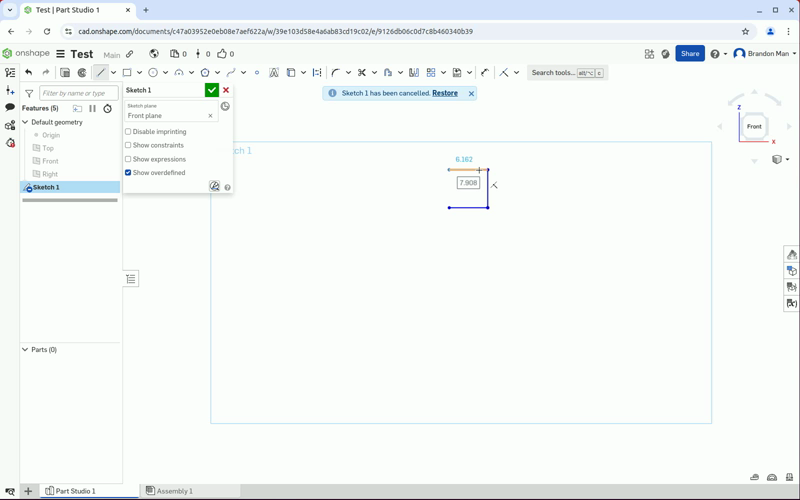
mouse_move(449, 207)
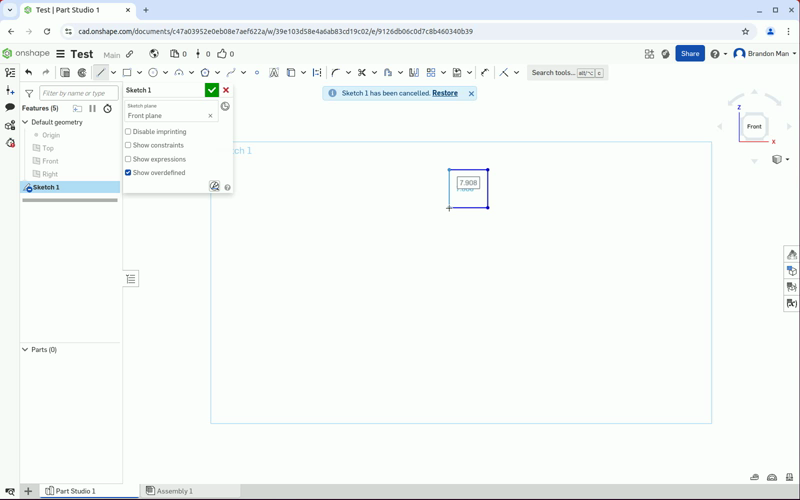
key_up(shift)
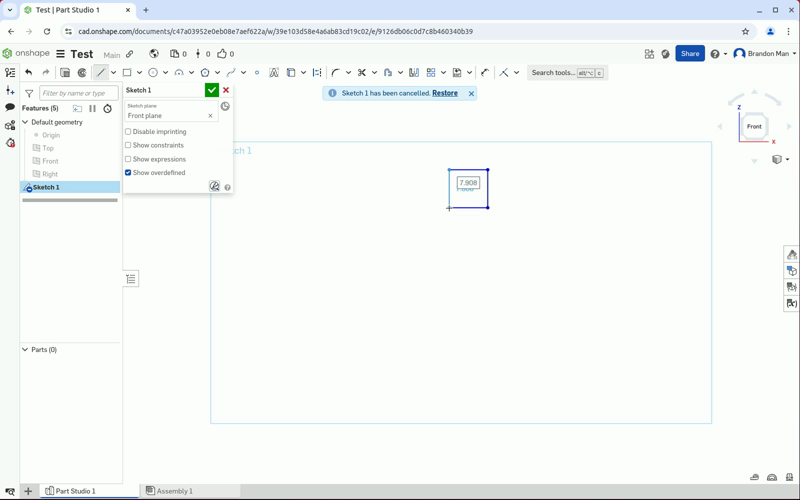
click(449, 207)
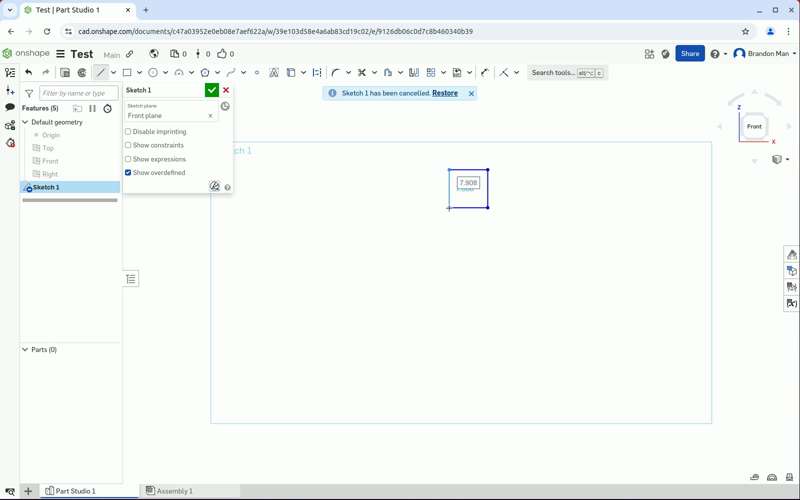
key(esc)
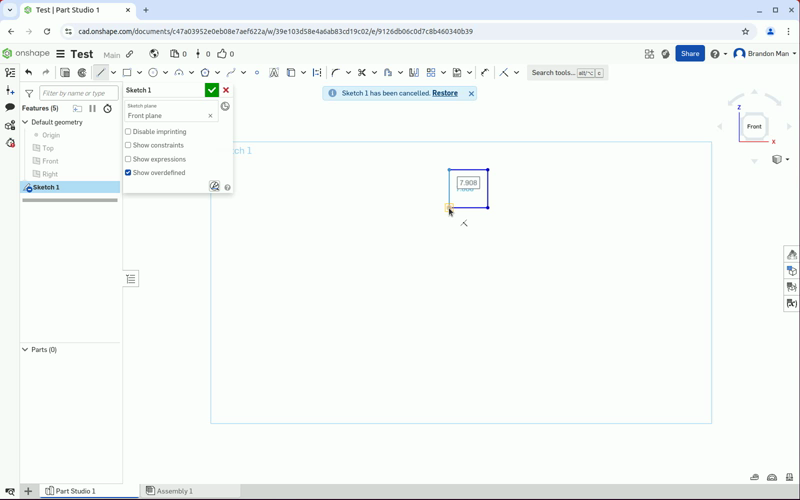
mouse_move(455, 192)
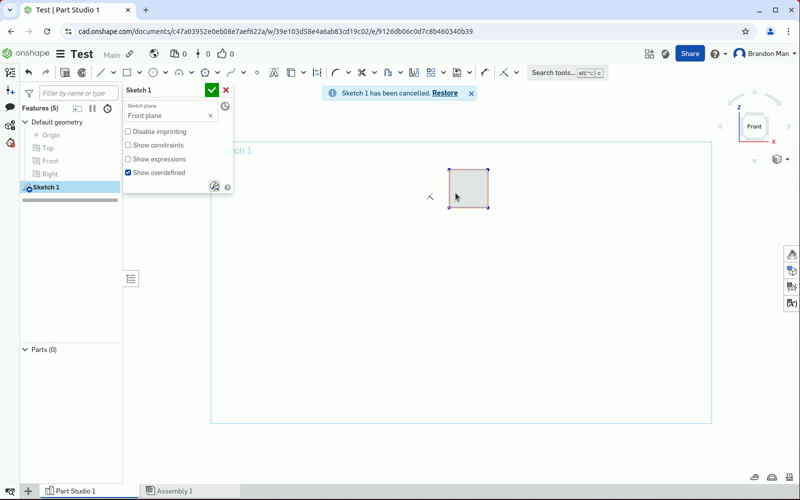
scroll(6)
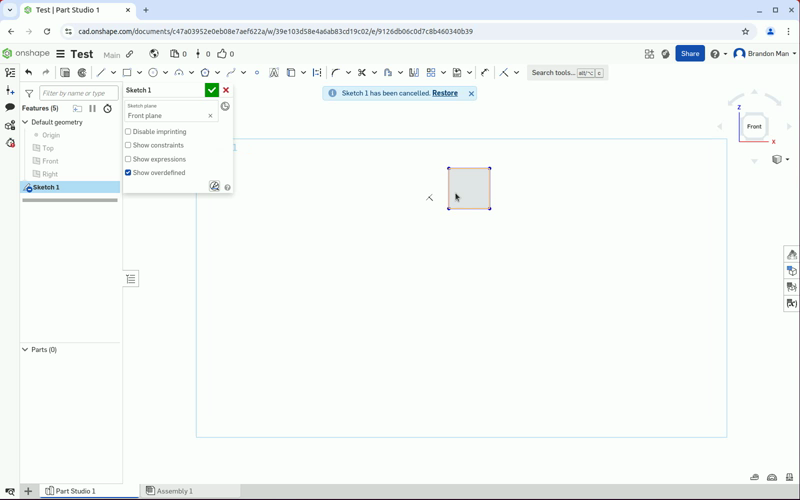
scroll(6)
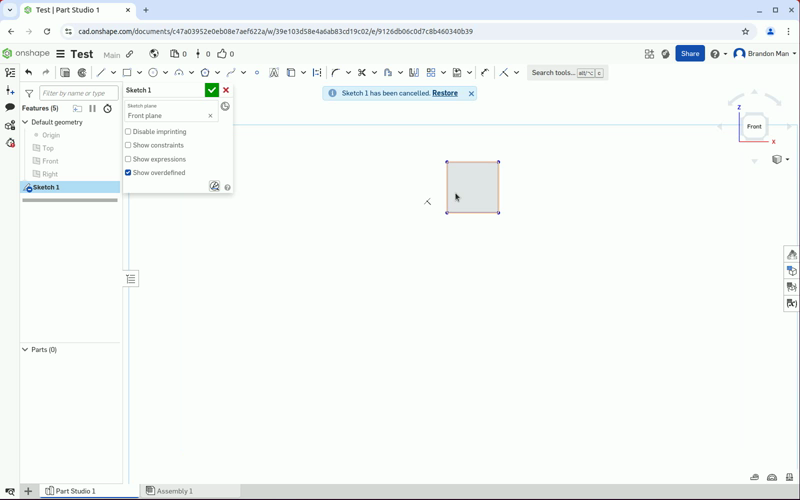
scroll(6)
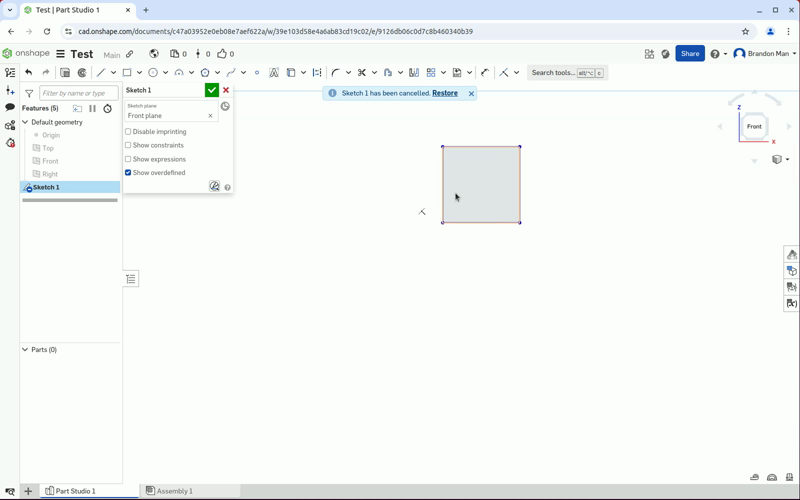
scroll(6)
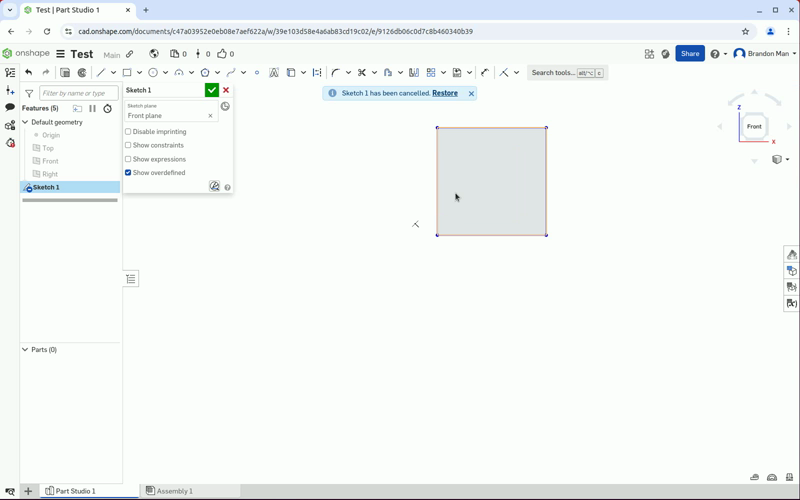
scroll(6)
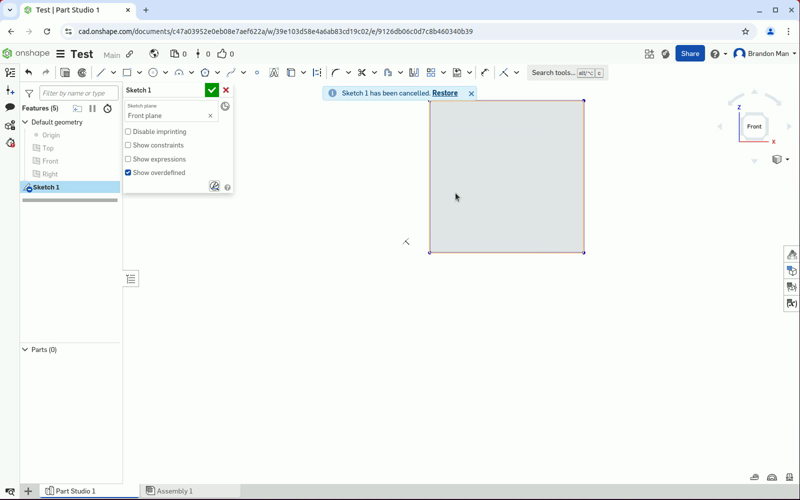
scroll(6)
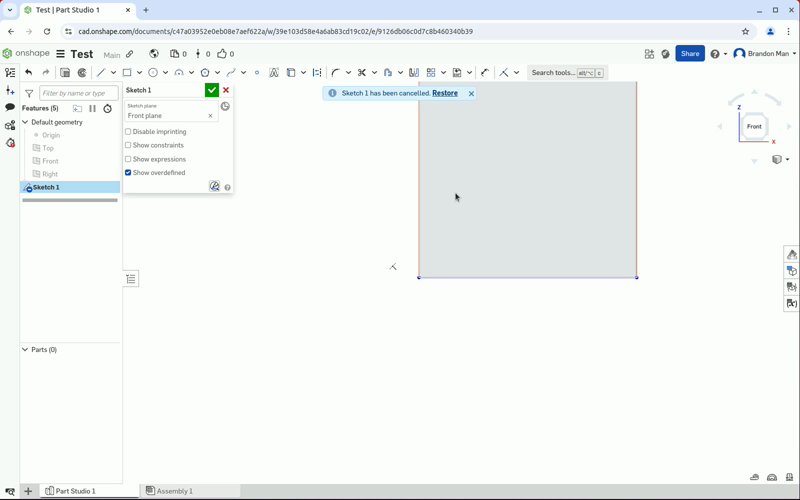
scroll(6)
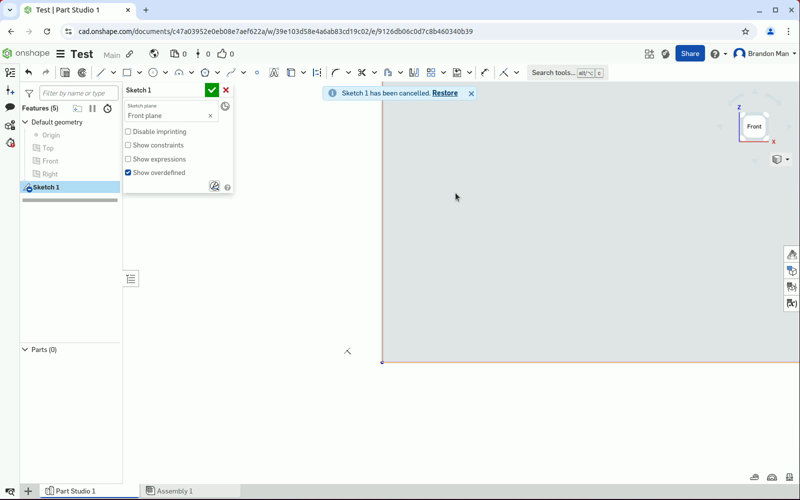
click(455, 192)
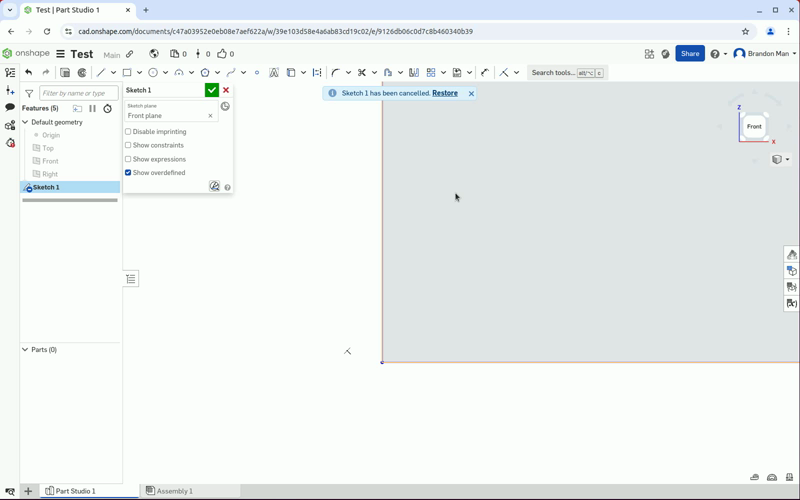
scroll(-6)
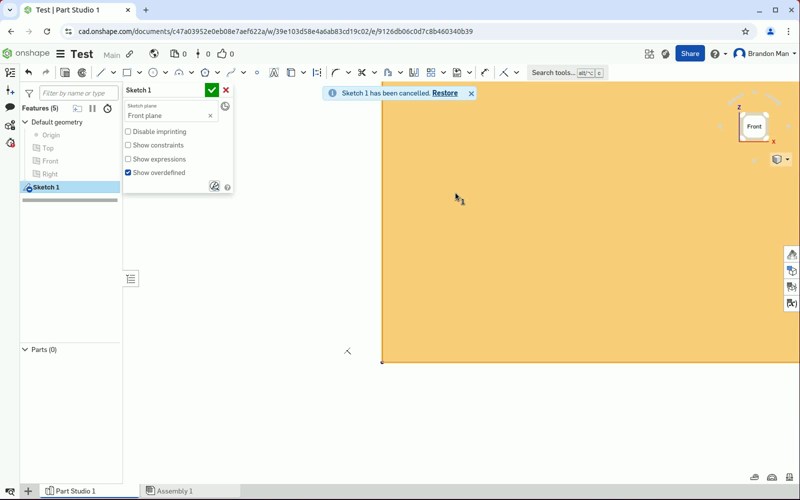
scroll(-6)
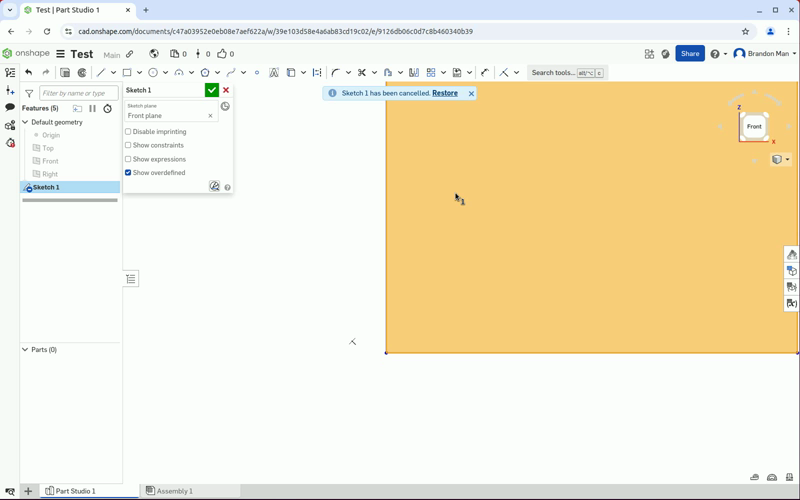
scroll(-6)
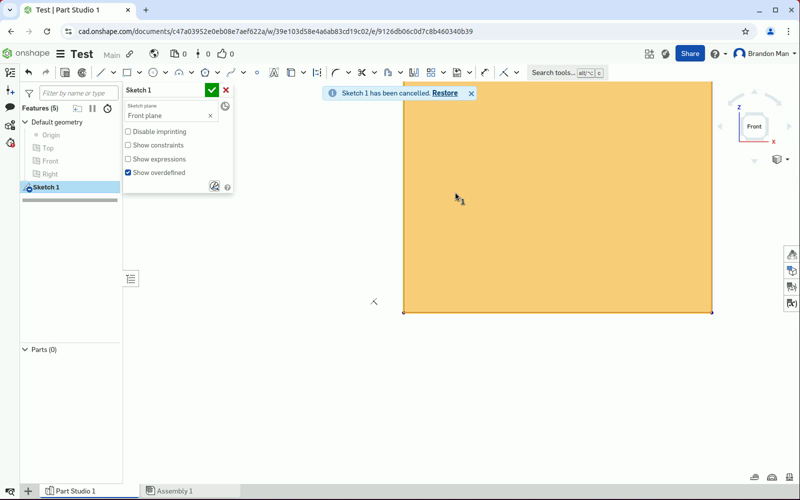
scroll(-6)
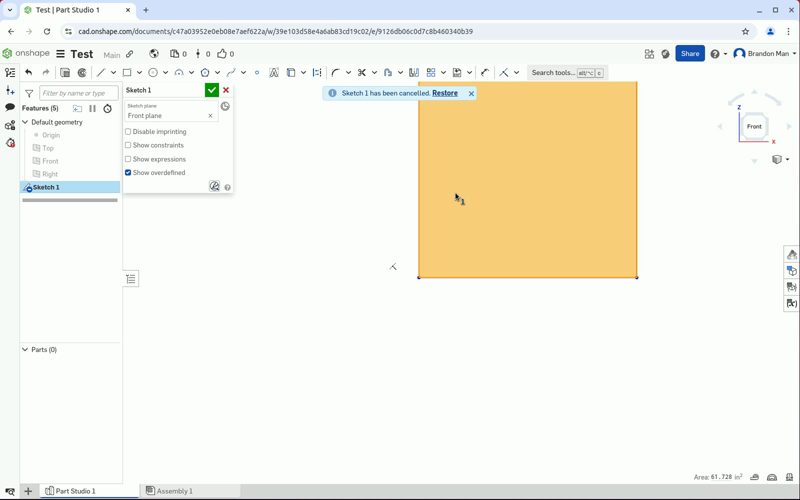
scroll(-6)
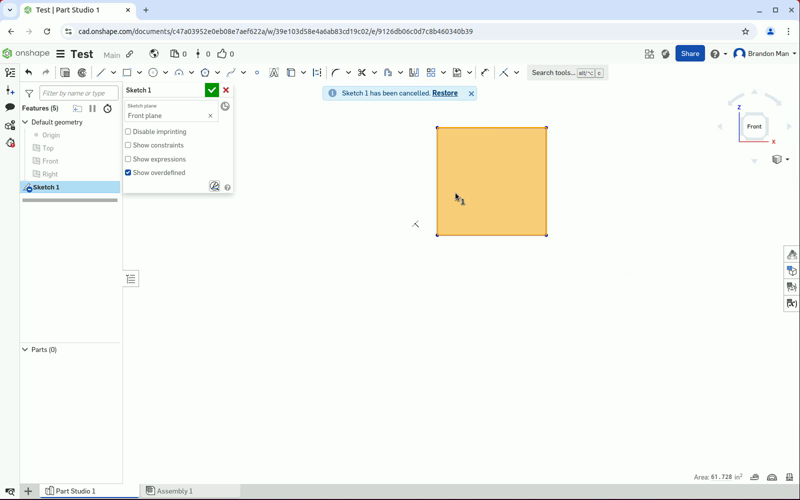
scroll(-6)
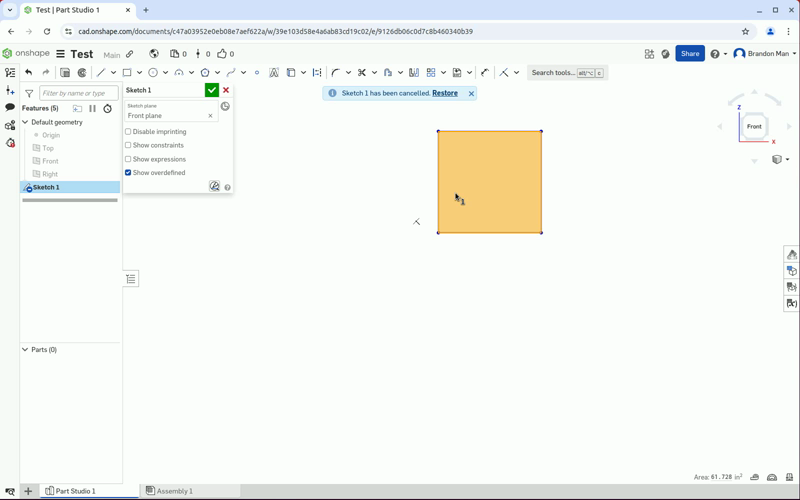
scroll(-6)
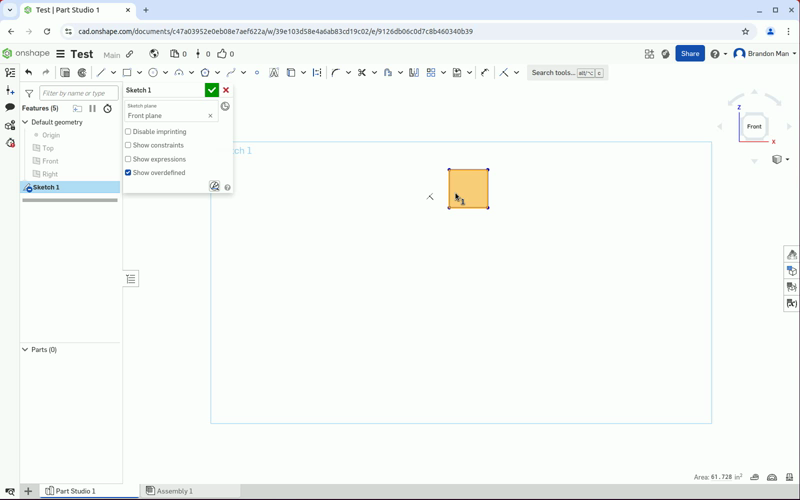
mouse_move(73, 352)
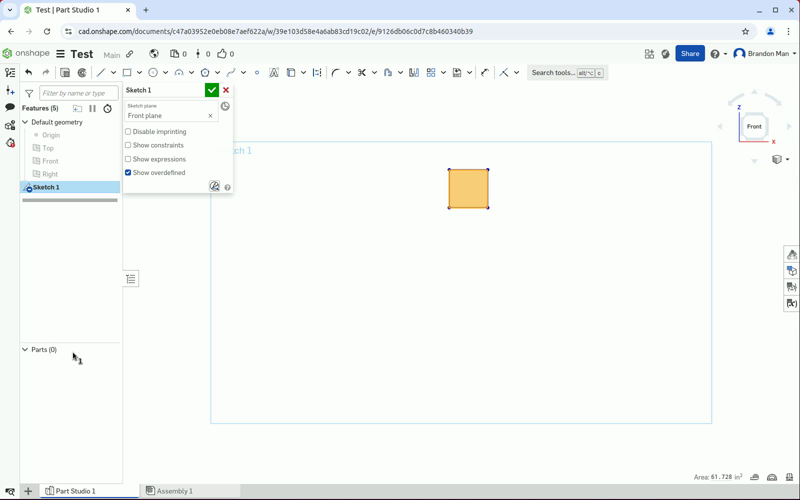
key(shift+y)
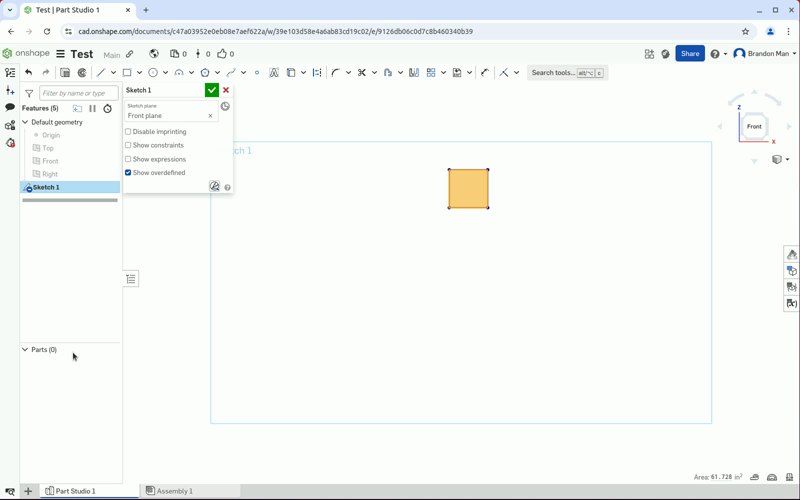
key(shift+e)
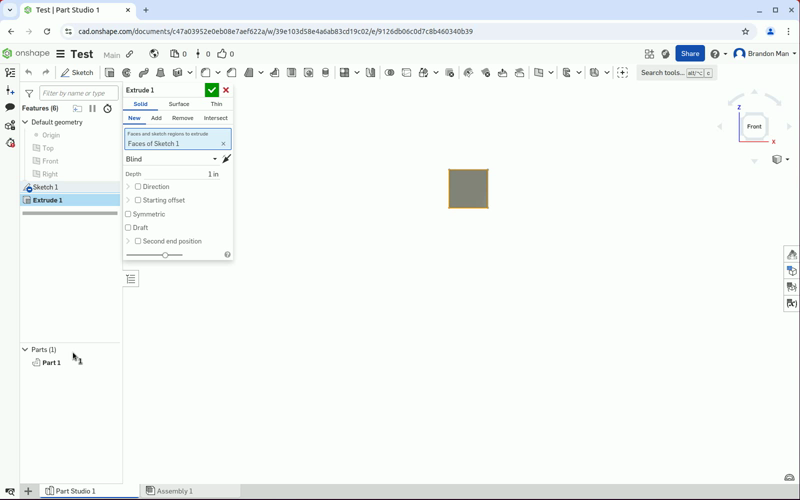
mouse_move(143, 106)
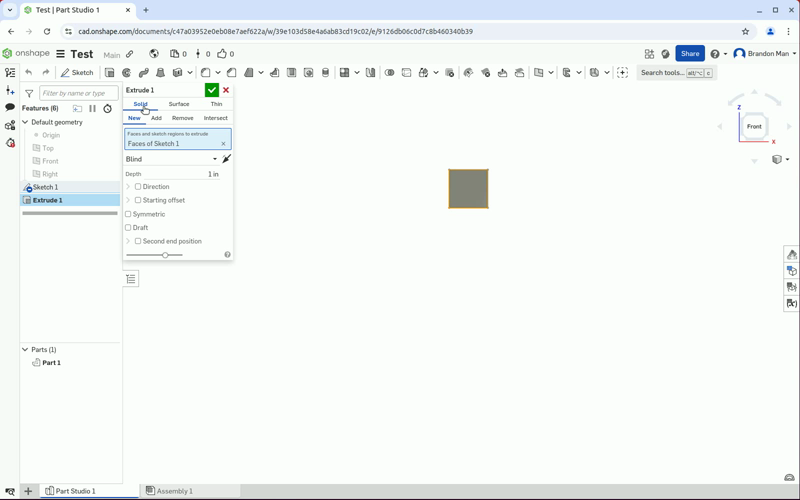
click(143, 106)
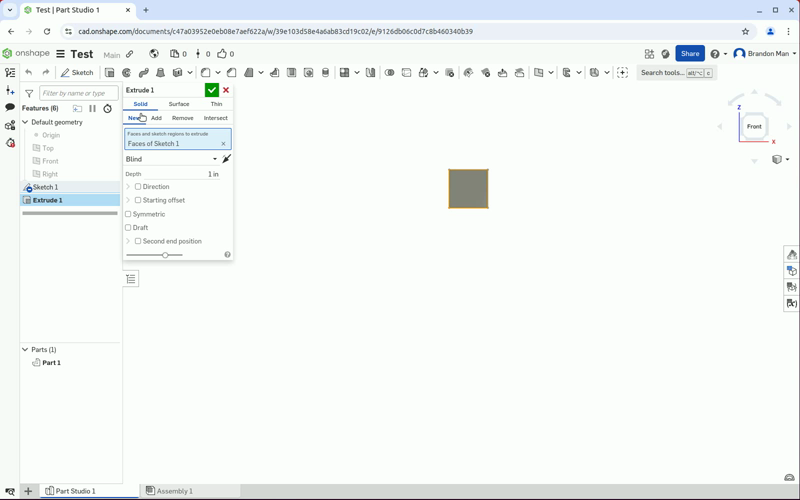
mouse_move(137, 120)
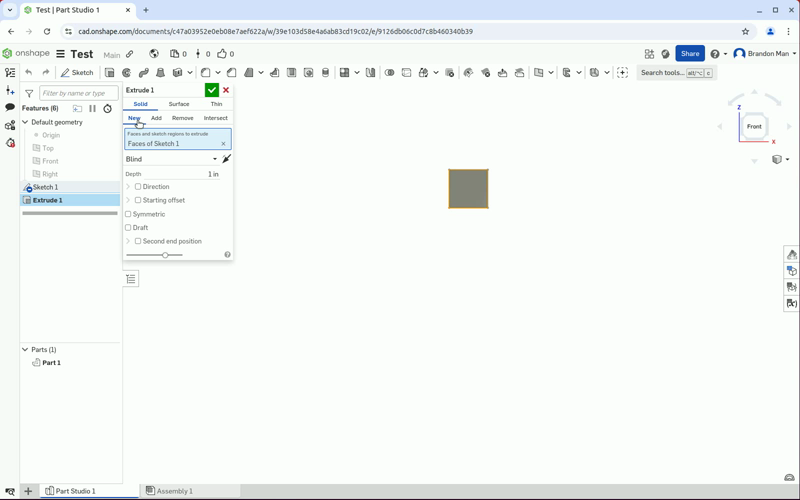
click(137, 120)
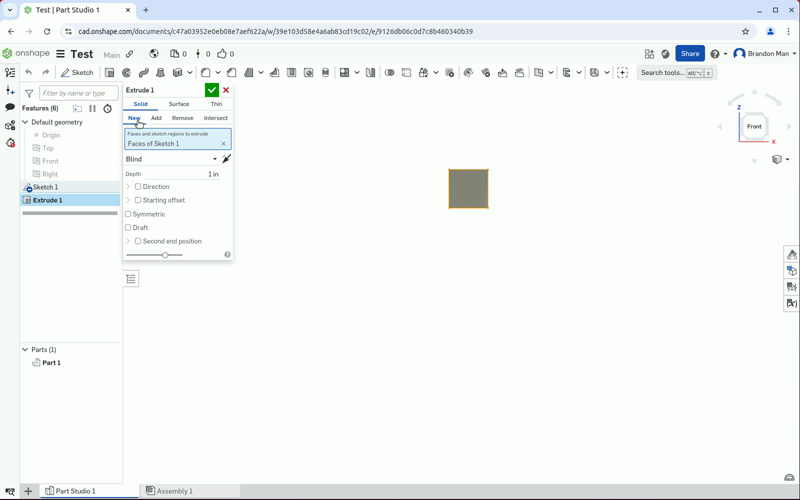
key(tab, 4)
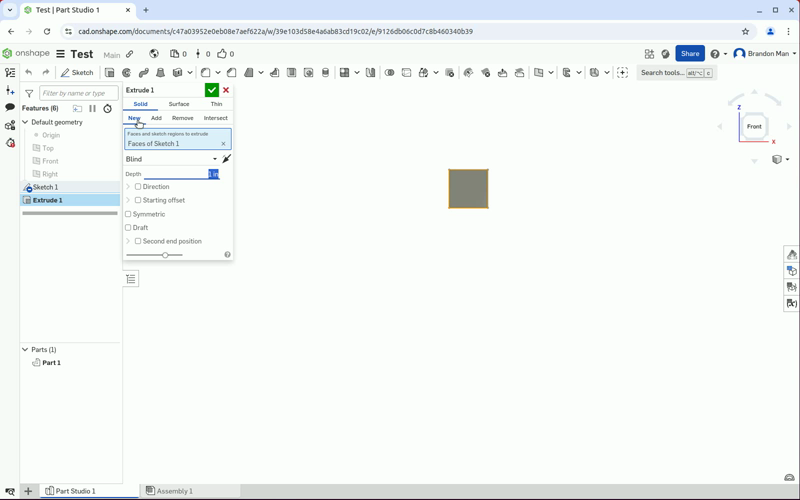
text(7.703)
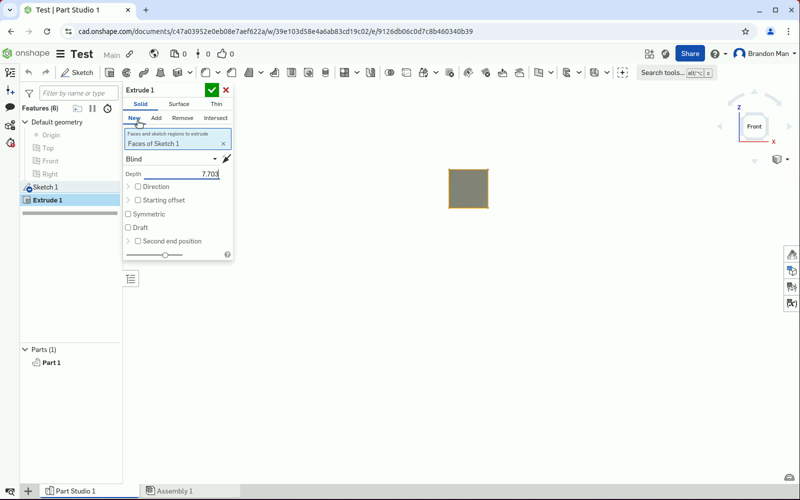
key(enter)
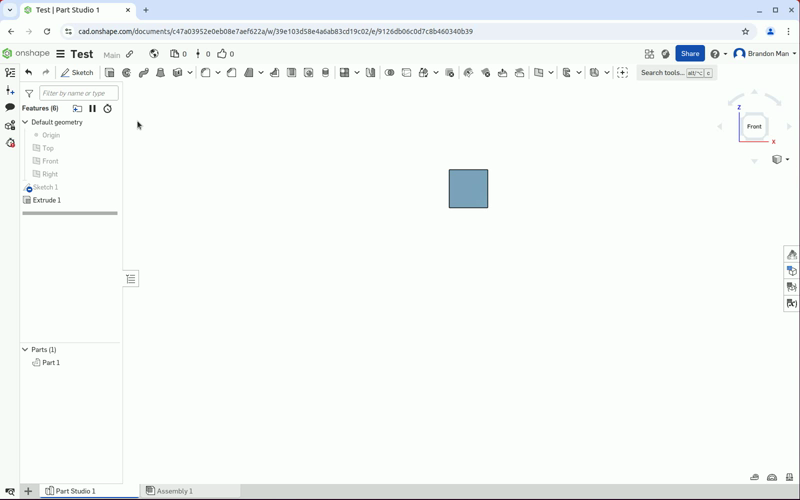
key(shift+h)
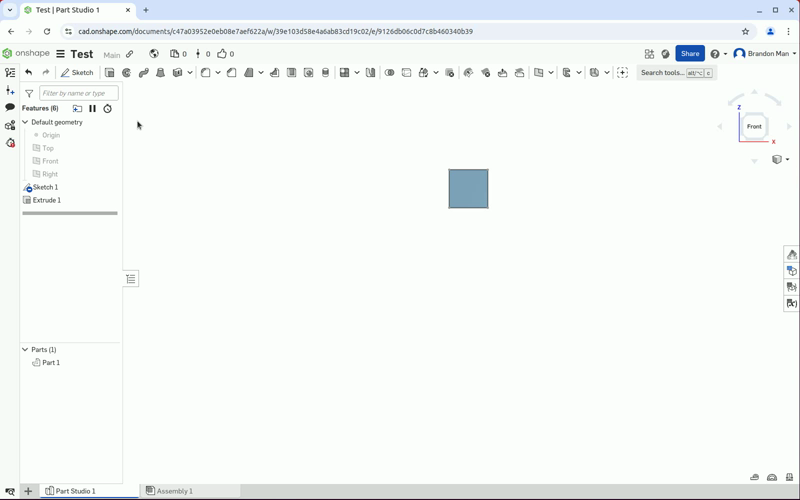
key(shift+h)
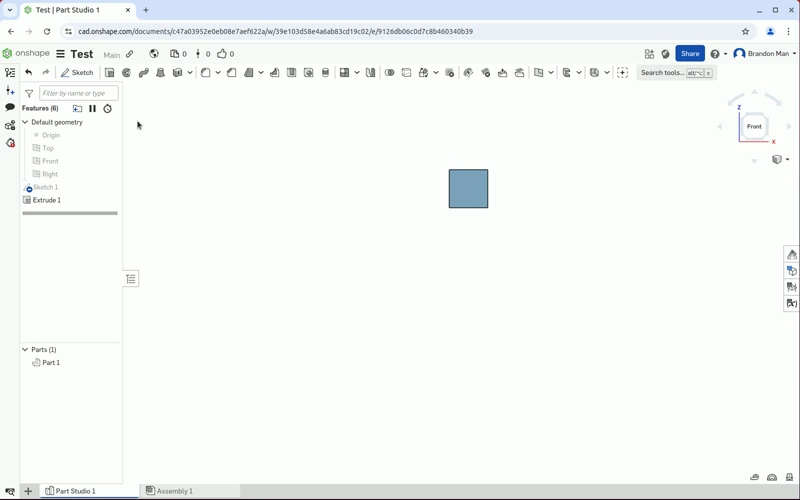
mouse_move(73, 189)
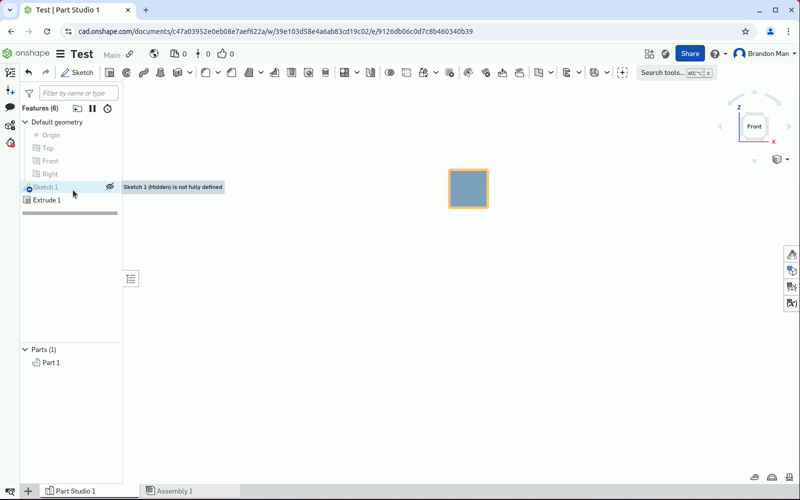
click(73, 189)
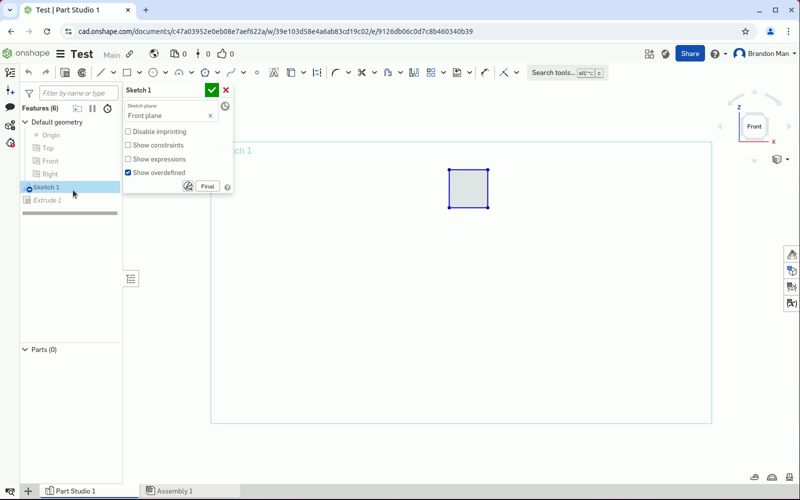
mouse_move(229, 92)
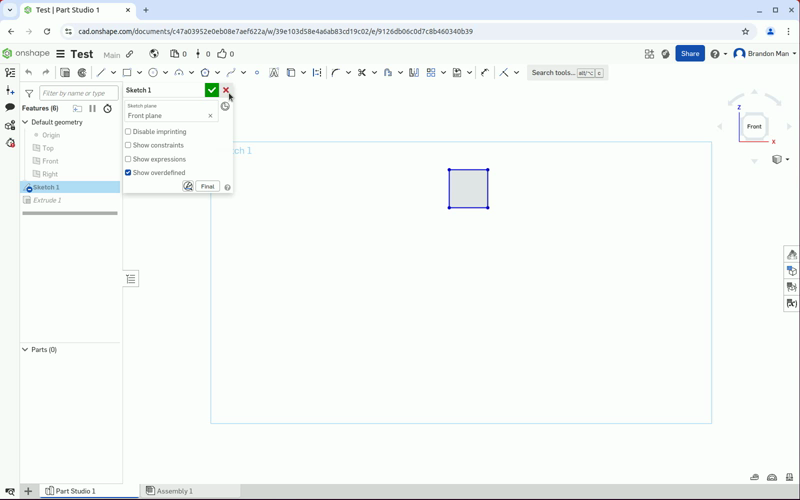
click(229, 92)
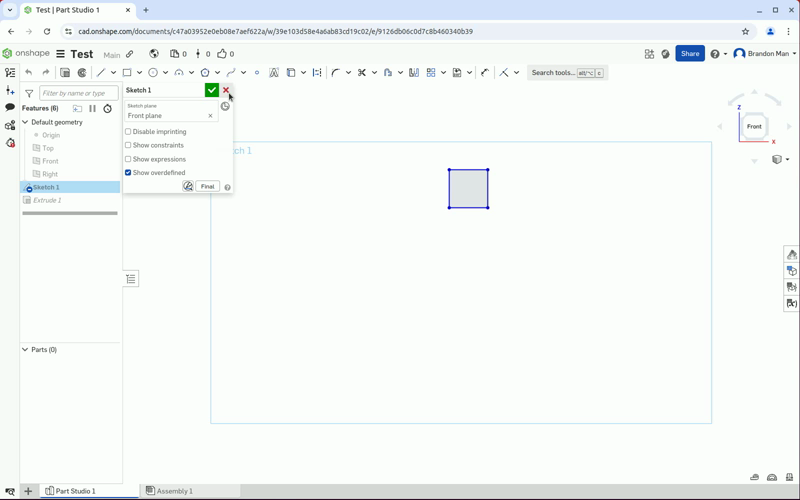
key(shift+s)
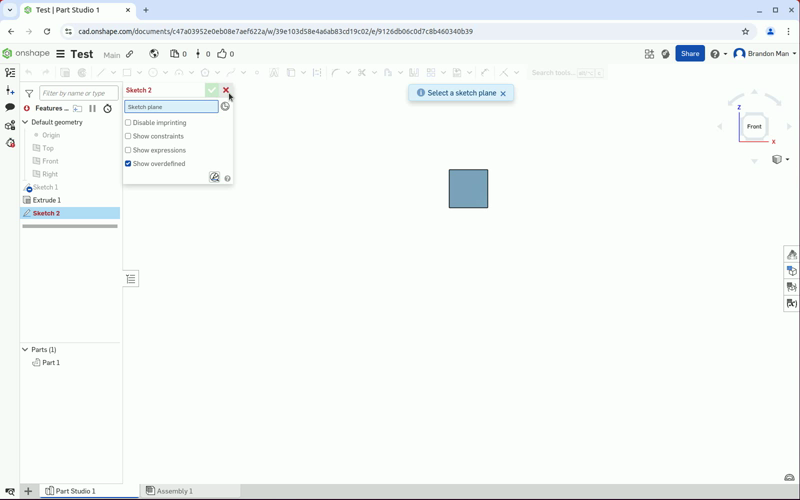
mouse_move(73, 163)
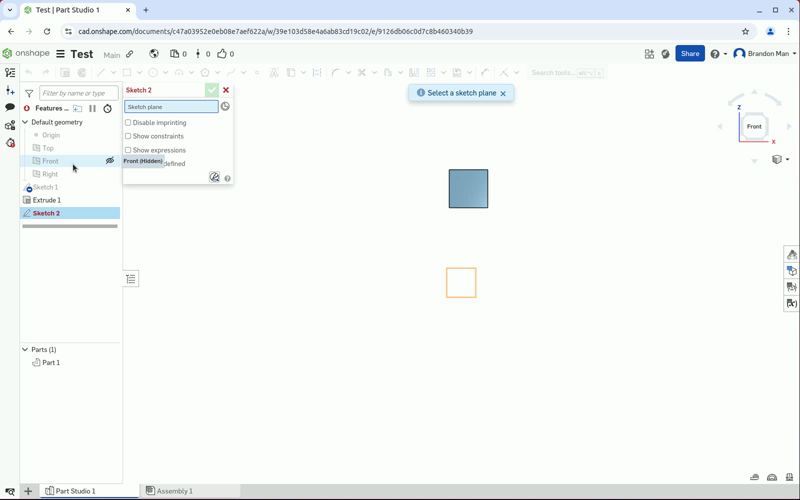
click(73, 163)
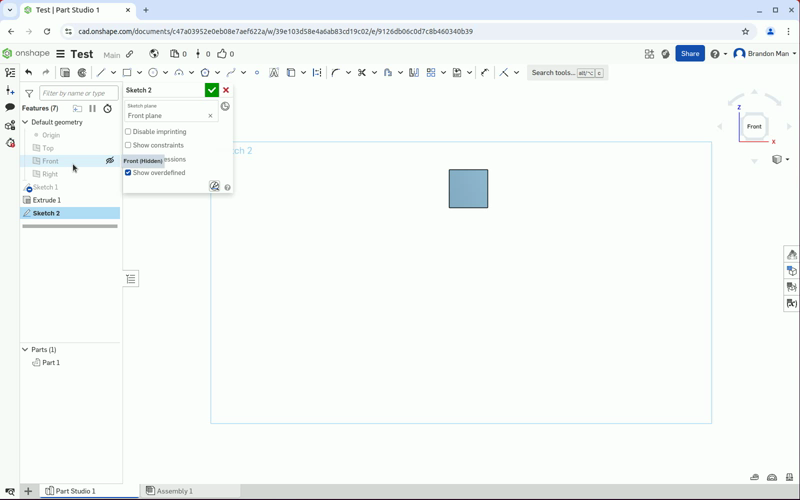
mouse_move(73, 352)
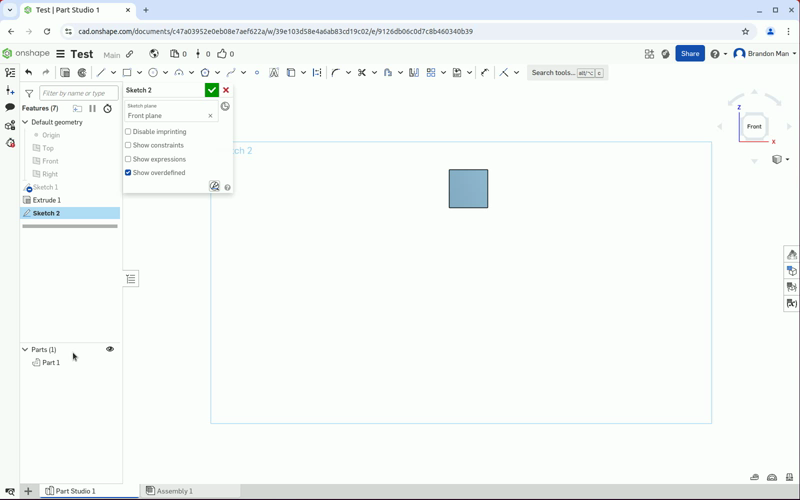
key(y)
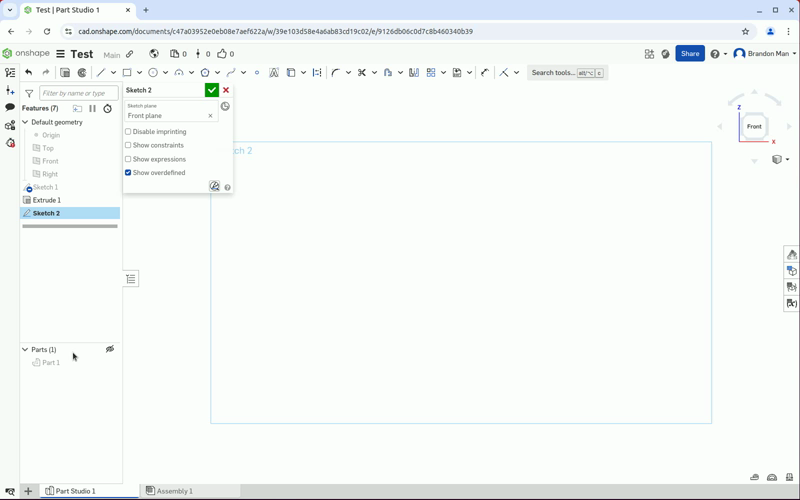
key(l)
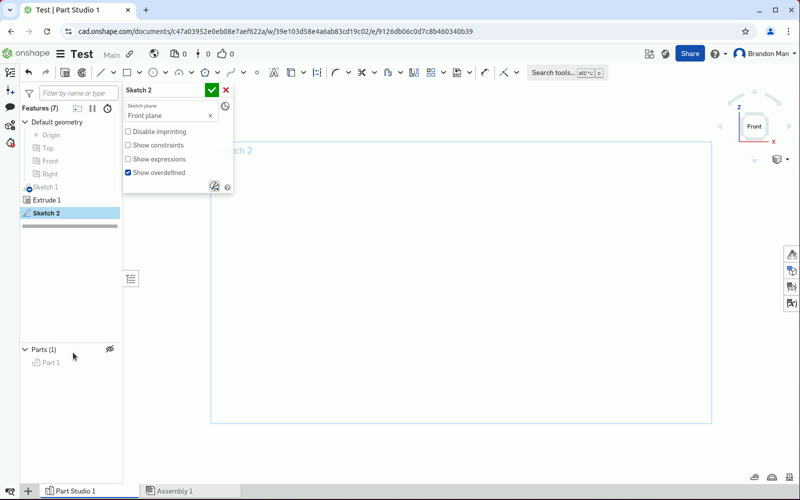
key_down(shift)
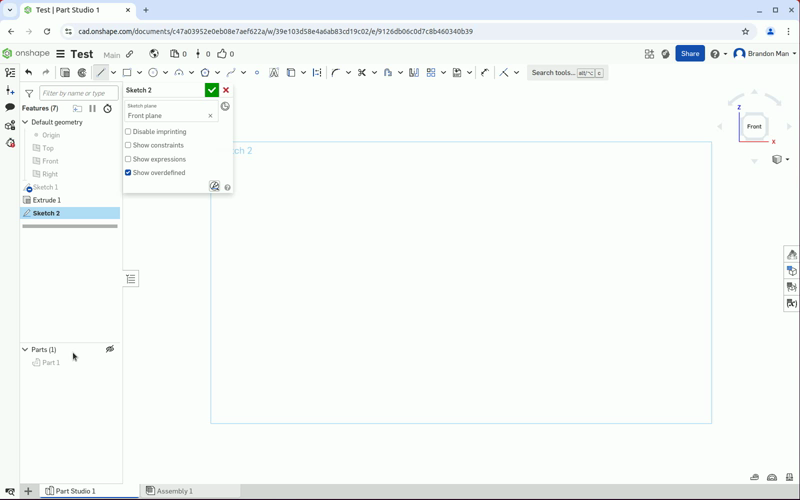
mouse_move(411, 245)
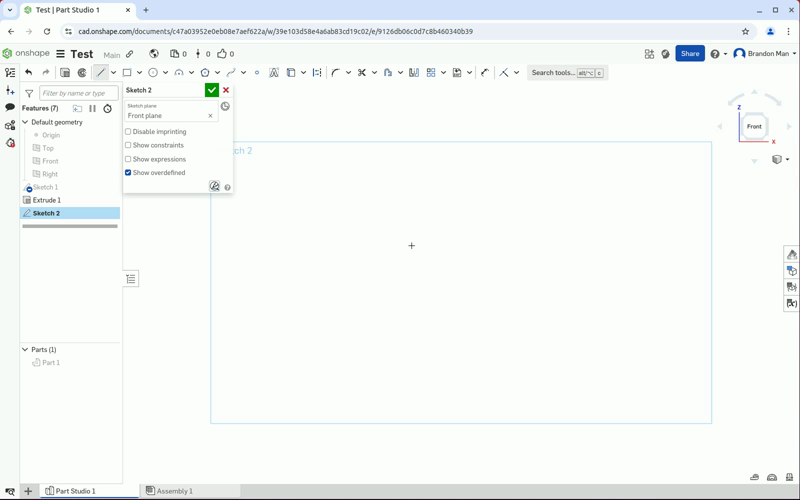
click(411, 245)
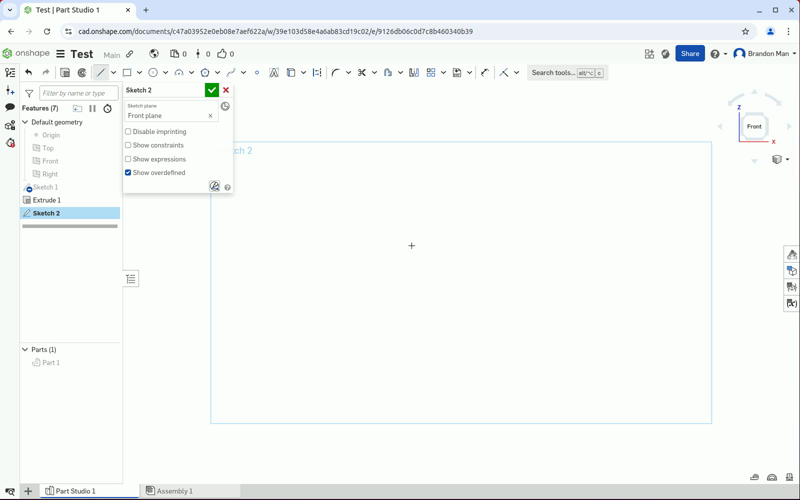
key_up(shift)
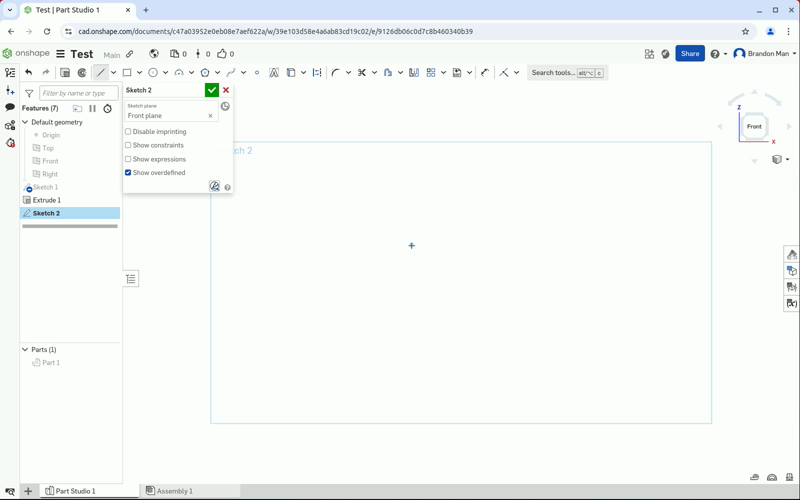
key_down(shift)
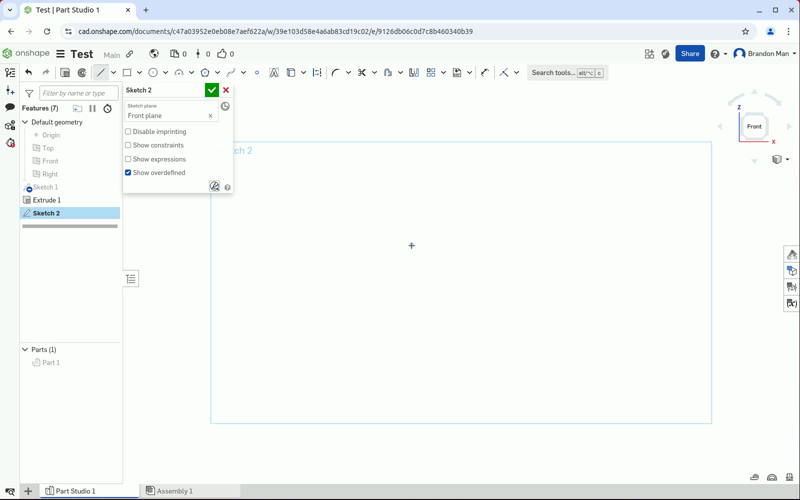
mouse_move(441, 245)
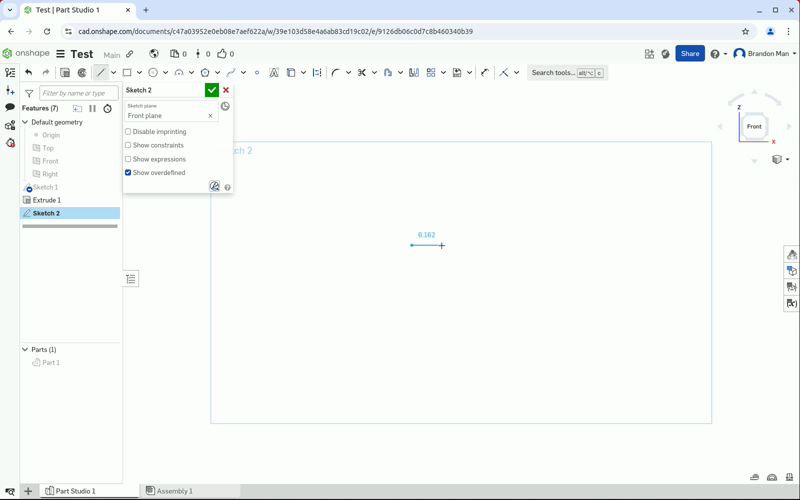
mouse_move(450, 245)
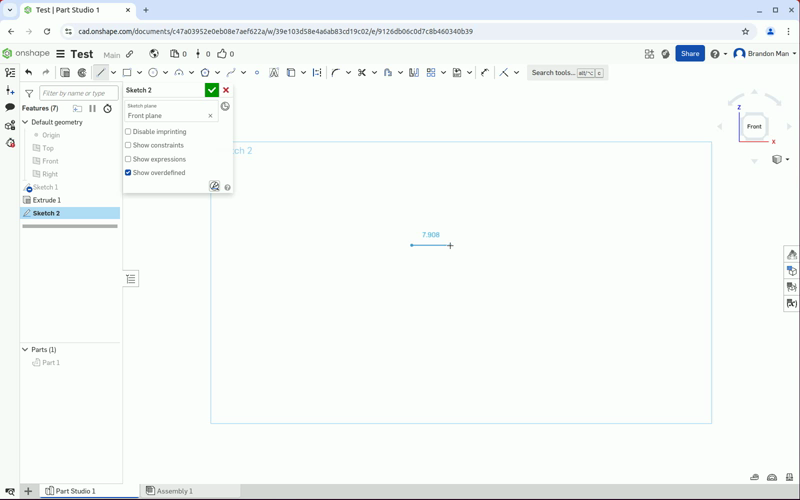
click(450, 245)
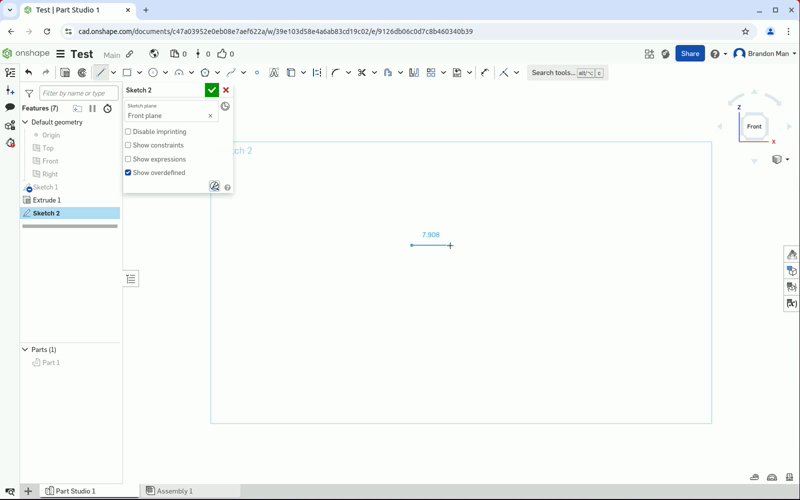
key_up(shift)
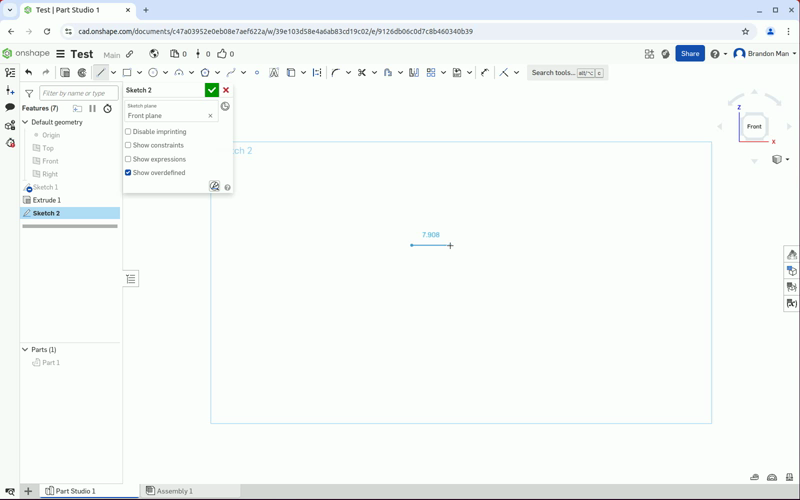
key_down(shift)
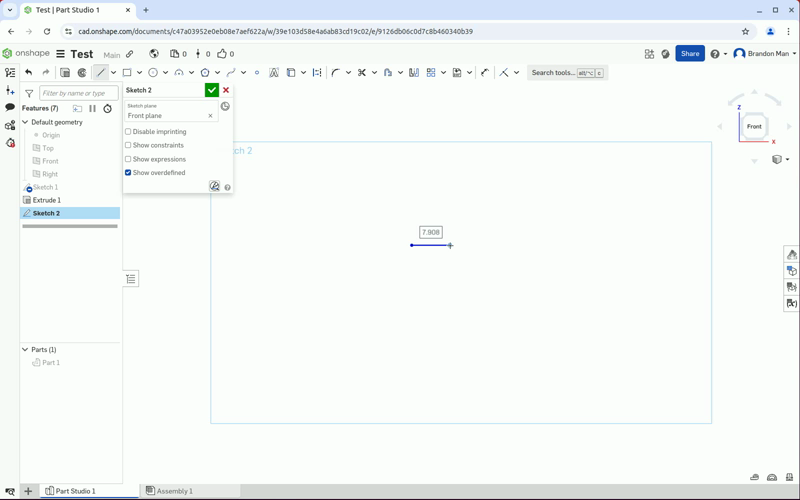
mouse_move(480, 245)
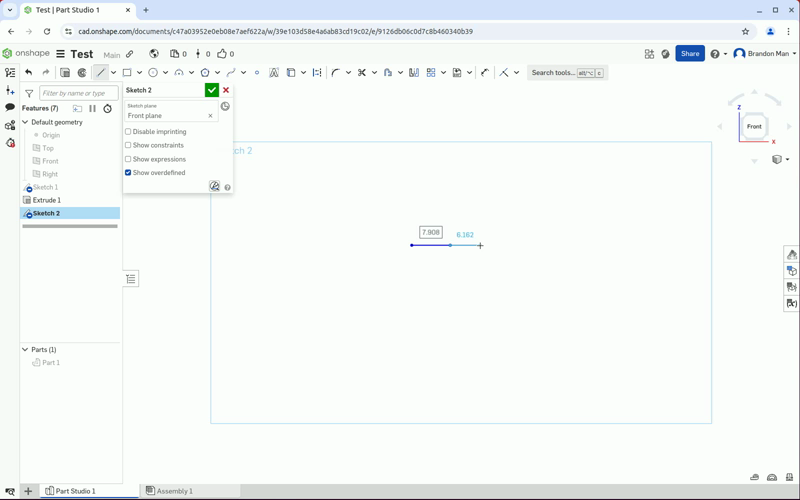
mouse_move(450, 207)
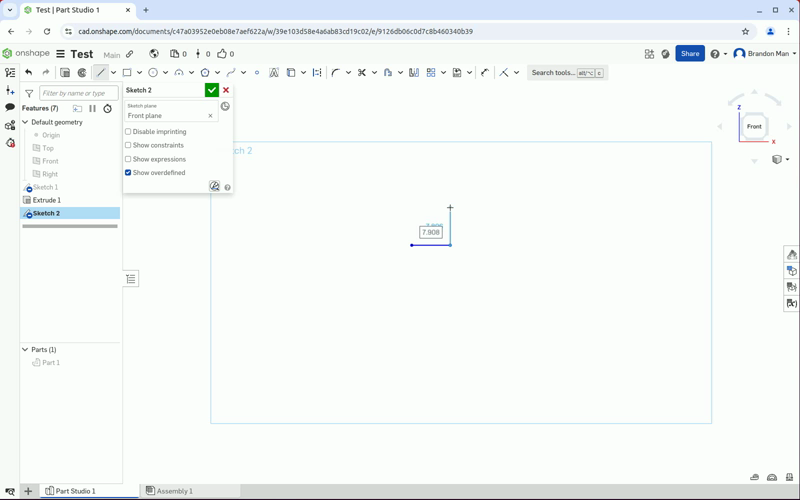
click(450, 207)
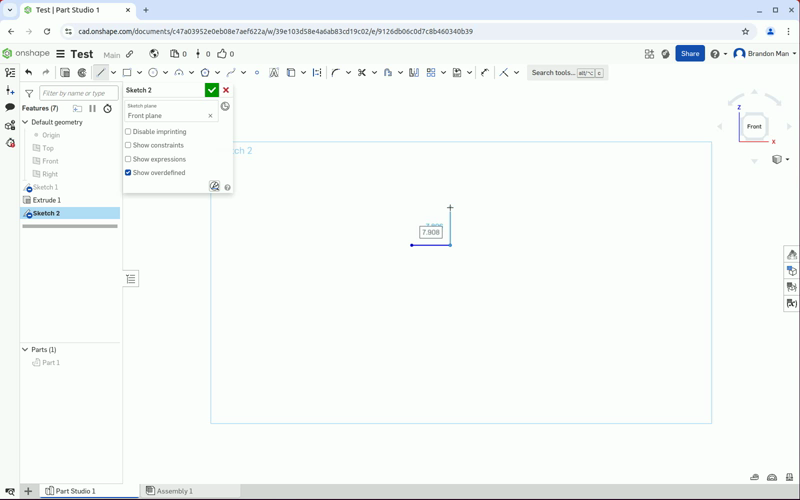
key_up(shift)
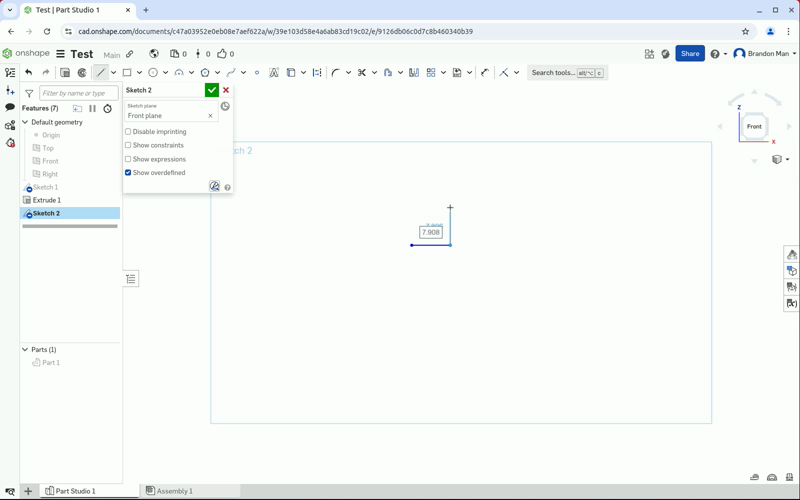
key_down(shift)
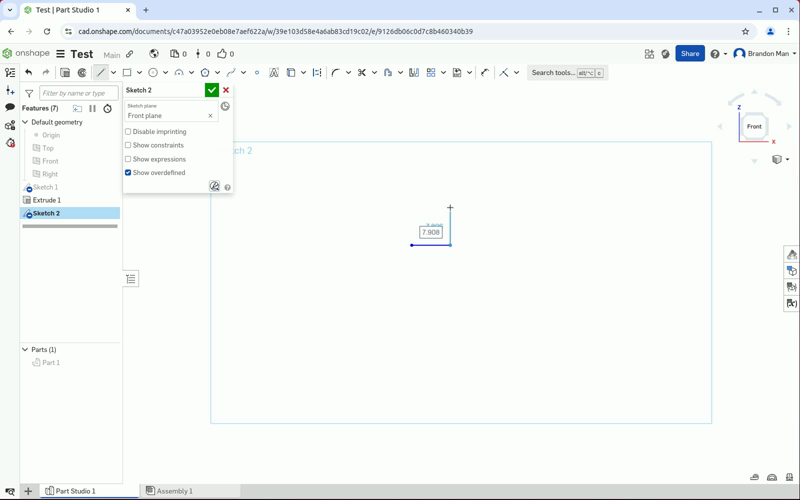
mouse_move(480, 207)
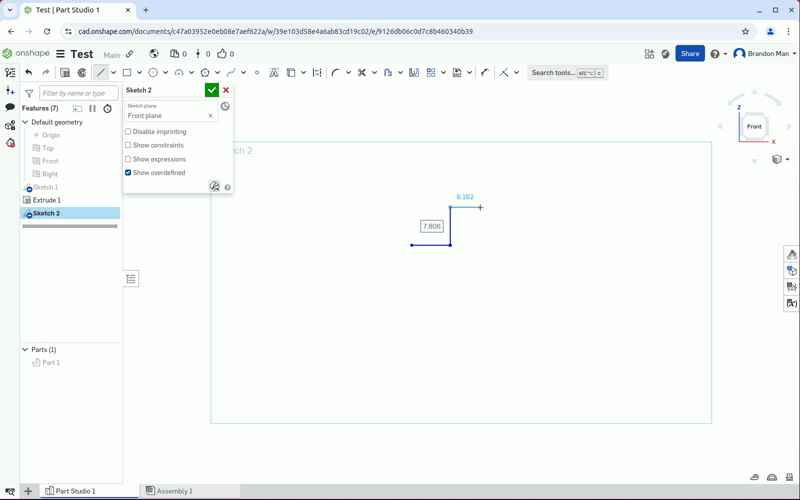
mouse_move(411, 207)
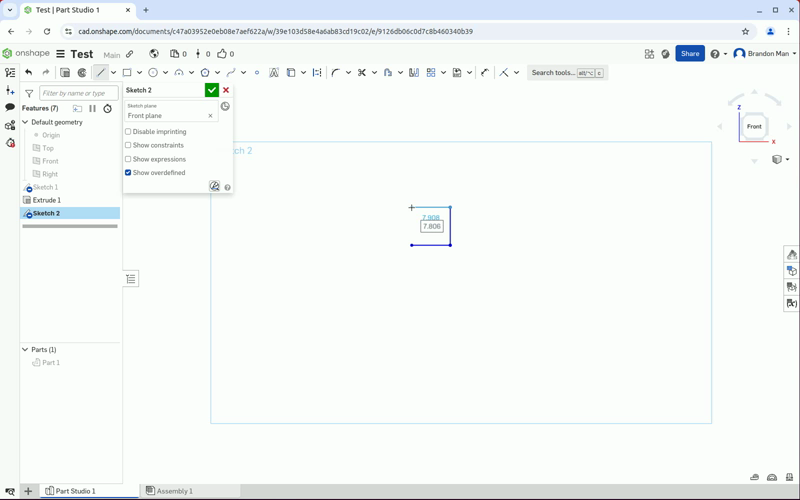
click(411, 207)
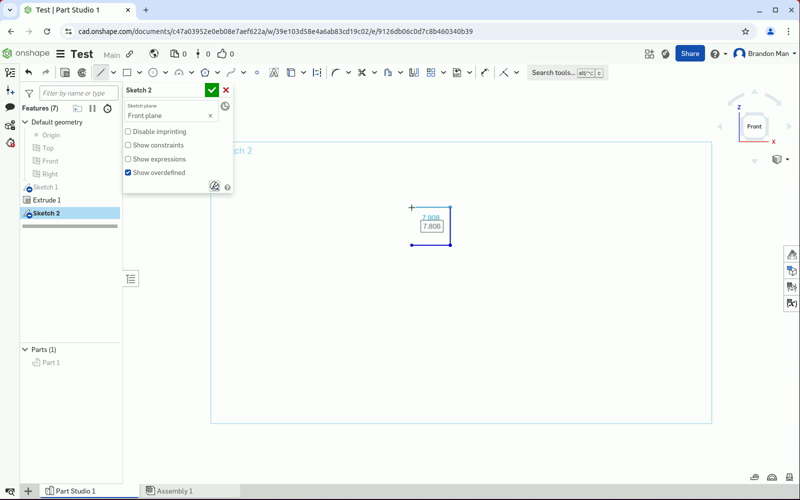
key_up(shift)
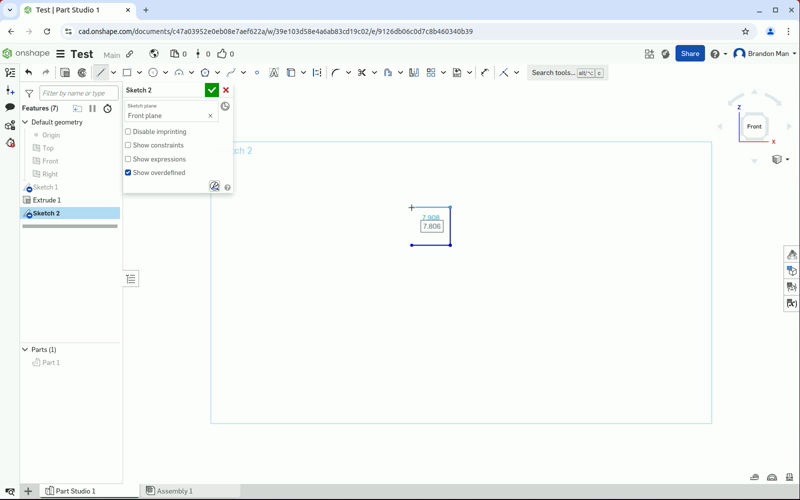
mouse_move(441, 207)
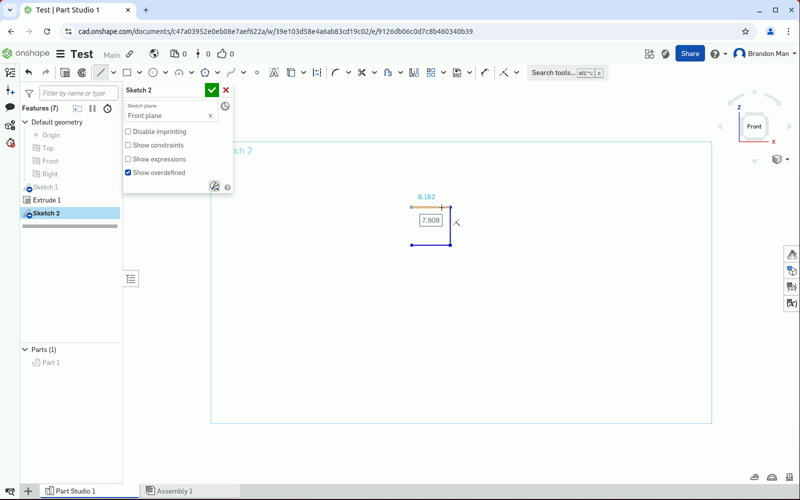
key_down(shift)
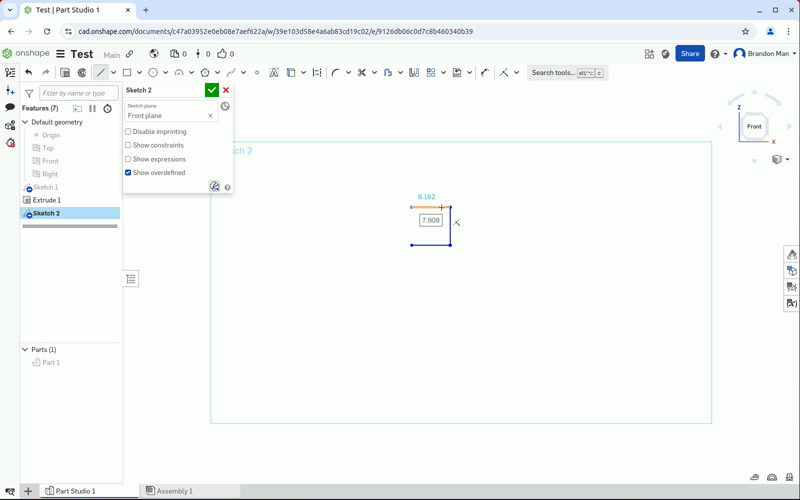
mouse_move(411, 245)
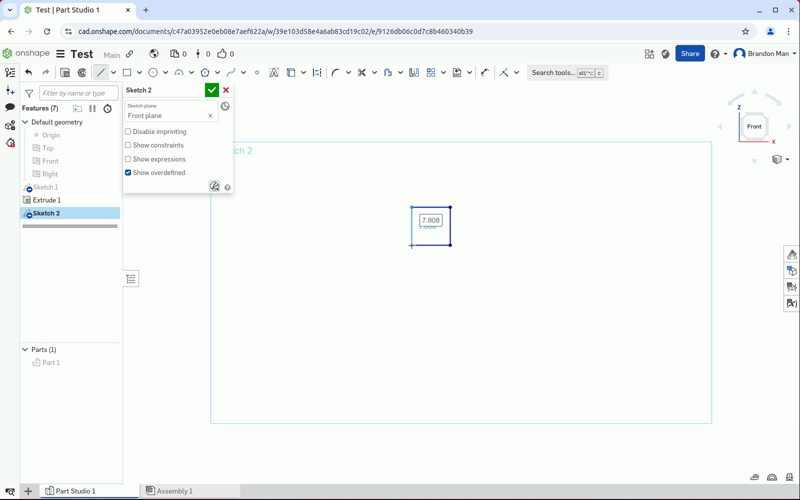
key_up(shift)
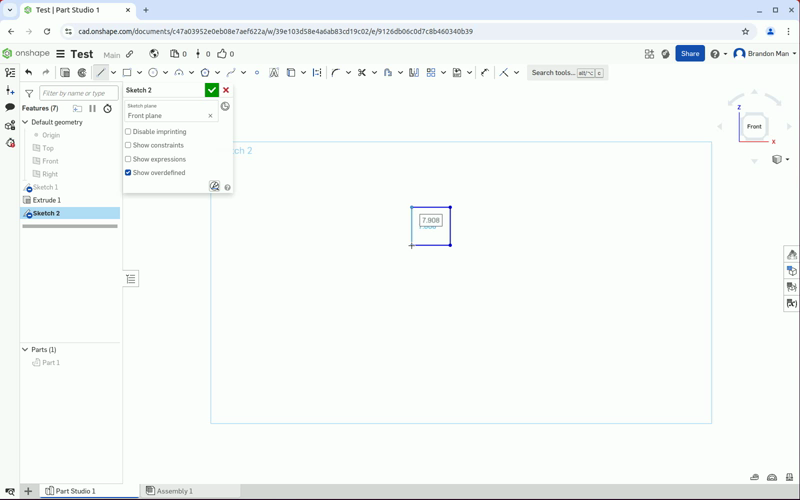
click(411, 245)
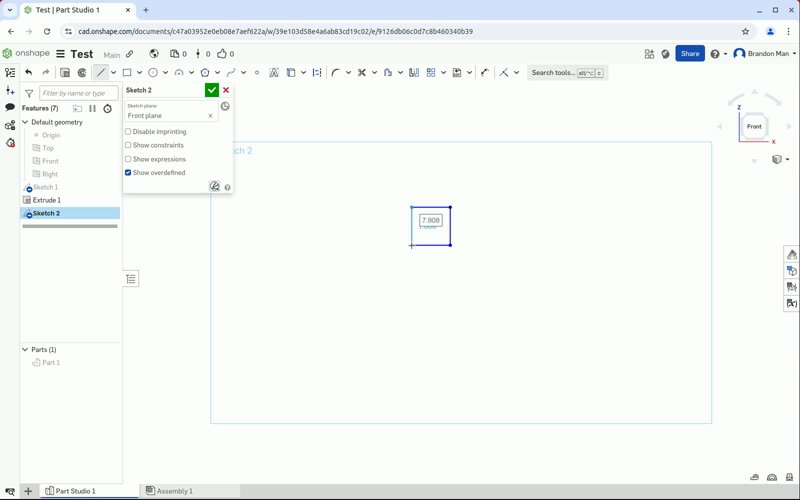
key(esc)
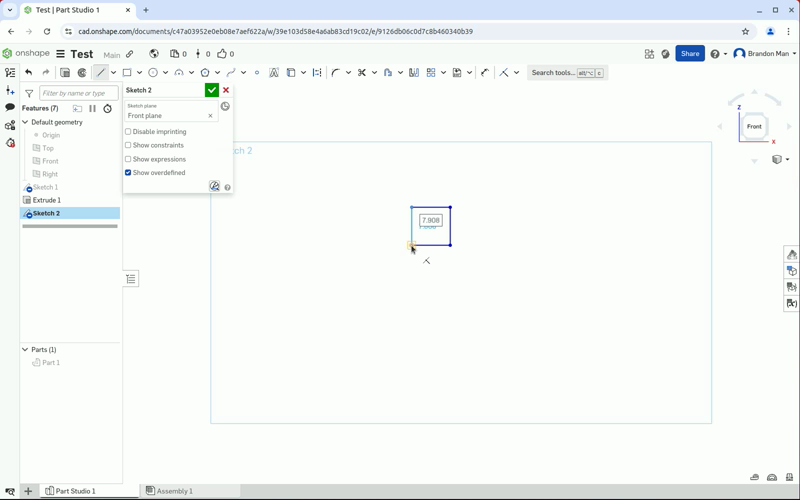
mouse_move(429, 242)
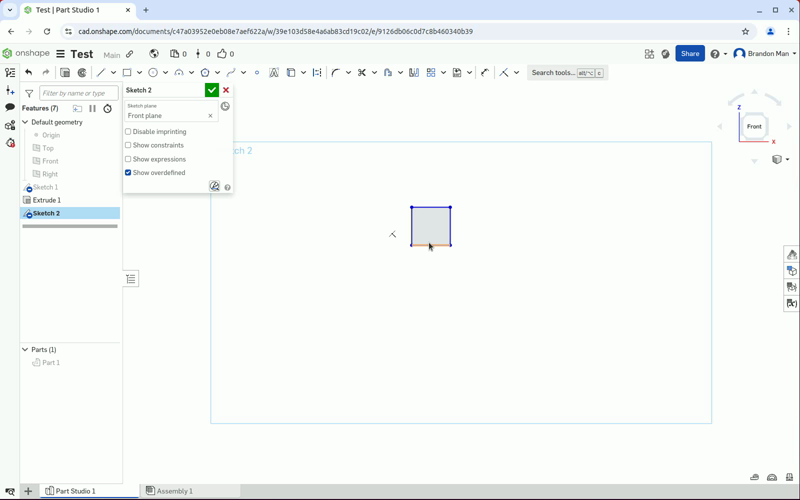
scroll(6)
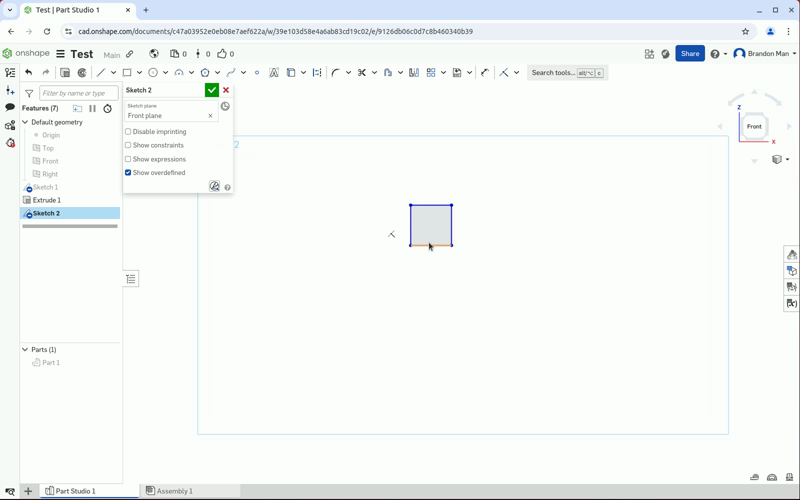
scroll(6)
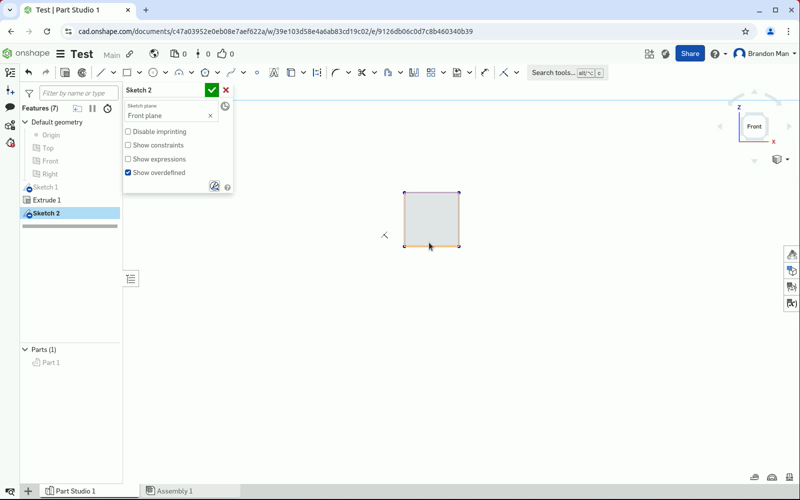
scroll(6)
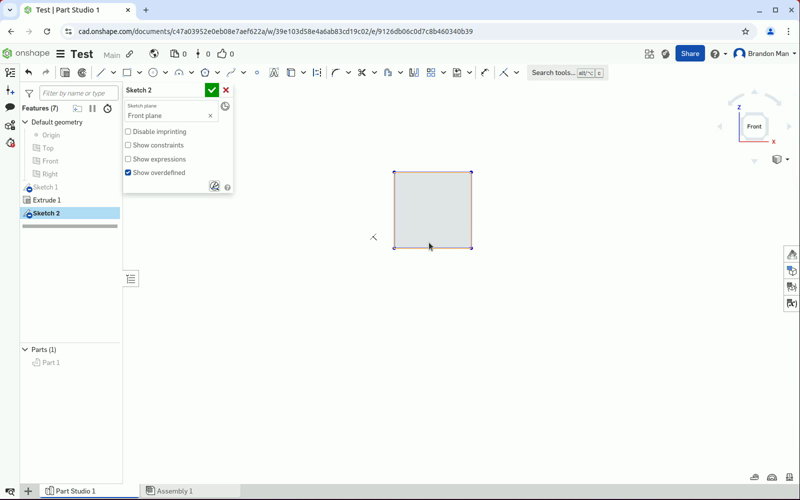
scroll(6)
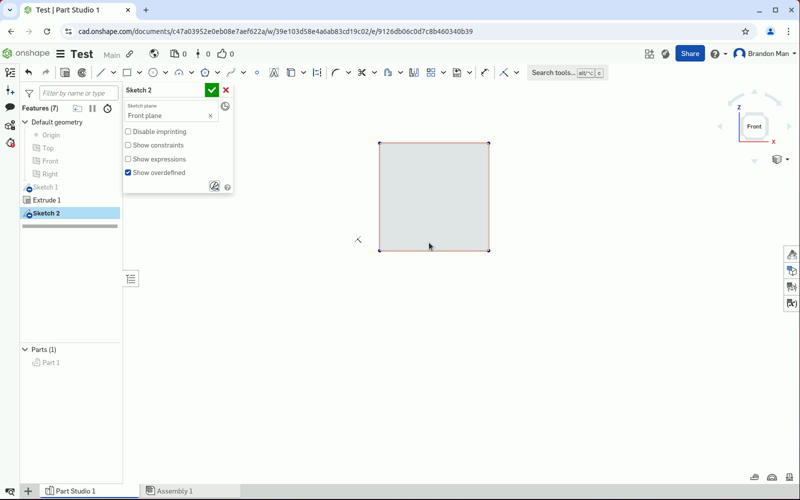
scroll(6)
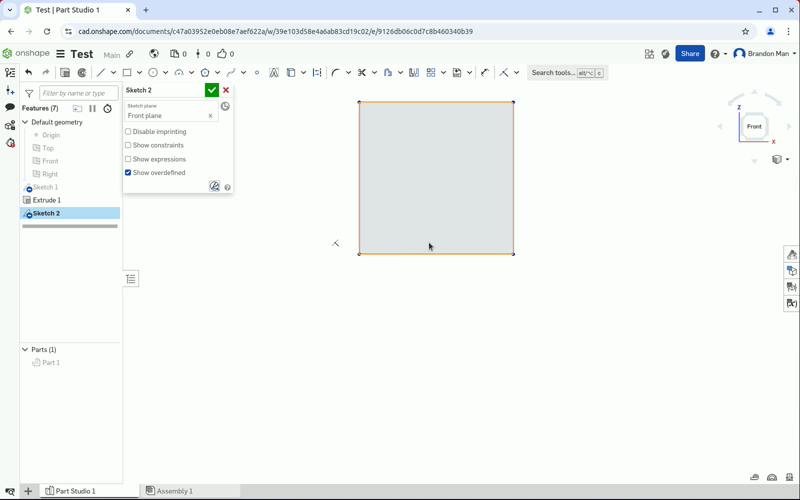
scroll(6)
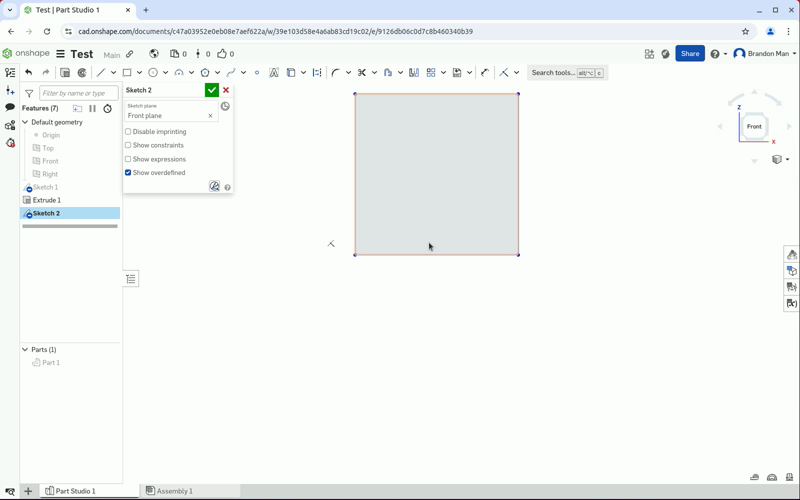
scroll(6)
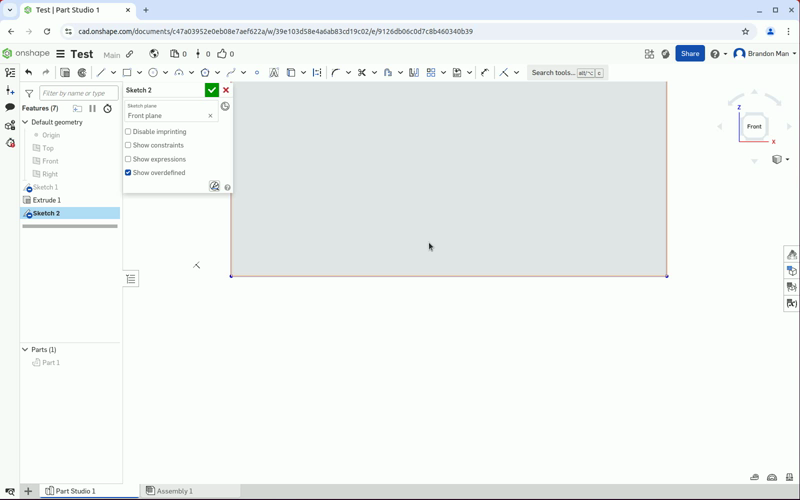
click(429, 242)
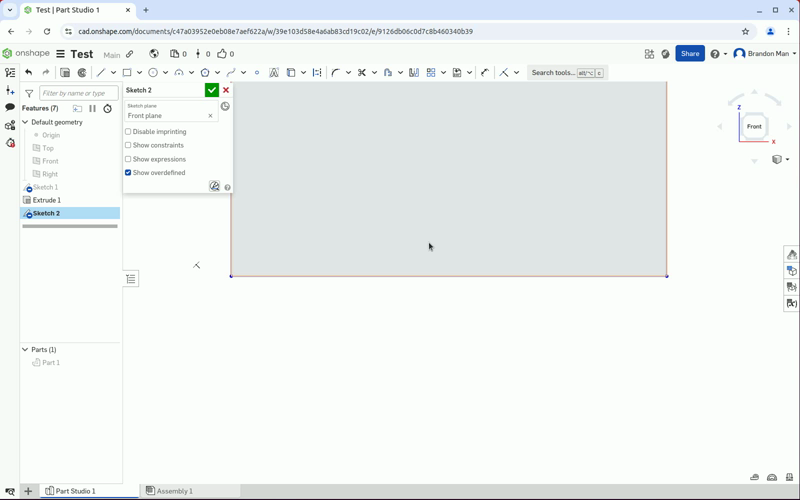
scroll(-6)
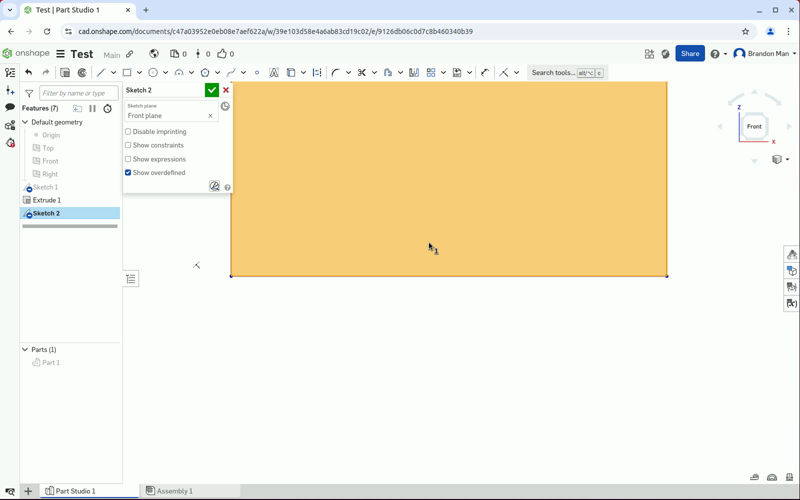
scroll(-6)
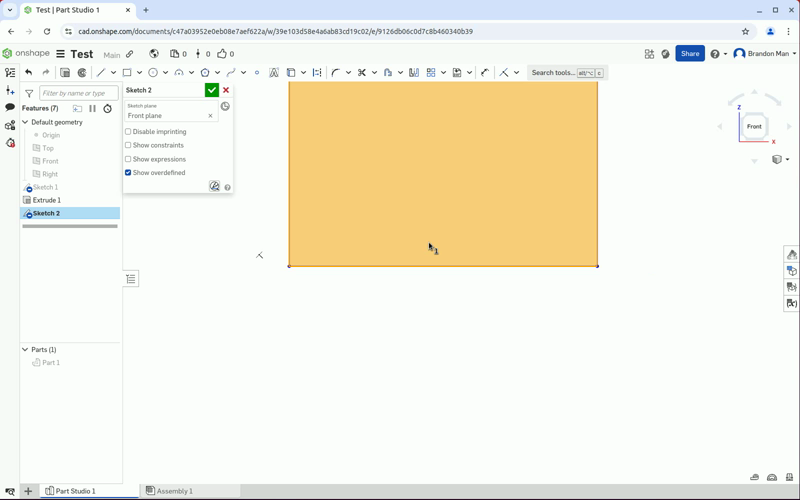
scroll(-6)
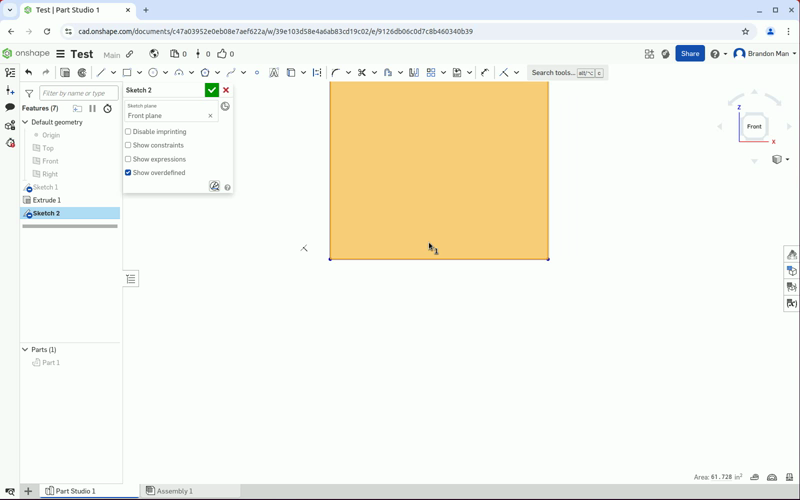
scroll(-6)
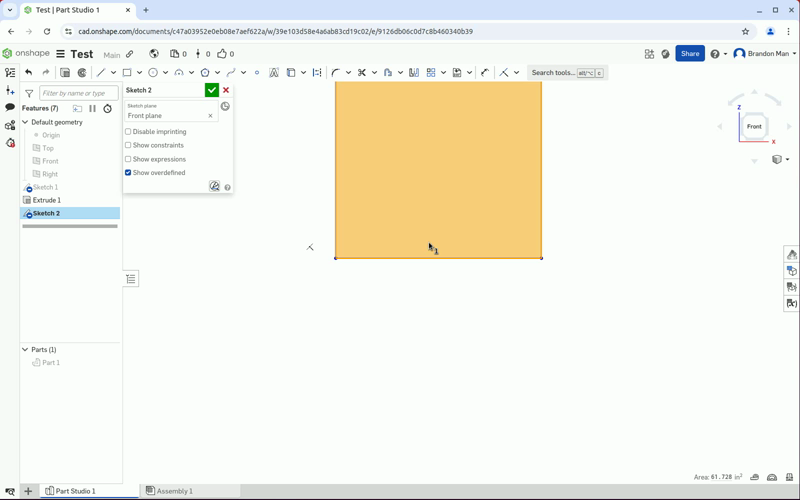
scroll(-6)
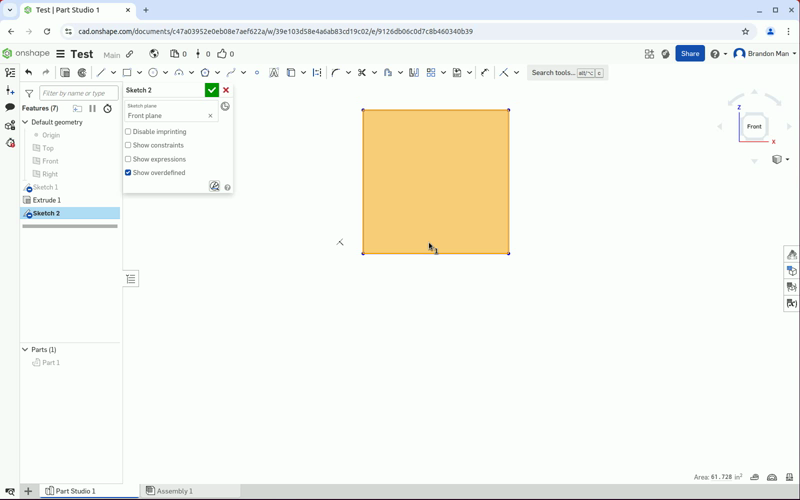
scroll(-6)
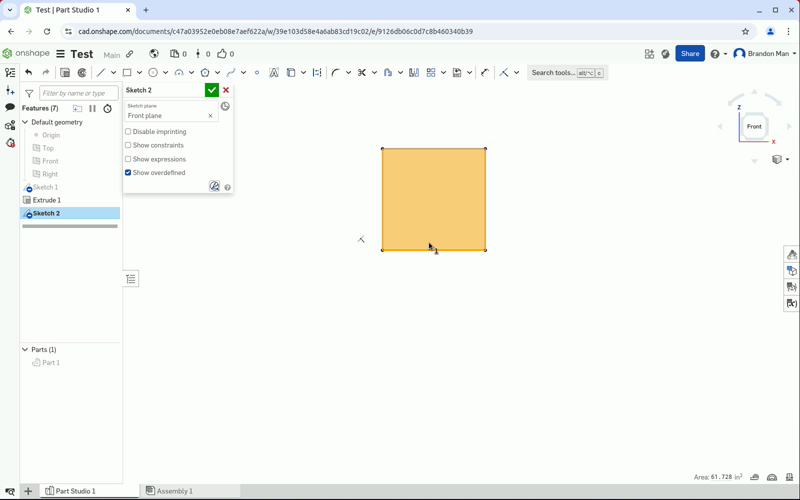
scroll(-6)
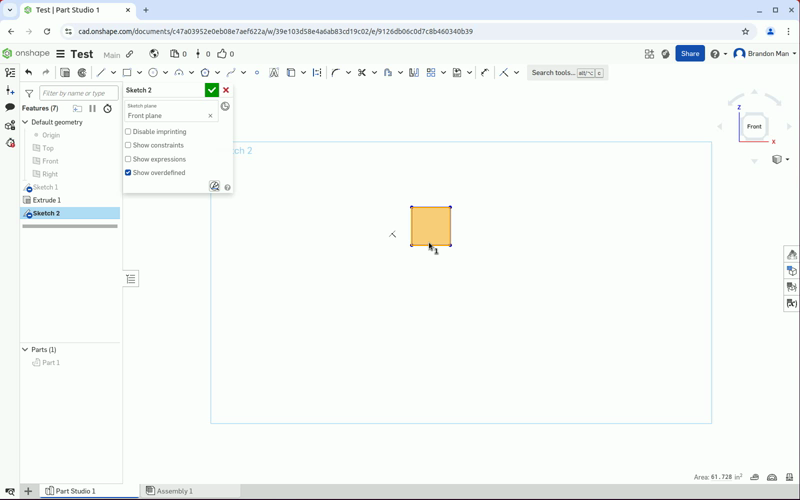
mouse_move(73, 352)
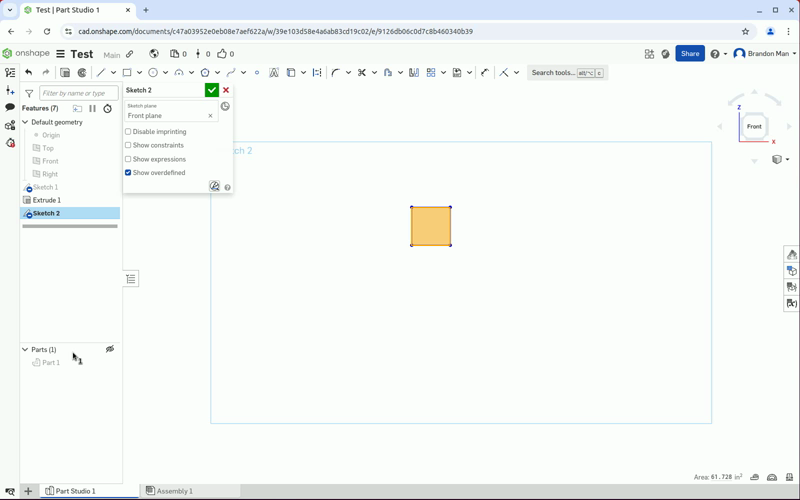
key(shift+y)
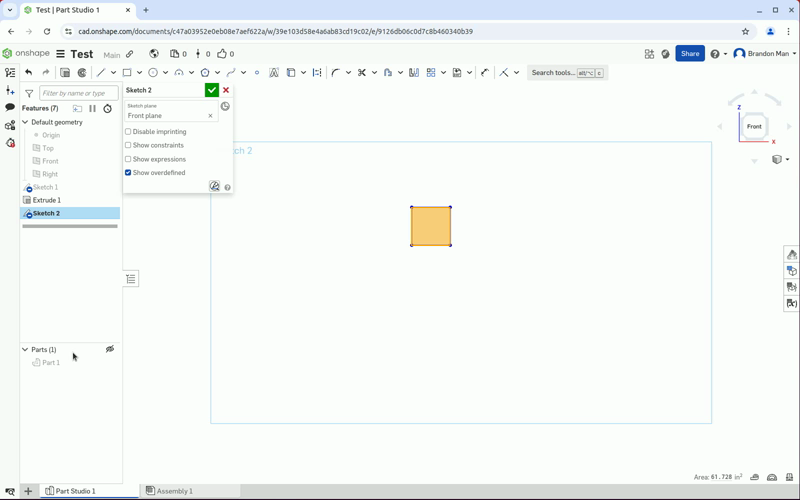
key(shift+e)
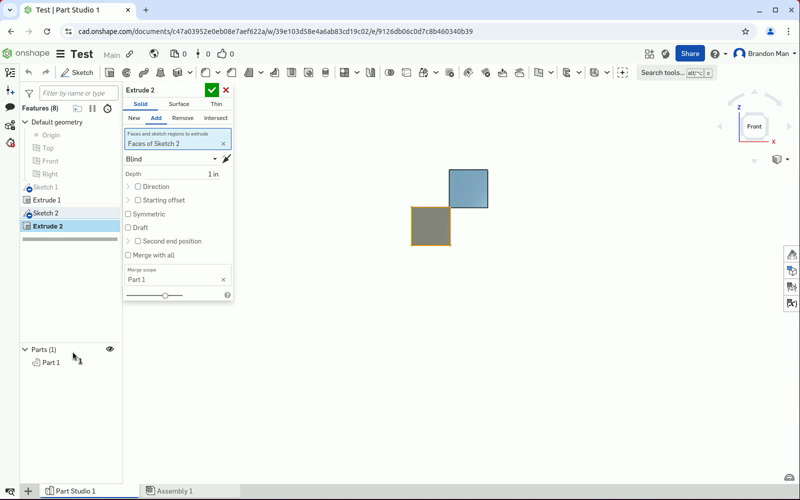
mouse_move(143, 106)
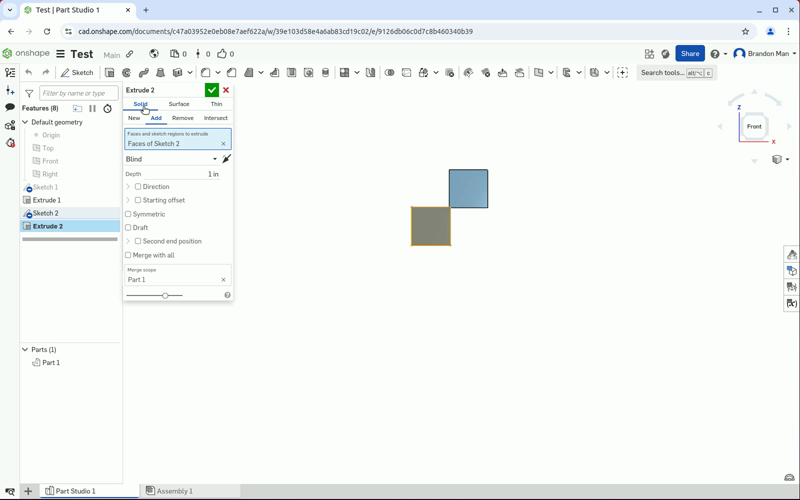
click(143, 106)
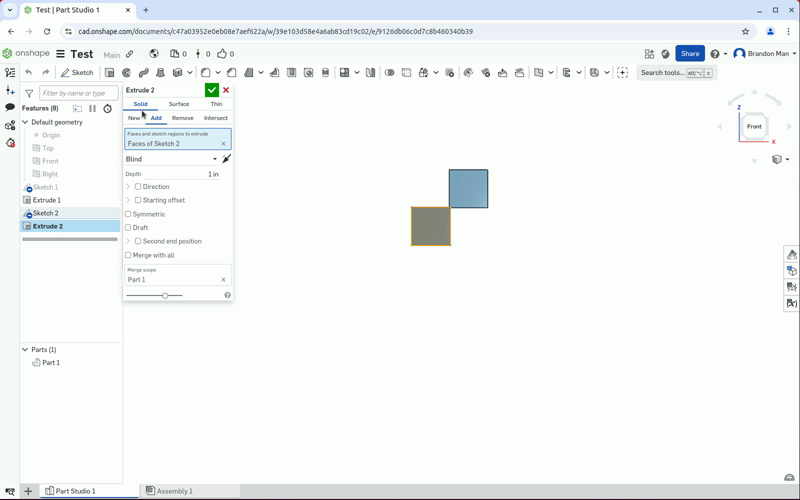
mouse_move(137, 120)
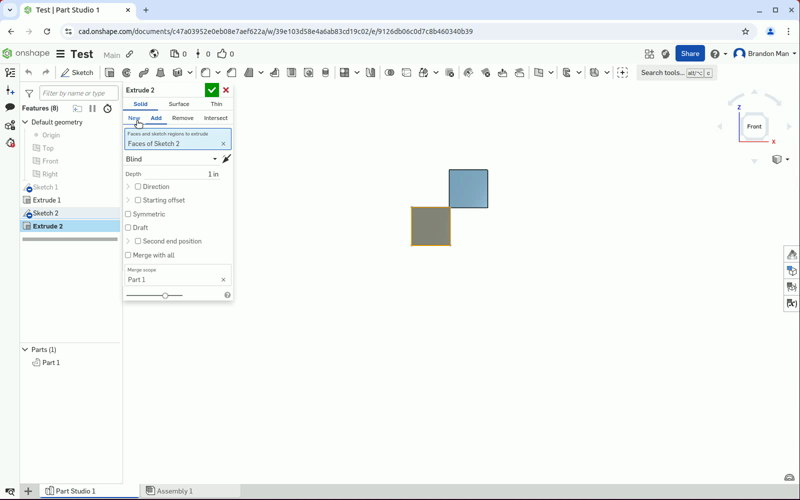
click(137, 120)
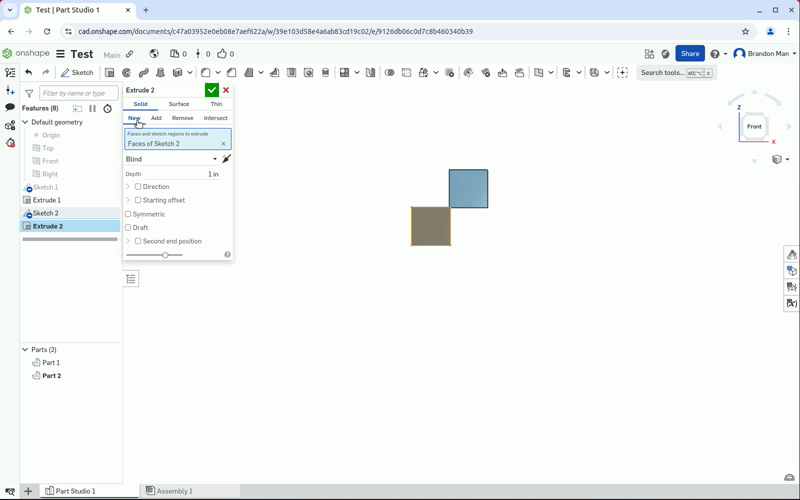
key(tab, 4)
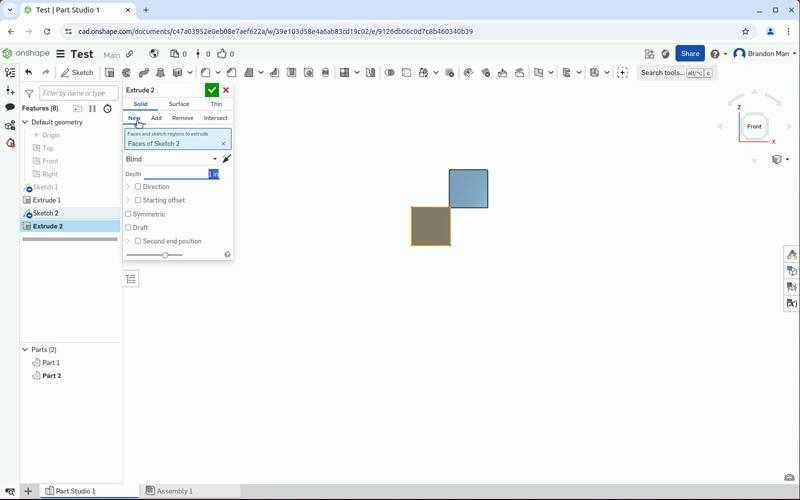
text(7.703)
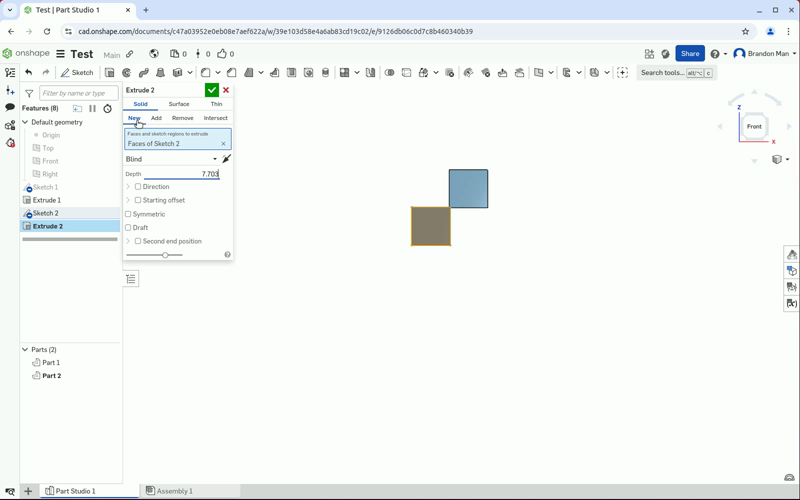
key(enter)
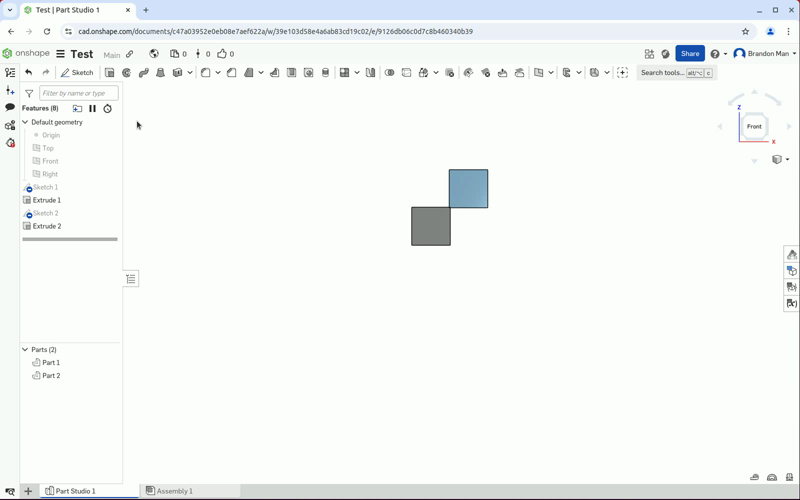
key(shift+h)
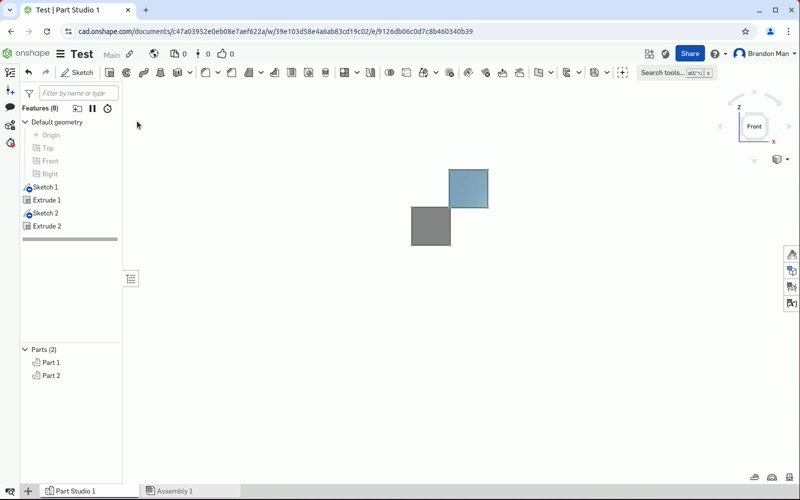
key(shift+h)
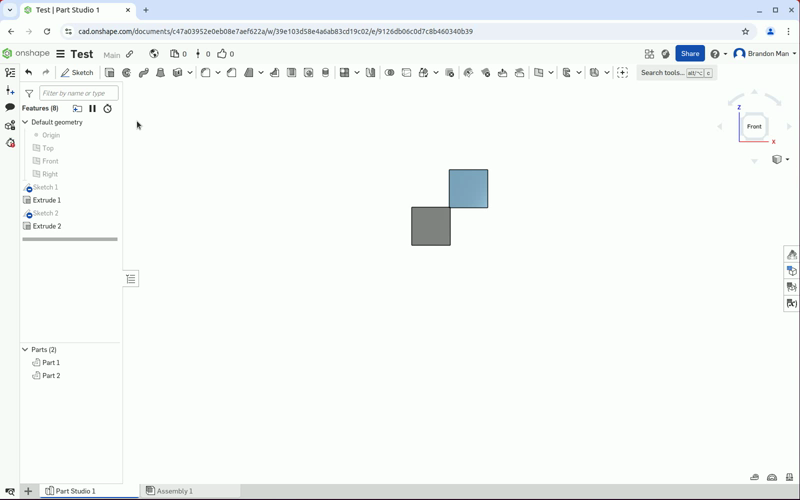
mouse_move(73, 189)
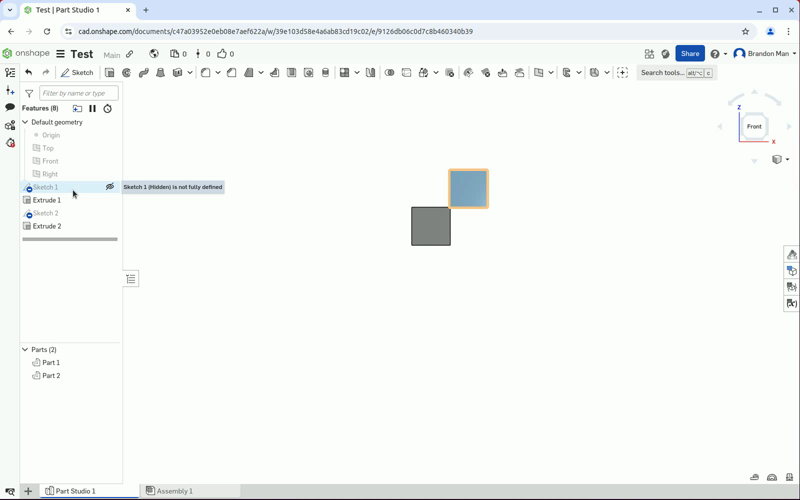
click(73, 189)
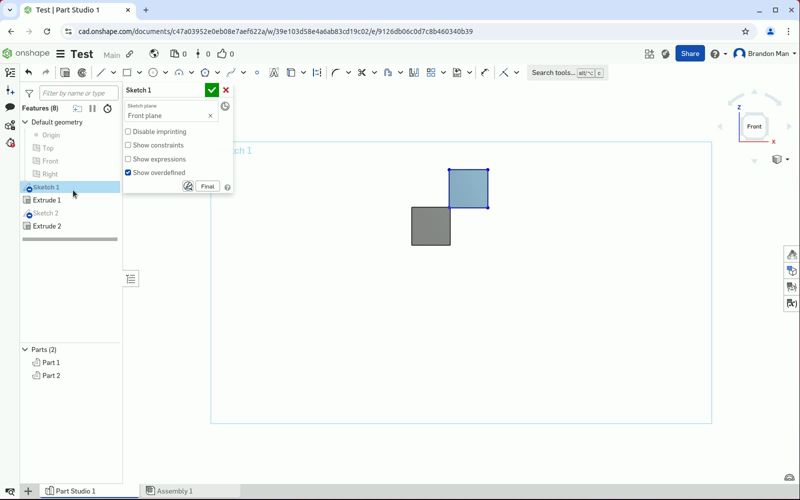
mouse_move(229, 92)
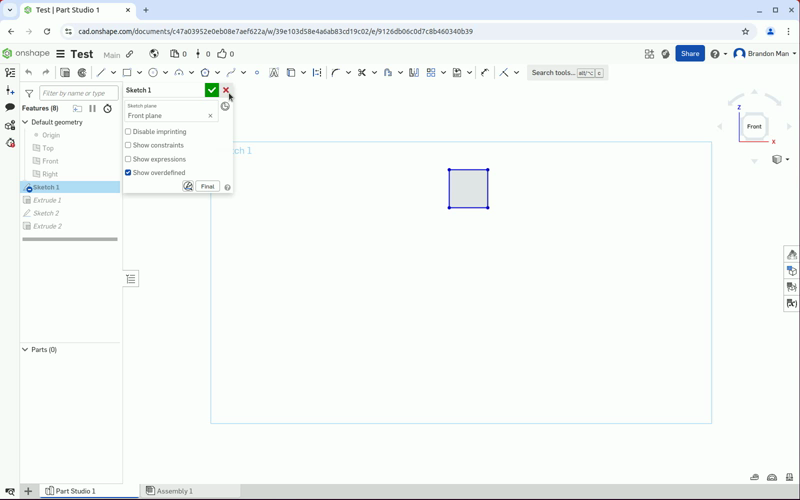
click(229, 92)
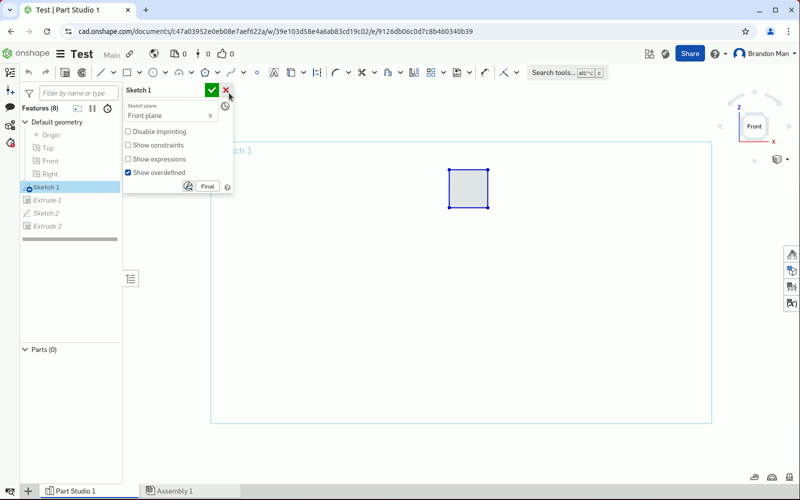
key(shift+s)
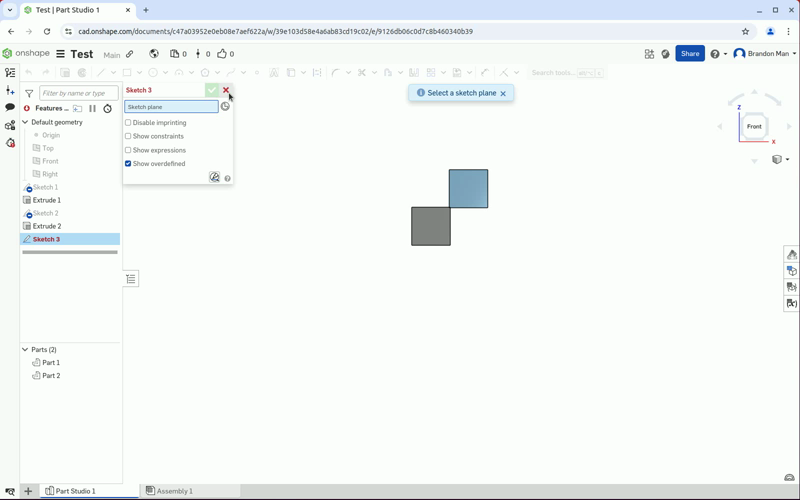
mouse_move(73, 163)
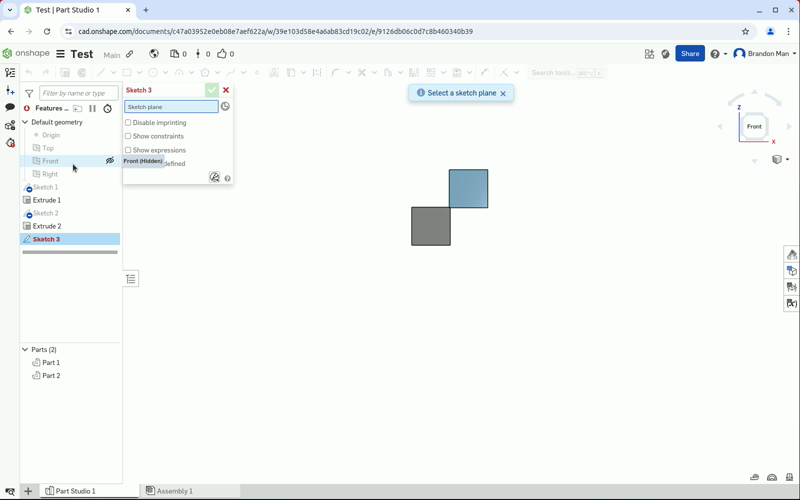
click(73, 163)
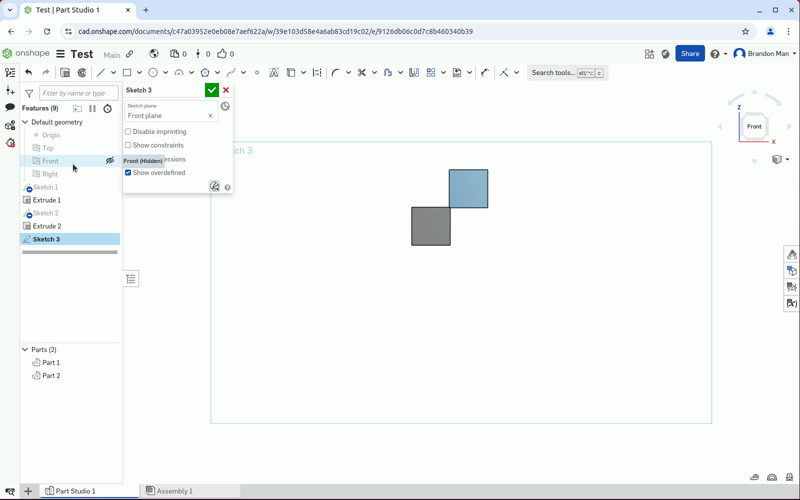
mouse_move(73, 352)
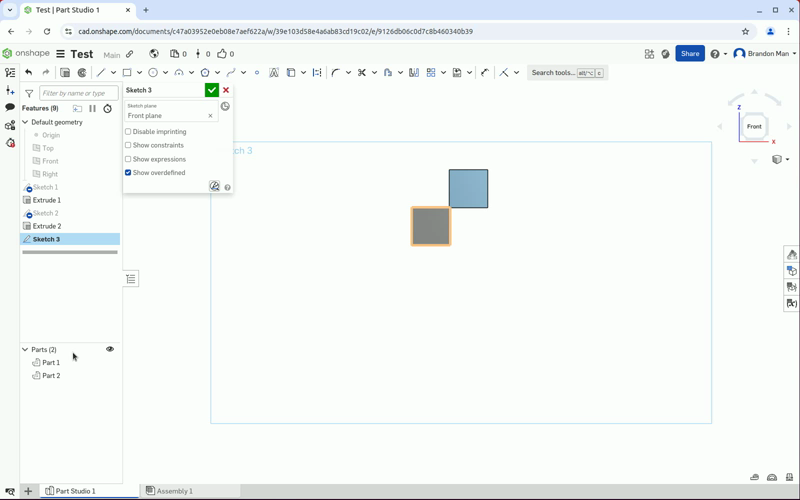
key(y)
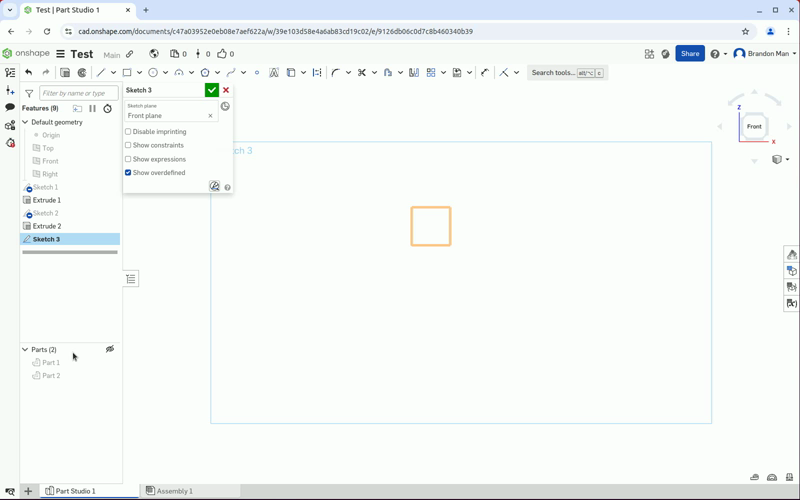
key(l)
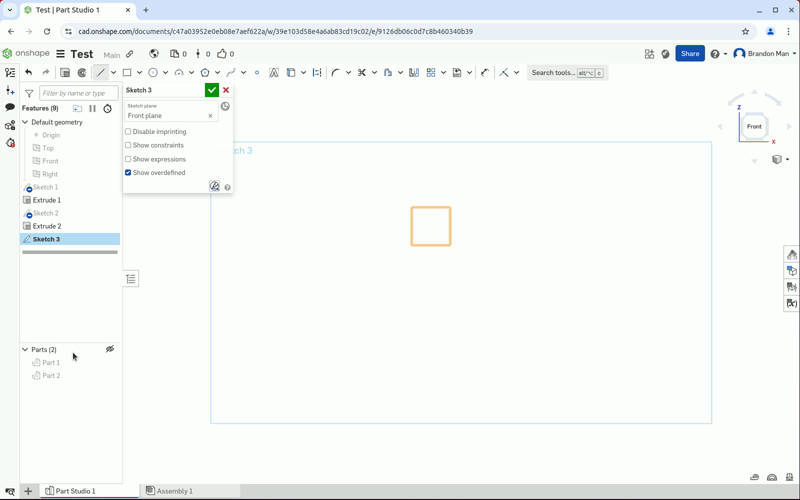
key_down(shift)
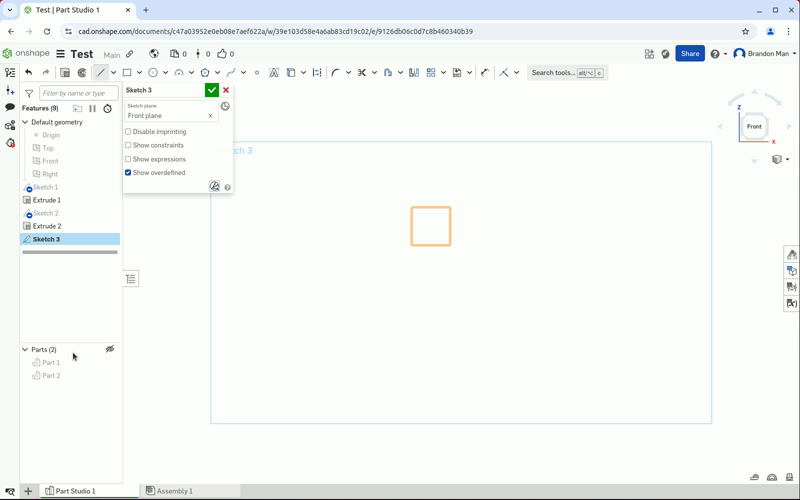
mouse_move(449, 245)
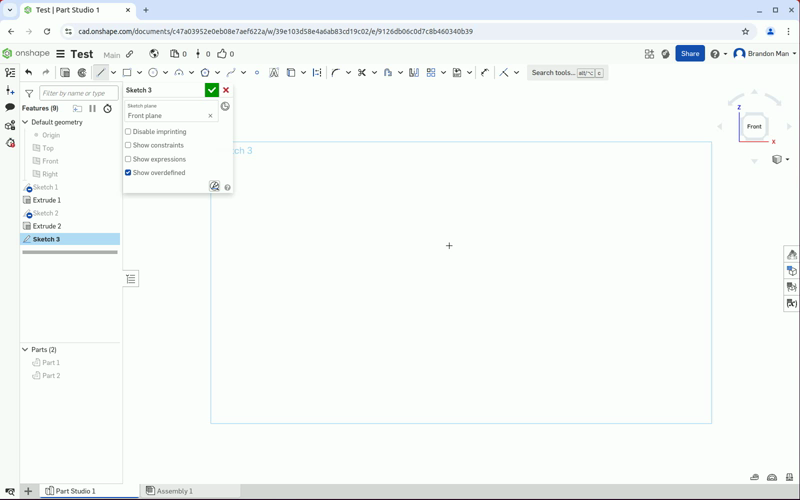
click(449, 245)
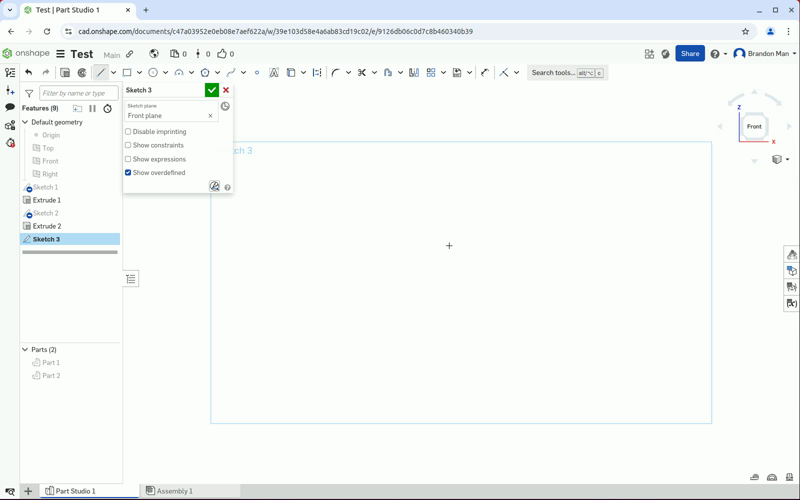
key_up(shift)
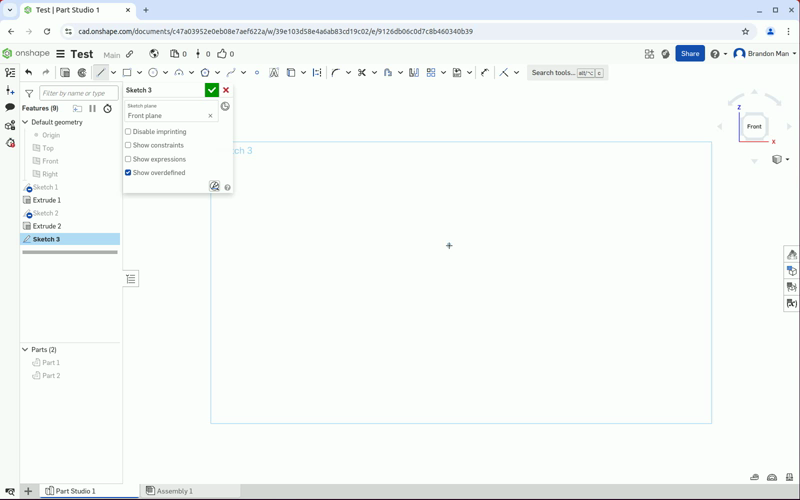
key_down(shift)
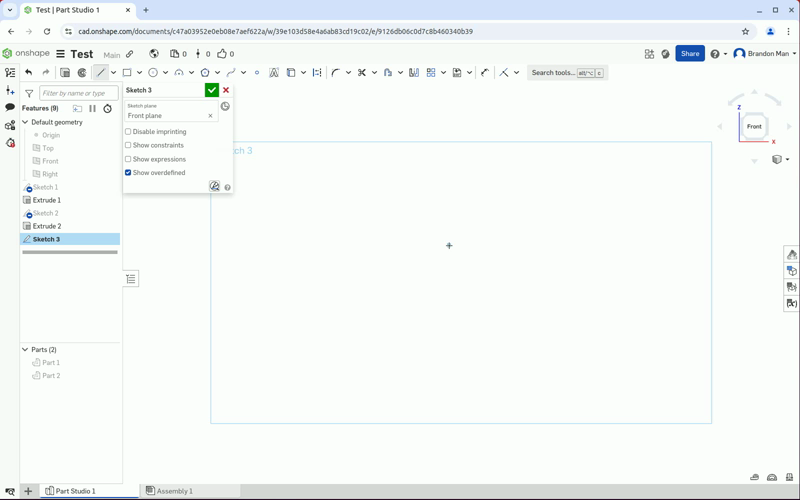
mouse_move(479, 245)
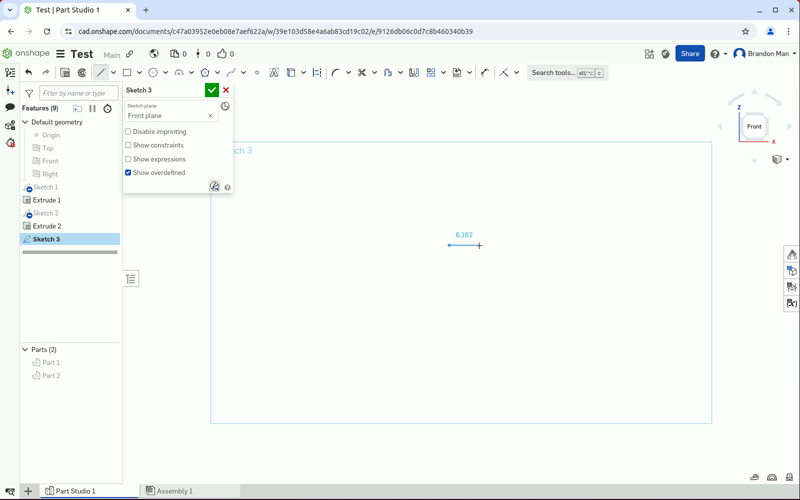
mouse_move(487, 245)
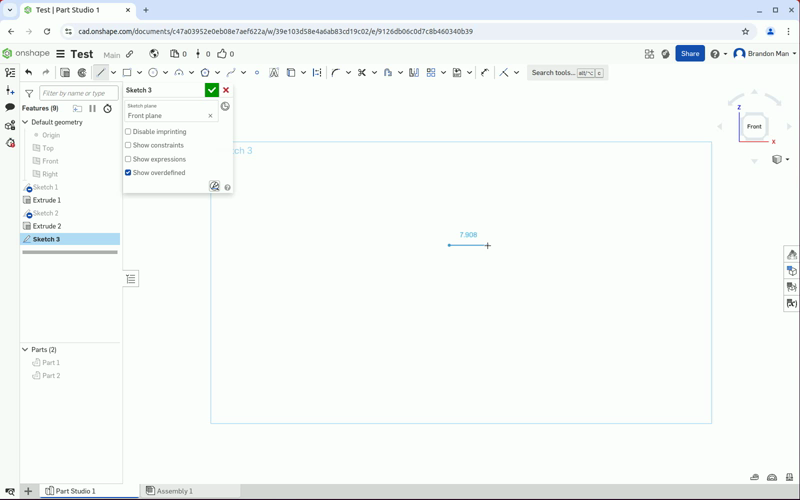
click(487, 245)
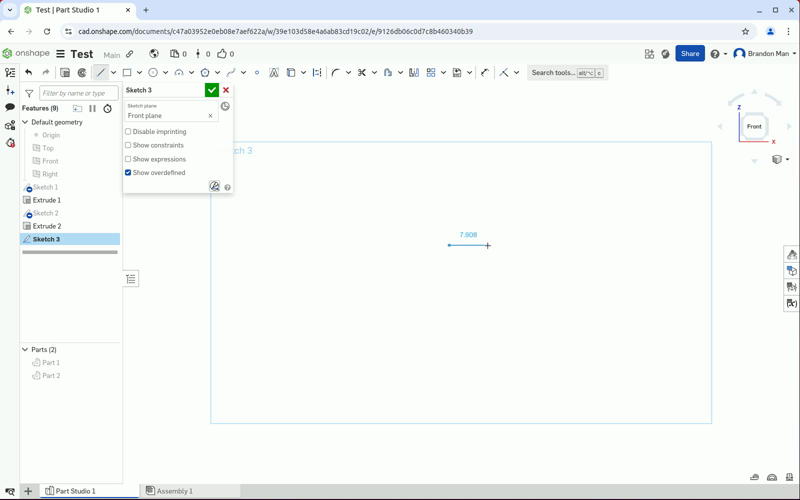
key_up(shift)
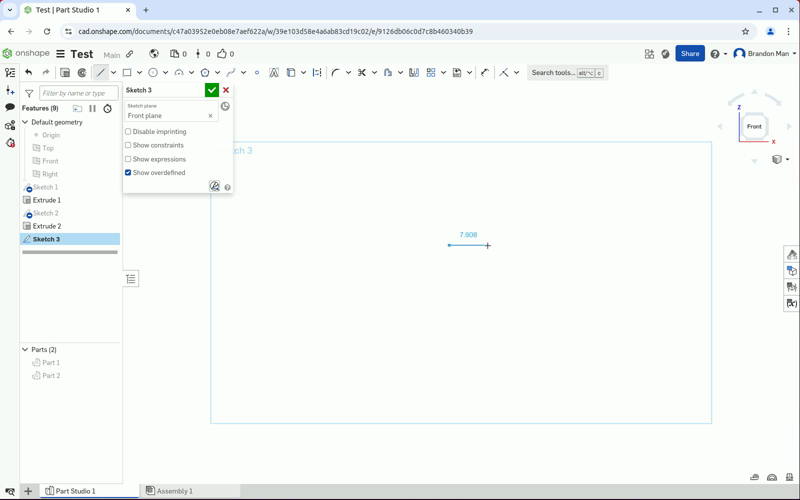
key_down(shift)
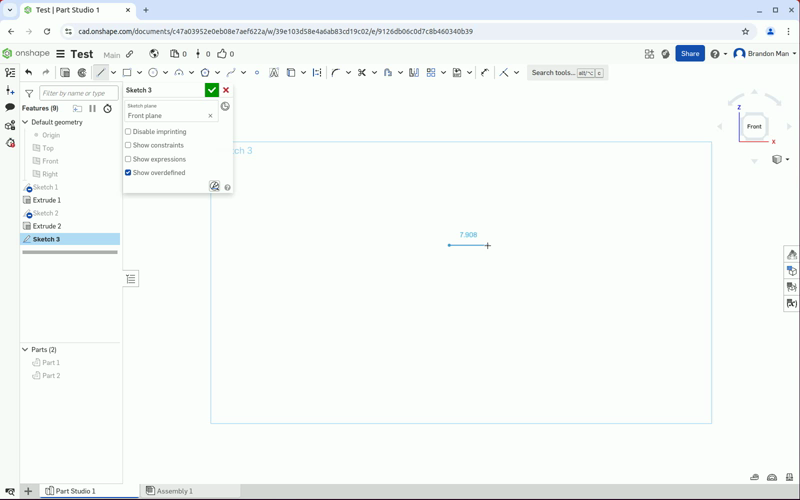
mouse_move(517, 245)
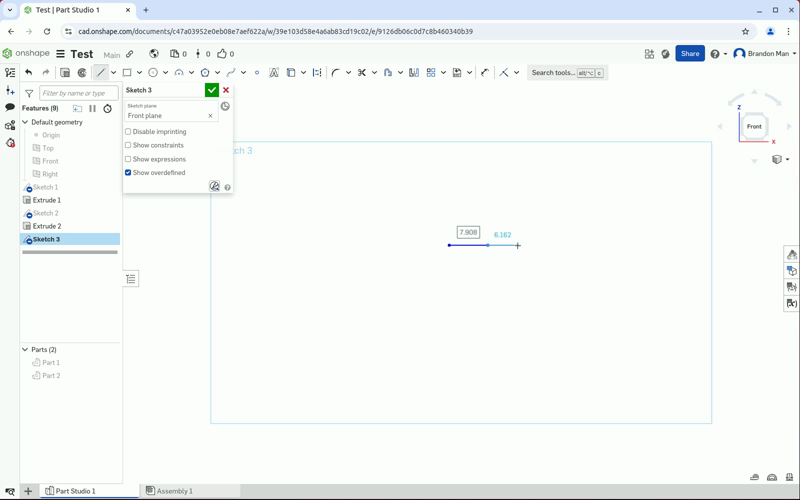
mouse_move(487, 207)
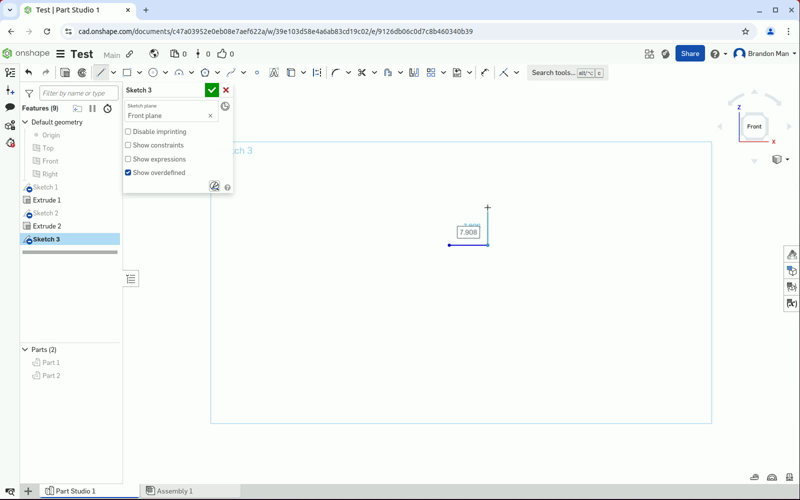
click(487, 207)
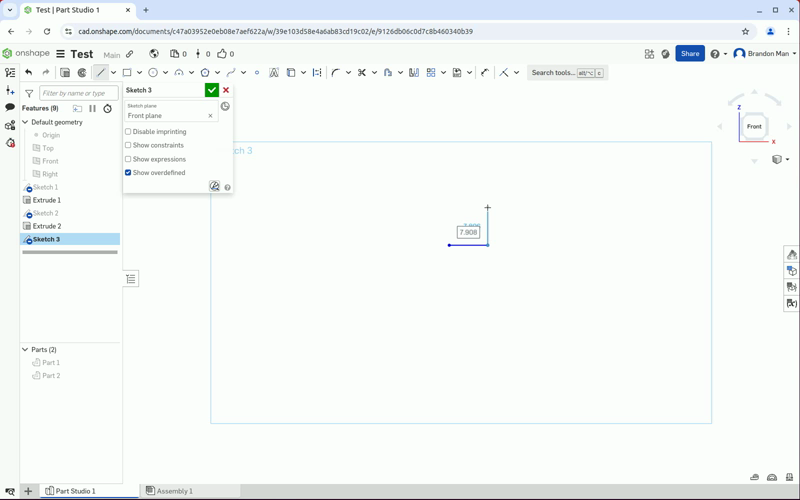
key_up(shift)
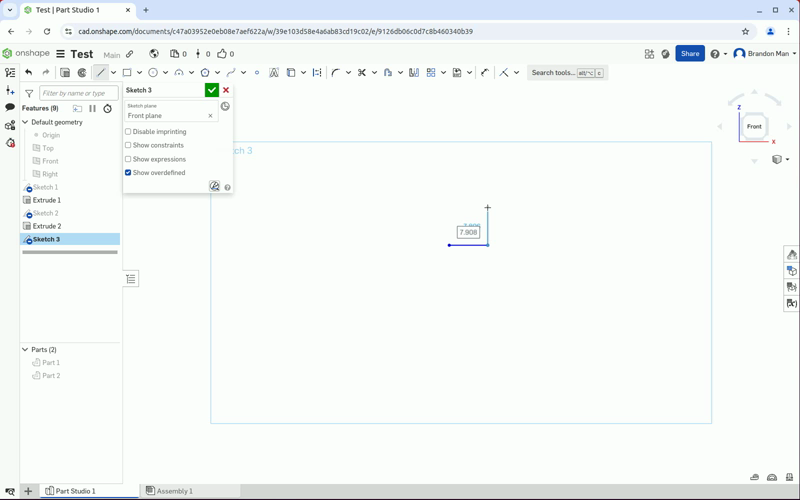
key_down(shift)
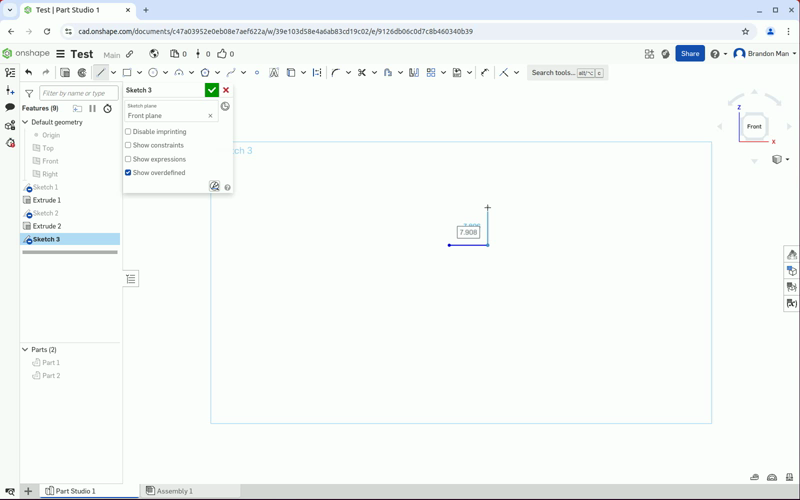
mouse_move(517, 207)
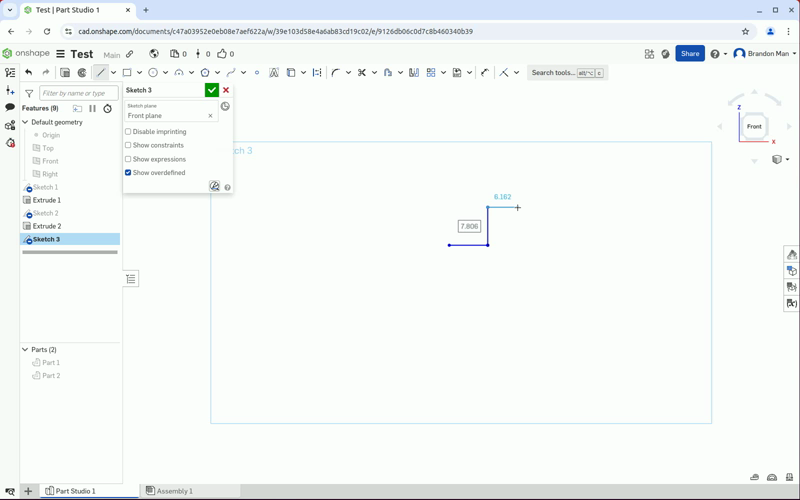
mouse_move(449, 207)
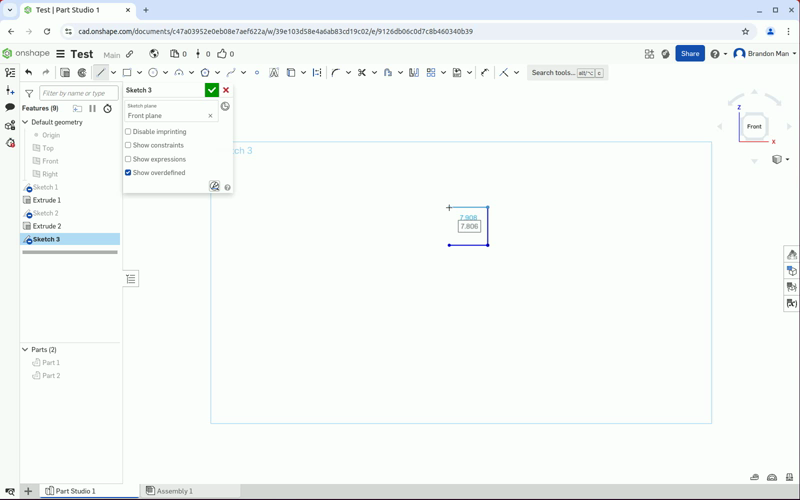
click(449, 207)
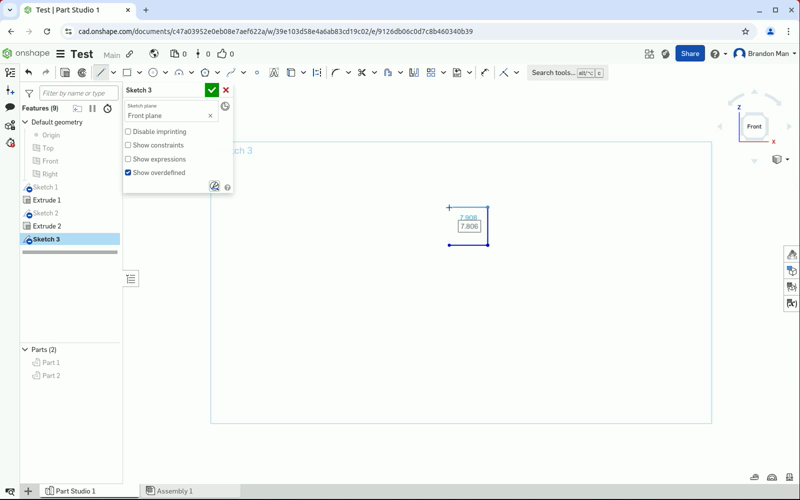
key_up(shift)
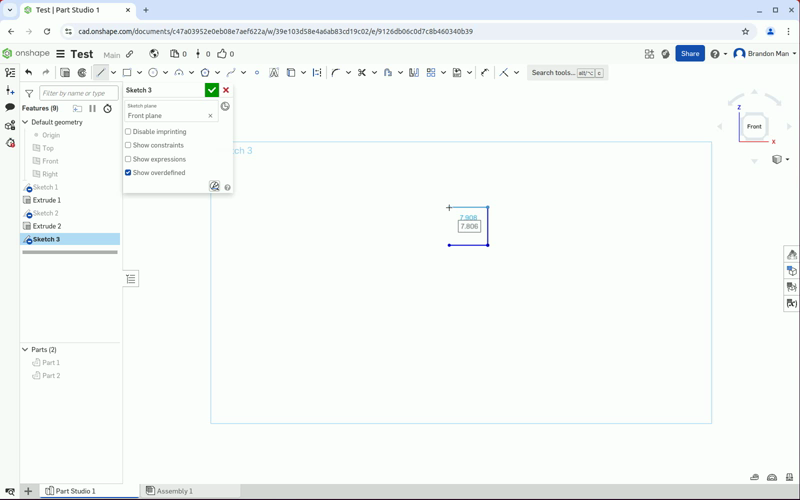
mouse_move(479, 207)
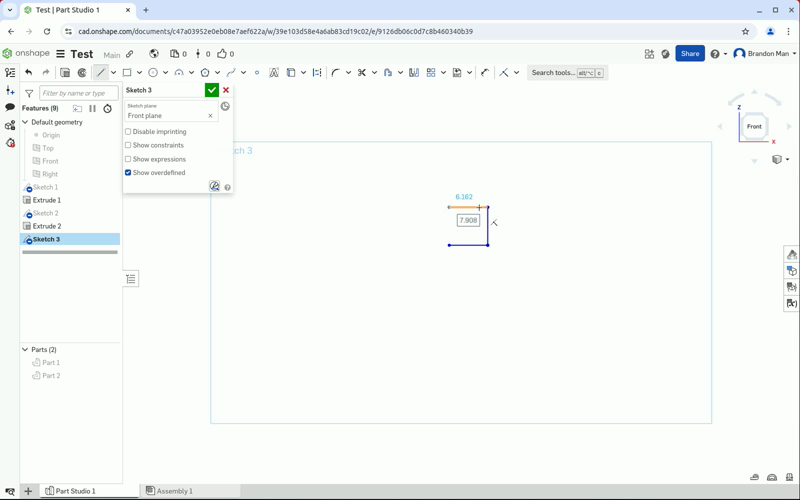
key_down(shift)
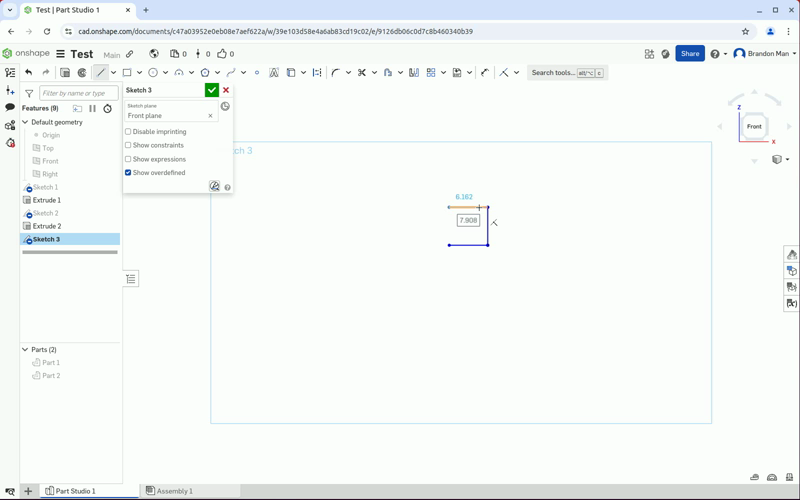
mouse_move(449, 245)
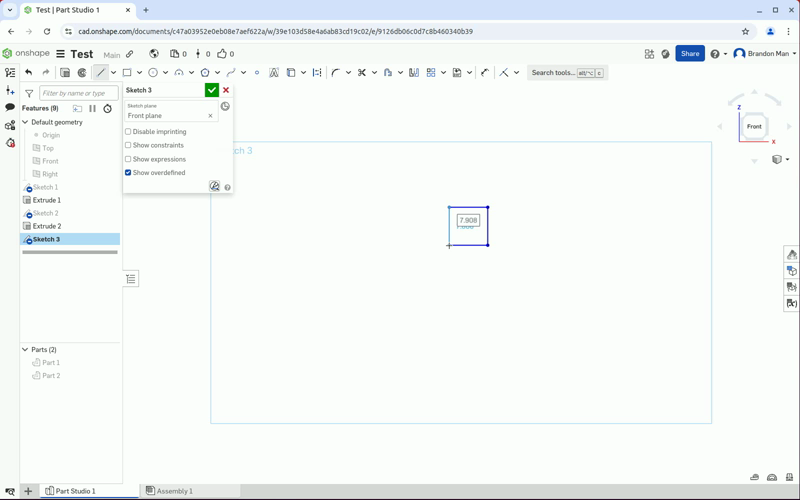
key_up(shift)
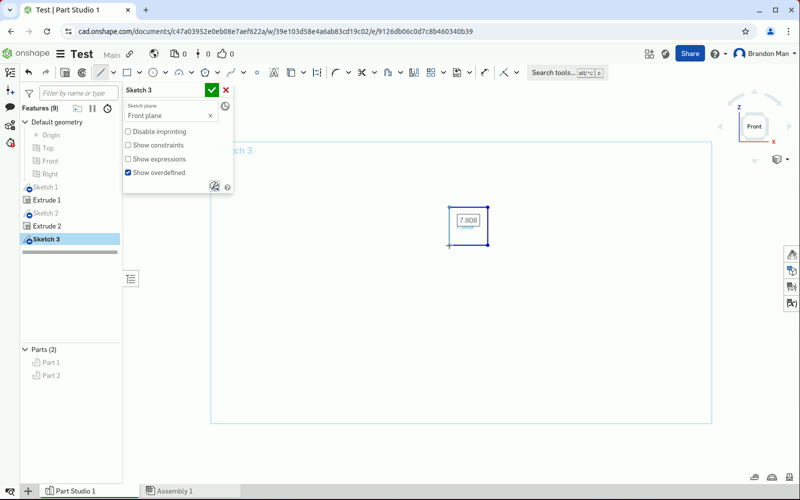
click(449, 245)
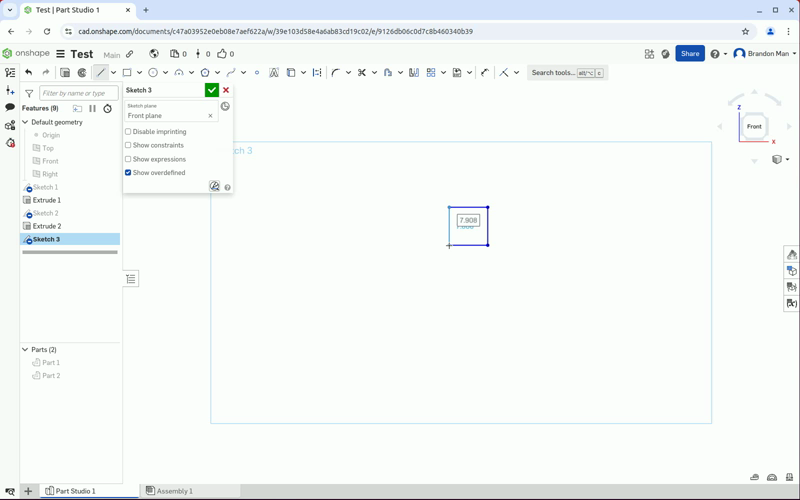
key(esc)
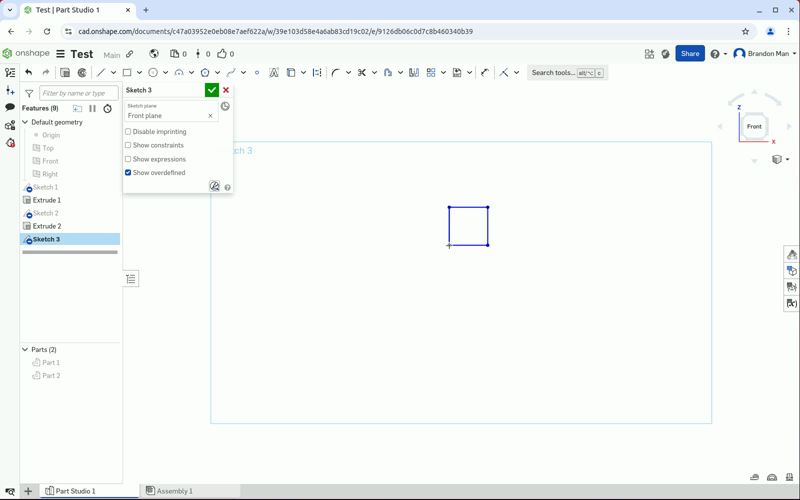
mouse_move(457, 234)
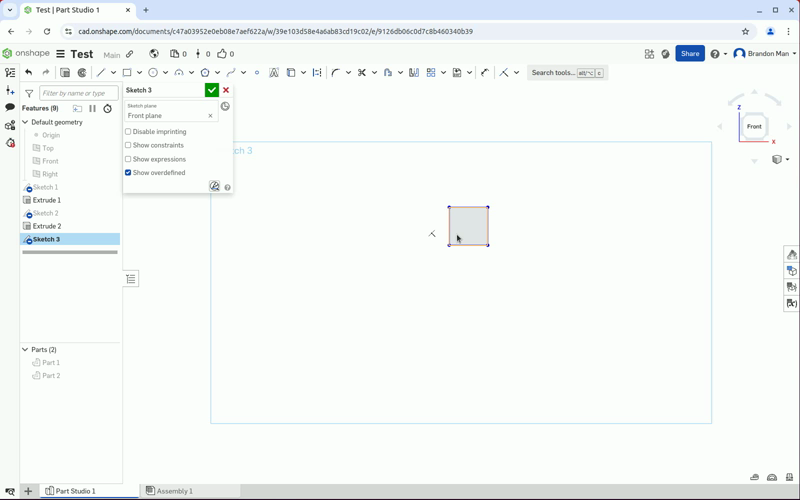
scroll(6)
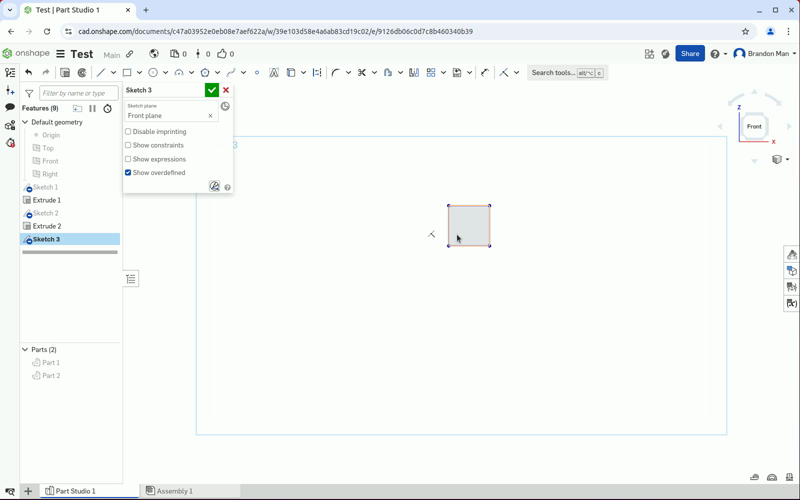
scroll(6)
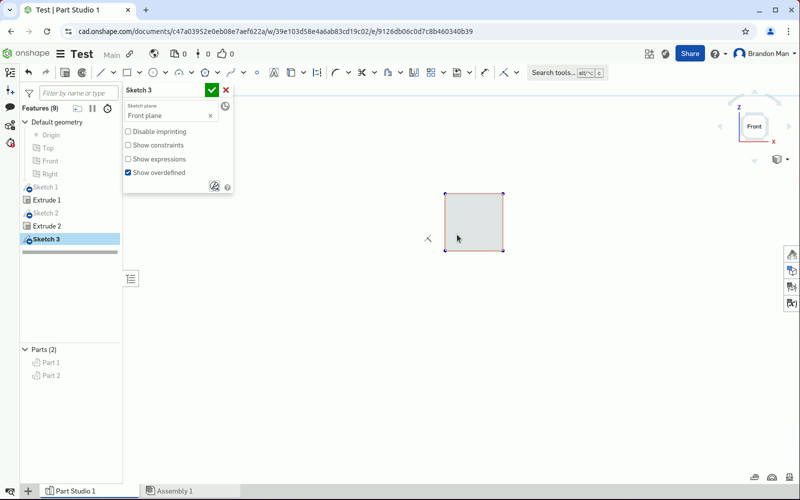
scroll(6)
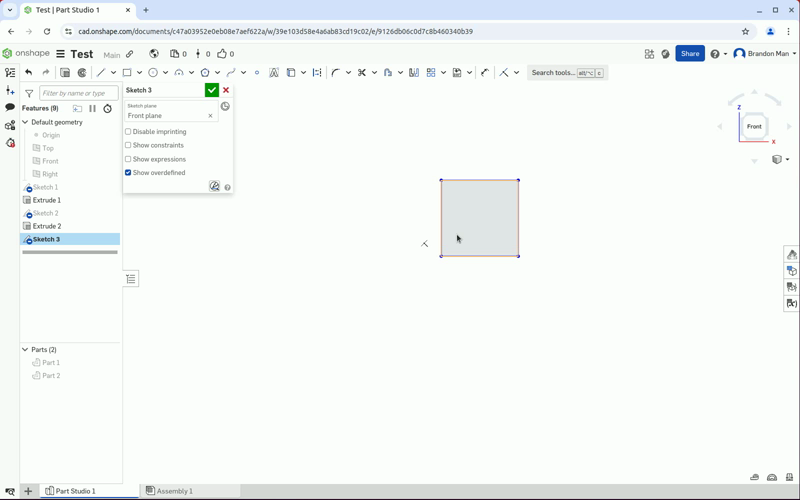
scroll(6)
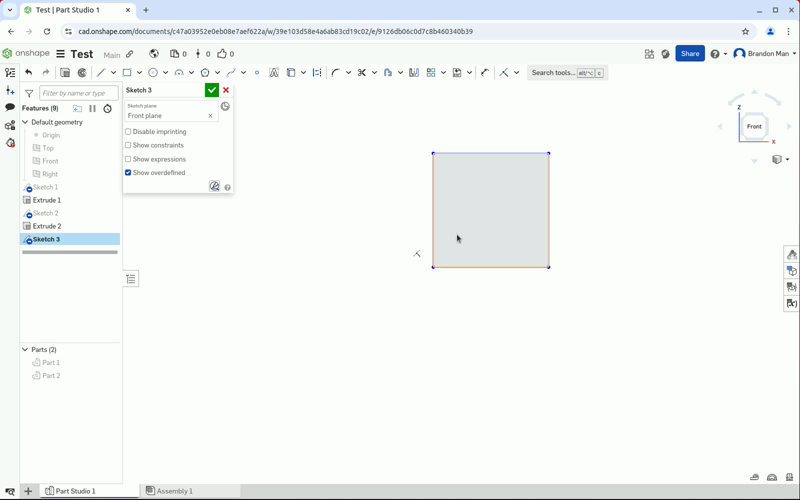
scroll(6)
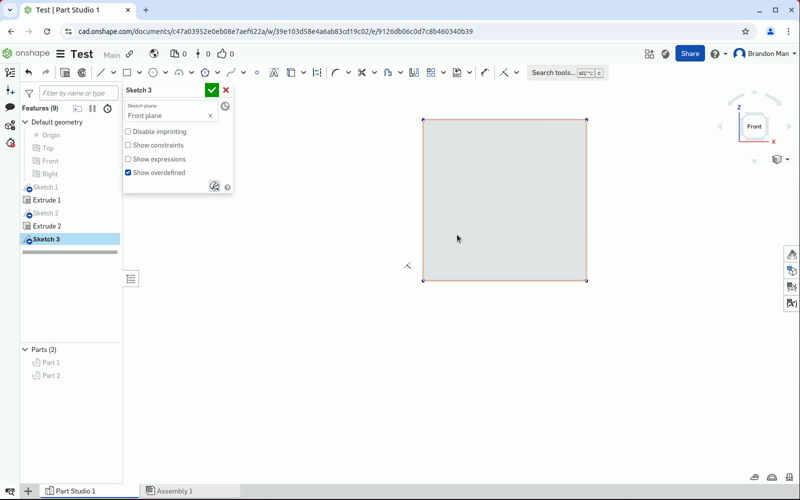
scroll(6)
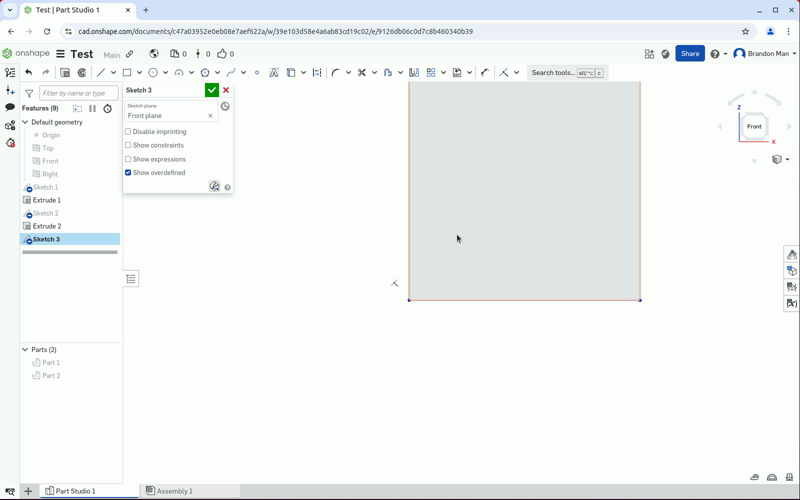
scroll(6)
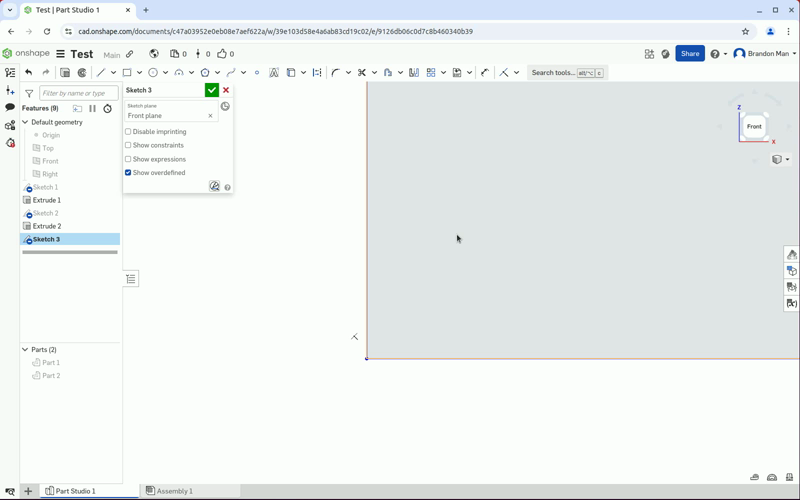
click(457, 234)
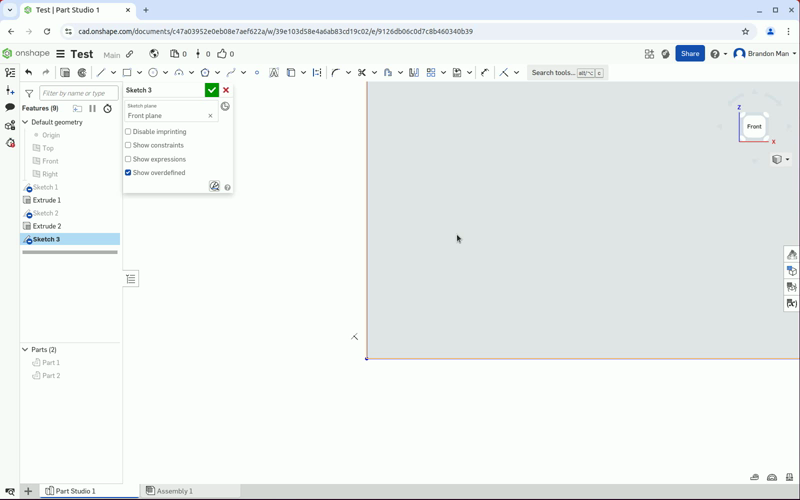
scroll(-6)
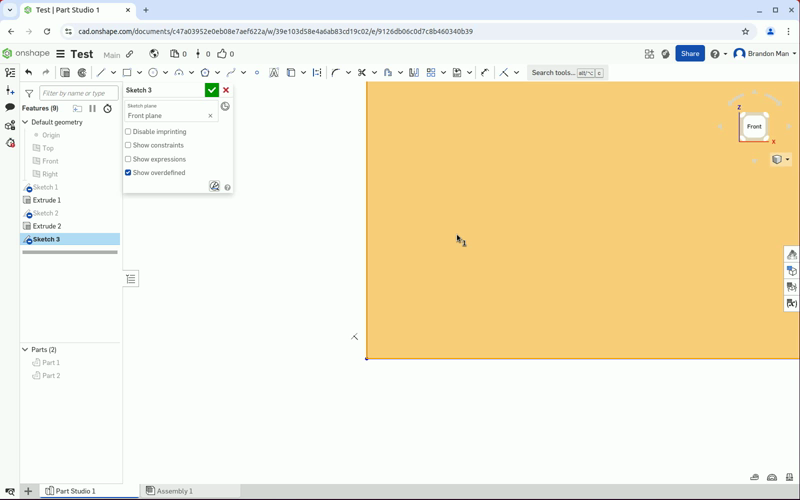
scroll(-6)
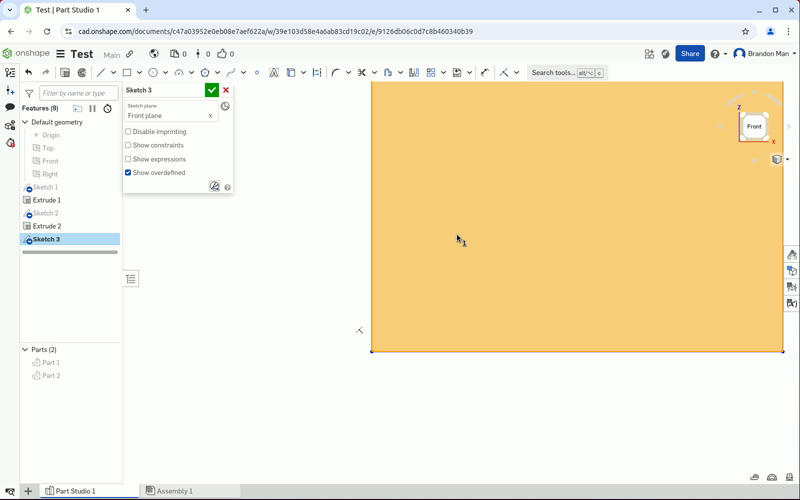
scroll(-6)
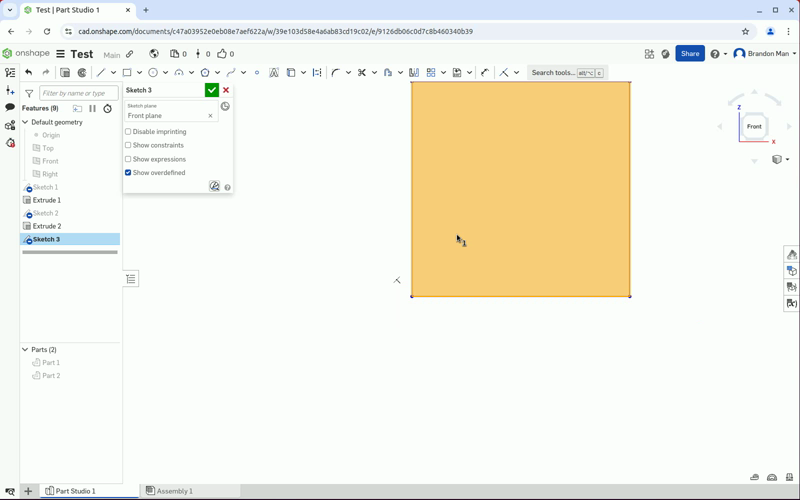
scroll(-6)
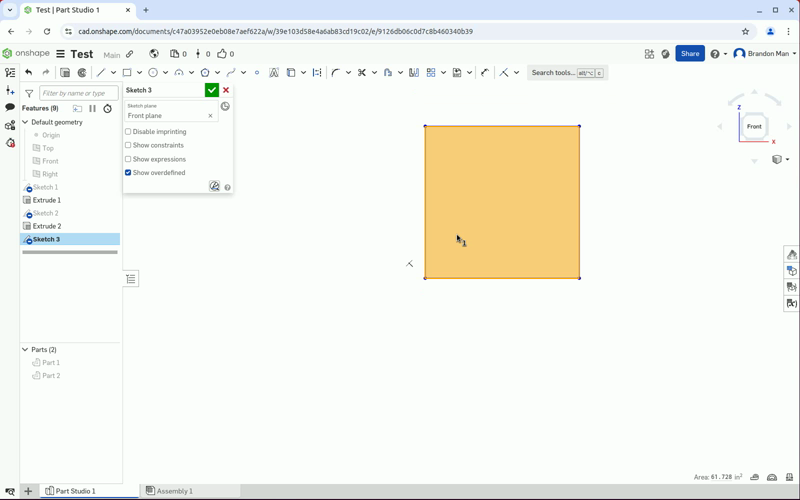
scroll(-6)
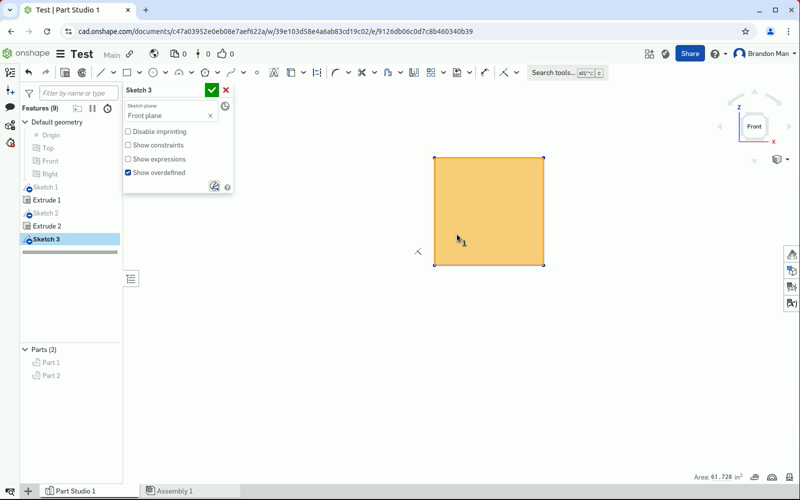
scroll(-6)
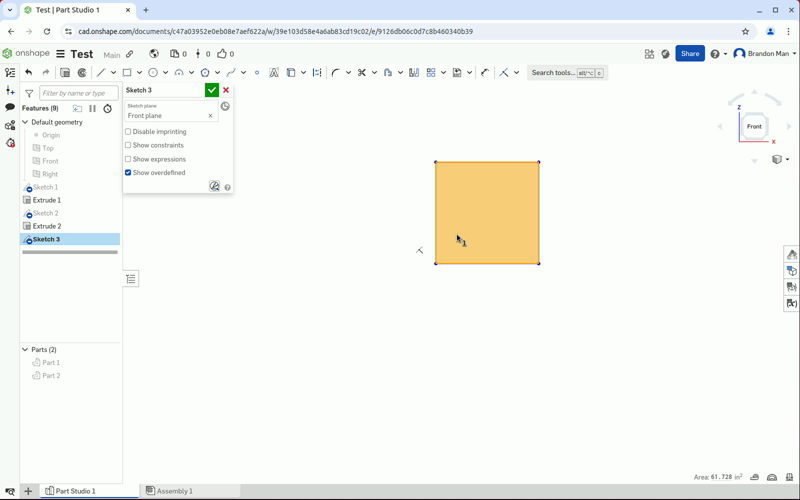
scroll(-6)
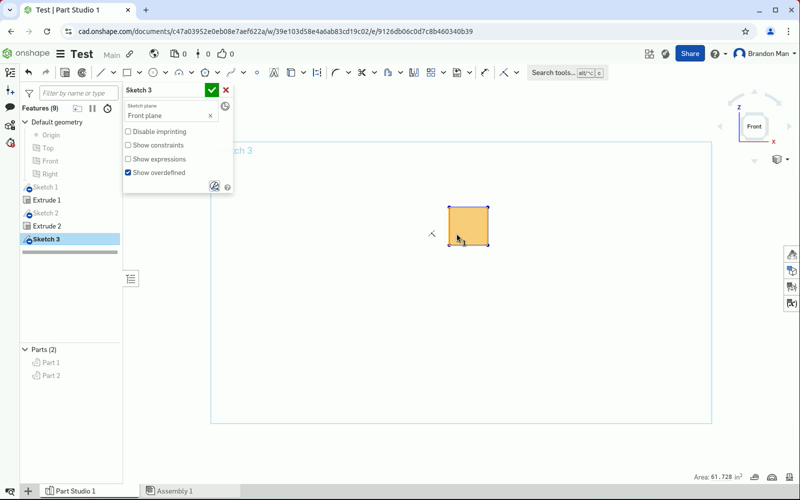
mouse_move(73, 352)
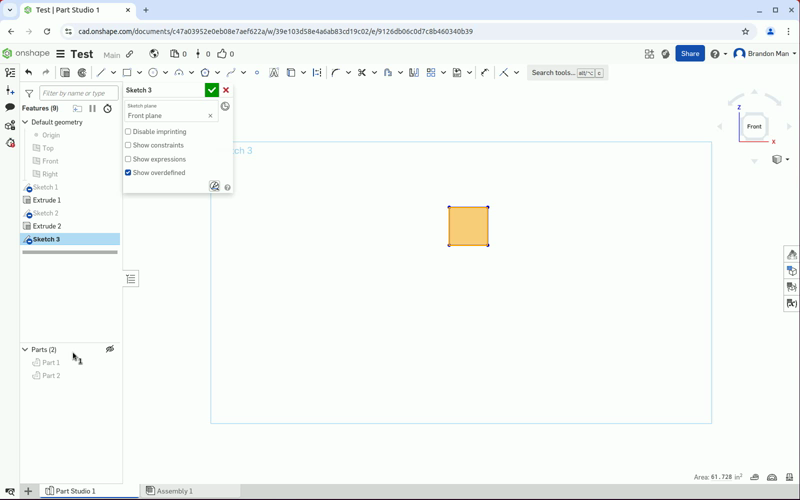
key(shift+y)
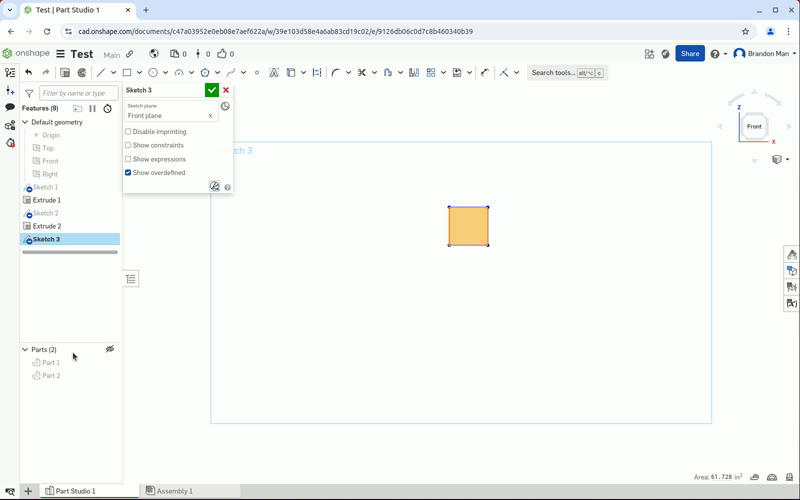
key(shift+e)
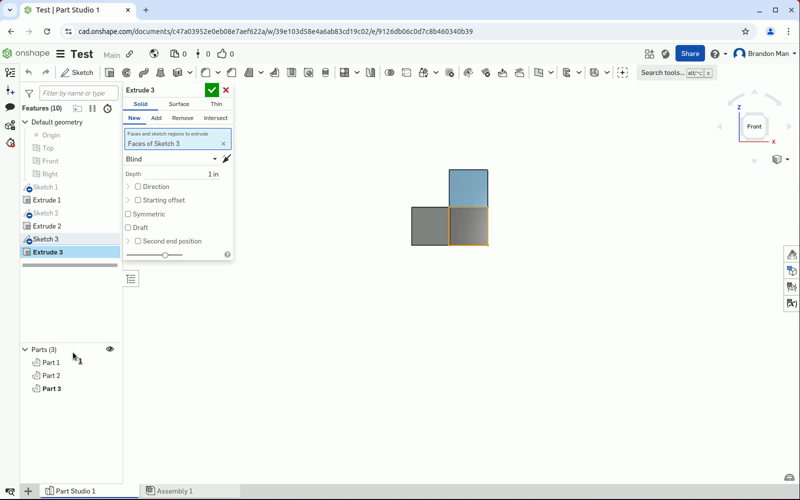
mouse_move(143, 106)
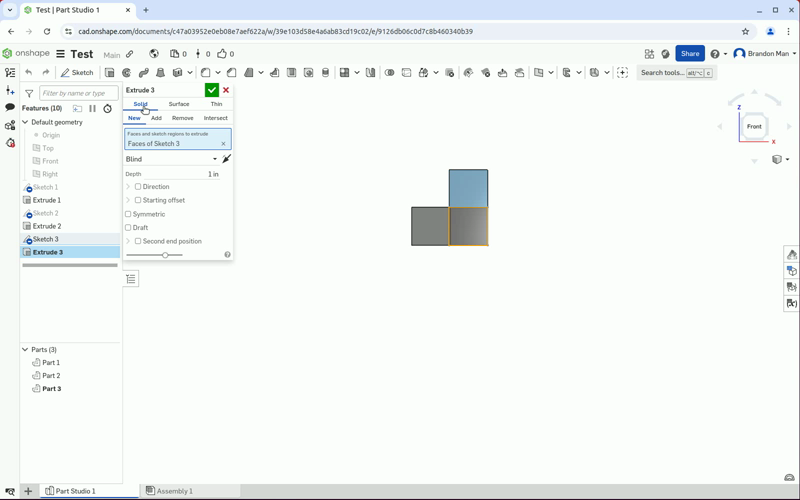
click(143, 106)
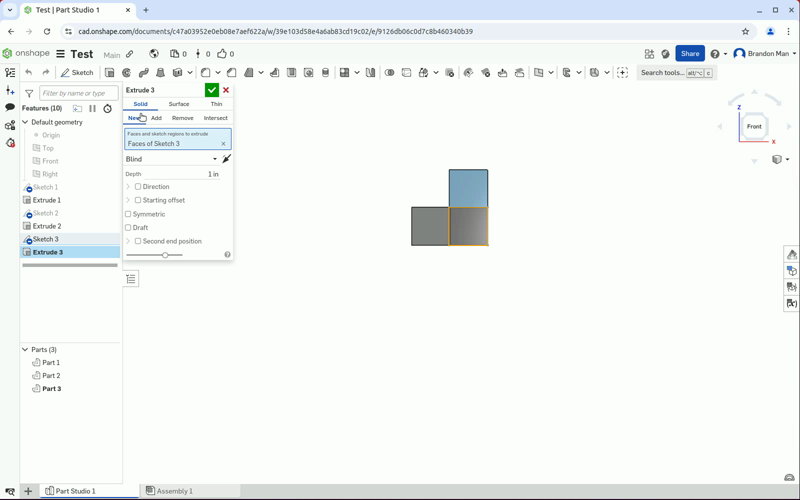
mouse_move(137, 120)
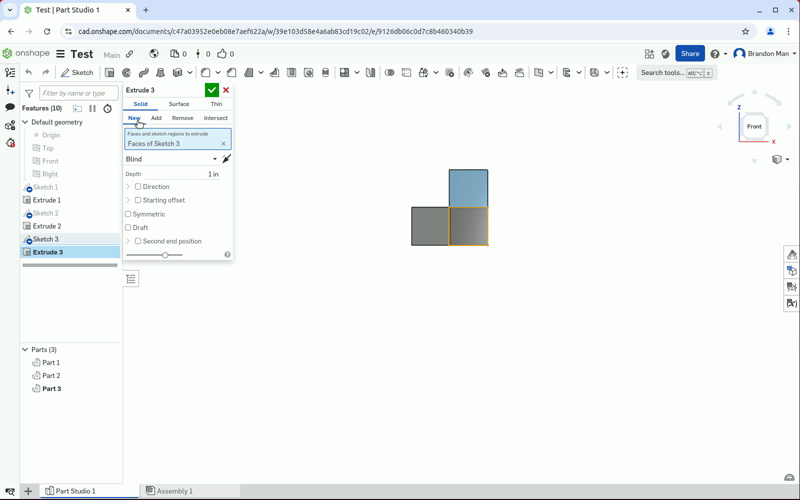
click(137, 120)
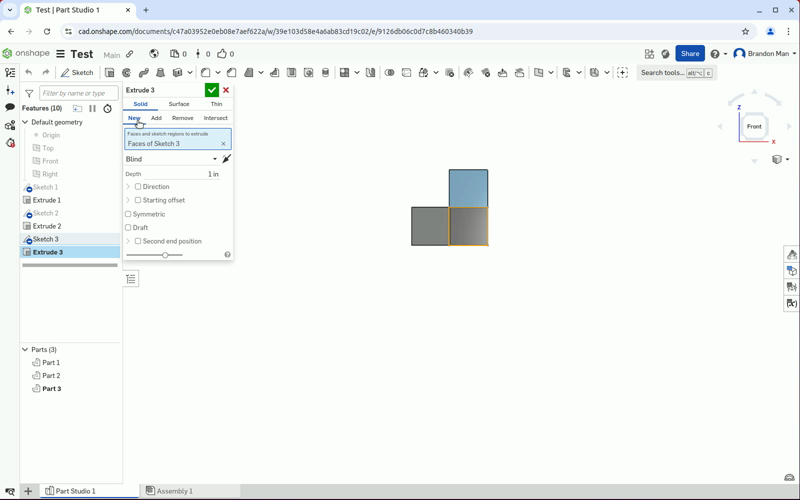
key(tab, 4)
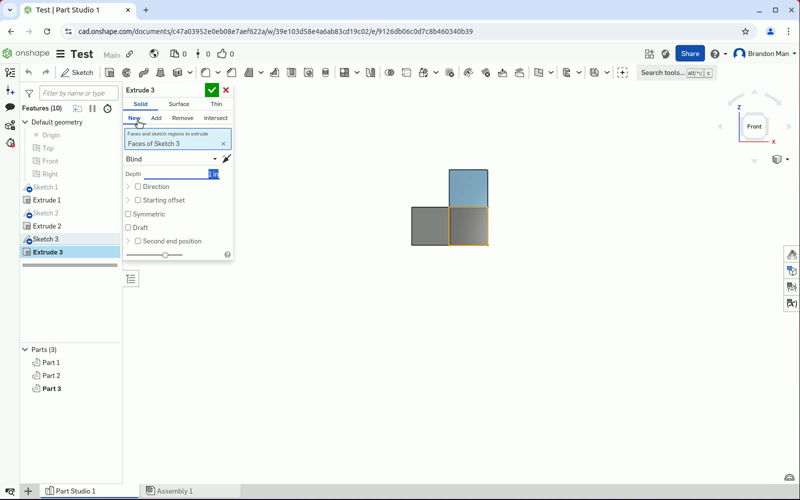
text(7.703)
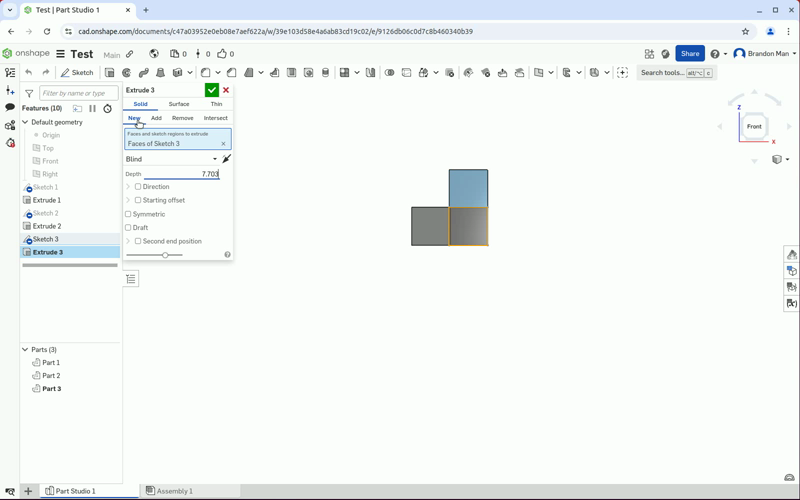
key(enter)
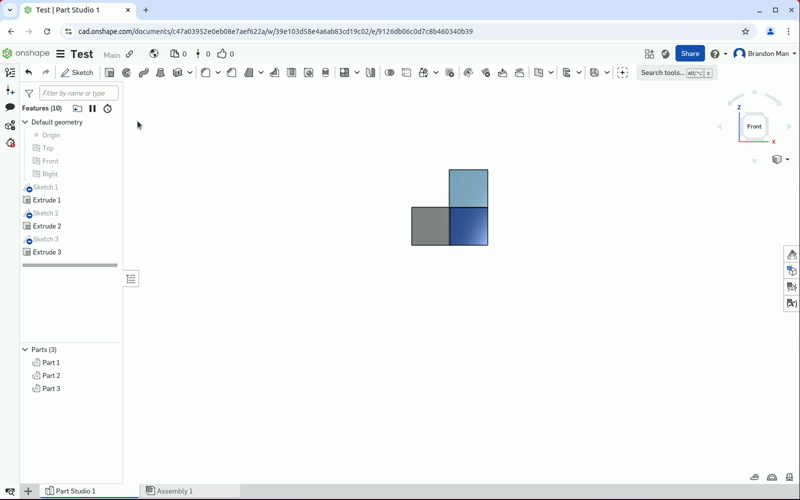
key(shift+h)
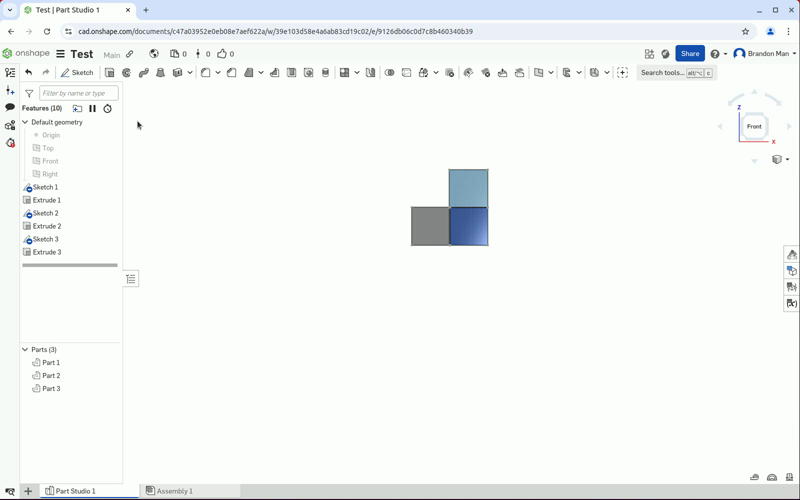
key(shift+h)
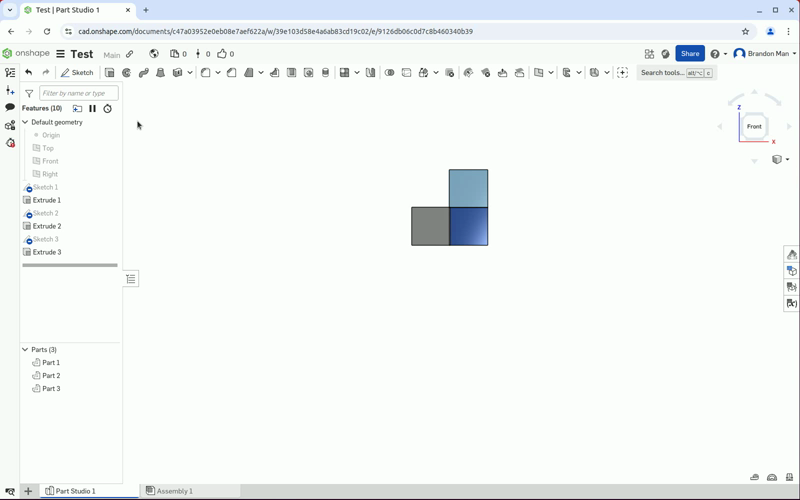
mouse_move(73, 189)
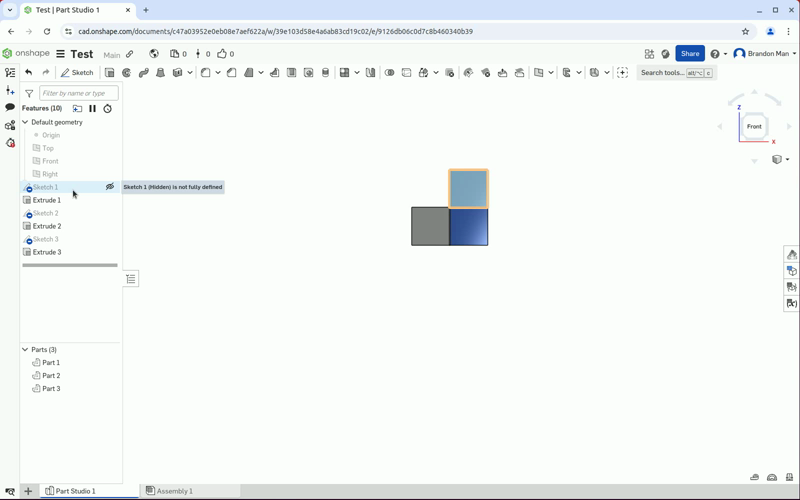
click(73, 189)
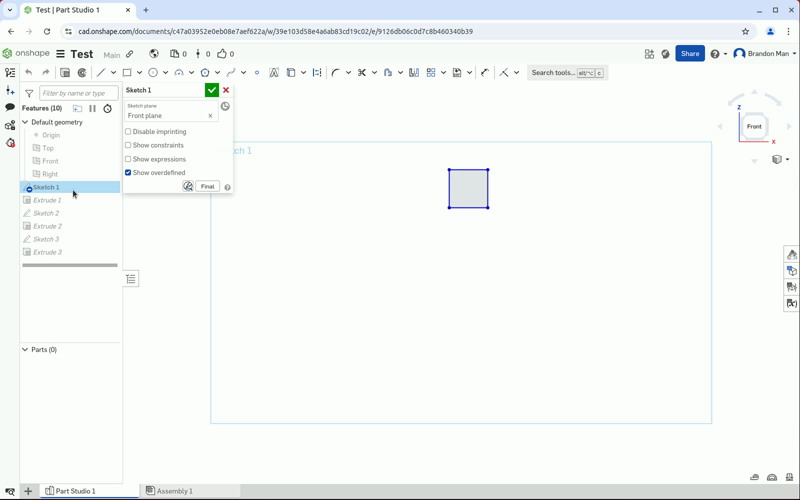
mouse_move(229, 92)
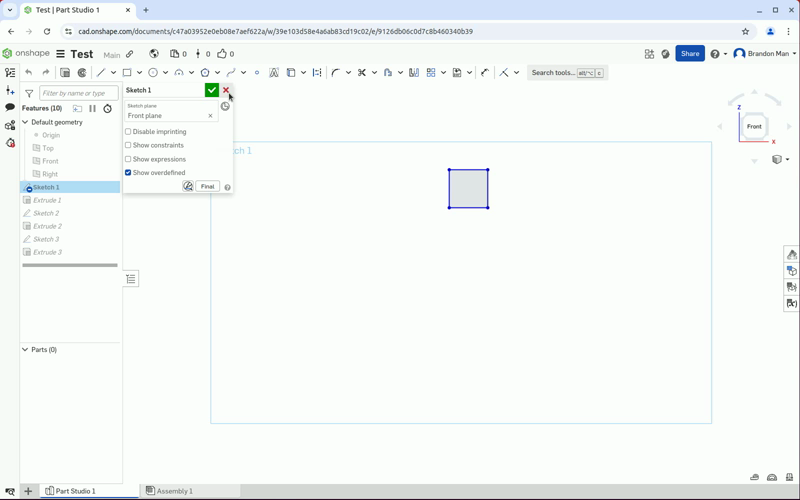
click(229, 92)
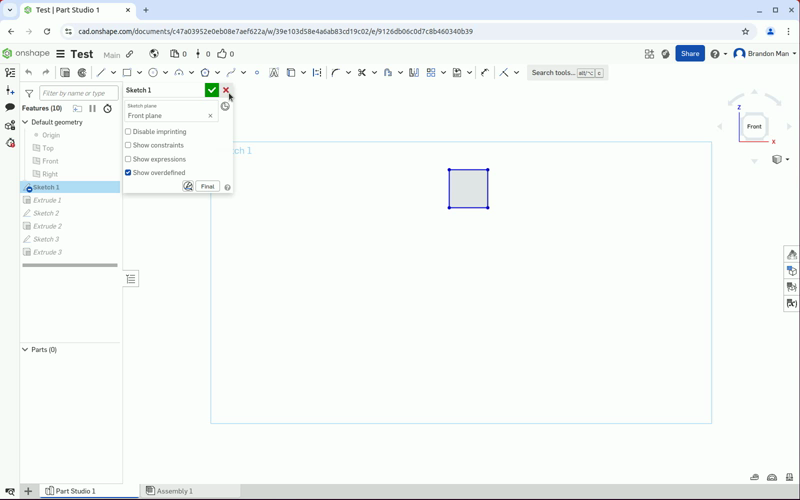
key(shift+s)
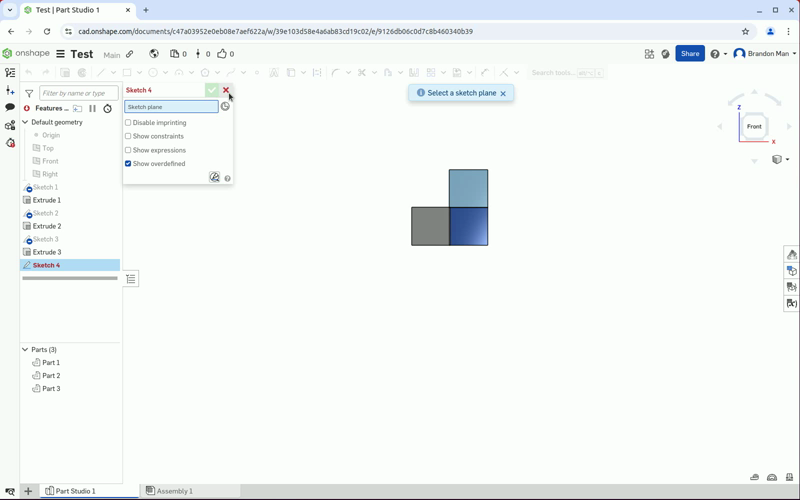
mouse_move(73, 163)
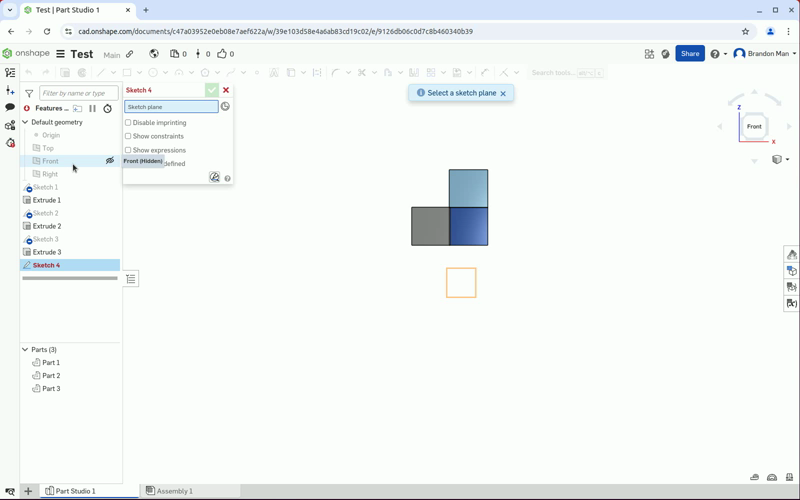
click(73, 163)
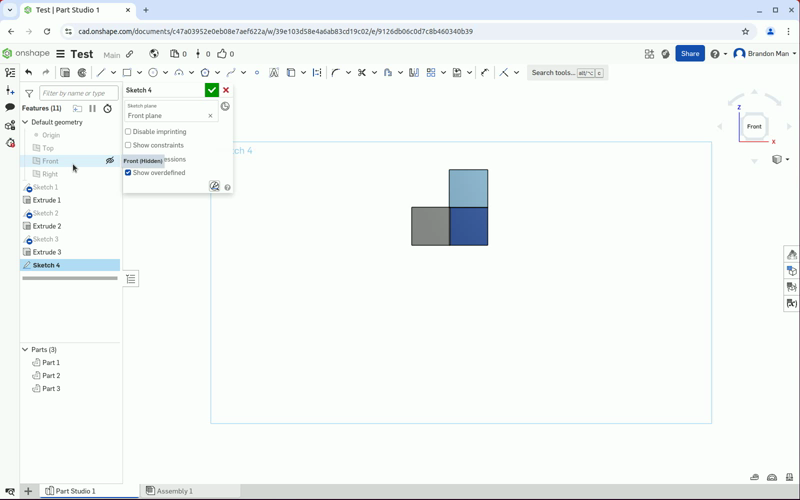
mouse_move(73, 352)
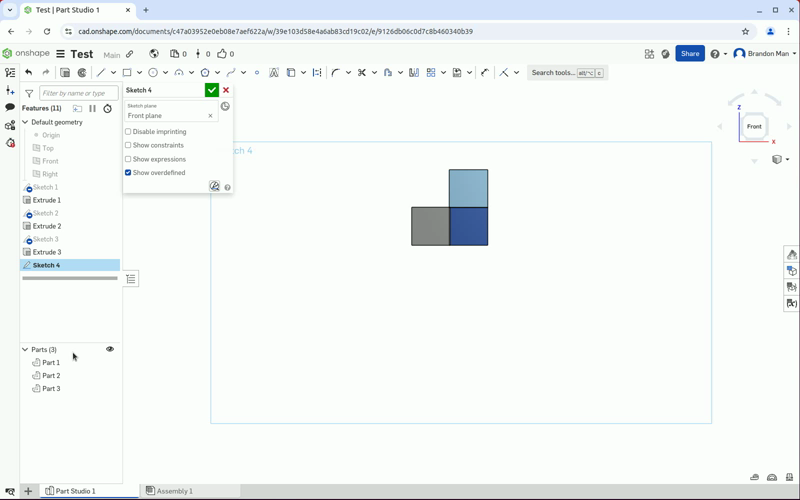
key(y)
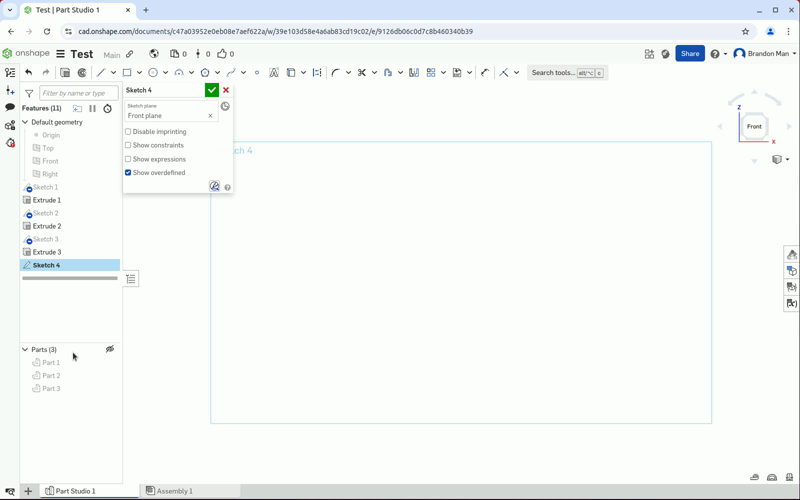
key(l)
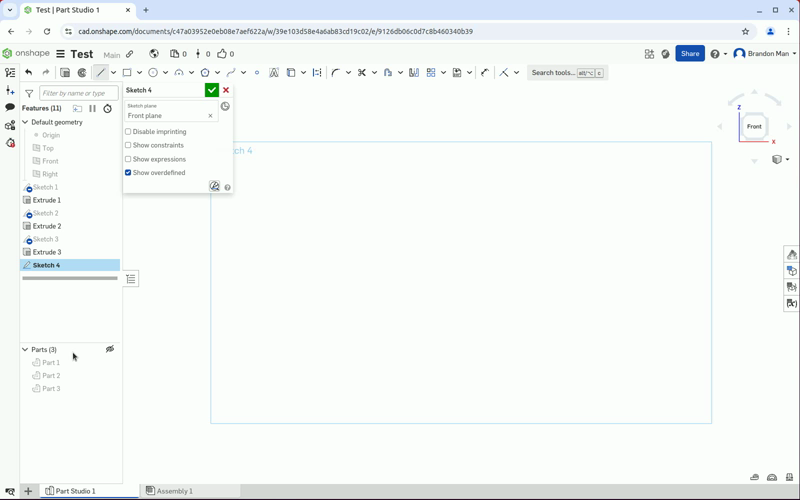
key_down(shift)
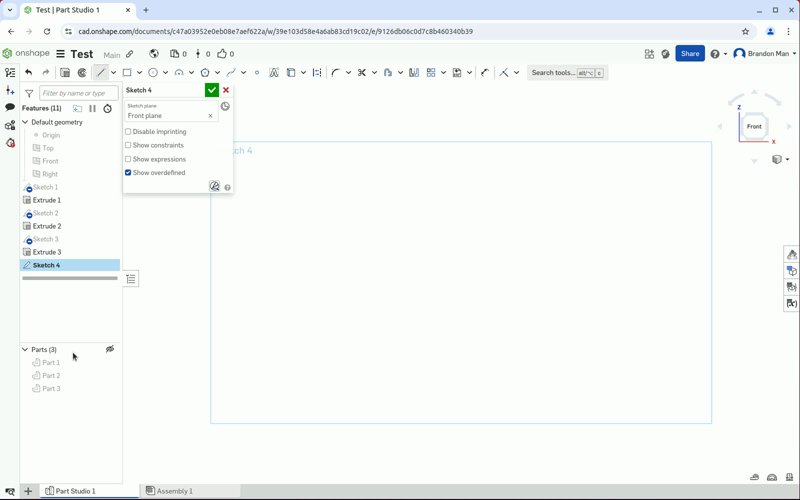
mouse_move(486, 245)
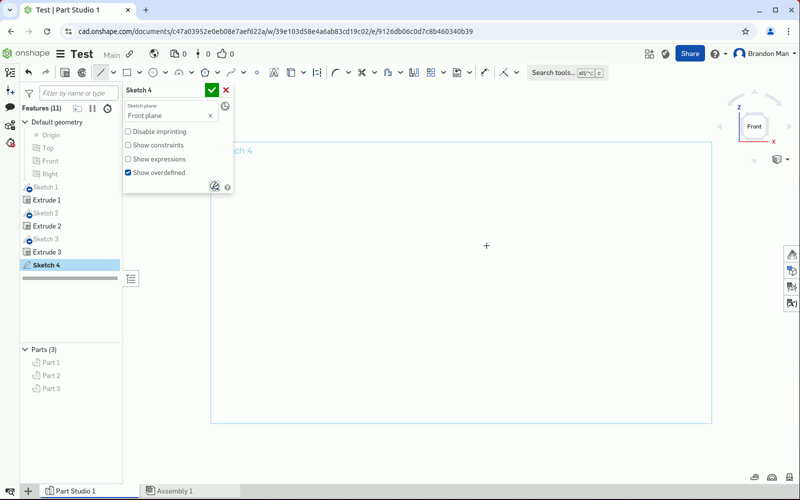
click(486, 245)
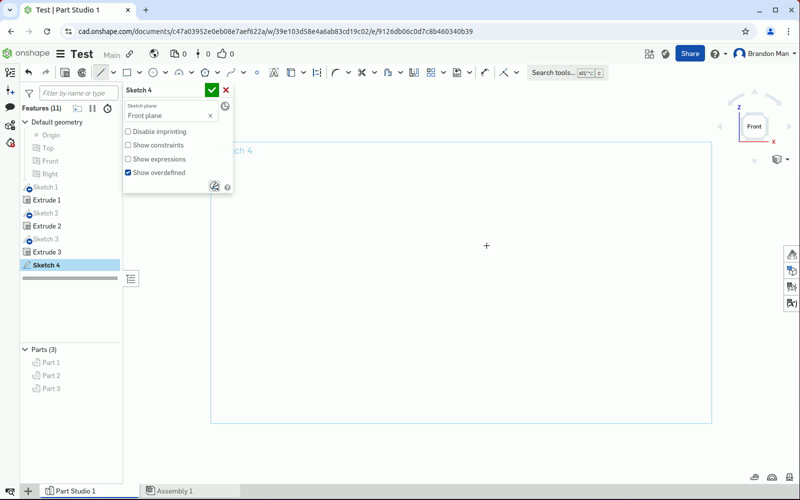
key_up(shift)
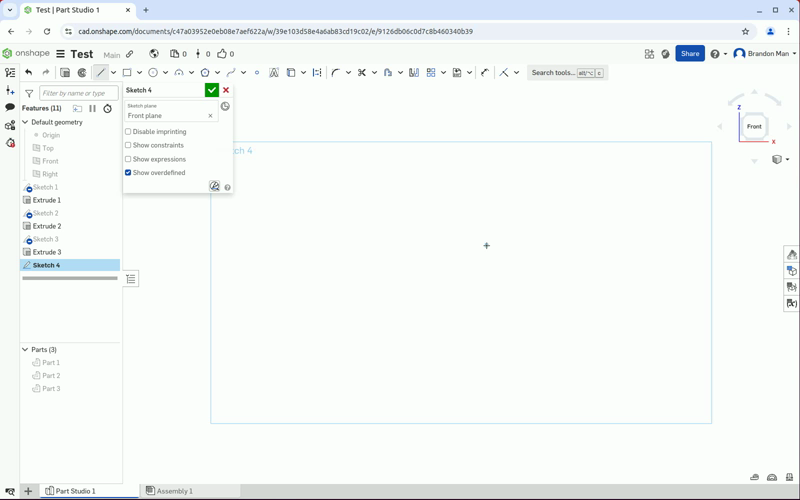
key_down(shift)
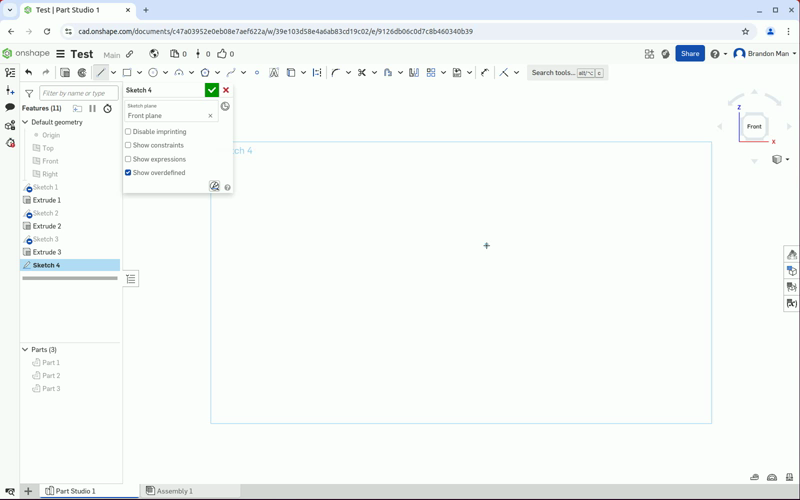
mouse_move(516, 245)
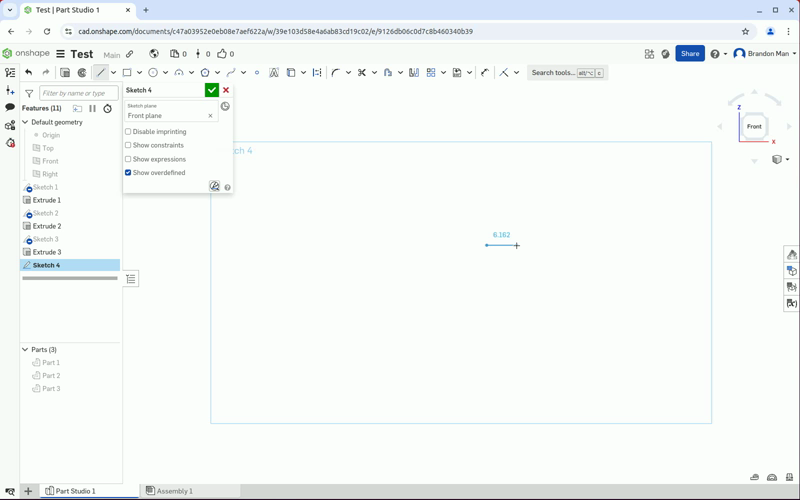
mouse_move(525, 245)
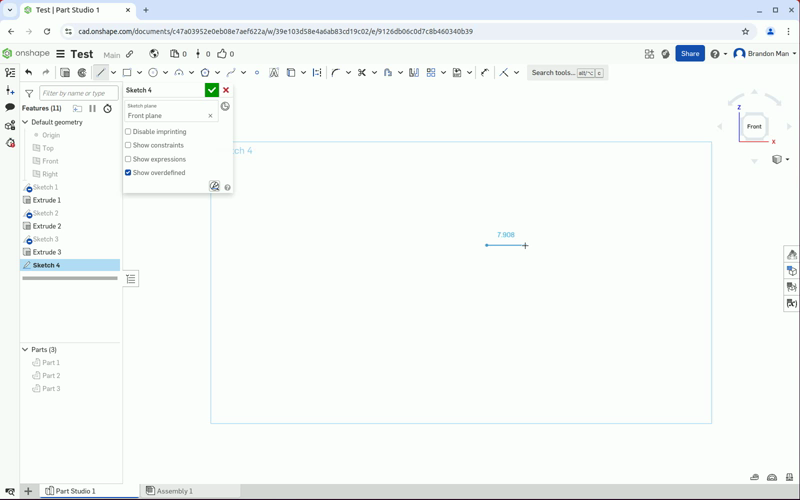
click(525, 245)
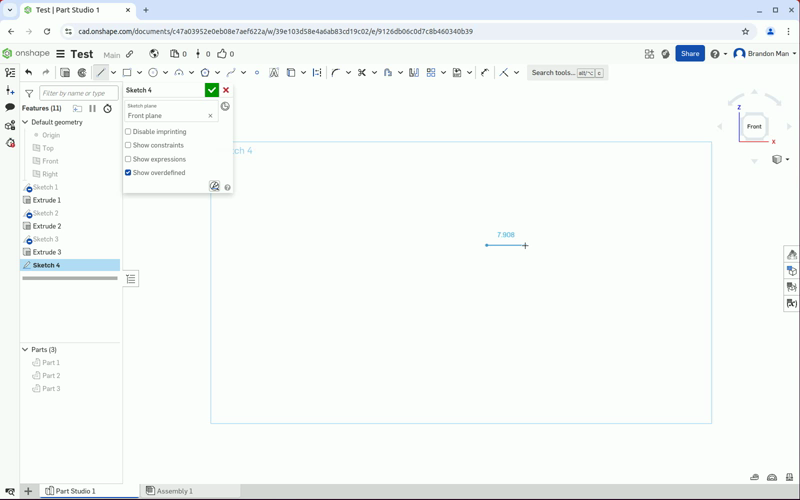
key_up(shift)
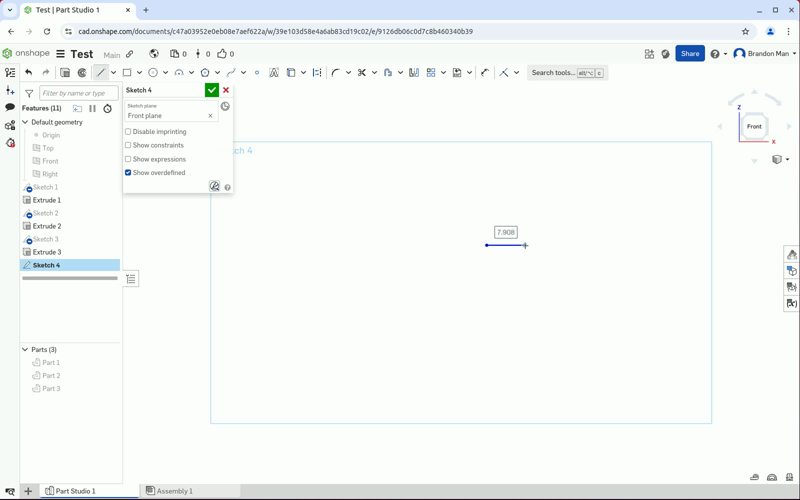
key_down(shift)
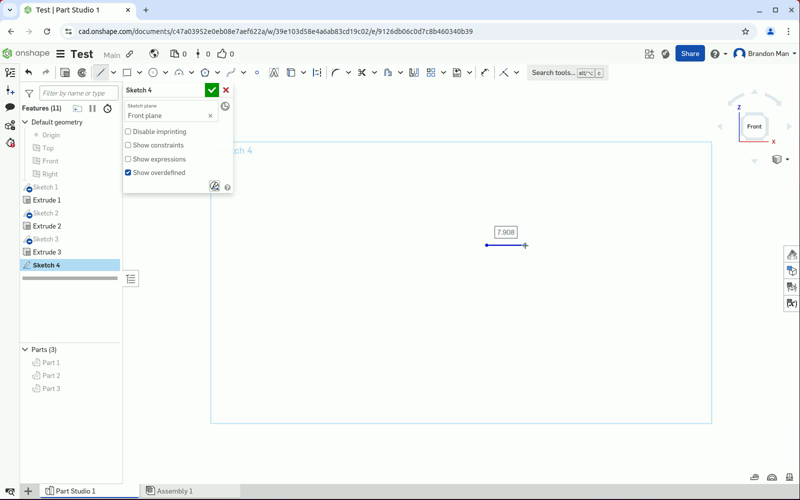
mouse_move(555, 245)
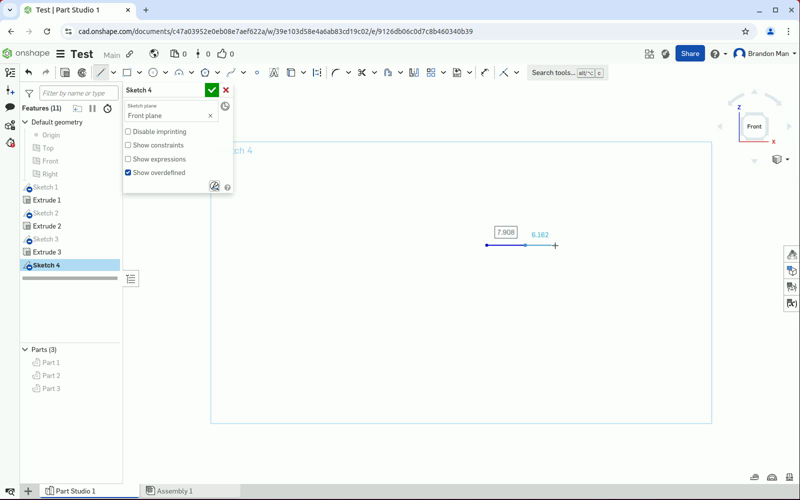
mouse_move(525, 207)
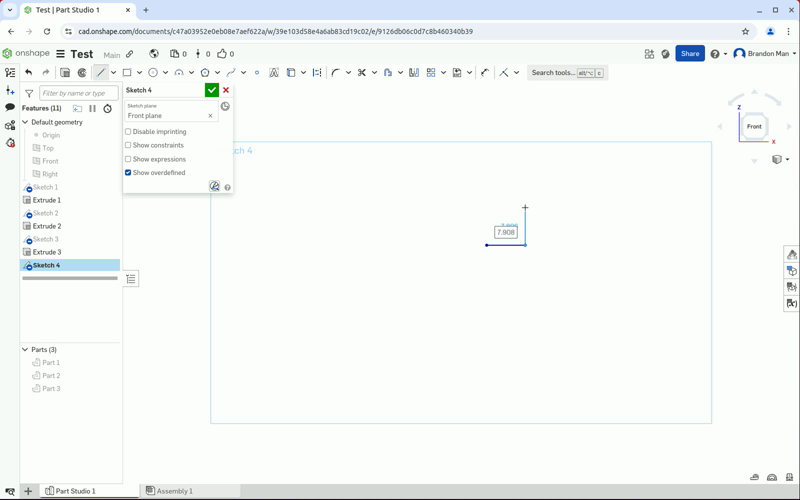
click(525, 207)
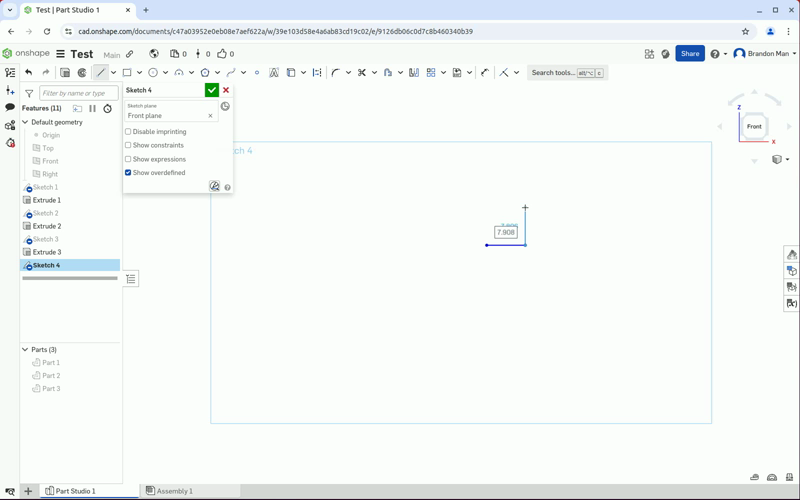
key_up(shift)
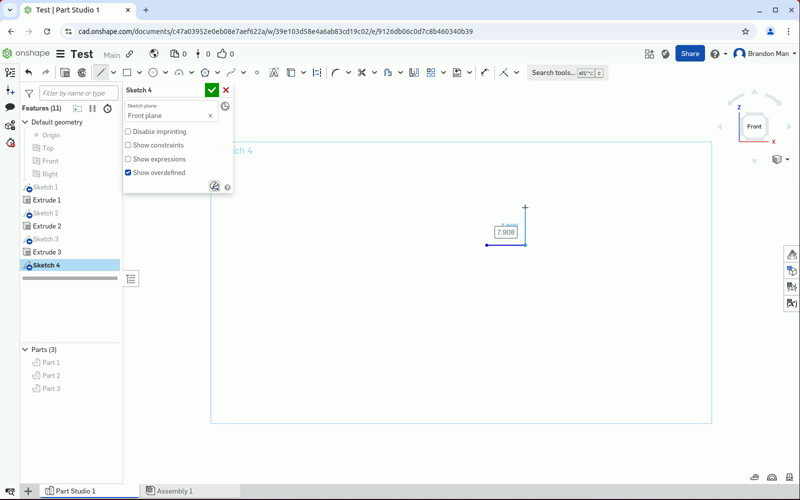
key_down(shift)
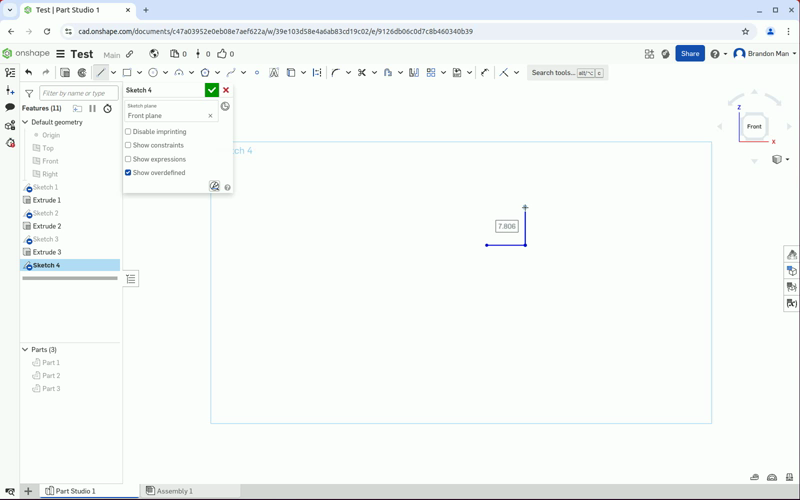
mouse_move(555, 207)
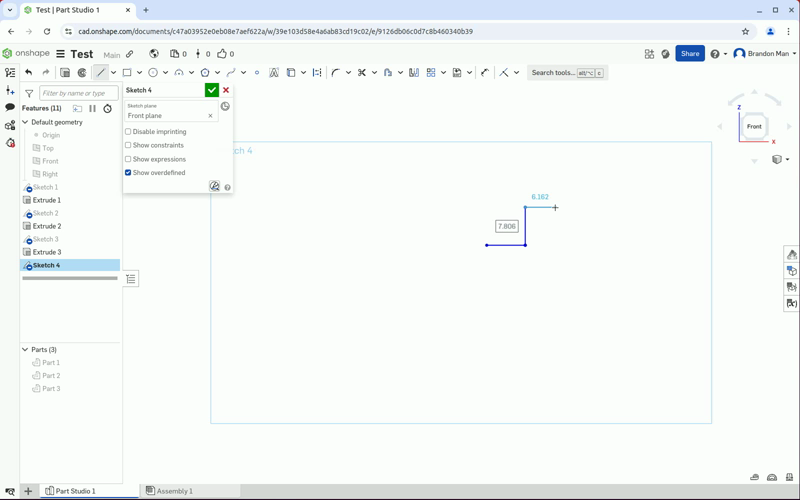
mouse_move(486, 207)
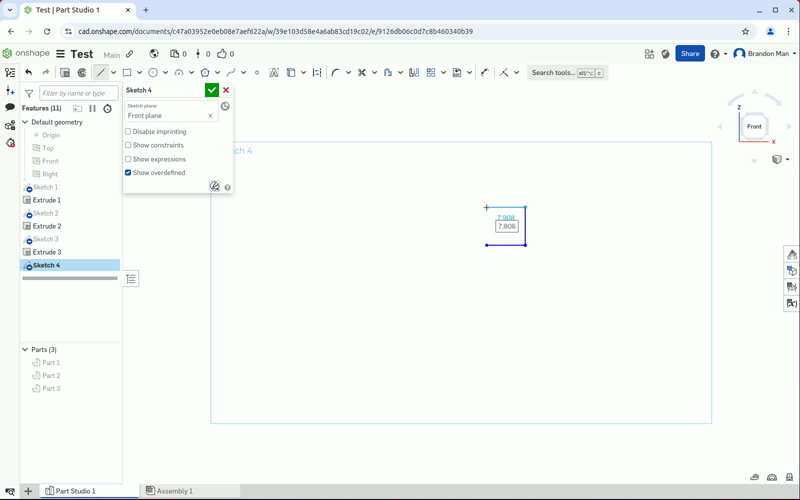
click(486, 207)
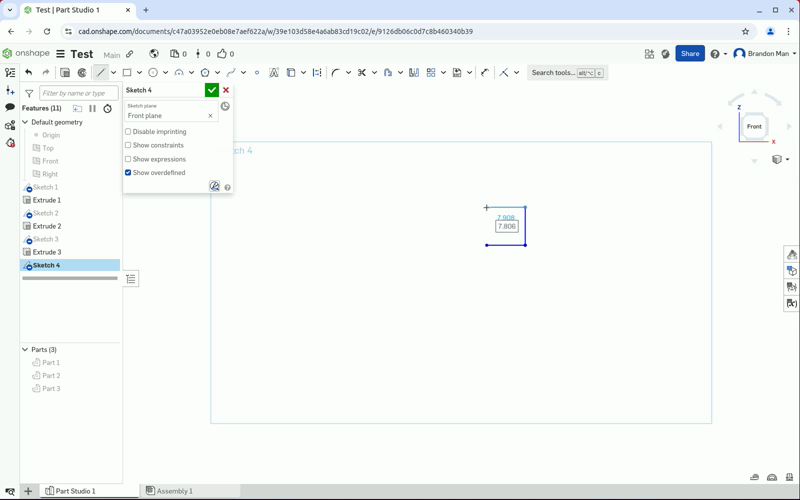
key_up(shift)
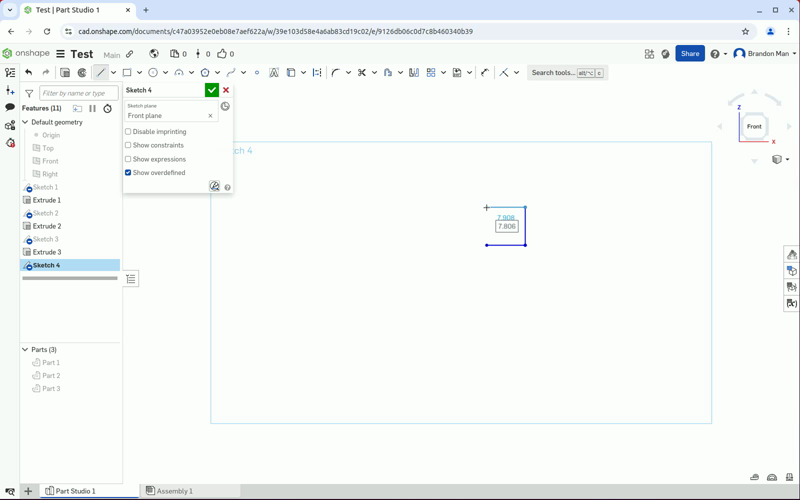
mouse_move(516, 207)
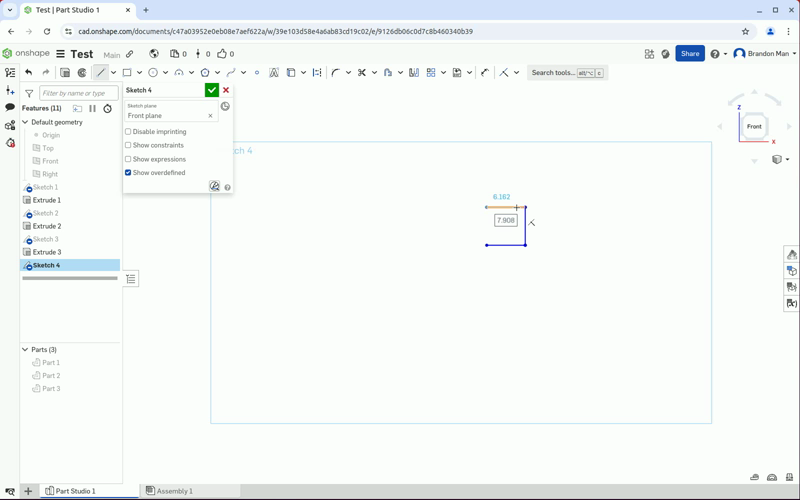
key_down(shift)
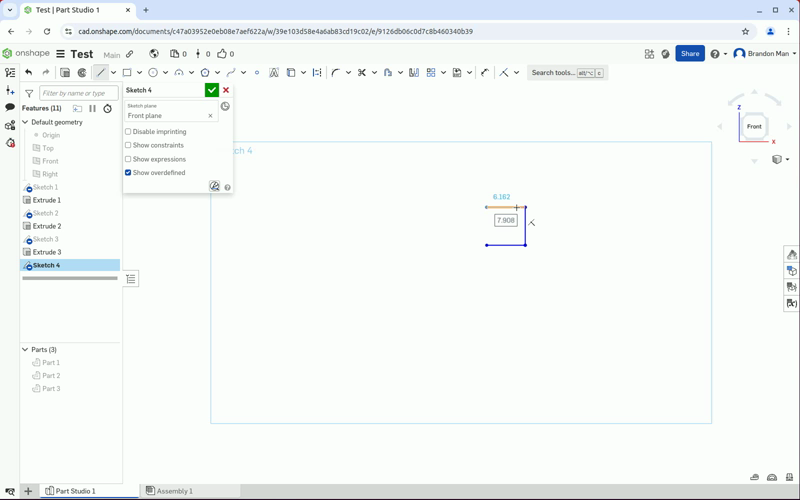
mouse_move(486, 245)
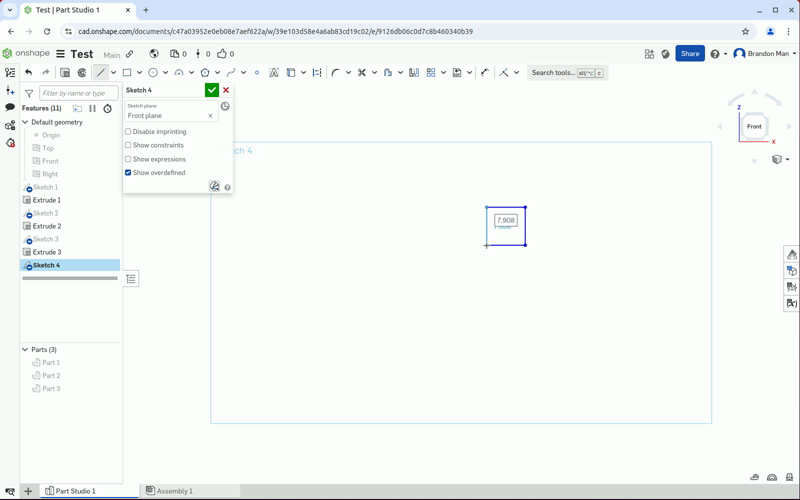
key_up(shift)
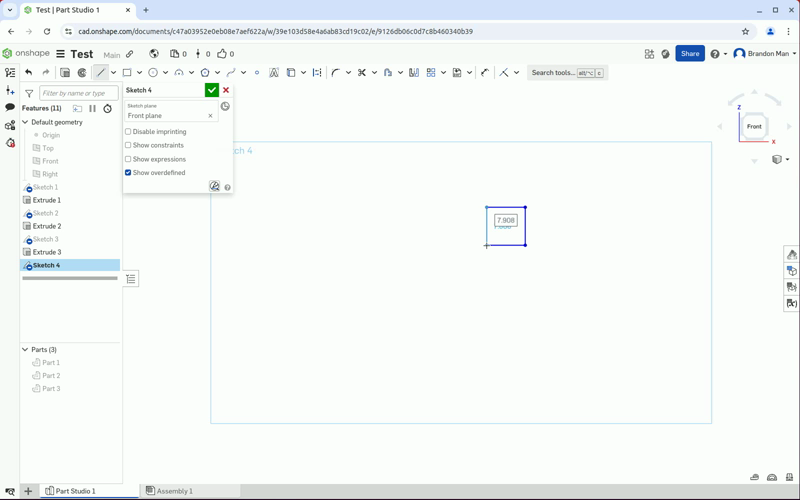
click(486, 245)
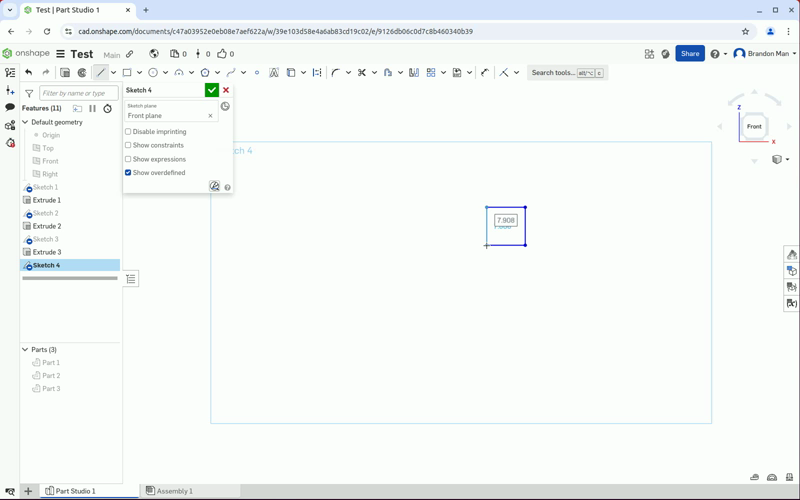
key(esc)
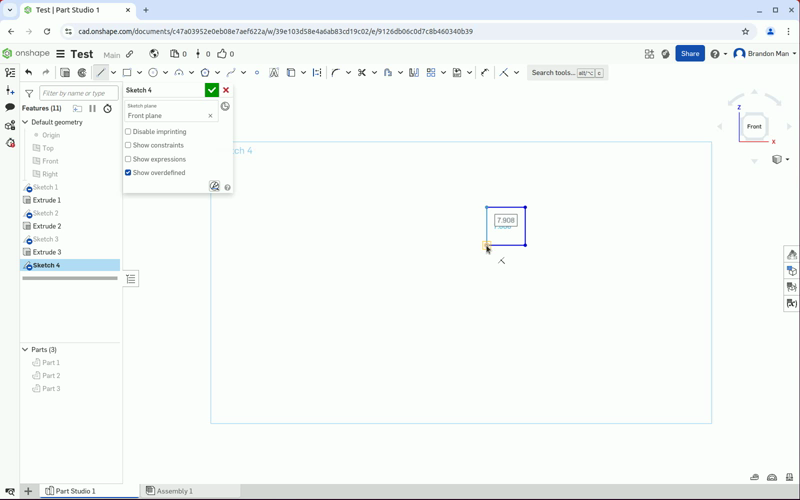
mouse_move(501, 229)
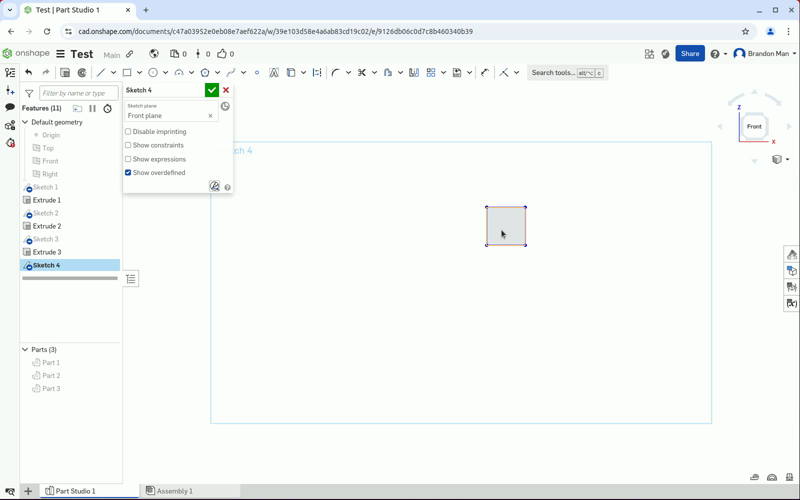
scroll(6)
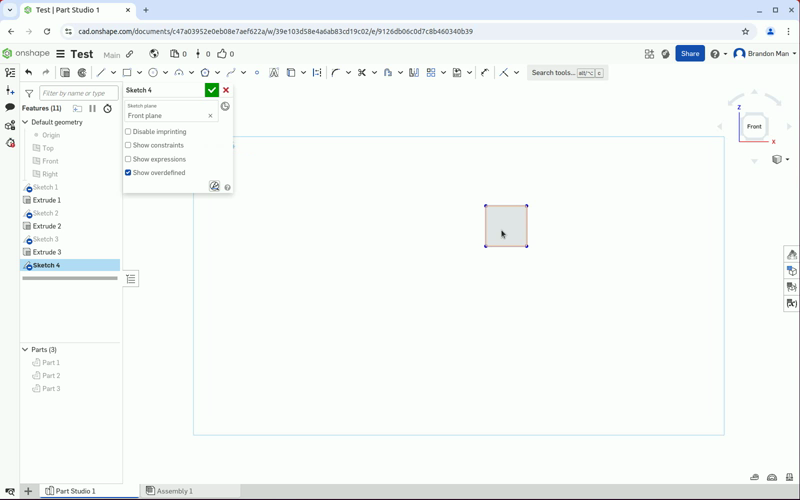
scroll(6)
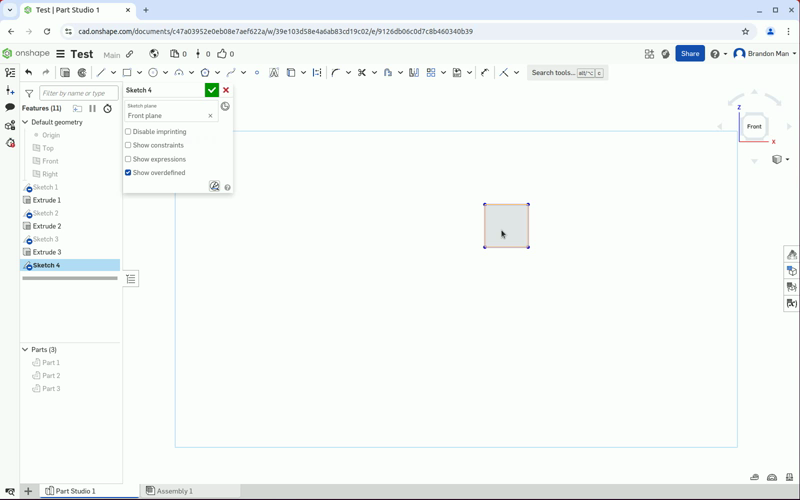
scroll(6)
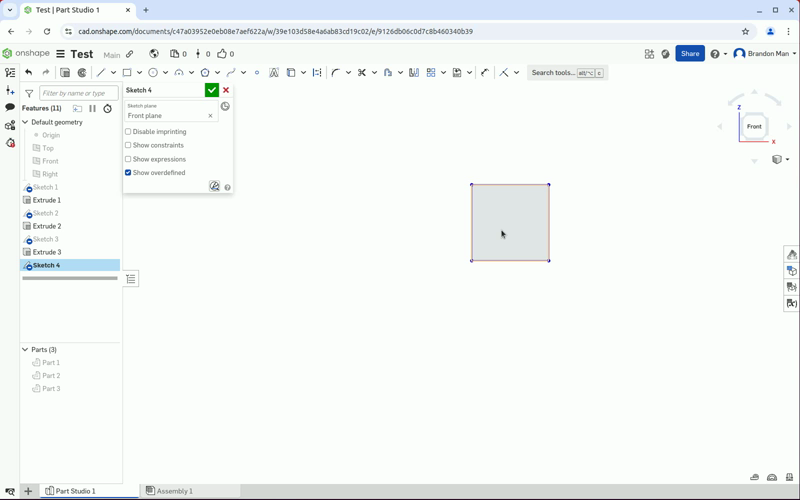
scroll(6)
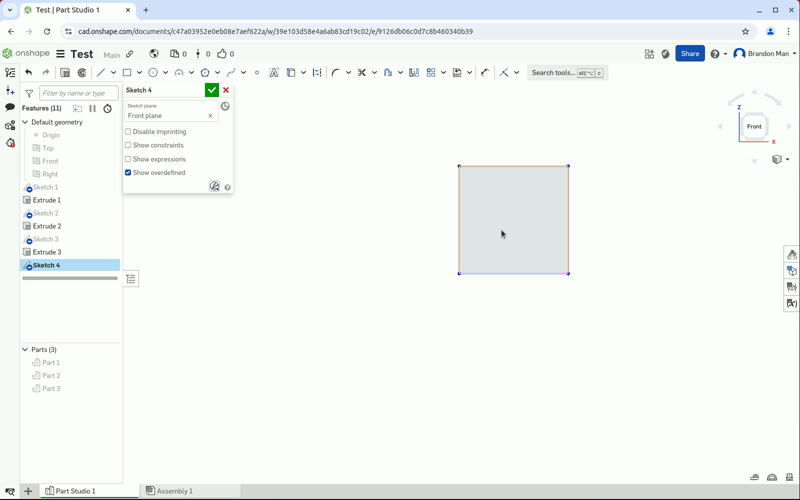
scroll(6)
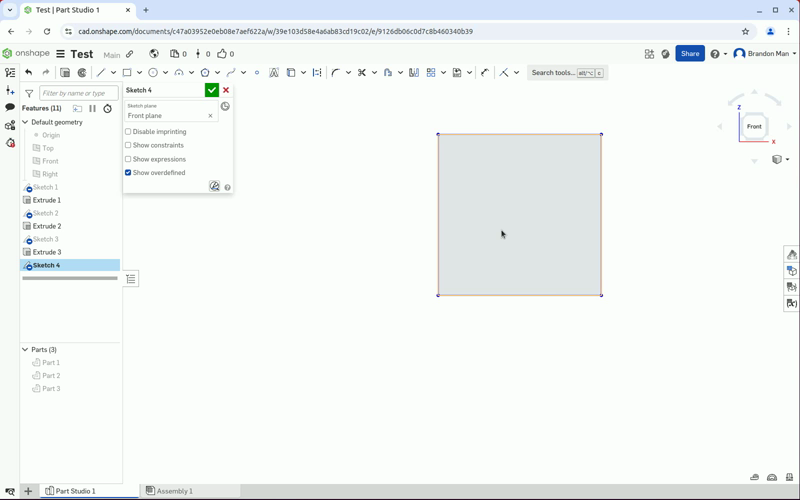
scroll(6)
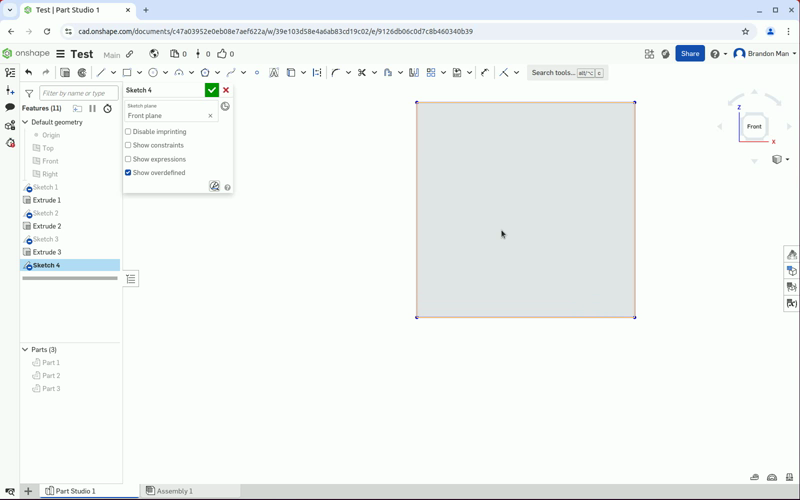
scroll(6)
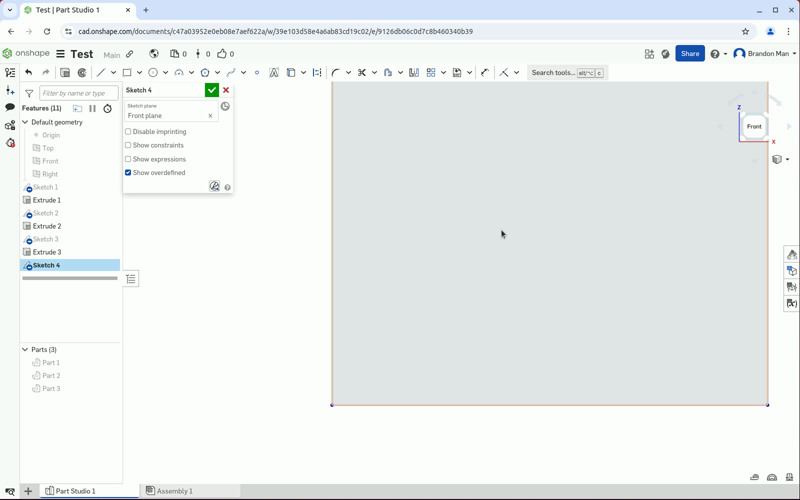
click(501, 229)
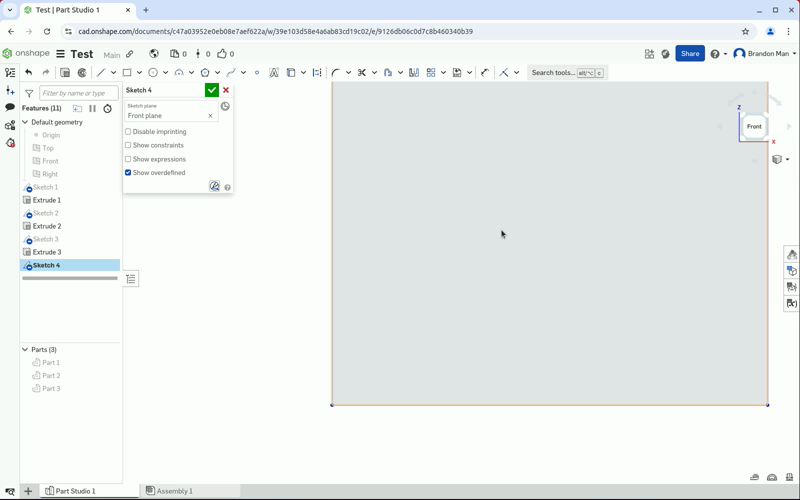
scroll(-6)
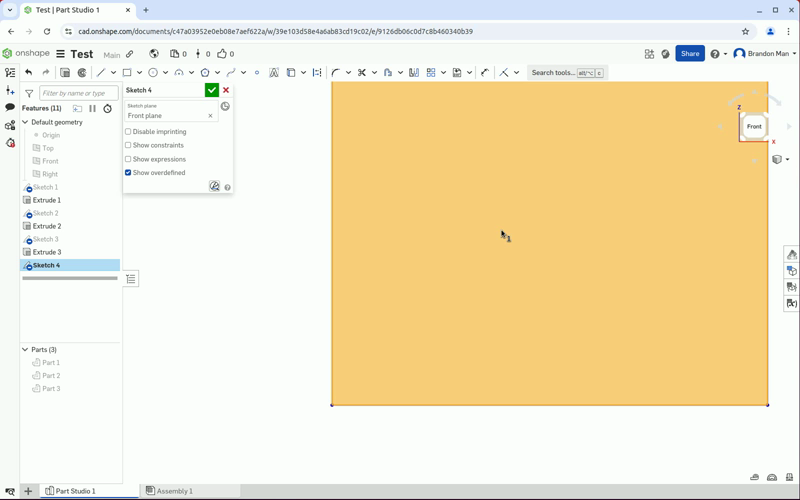
scroll(-6)
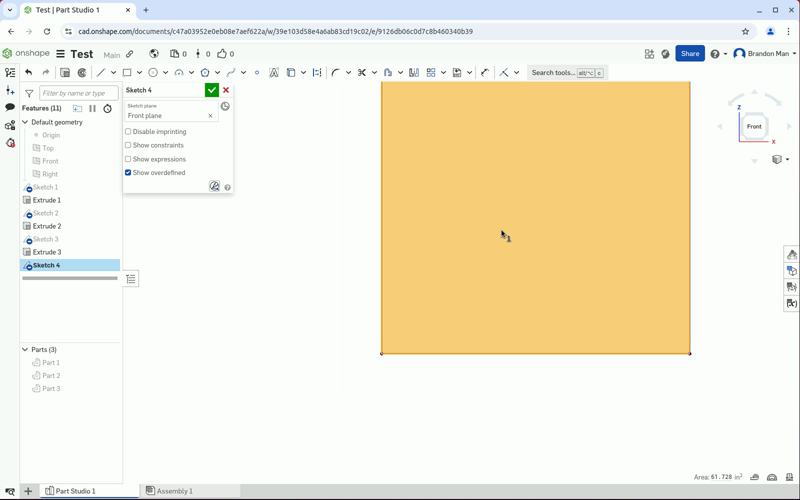
scroll(-6)
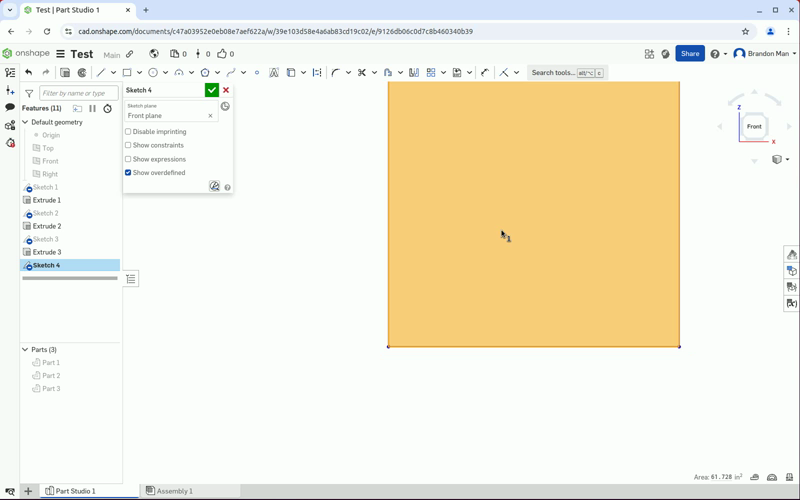
scroll(-6)
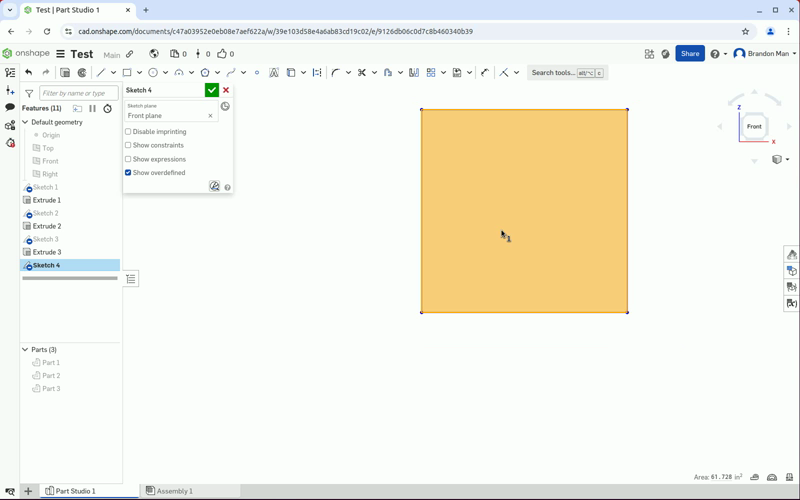
scroll(-6)
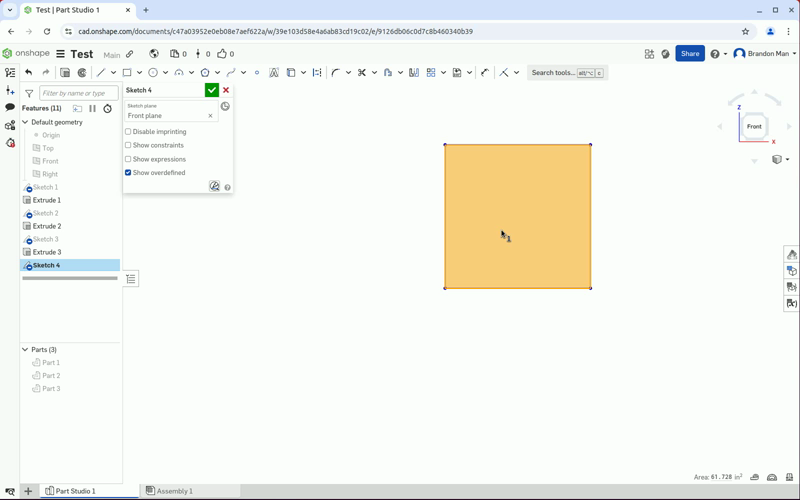
scroll(-6)
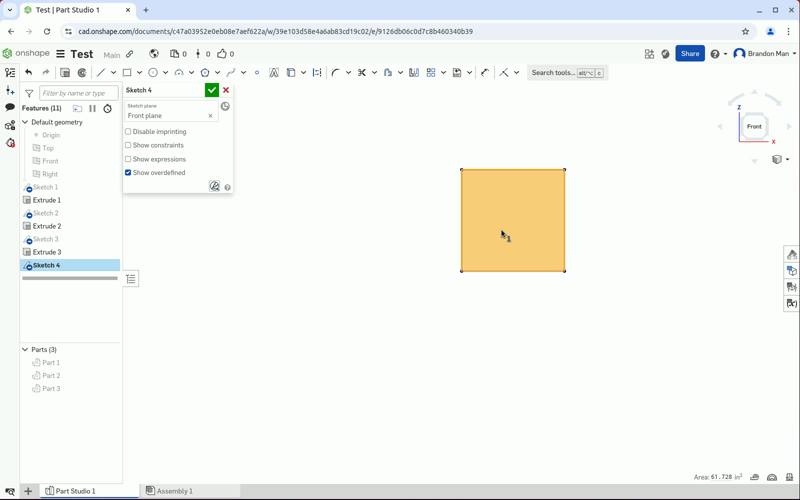
scroll(-6)
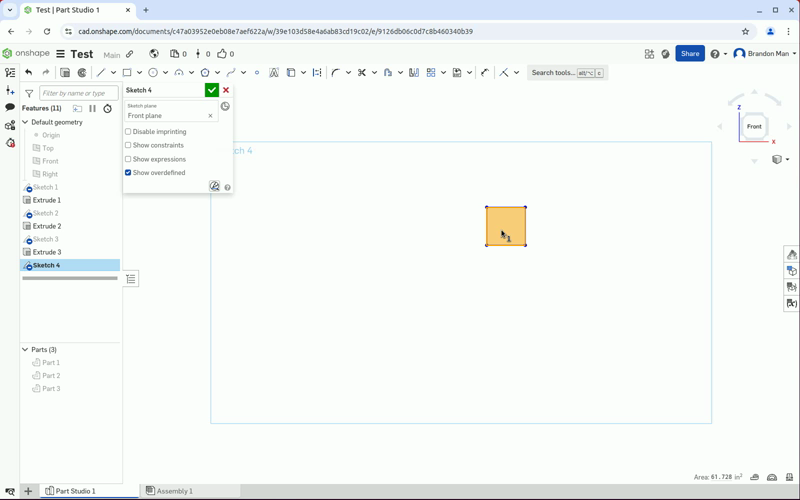
mouse_move(73, 352)
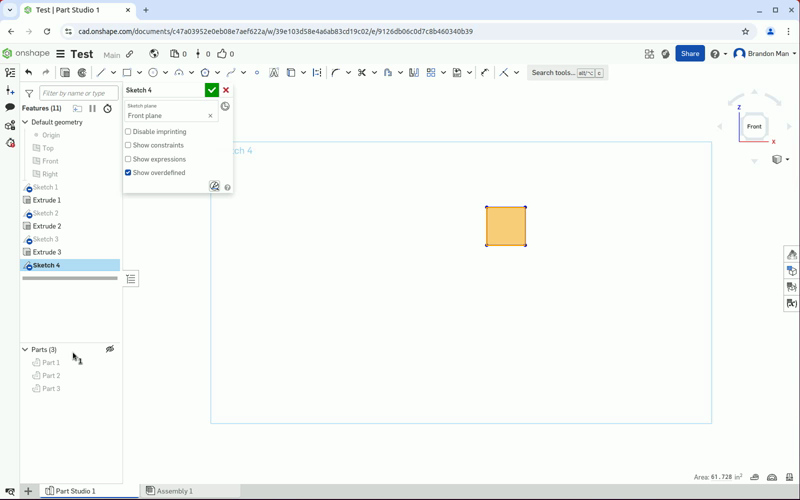
key(shift+y)
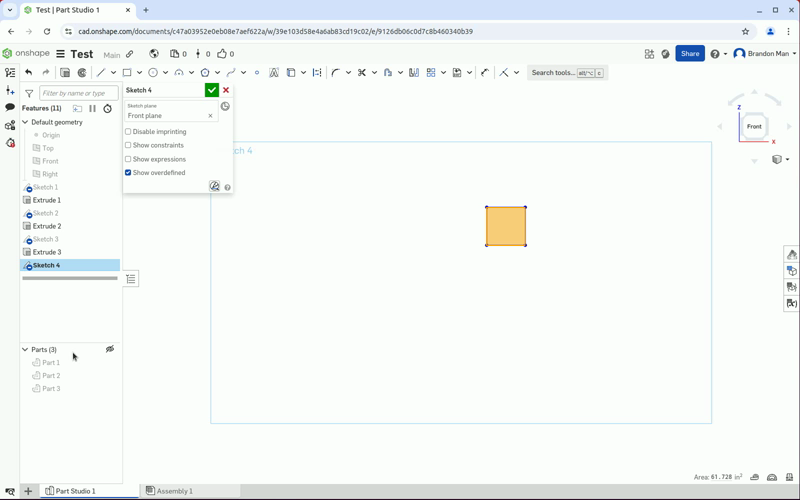
key(shift+e)
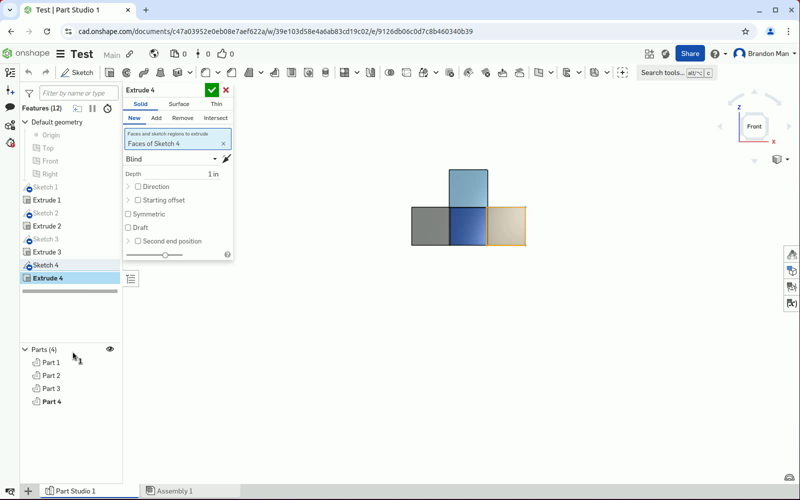
mouse_move(143, 106)
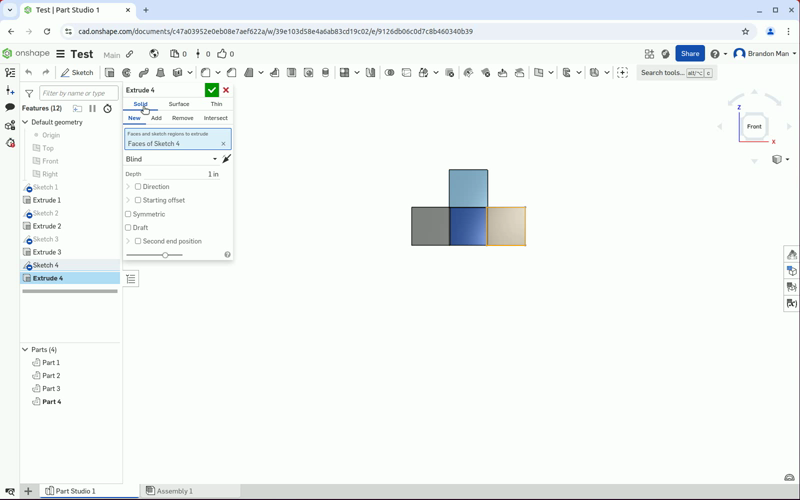
click(143, 106)
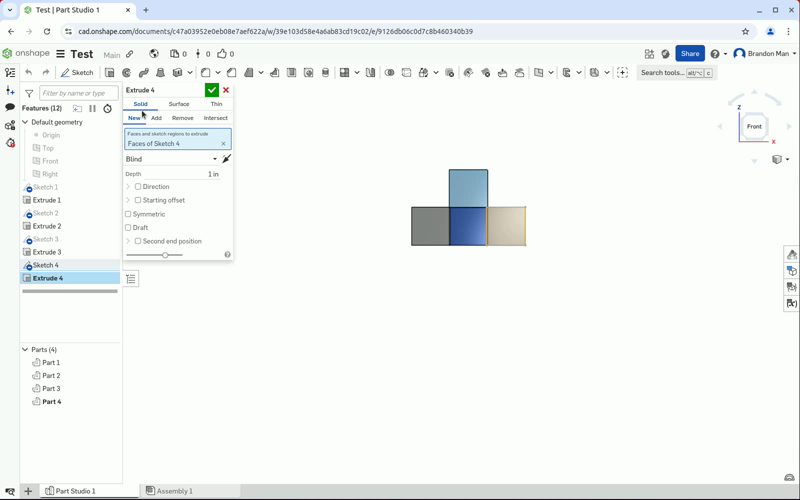
mouse_move(137, 120)
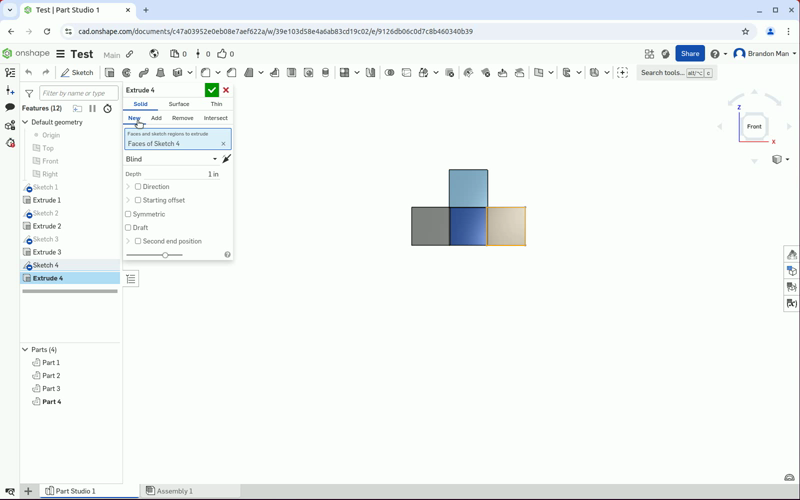
click(137, 120)
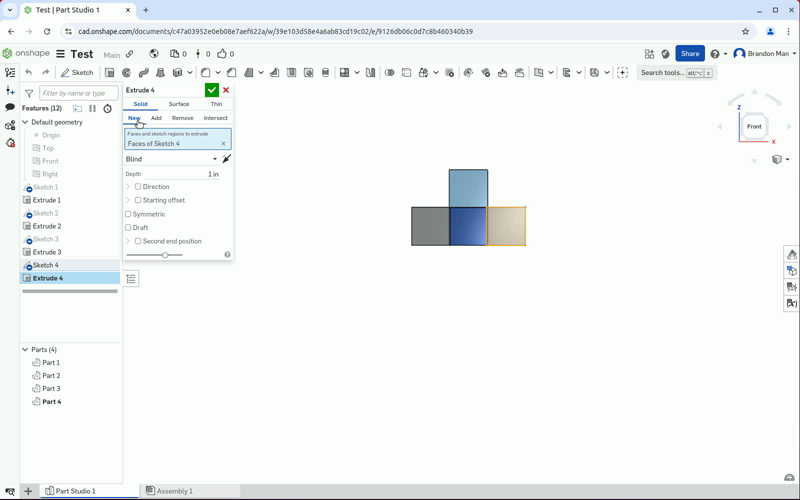
key(tab, 4)
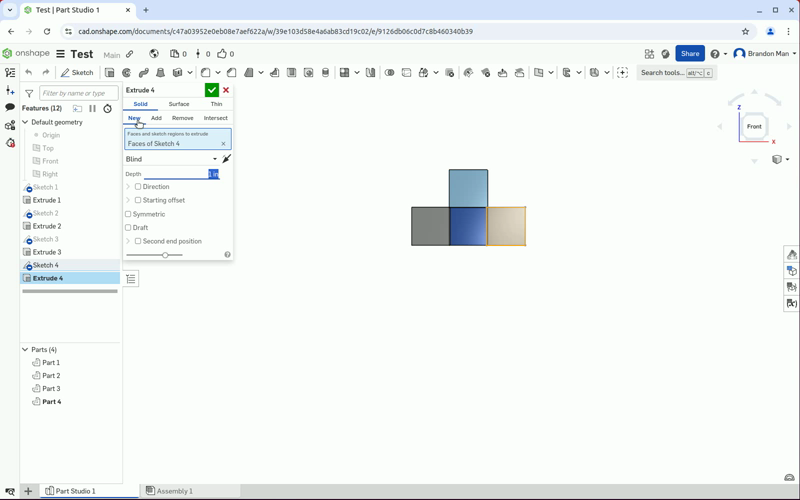
text(7.703)
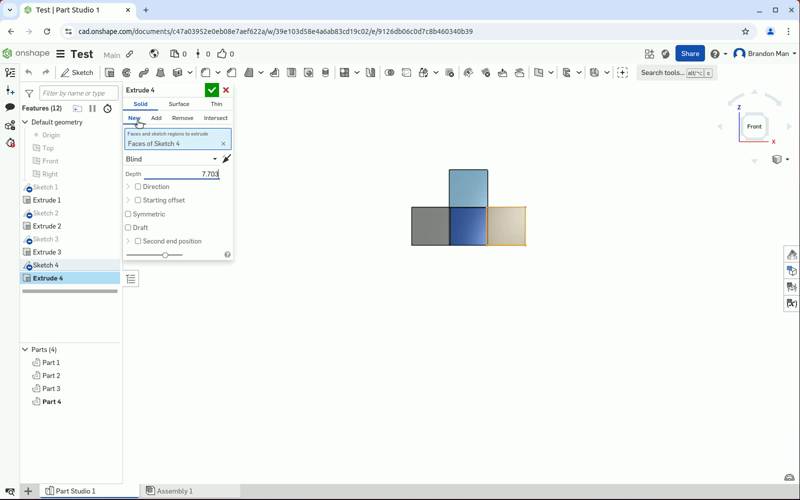
key(enter)
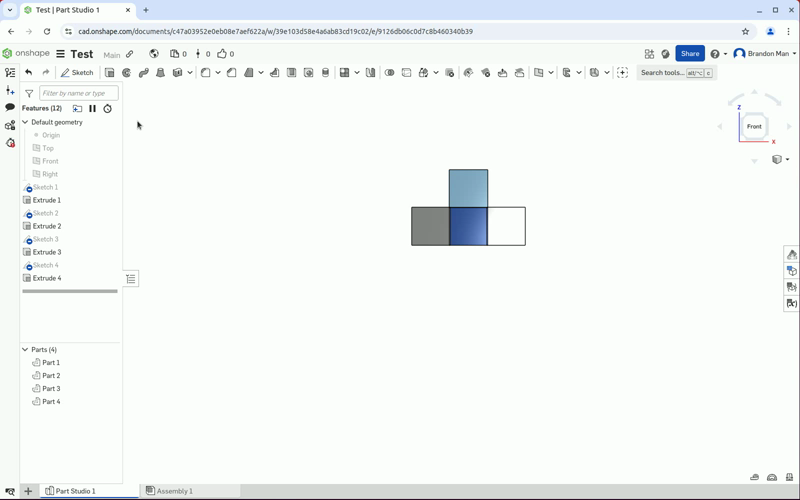
key(shift+h)
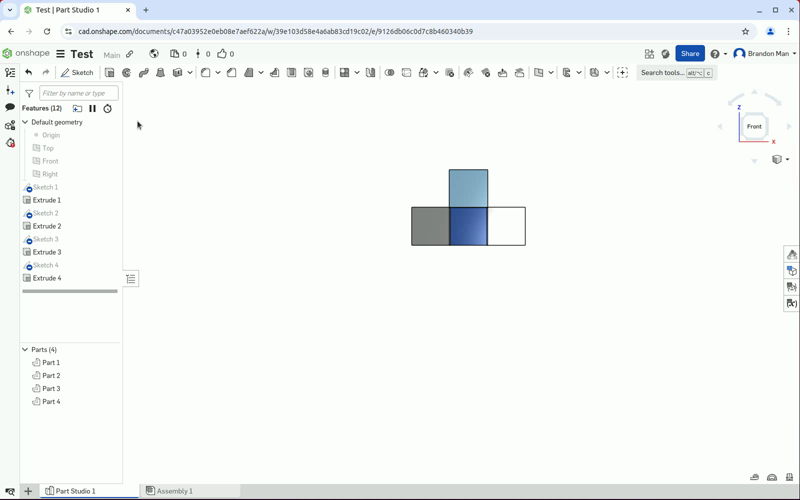
key(shift+h)
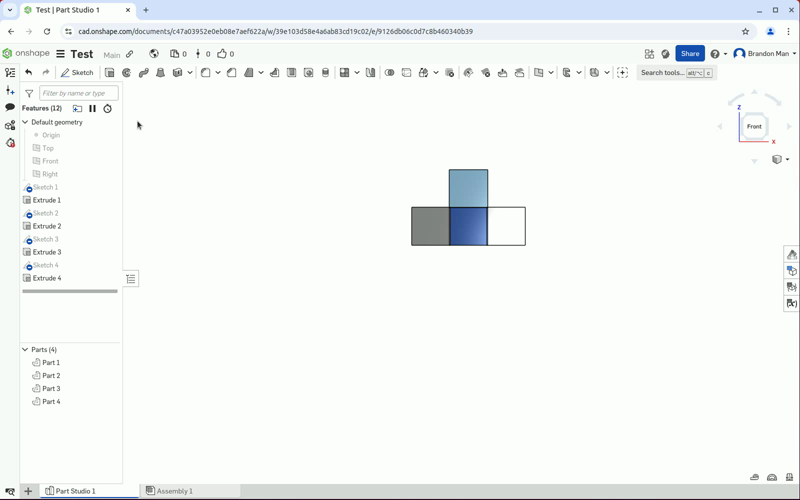
mouse_move(73, 189)
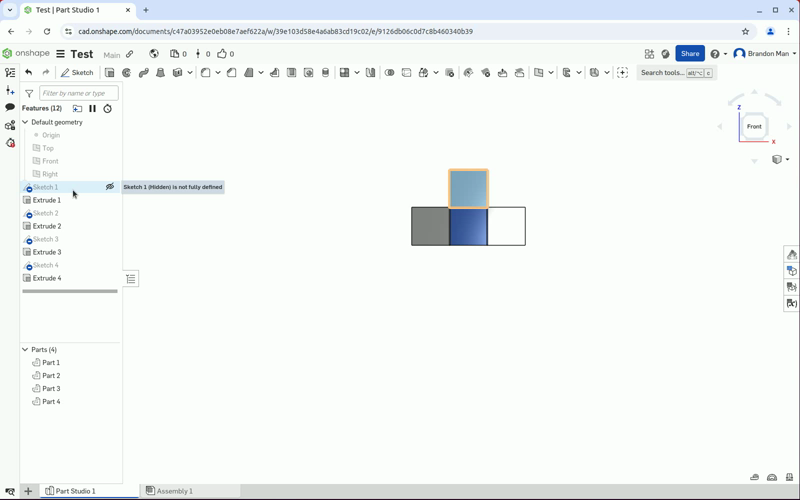
click(73, 189)
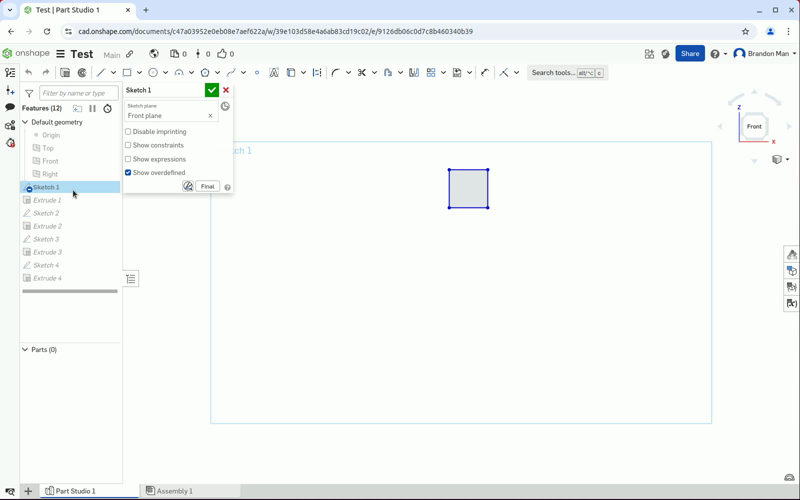
mouse_move(229, 92)
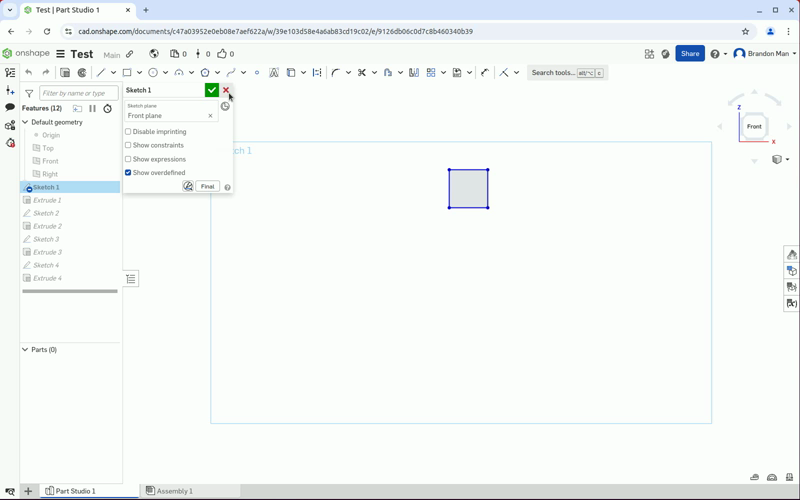
click(229, 92)
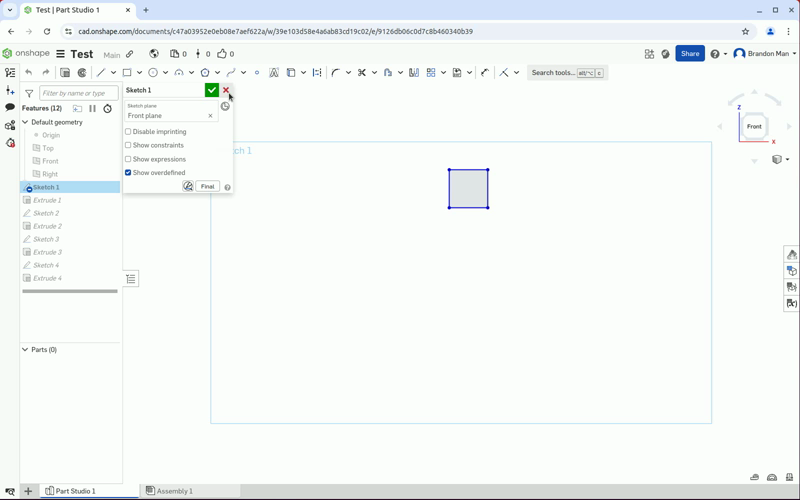
key(shift+s)
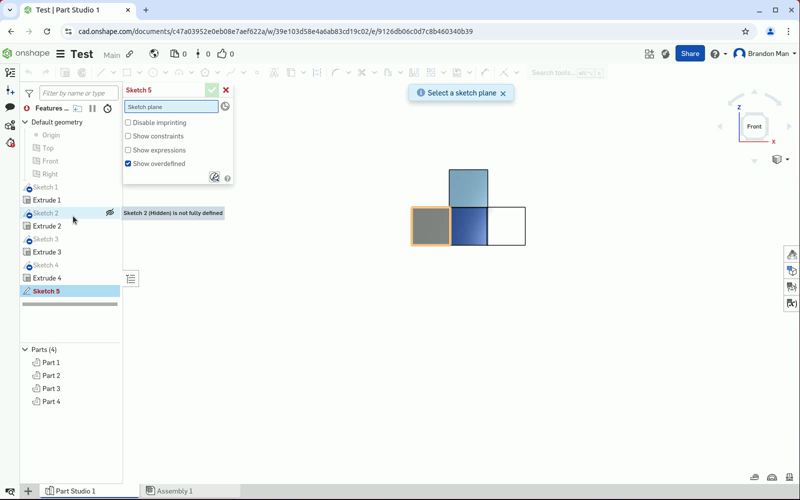
scroll(3)
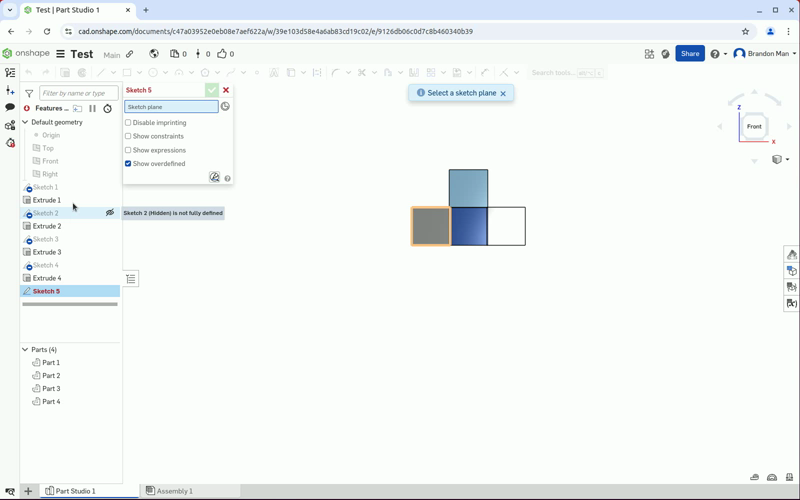
mouse_move(73, 163)
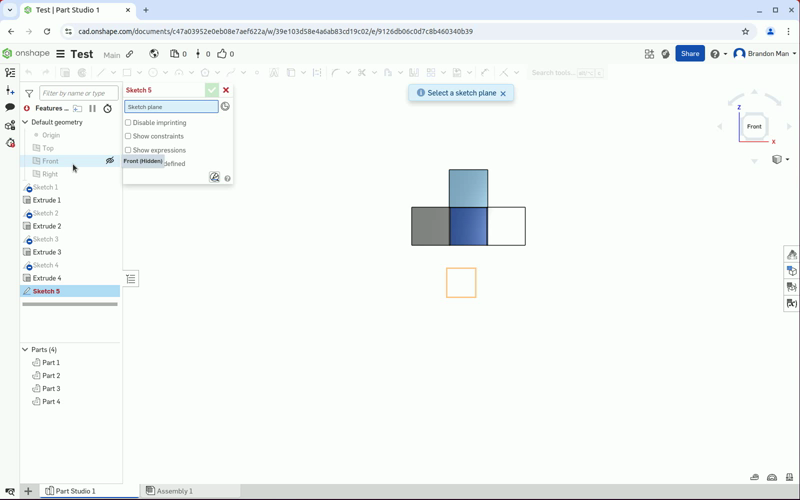
click(73, 163)
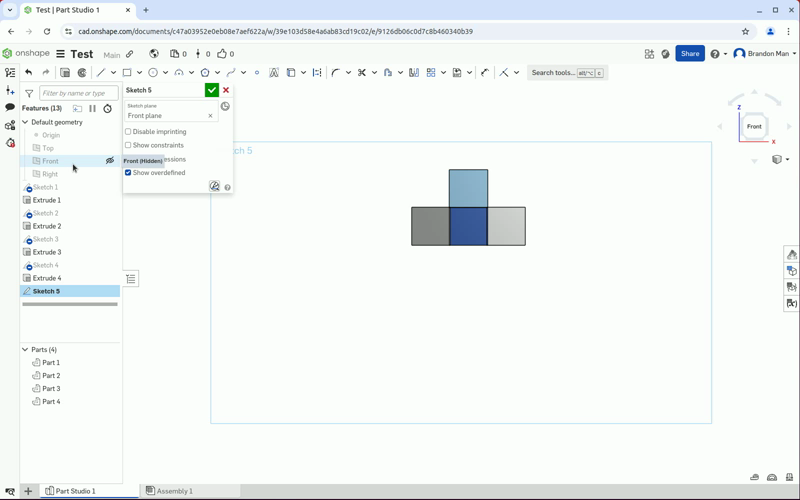
mouse_move(73, 352)
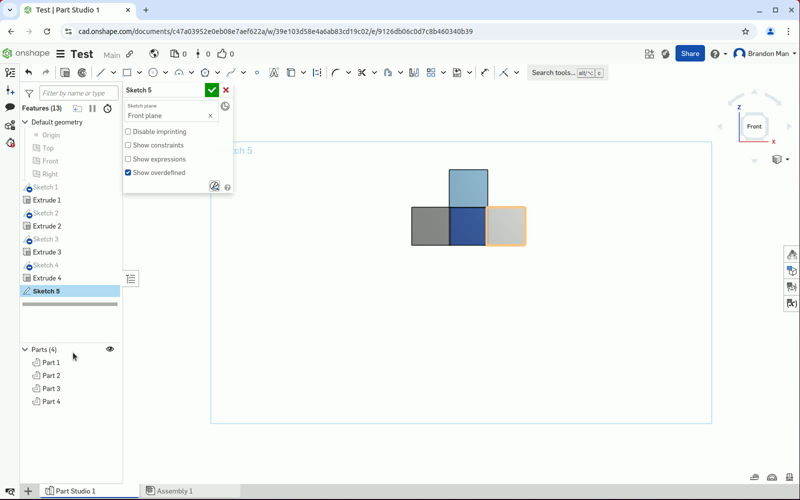
key(y)
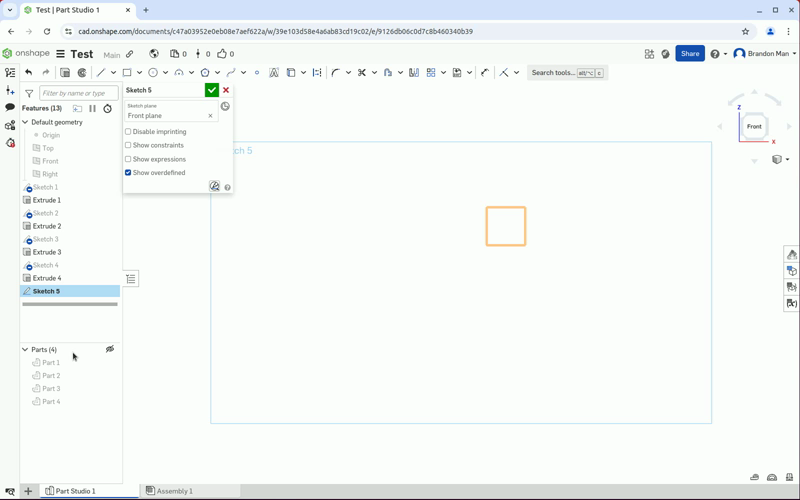
key(l)
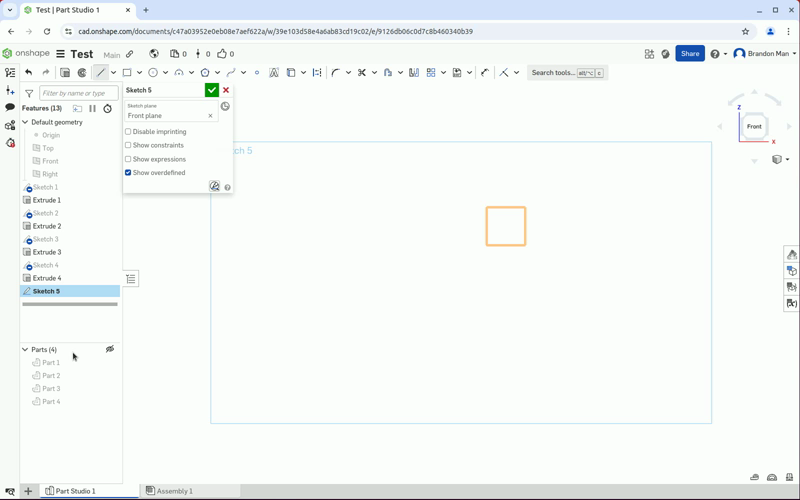
key_down(shift)
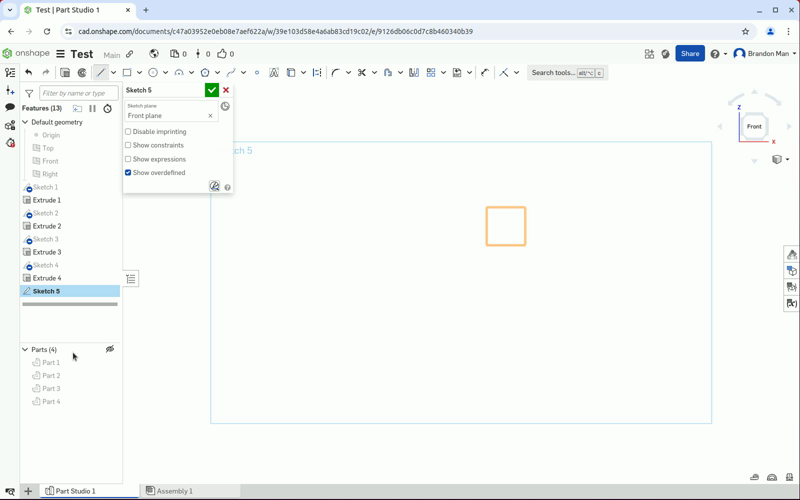
mouse_move(411, 282)
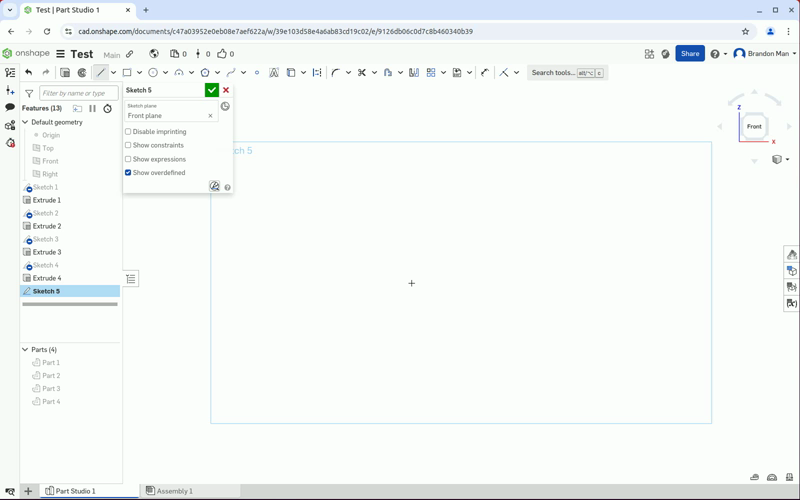
click(411, 282)
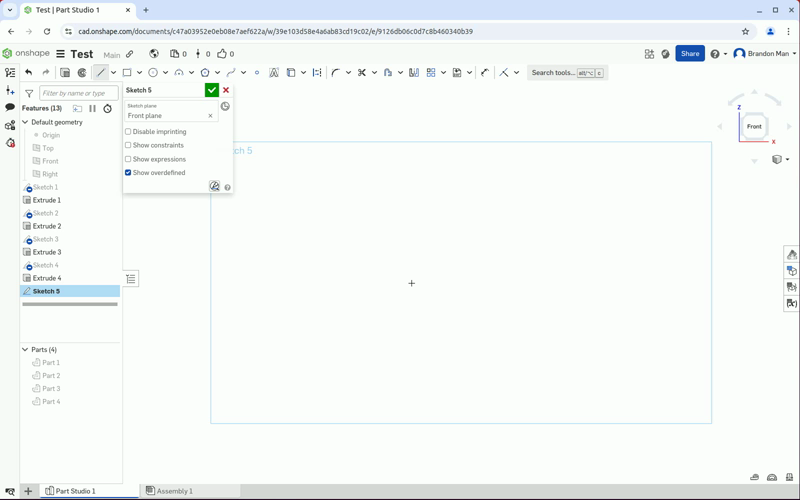
key_up(shift)
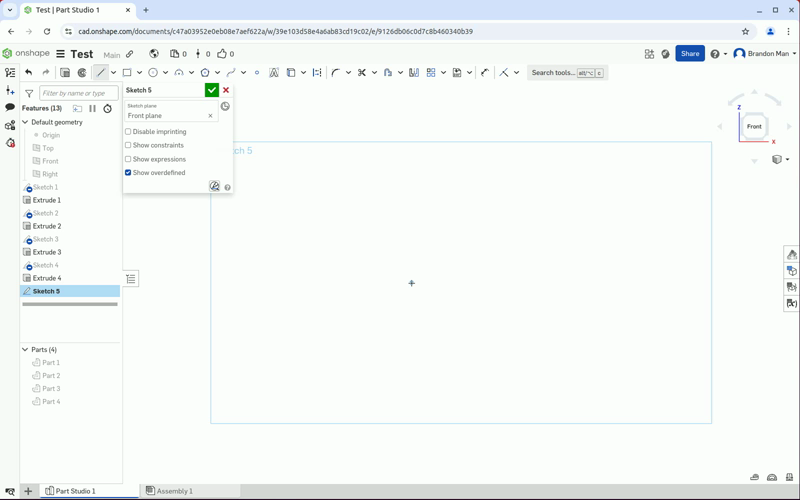
key_down(shift)
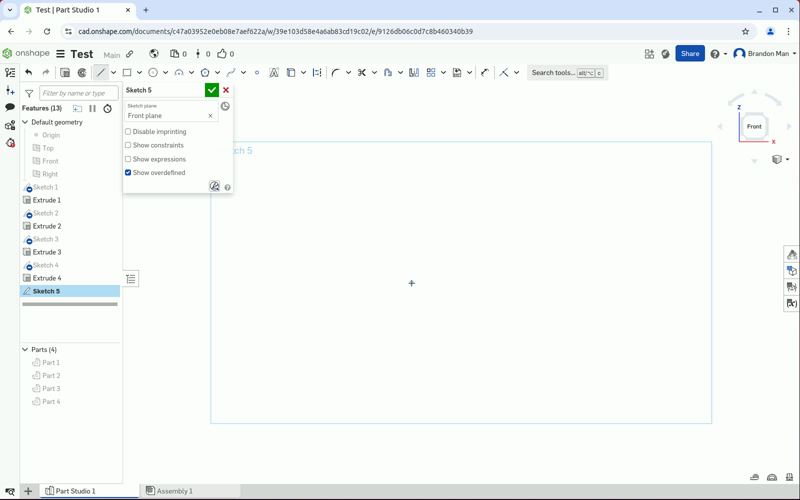
mouse_move(441, 282)
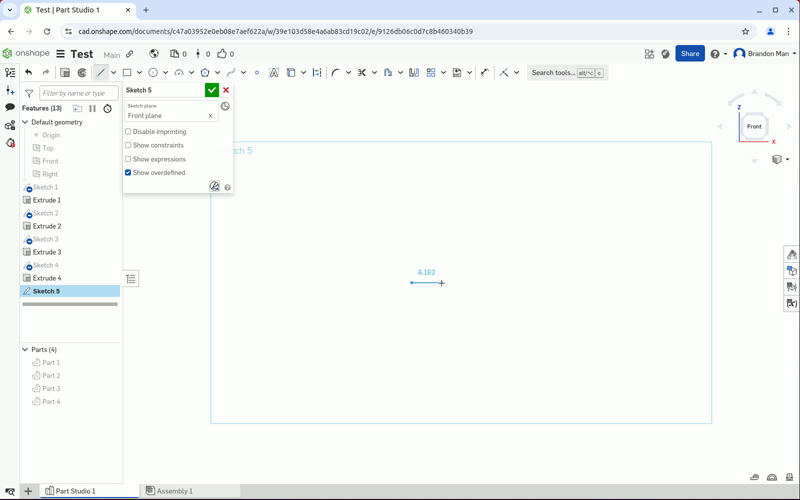
mouse_move(450, 282)
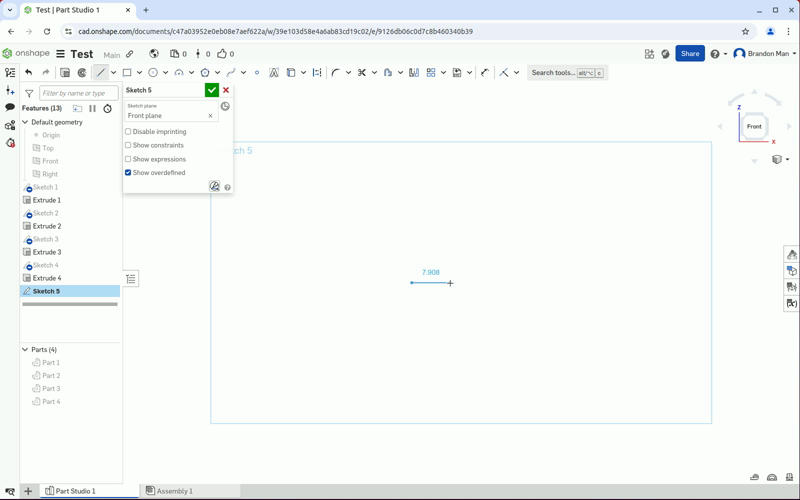
click(450, 282)
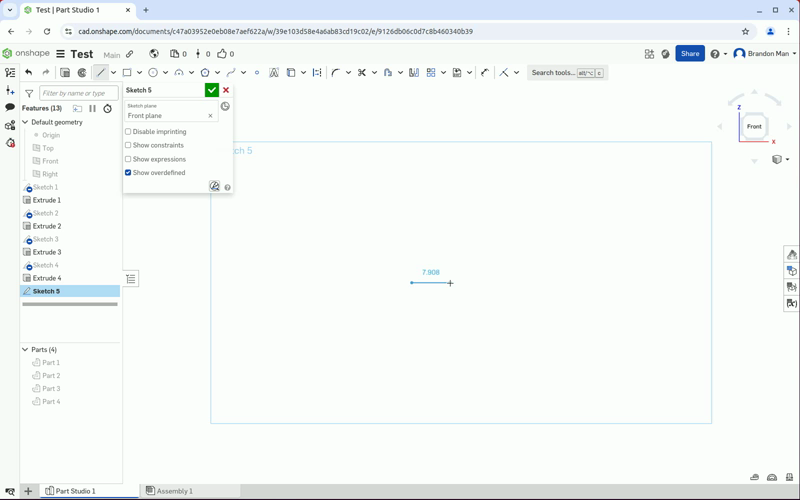
key_up(shift)
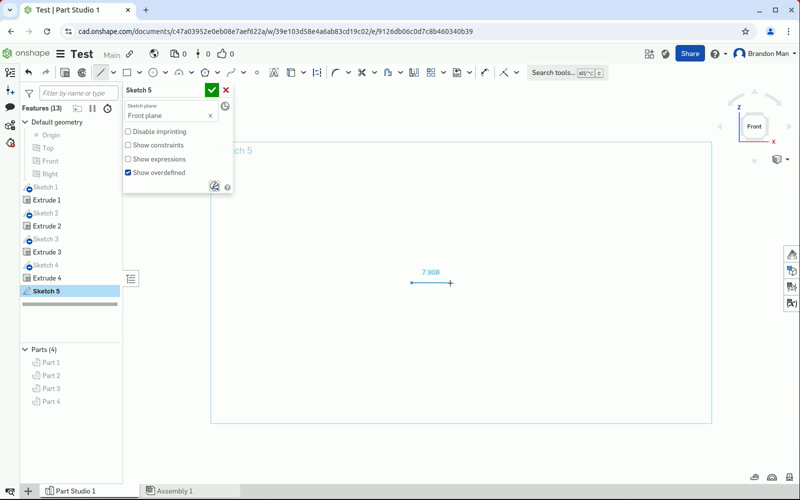
key_down(shift)
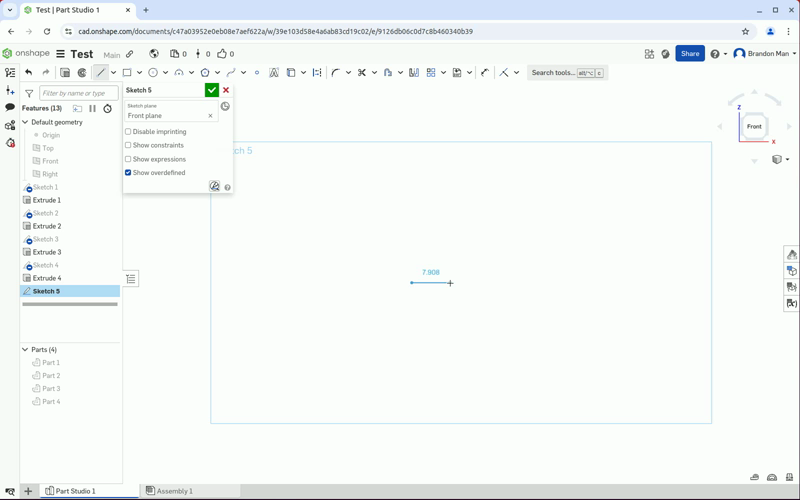
mouse_move(480, 282)
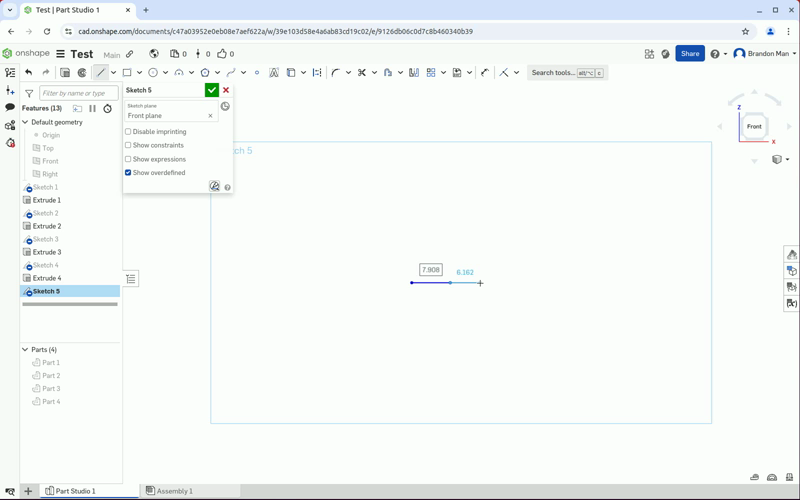
mouse_move(450, 244)
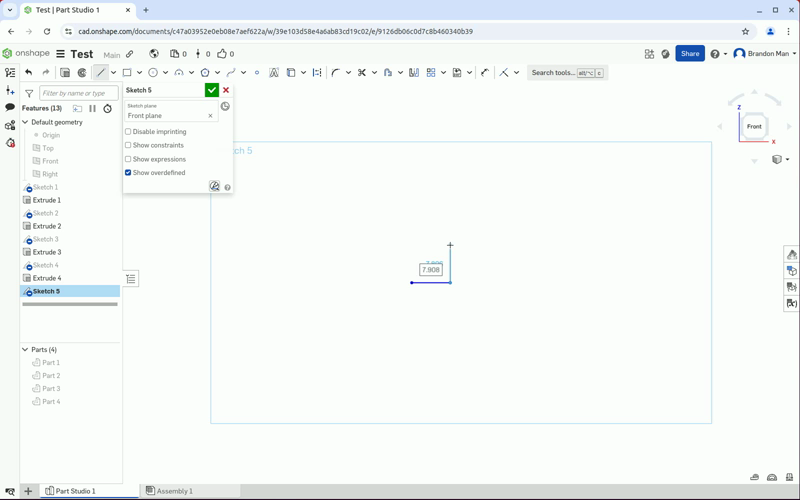
click(450, 244)
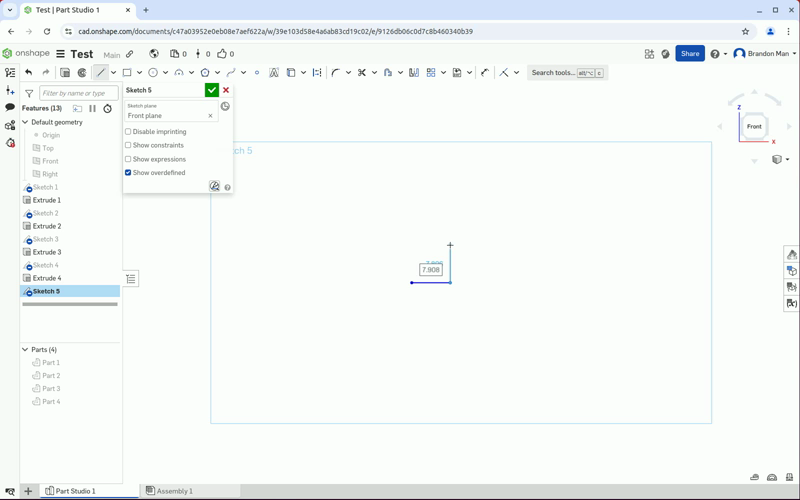
key_up(shift)
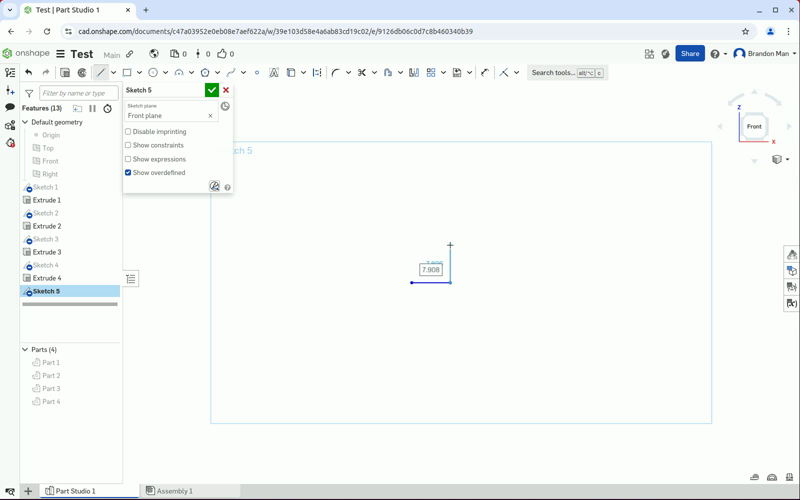
key_down(shift)
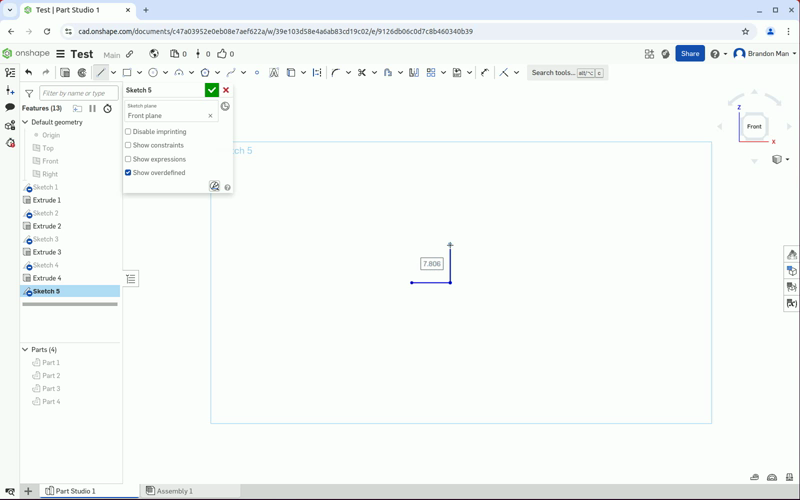
mouse_move(480, 244)
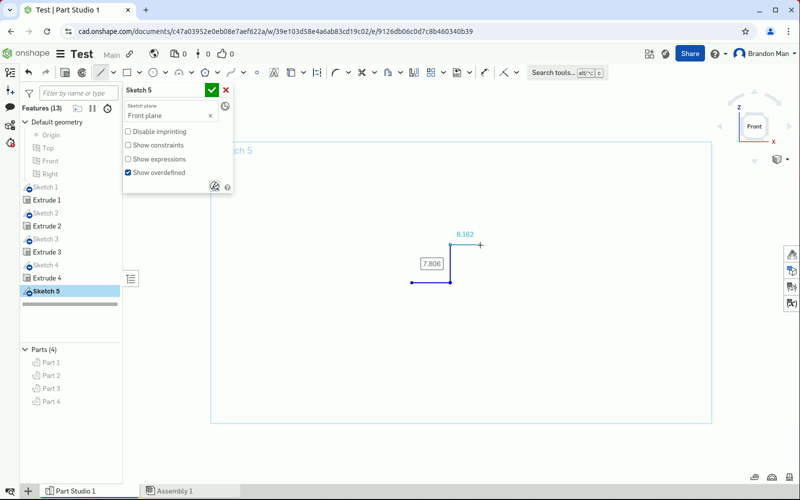
mouse_move(411, 244)
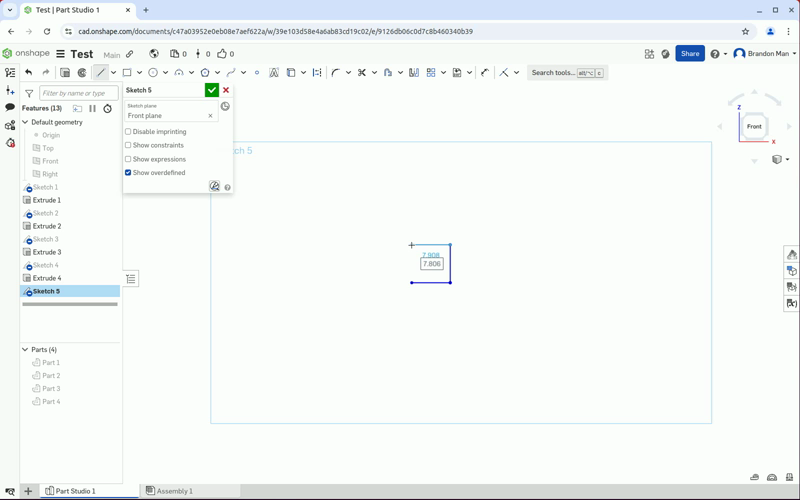
click(411, 244)
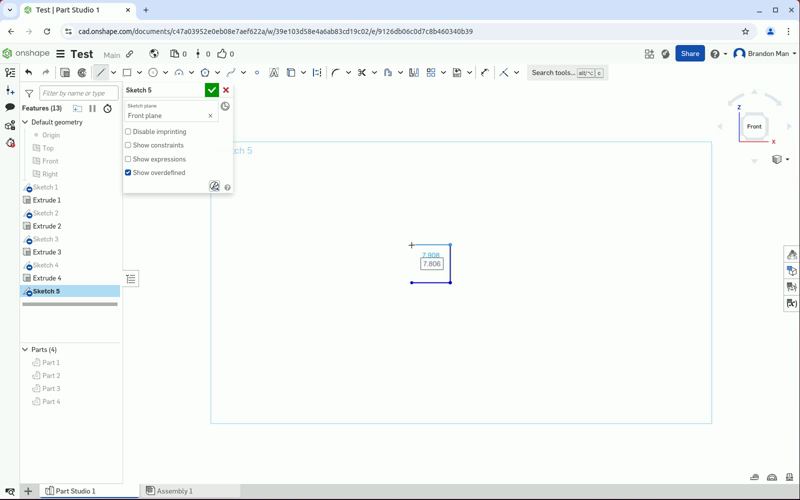
key_up(shift)
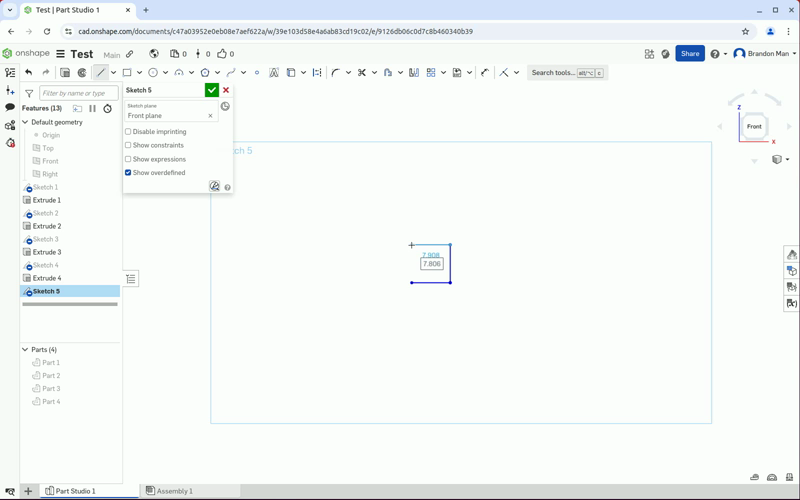
mouse_move(441, 244)
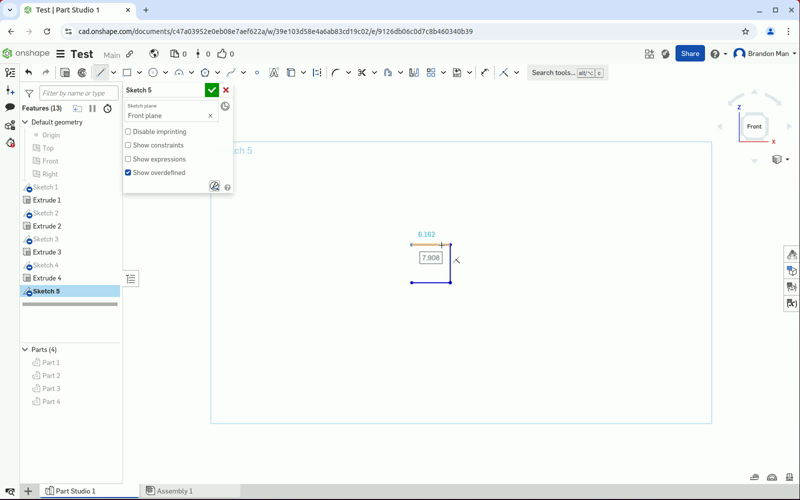
key_down(shift)
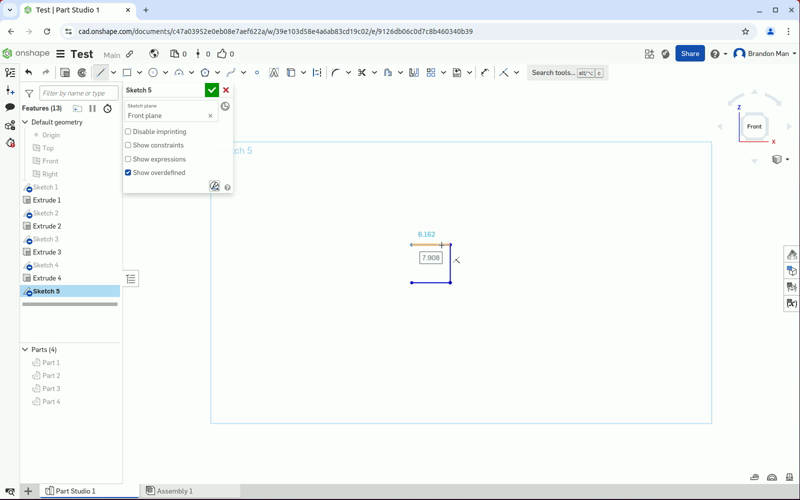
mouse_move(411, 282)
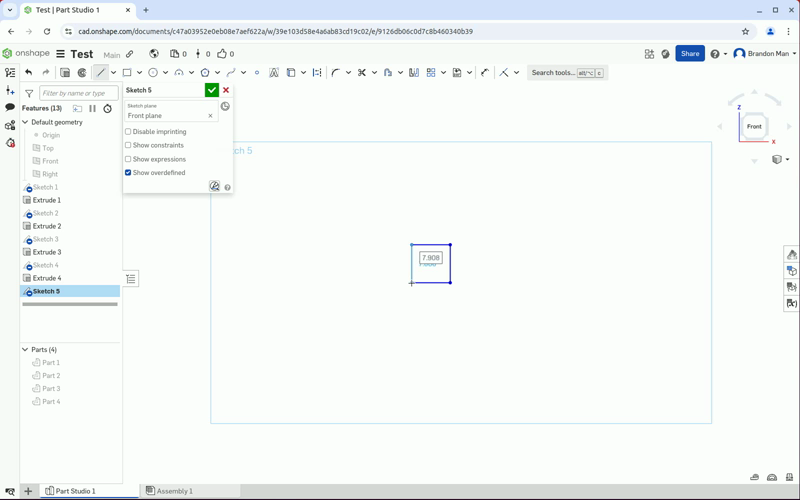
key_up(shift)
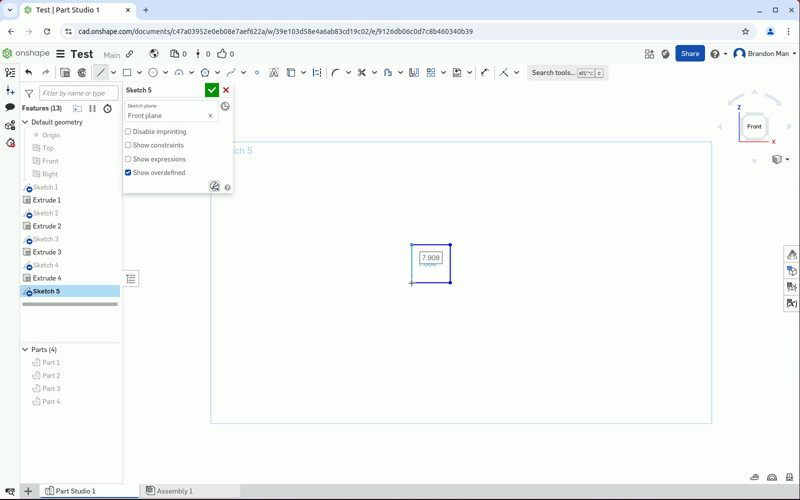
click(411, 282)
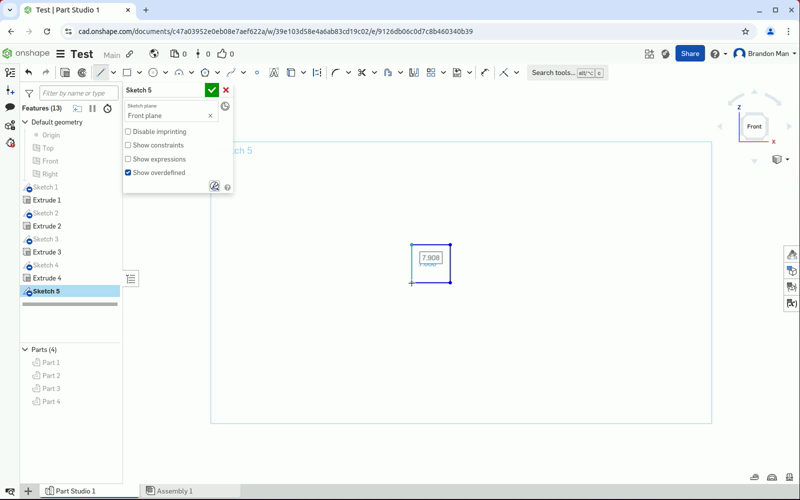
key(esc)
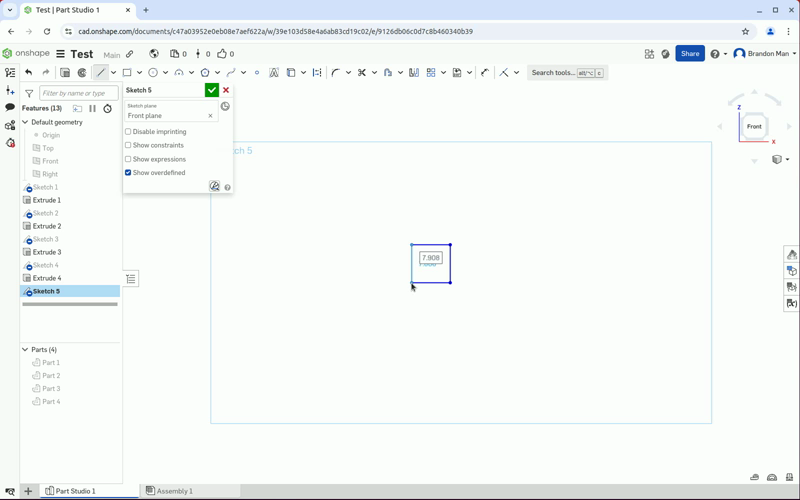
mouse_move(413, 258)
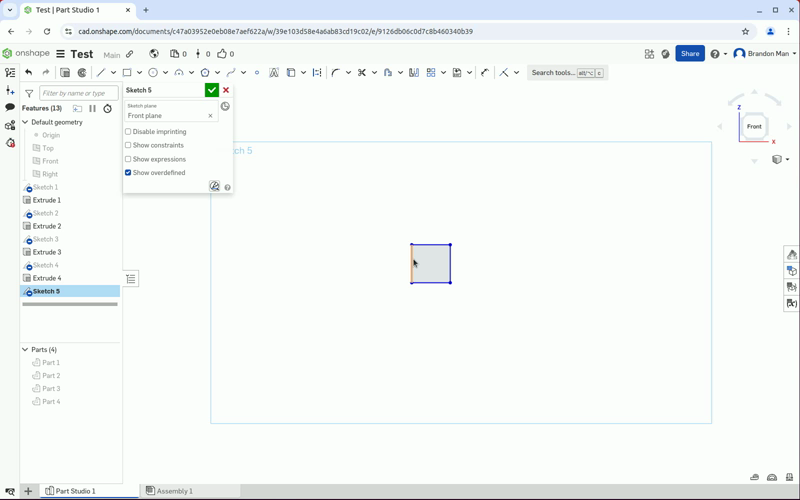
scroll(6)
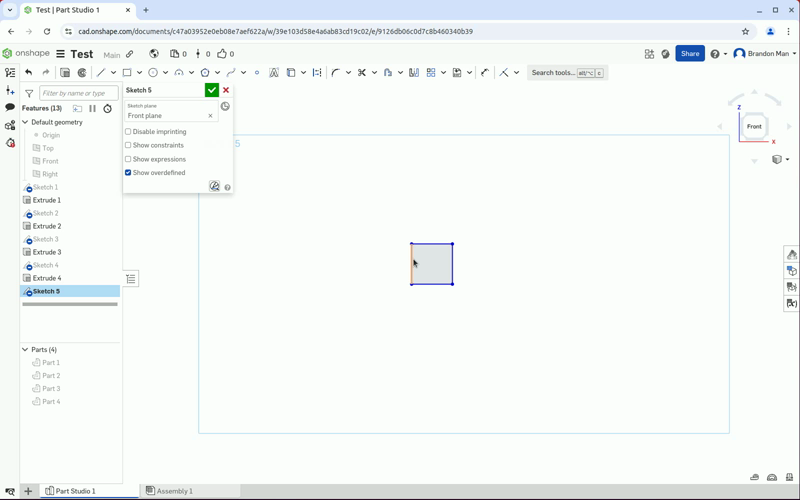
scroll(6)
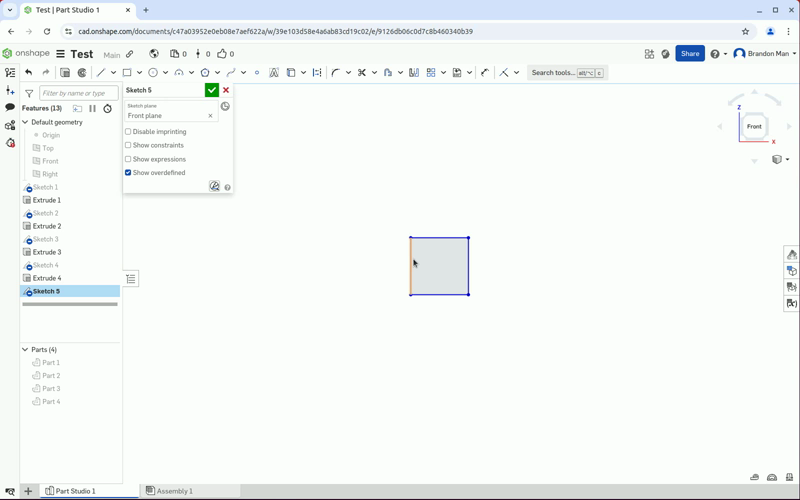
scroll(6)
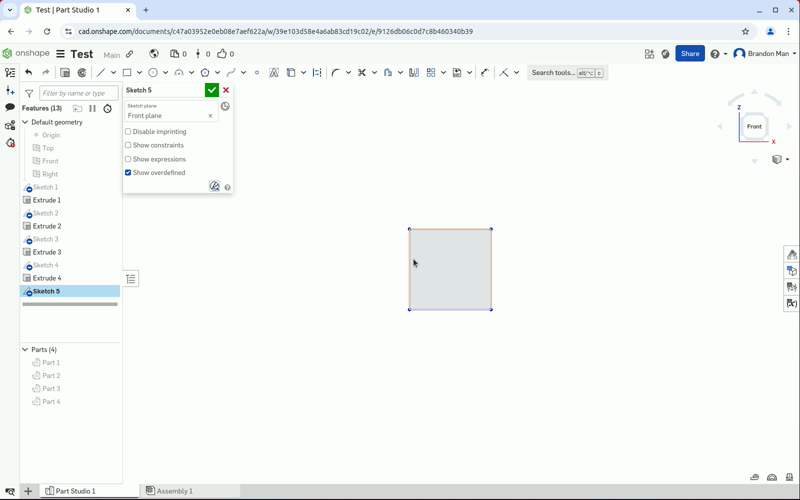
scroll(6)
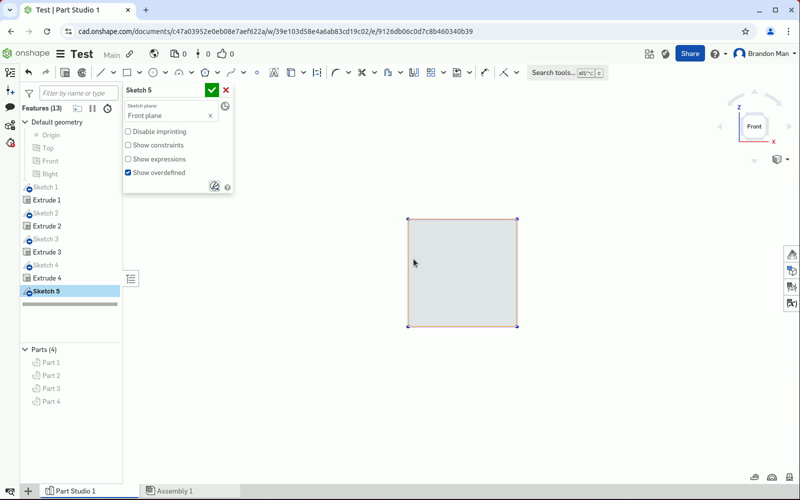
scroll(6)
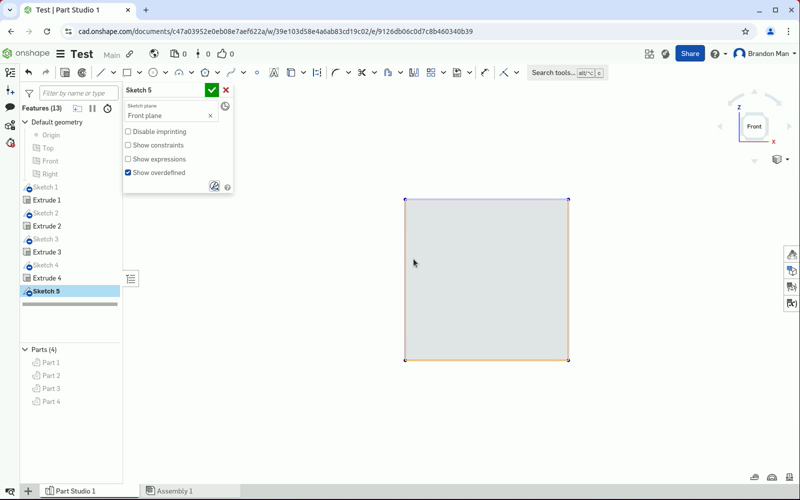
scroll(6)
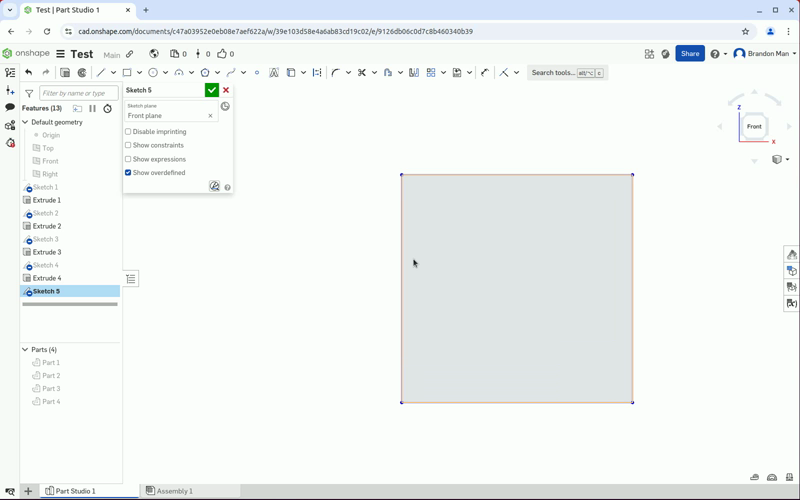
scroll(6)
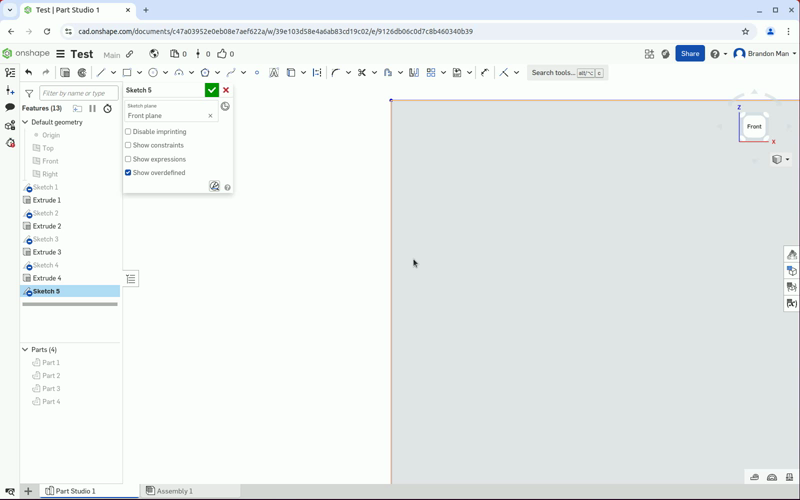
click(413, 258)
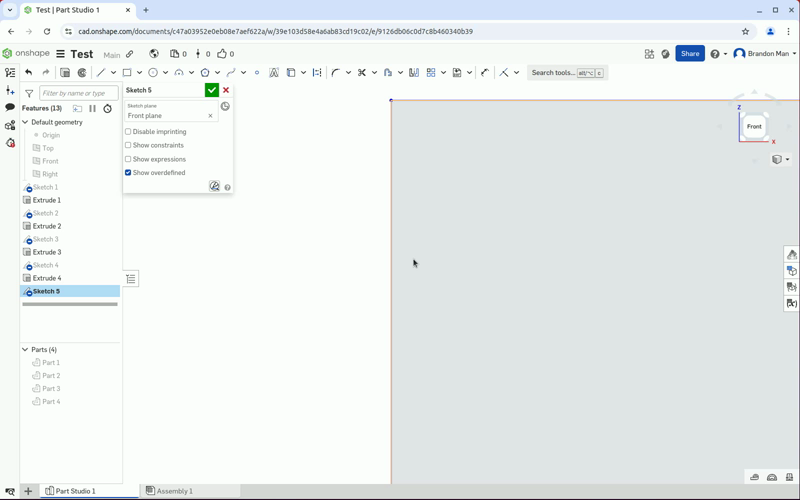
scroll(-6)
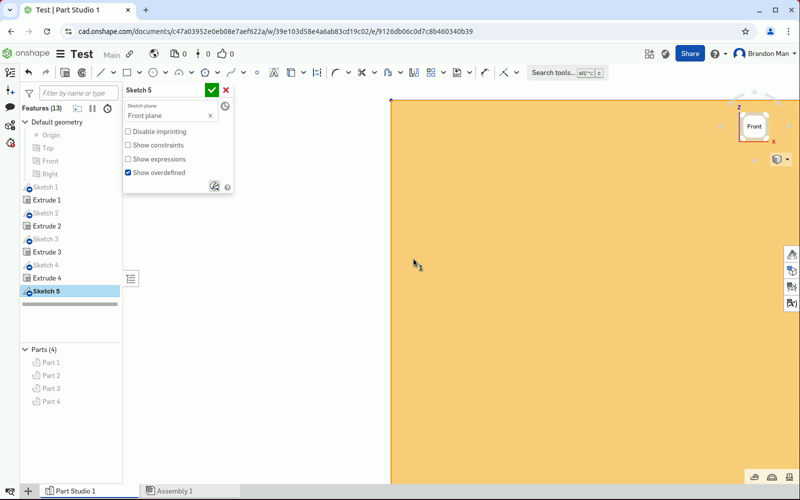
scroll(-6)
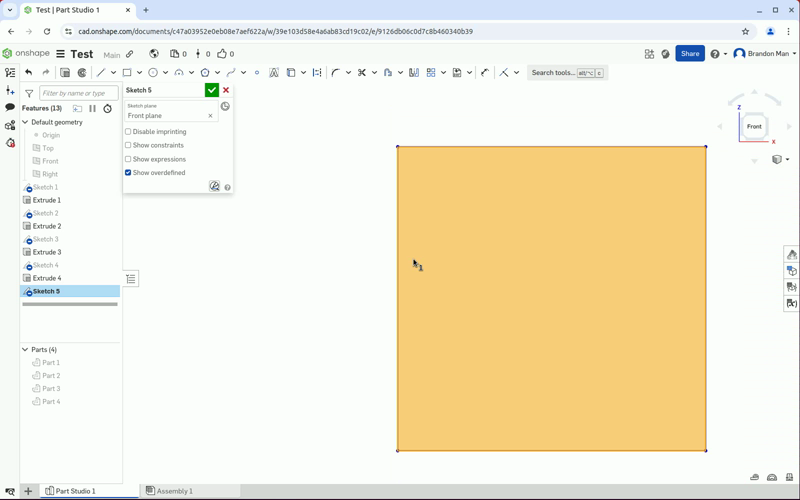
scroll(-6)
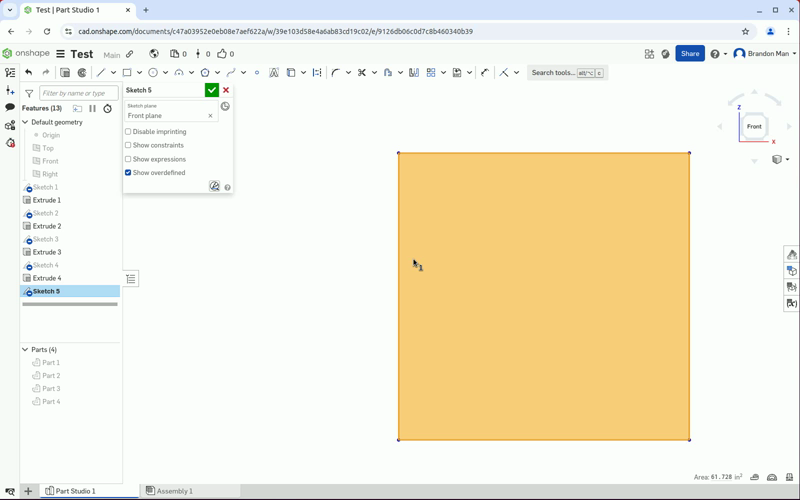
scroll(-6)
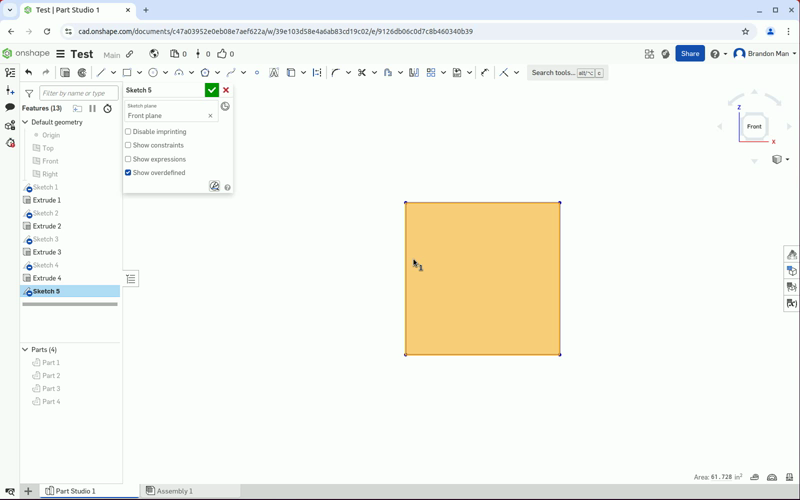
scroll(-6)
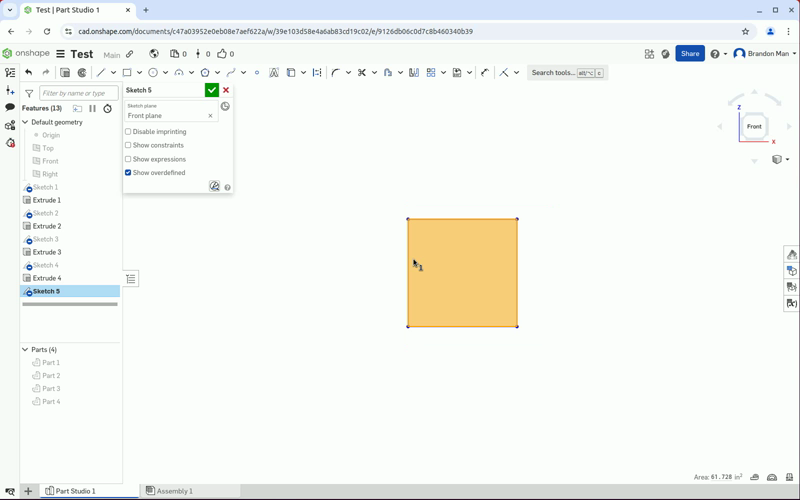
scroll(-6)
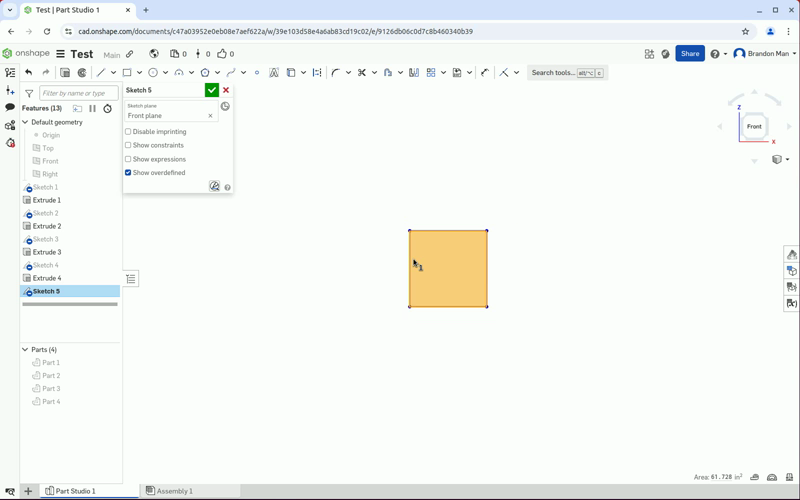
scroll(-6)
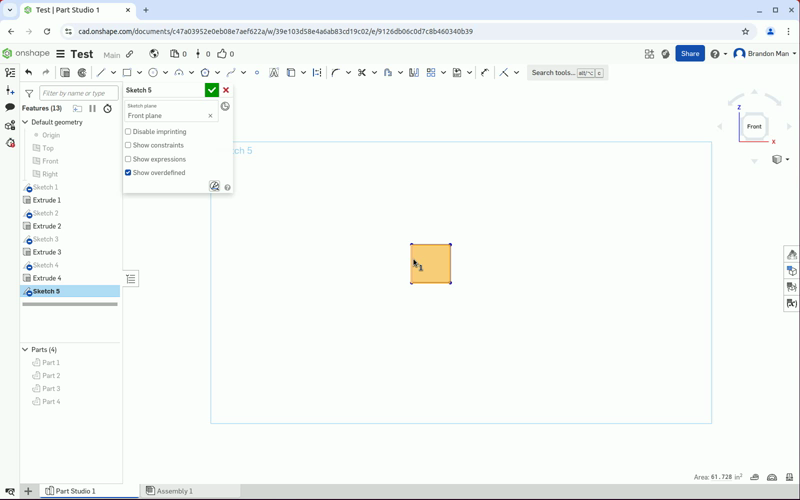
mouse_move(73, 352)
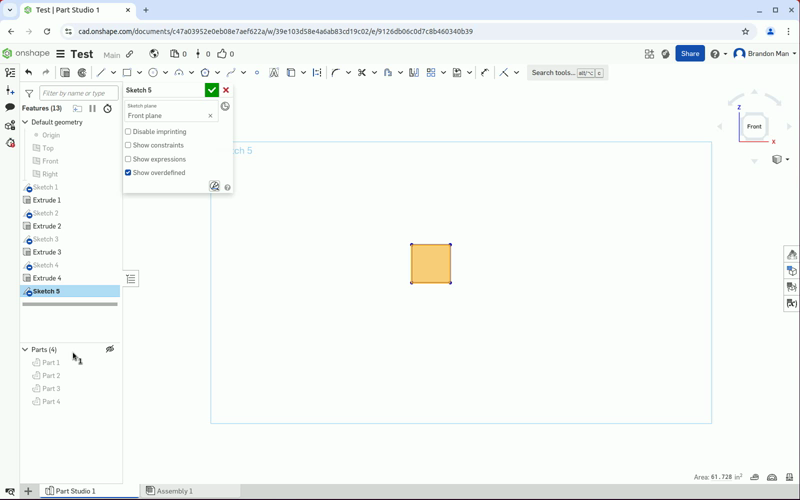
key(shift+y)
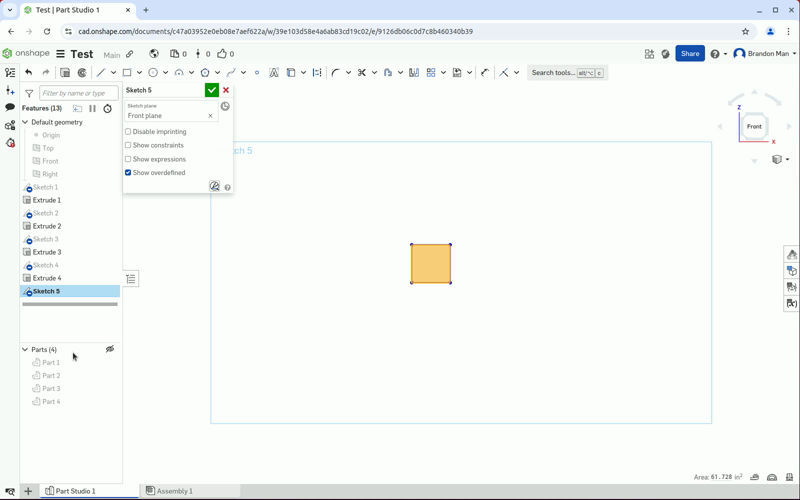
key(shift+e)
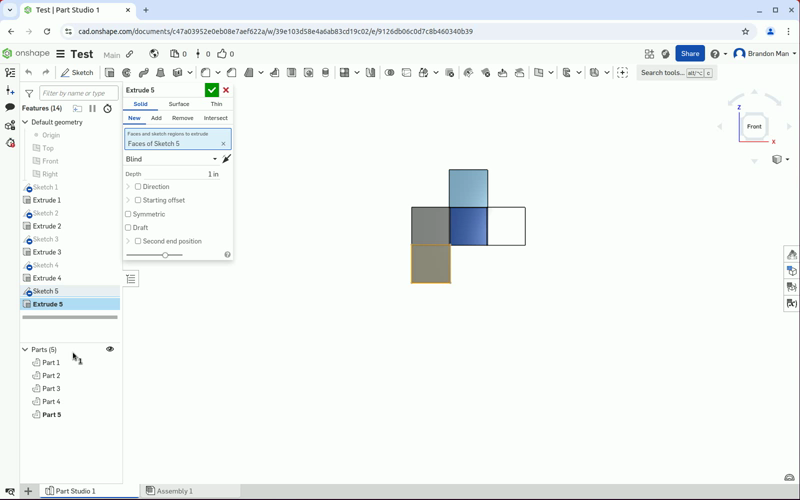
mouse_move(143, 106)
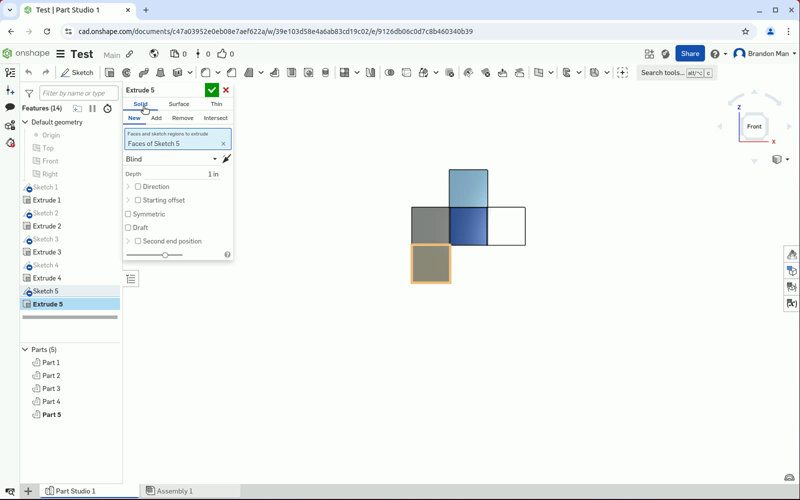
click(143, 106)
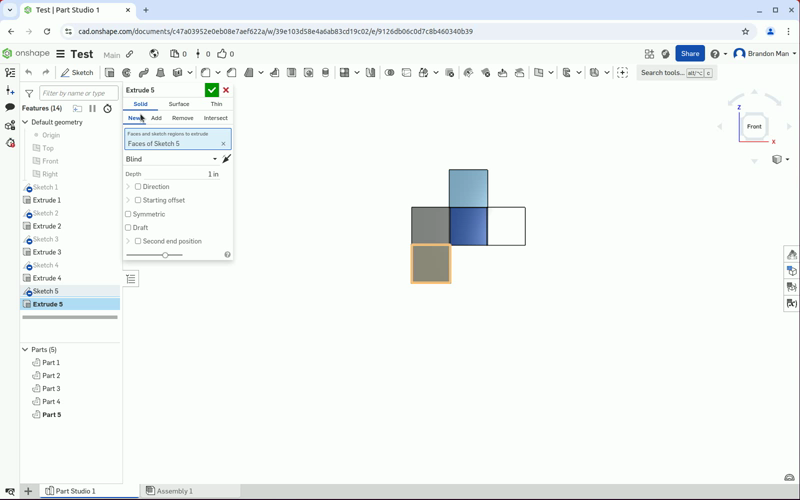
mouse_move(137, 120)
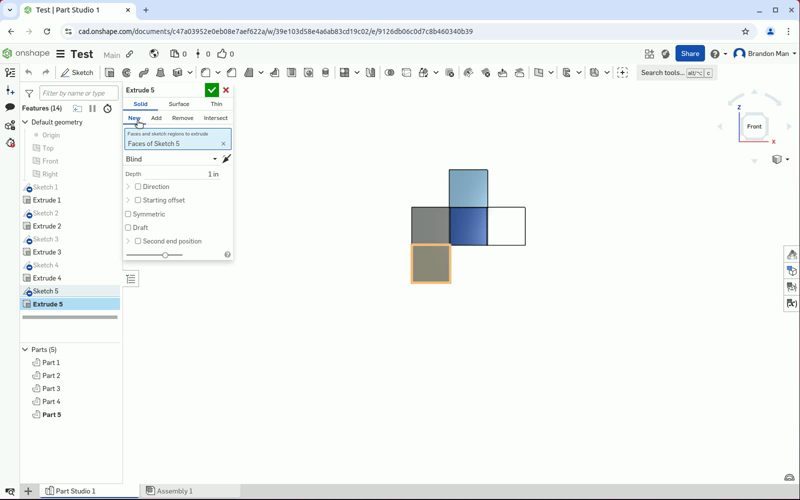
click(137, 120)
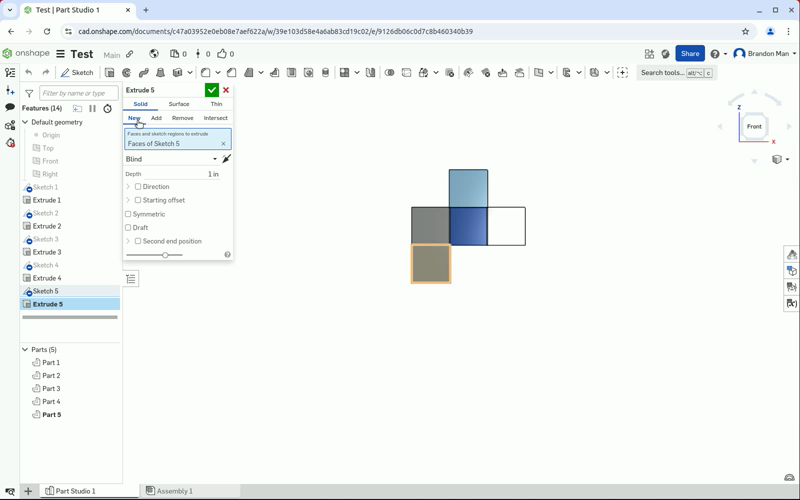
key(tab, 4)
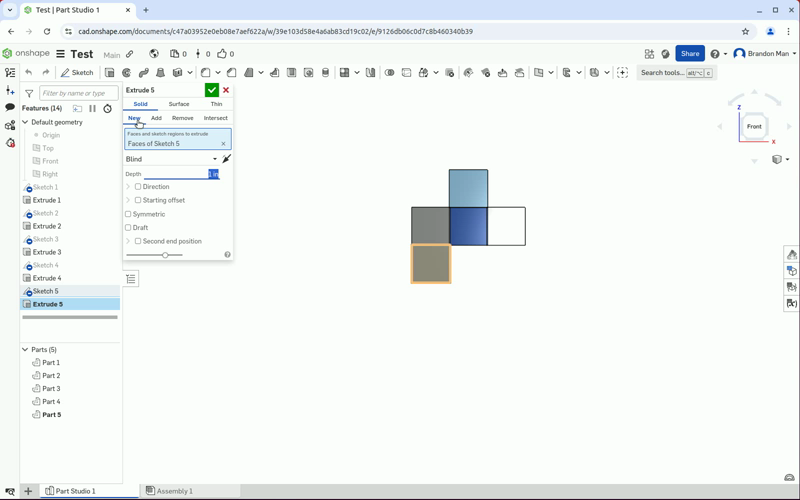
text(7.703)
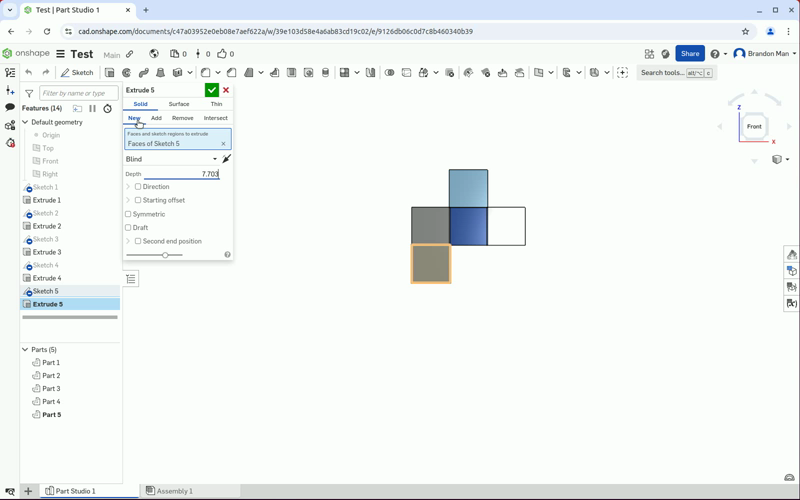
key(enter)
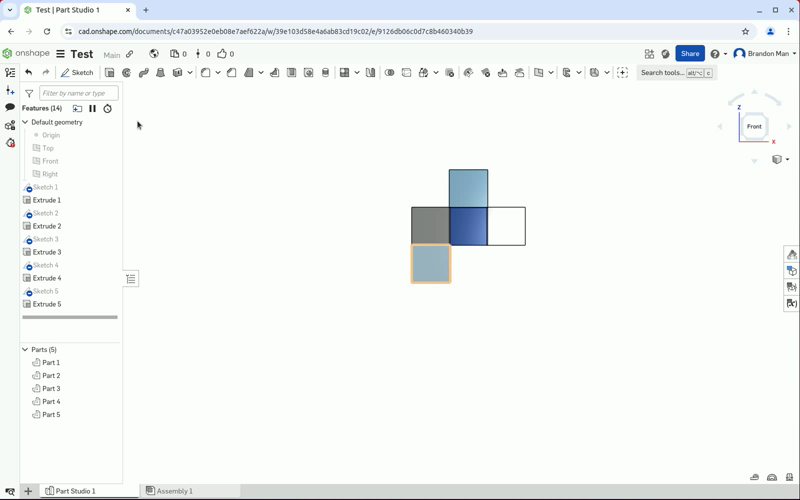
key(shift+h)
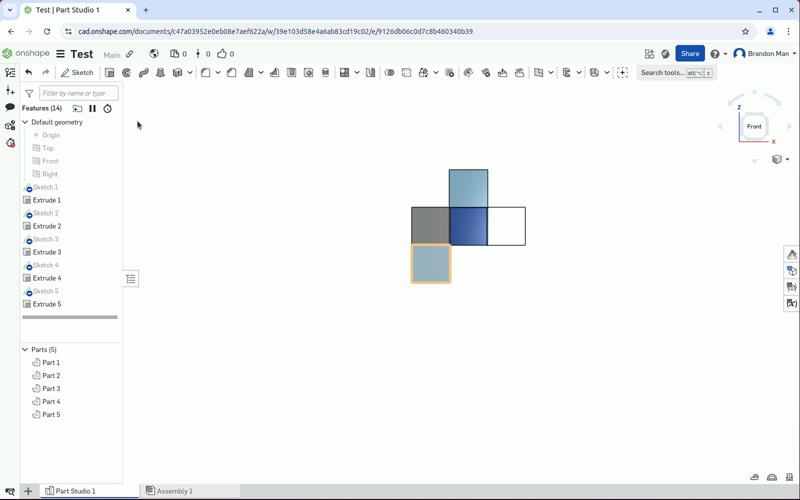
key(shift+h)
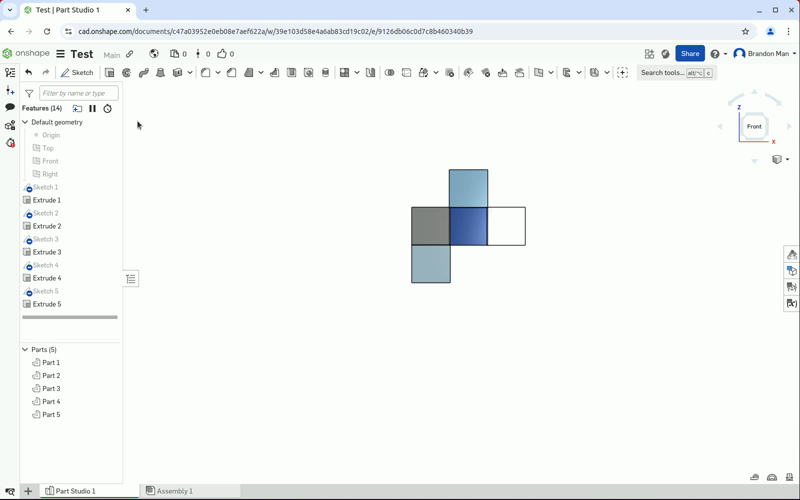
mouse_move(73, 189)
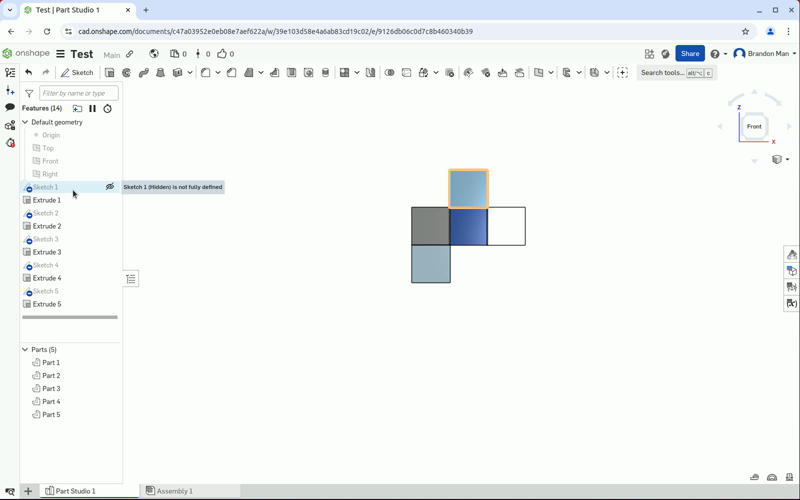
click(73, 189)
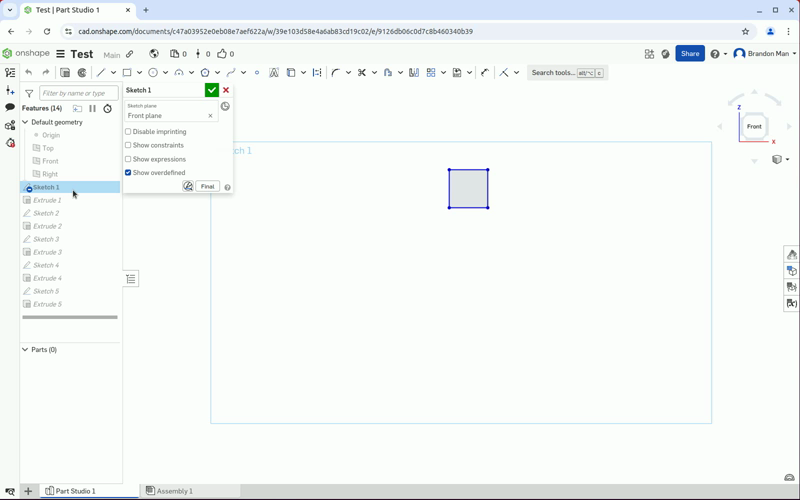
mouse_move(229, 92)
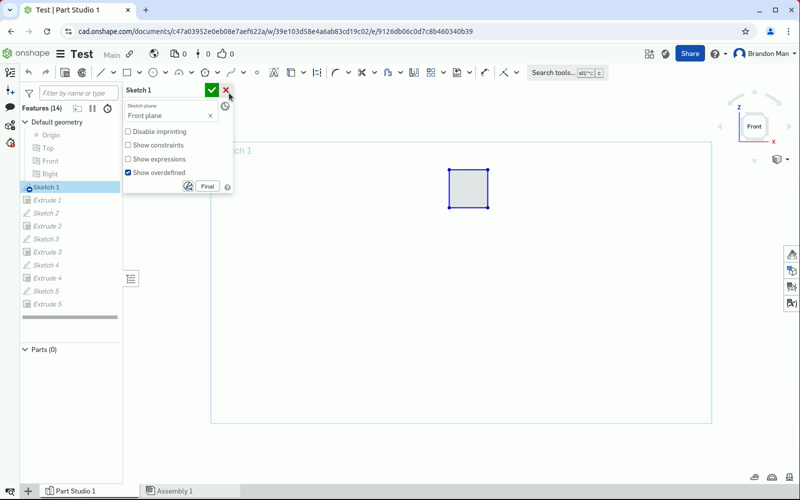
click(229, 92)
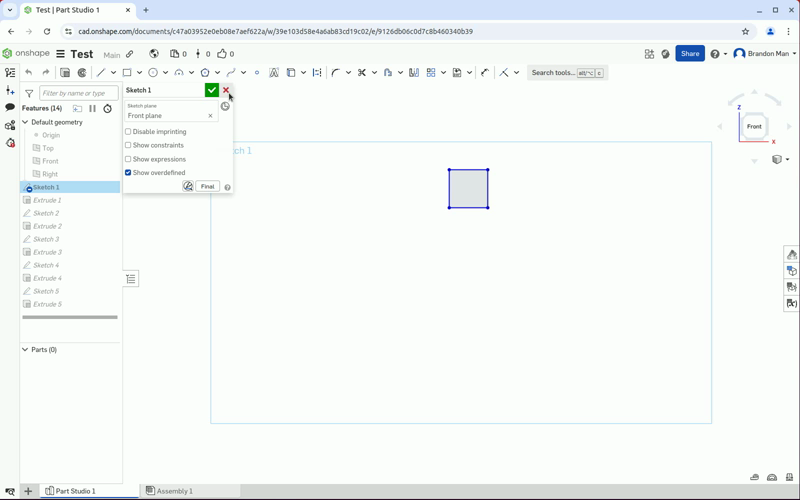
key(shift+s)
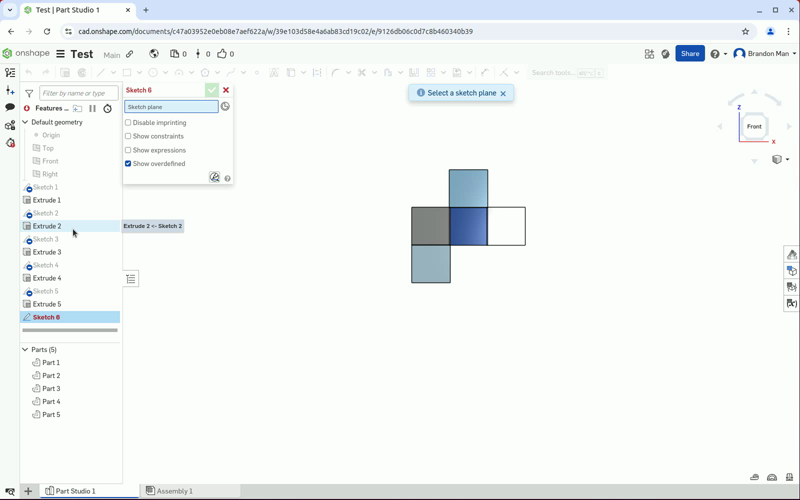
scroll(3)
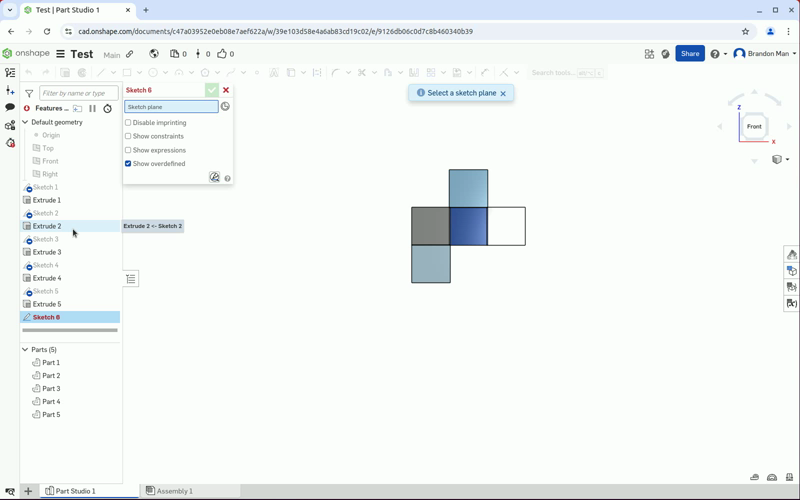
mouse_move(73, 163)
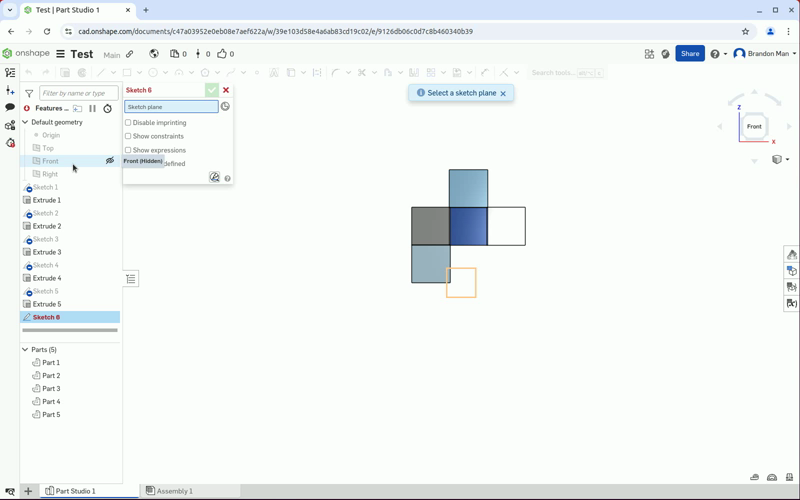
click(73, 163)
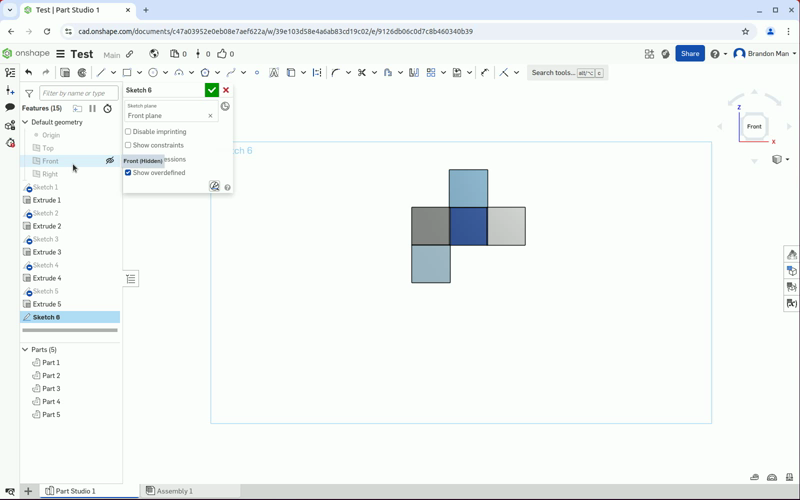
mouse_move(73, 352)
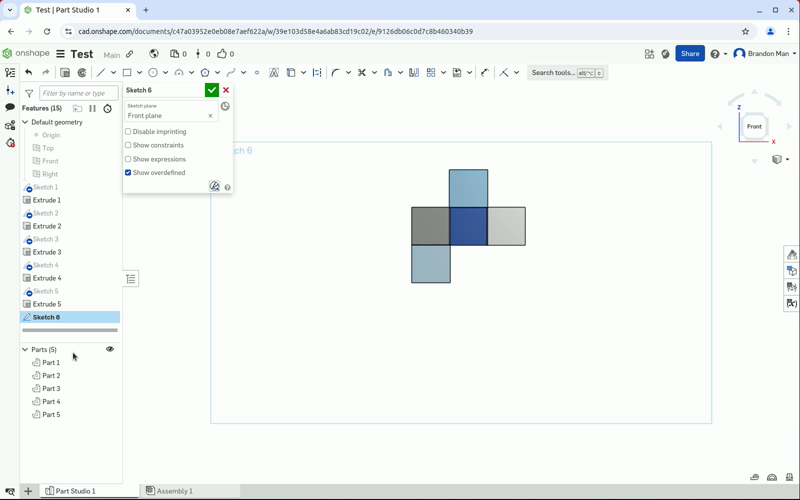
key(y)
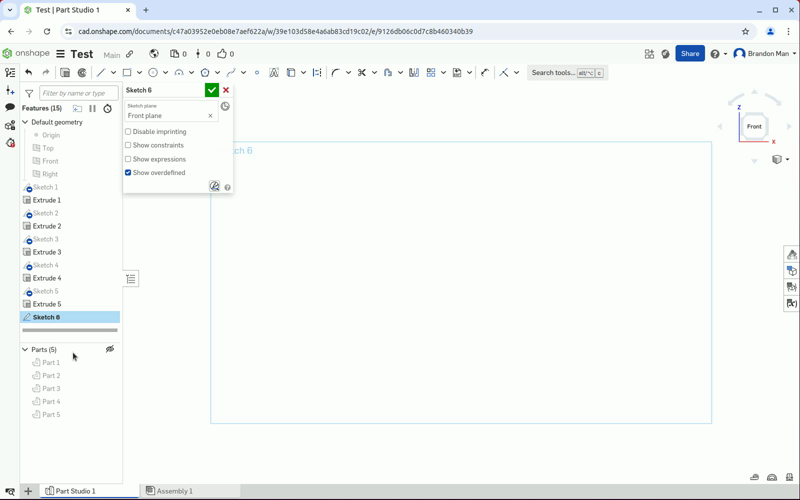
key(l)
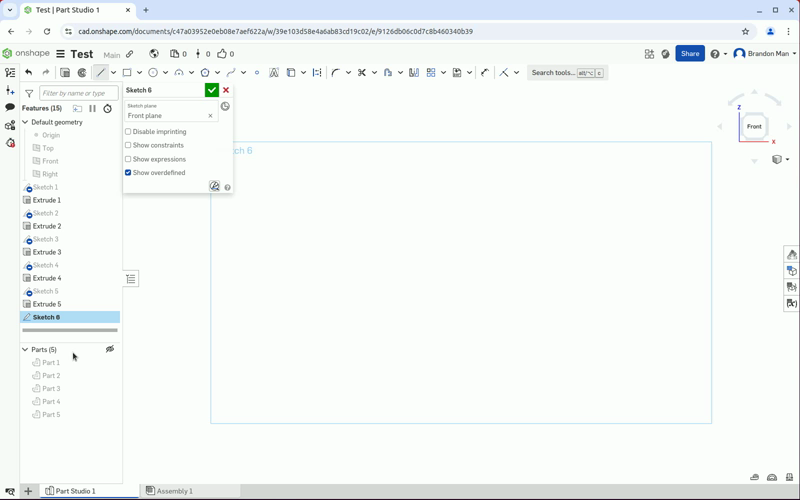
key_down(shift)
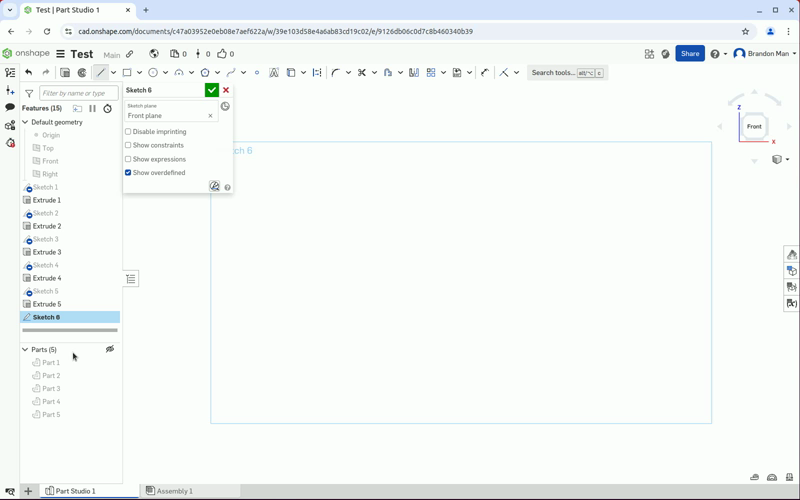
mouse_move(449, 282)
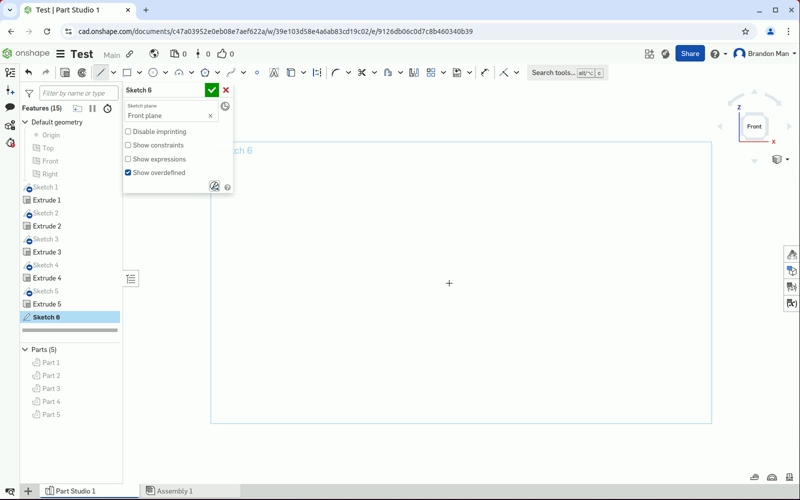
click(449, 282)
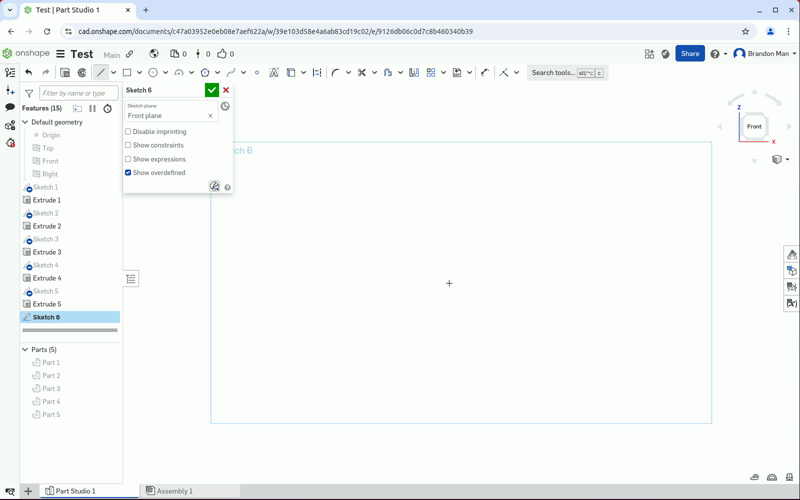
key_up(shift)
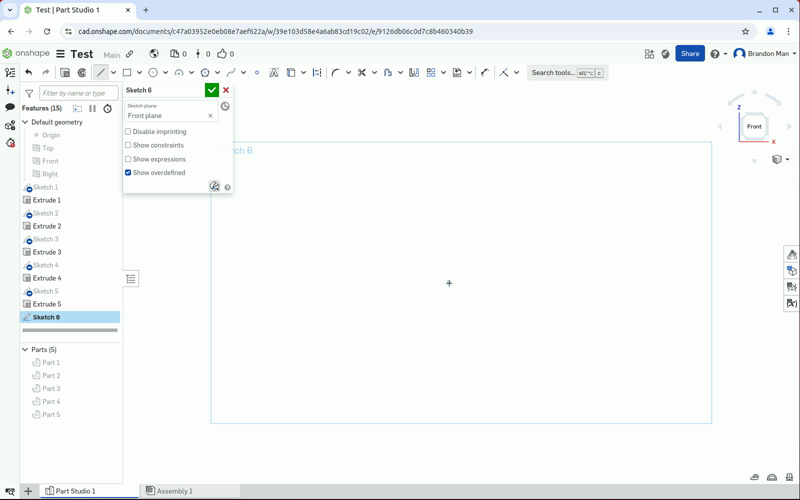
key_down(shift)
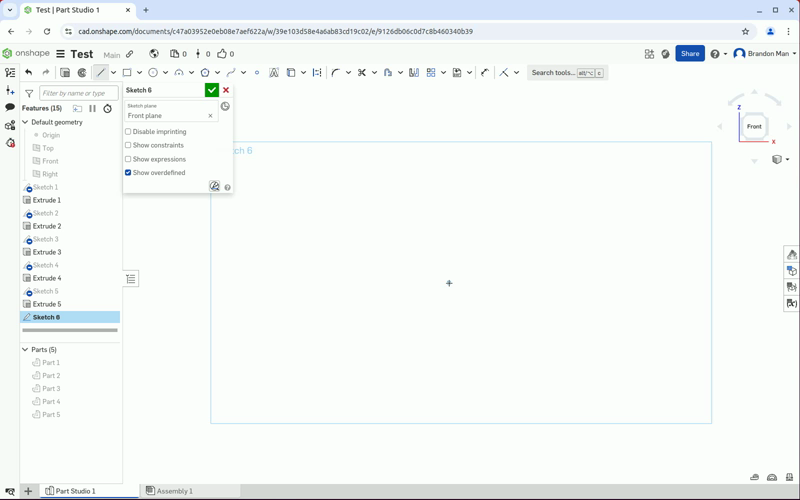
mouse_move(479, 282)
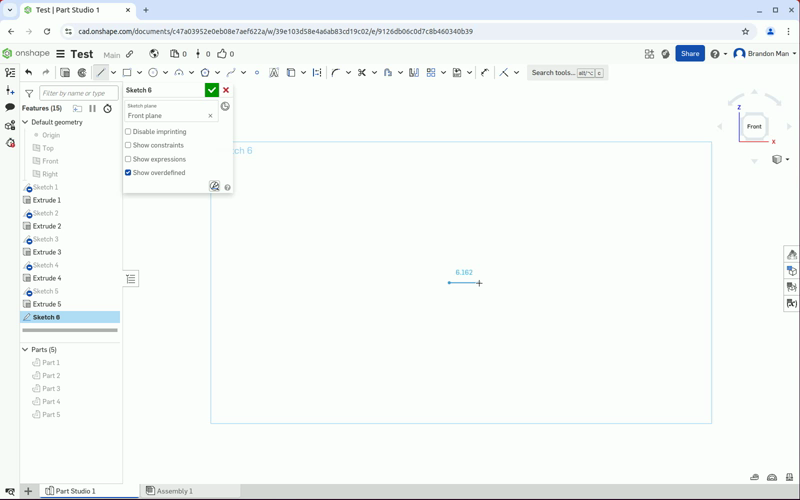
mouse_move(487, 282)
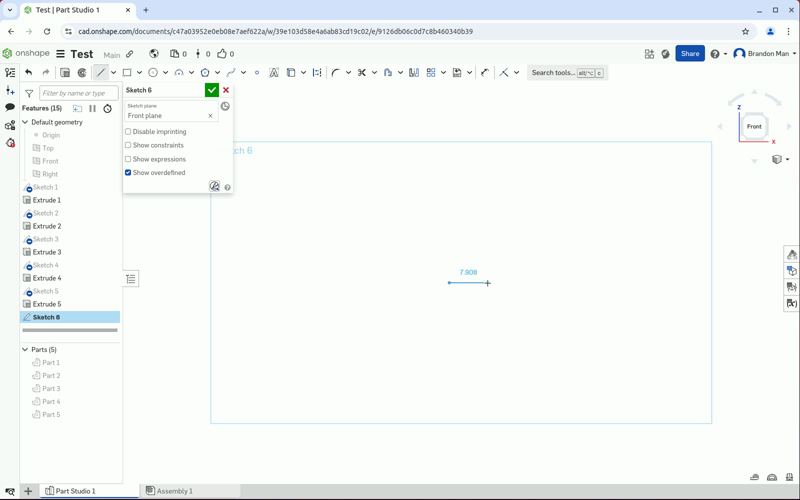
click(487, 282)
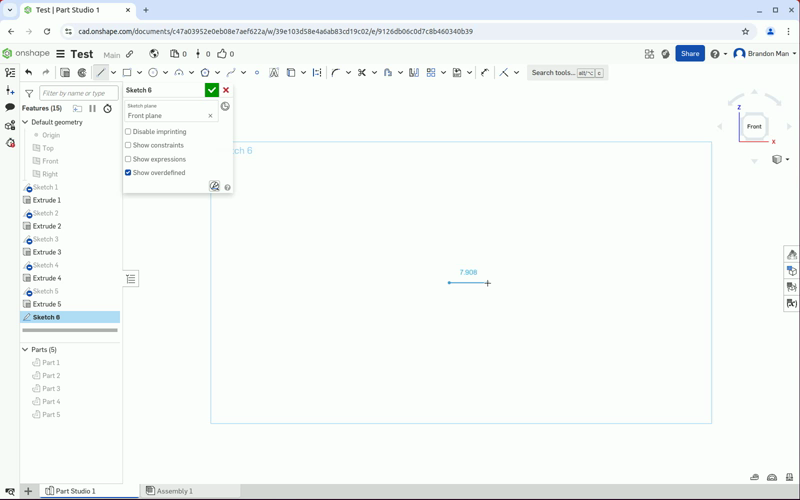
key_up(shift)
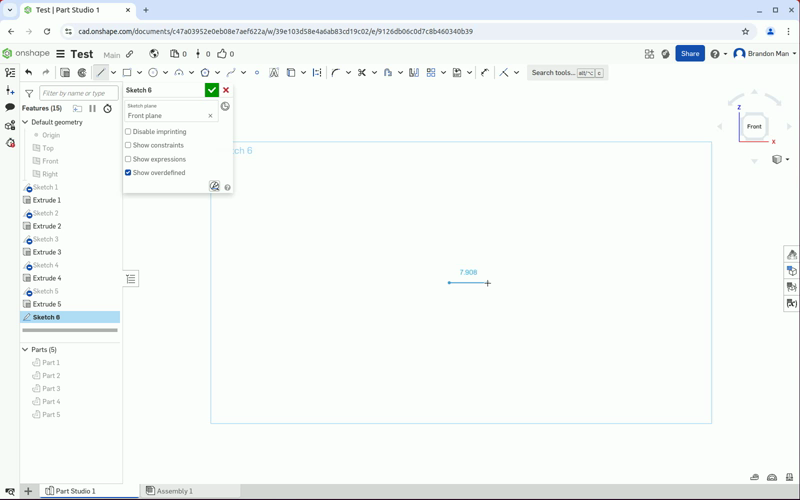
key_down(shift)
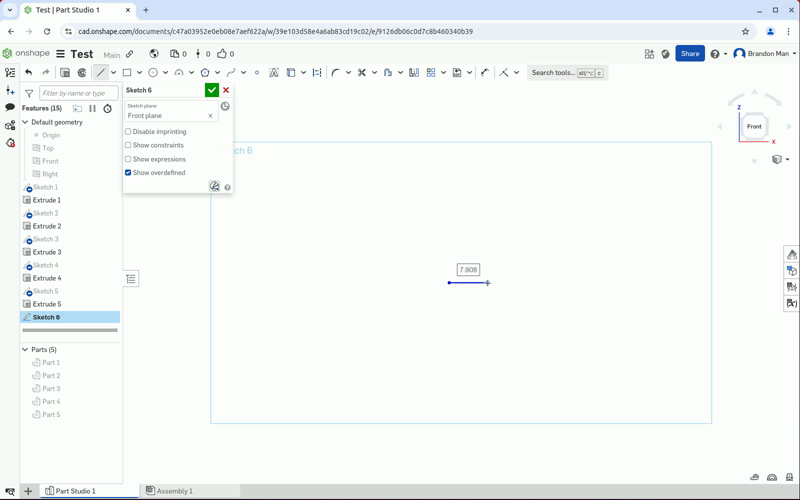
mouse_move(517, 282)
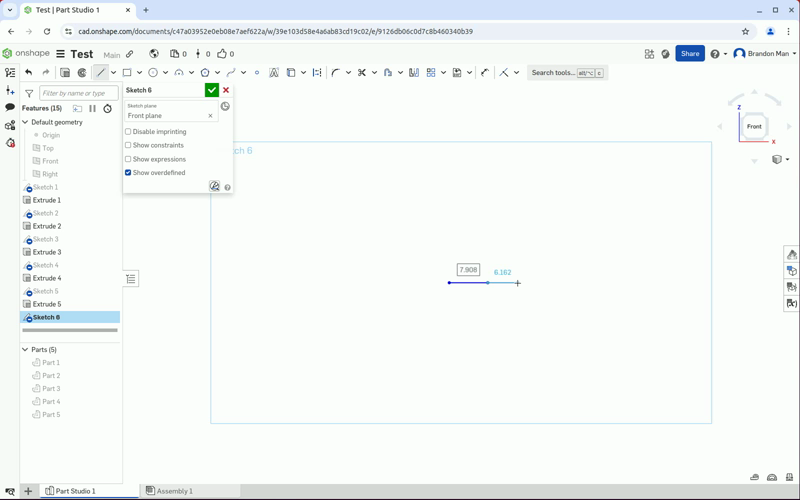
mouse_move(487, 244)
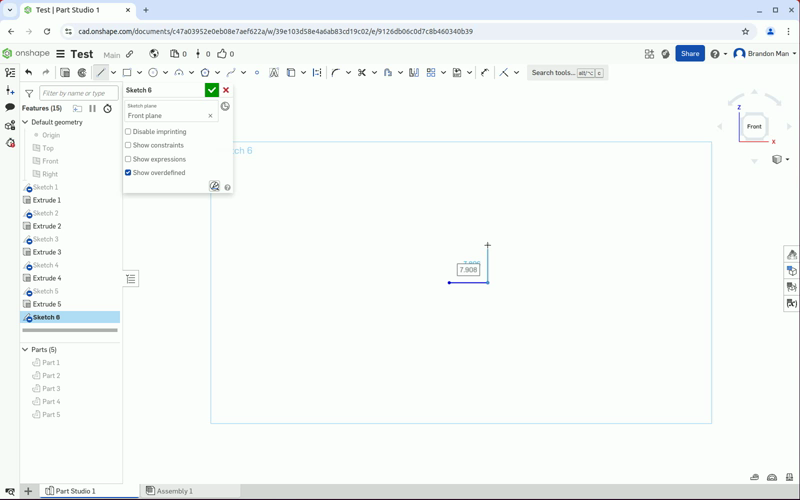
click(487, 244)
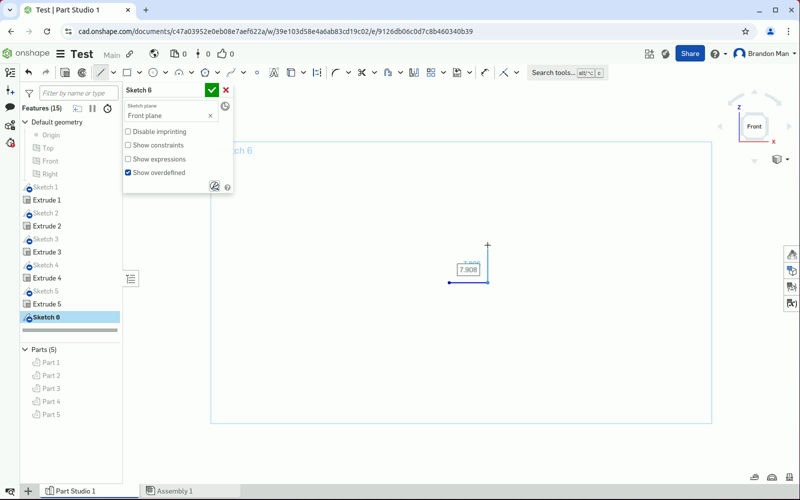
key_up(shift)
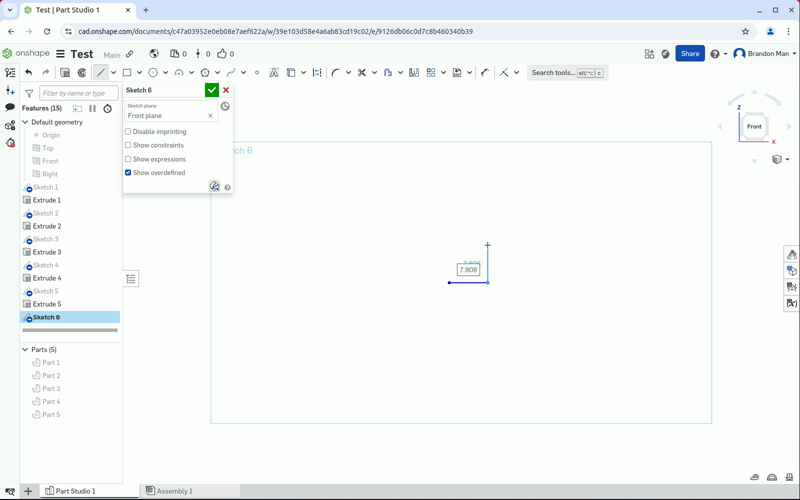
key_down(shift)
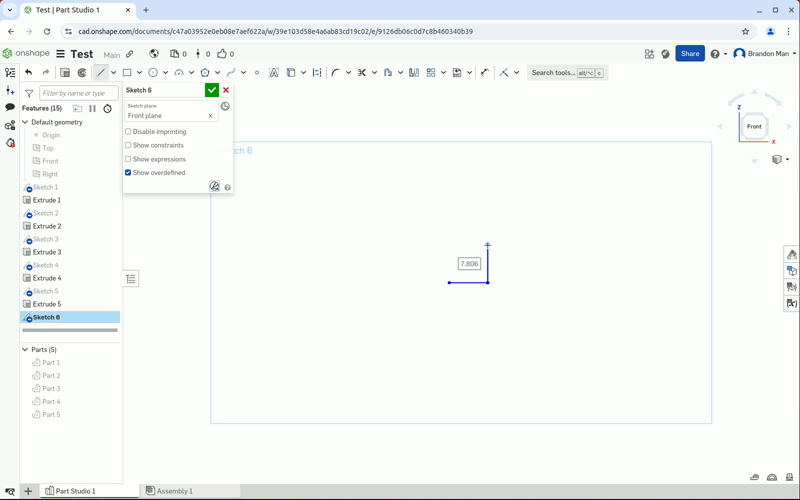
mouse_move(517, 244)
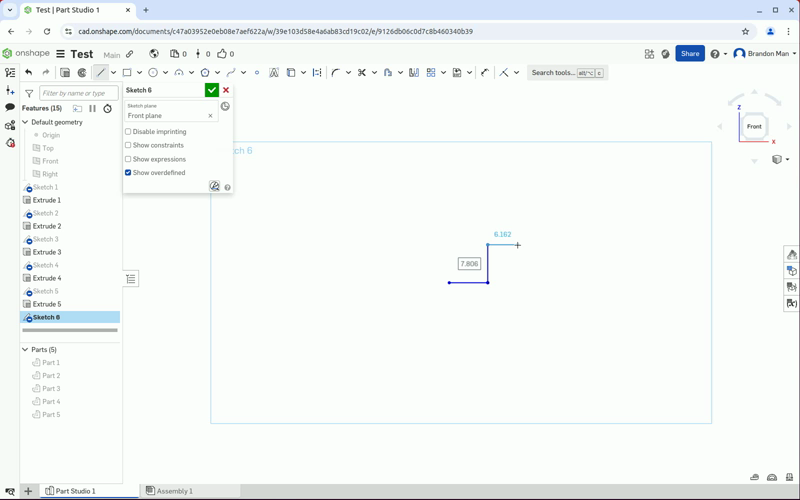
mouse_move(449, 244)
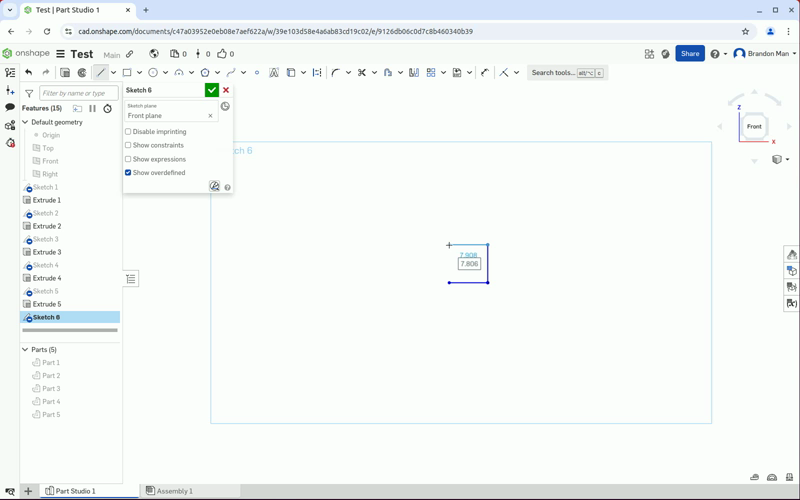
click(449, 244)
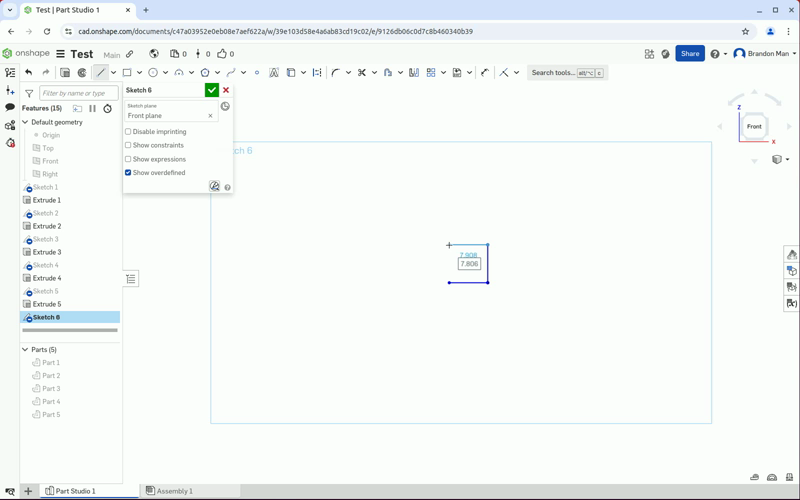
key_up(shift)
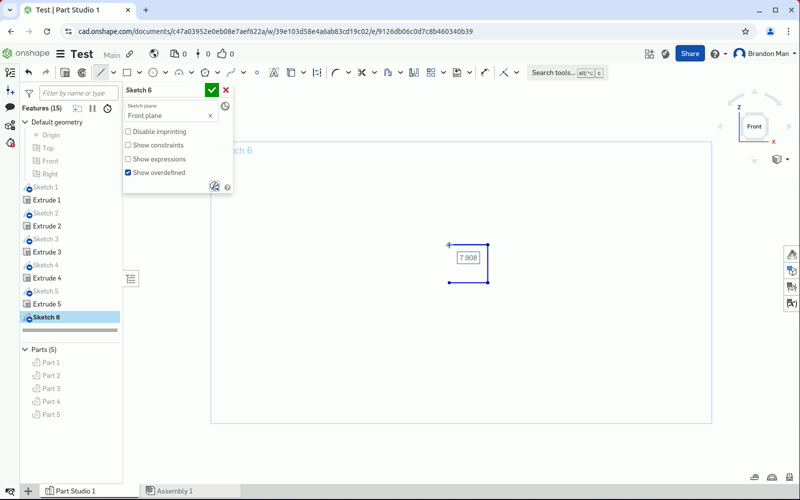
mouse_move(479, 244)
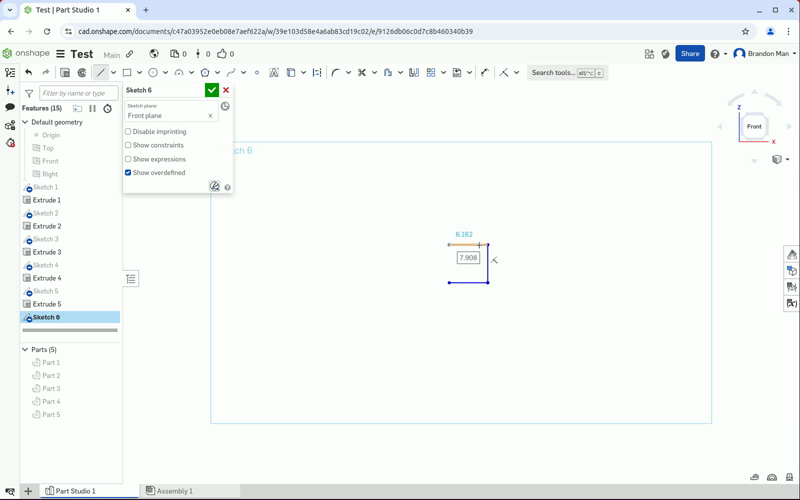
key_down(shift)
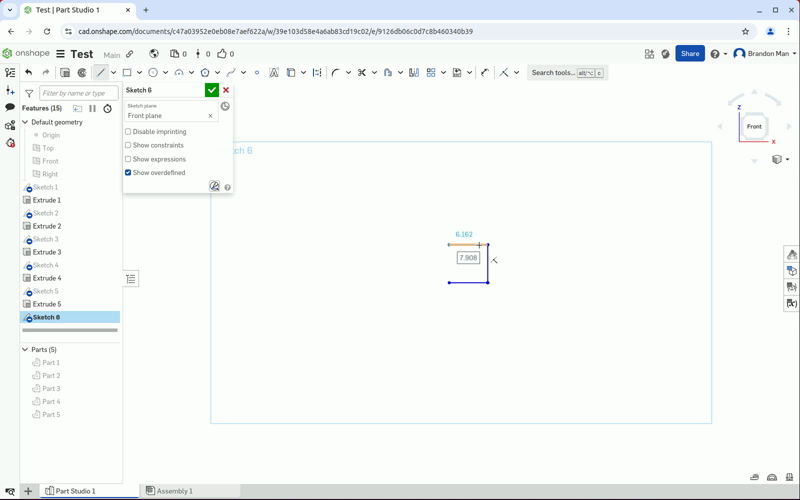
mouse_move(449, 282)
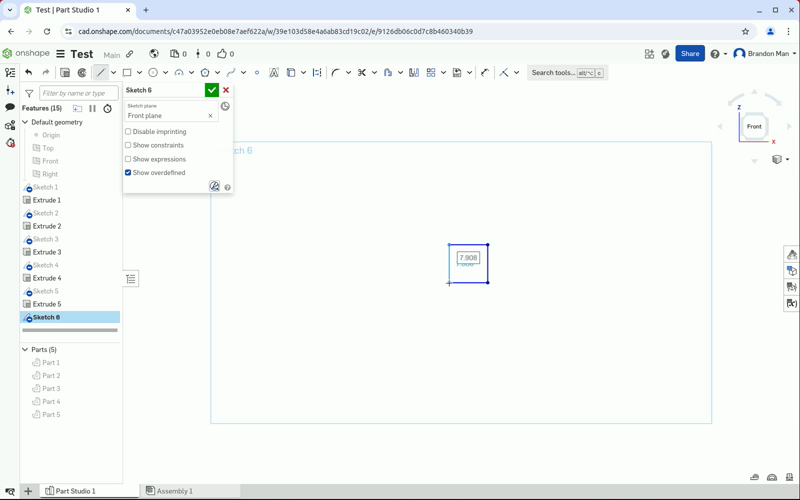
key_up(shift)
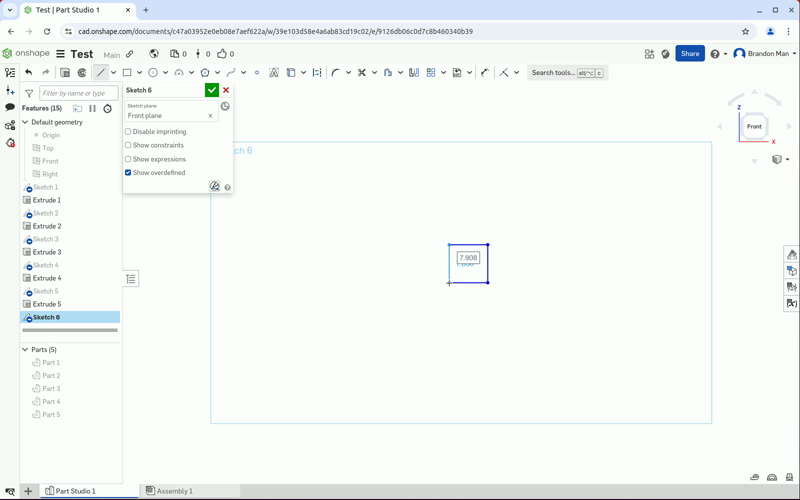
click(449, 282)
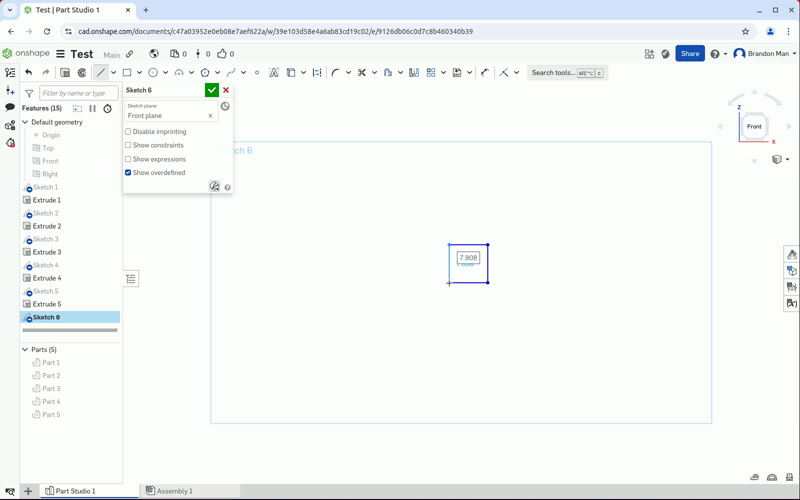
key(esc)
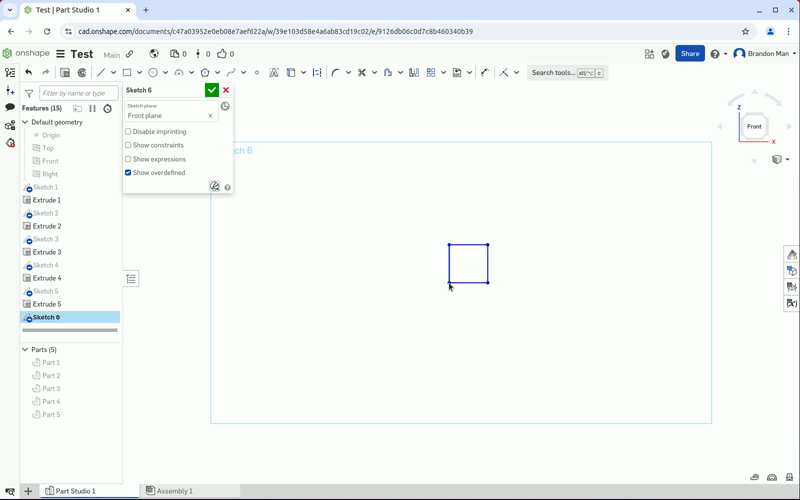
mouse_move(461, 276)
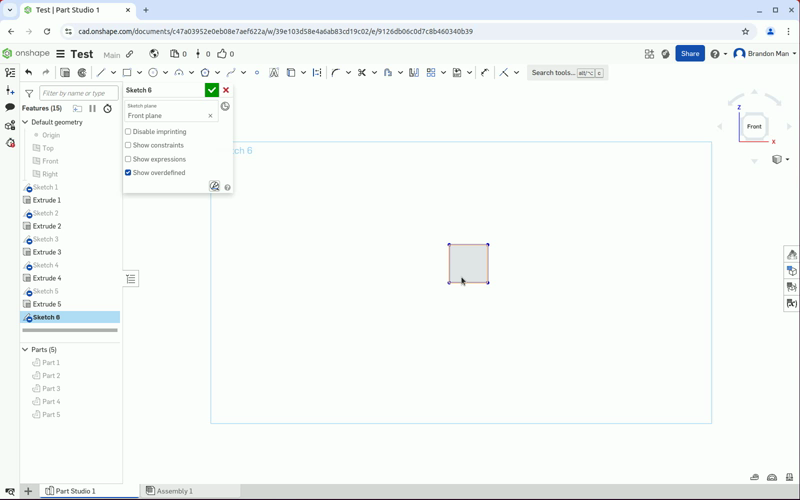
scroll(6)
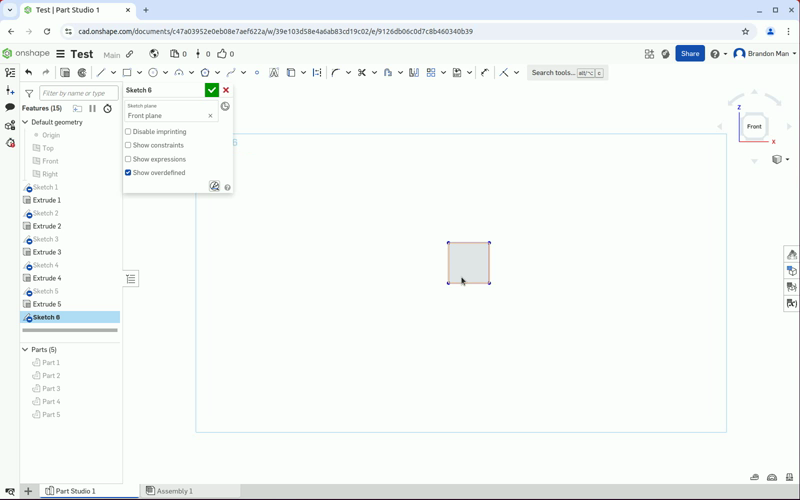
scroll(6)
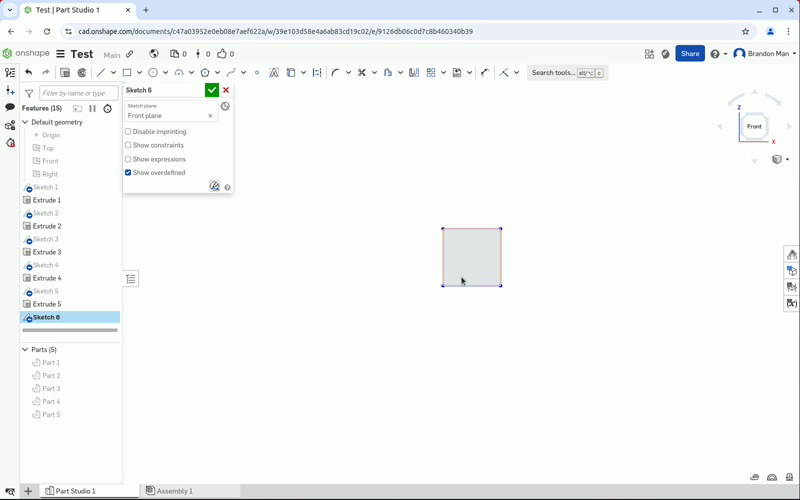
scroll(6)
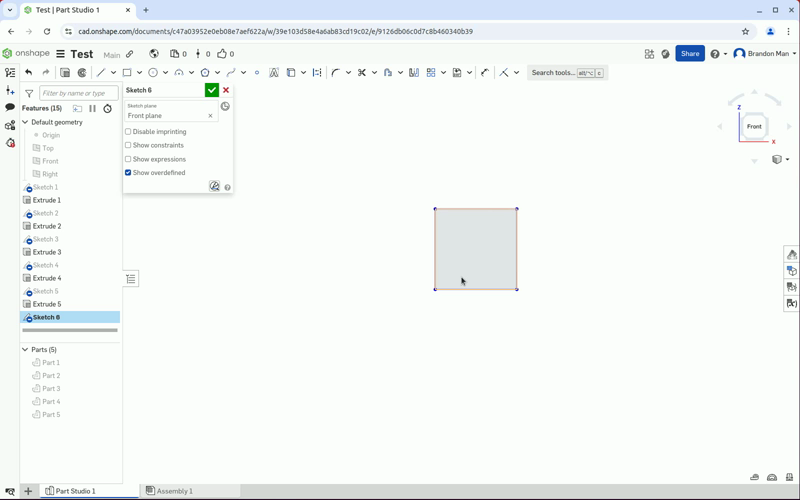
scroll(6)
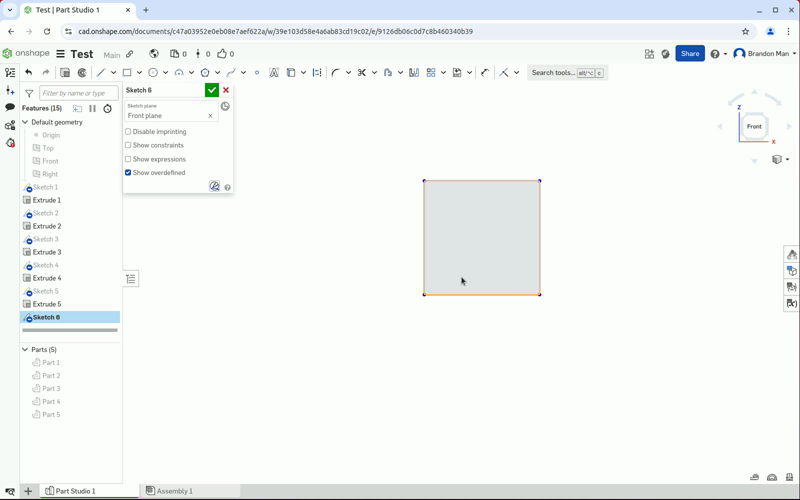
scroll(6)
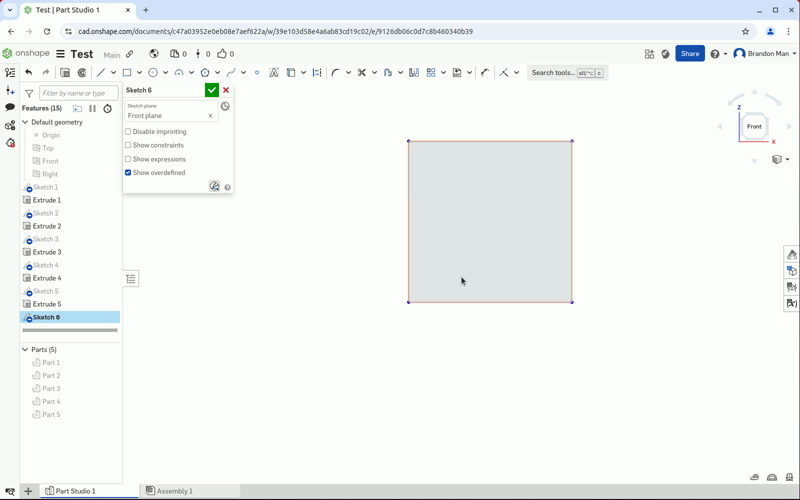
scroll(6)
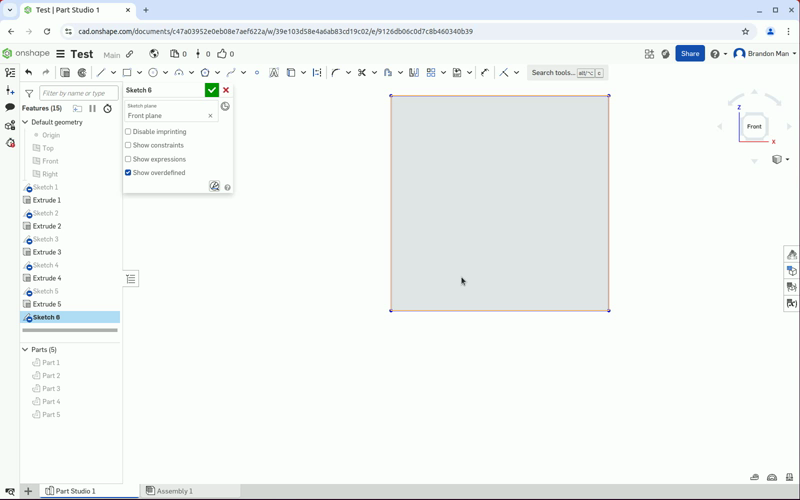
scroll(6)
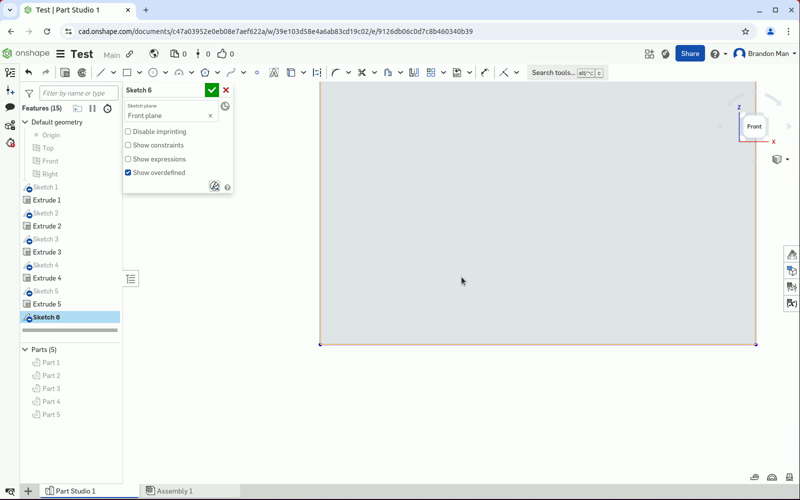
click(461, 276)
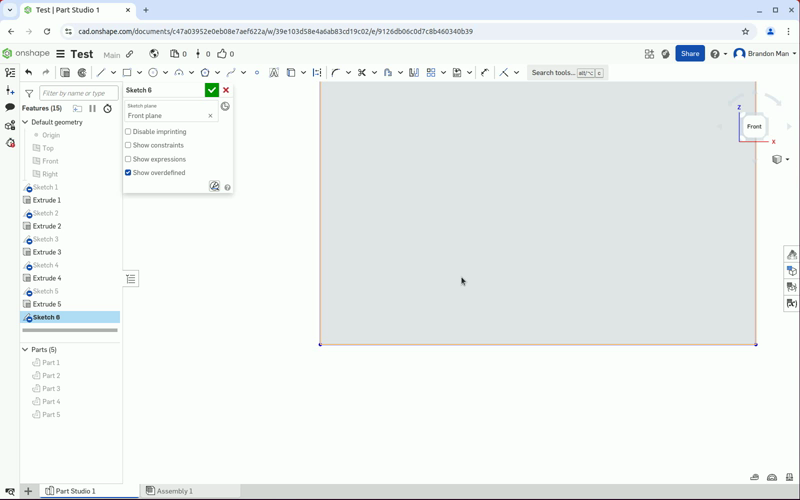
scroll(-6)
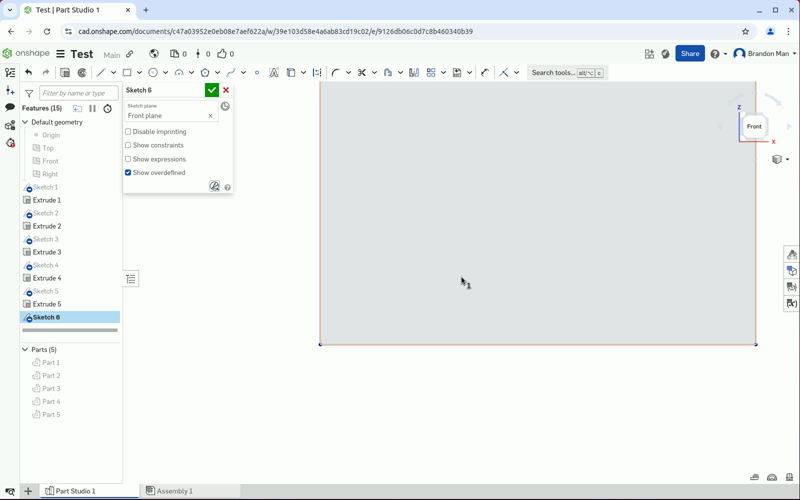
scroll(-6)
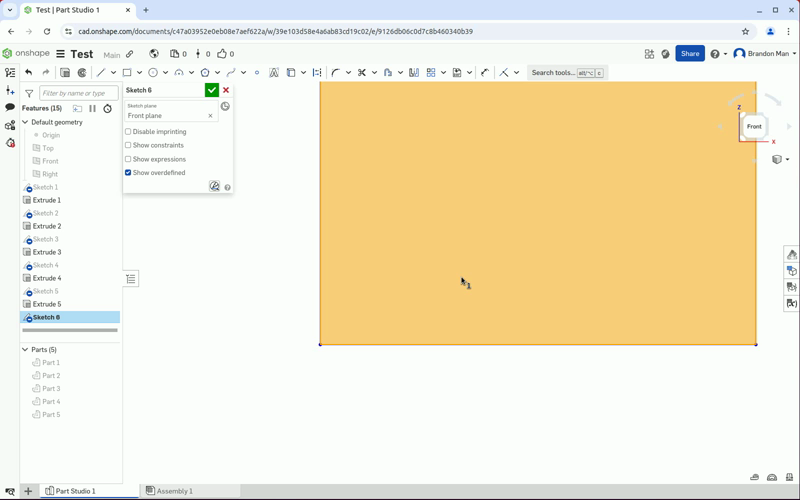
scroll(-6)
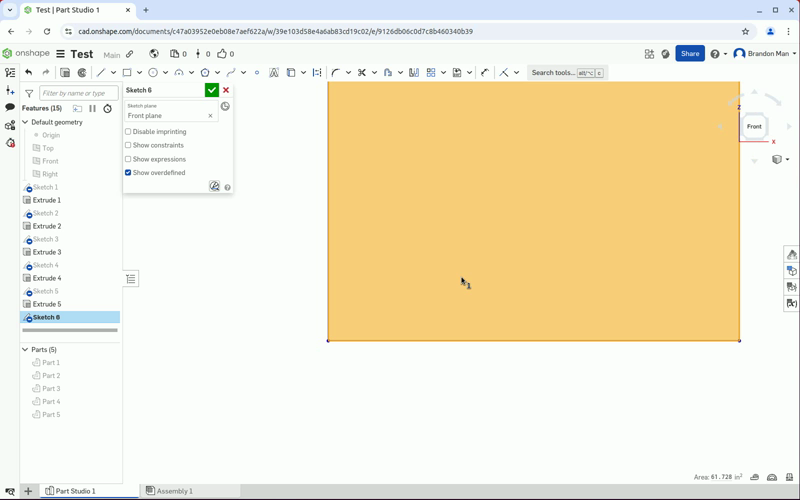
scroll(-6)
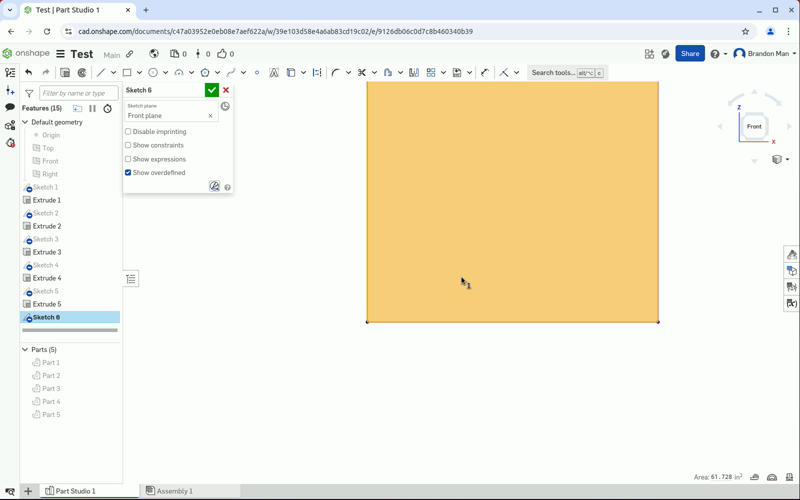
scroll(-6)
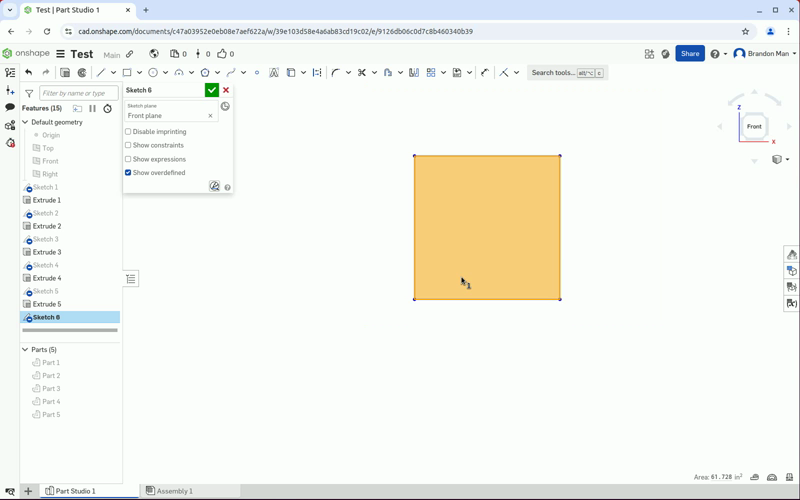
scroll(-6)
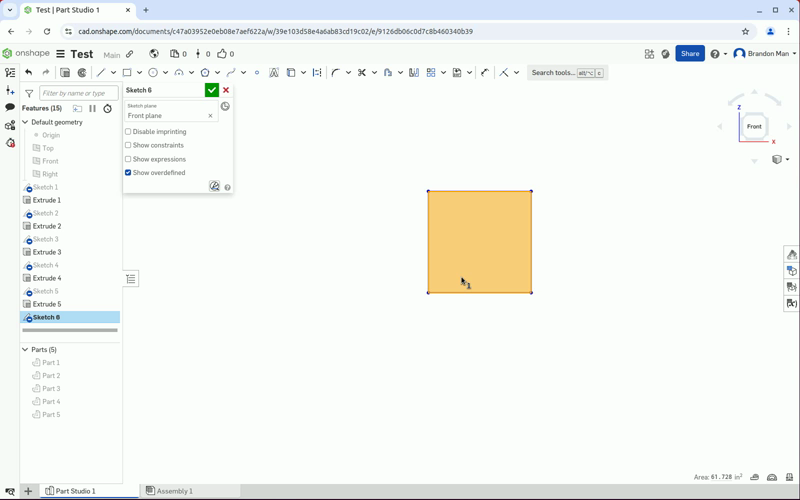
scroll(-6)
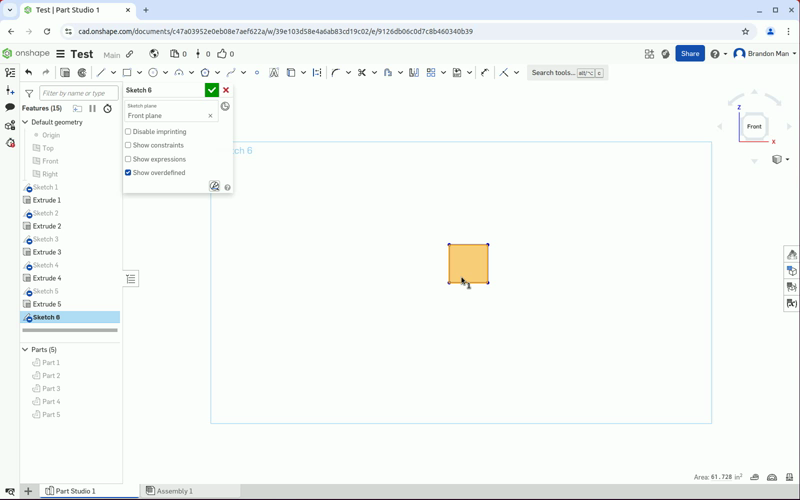
mouse_move(73, 352)
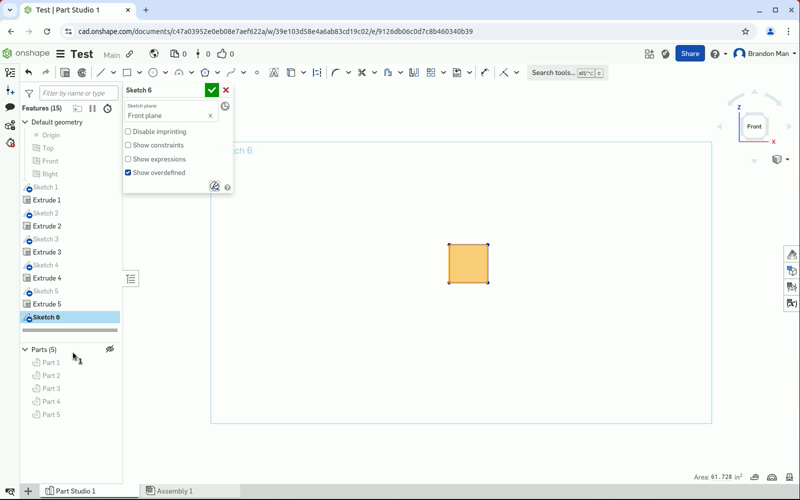
key(shift+y)
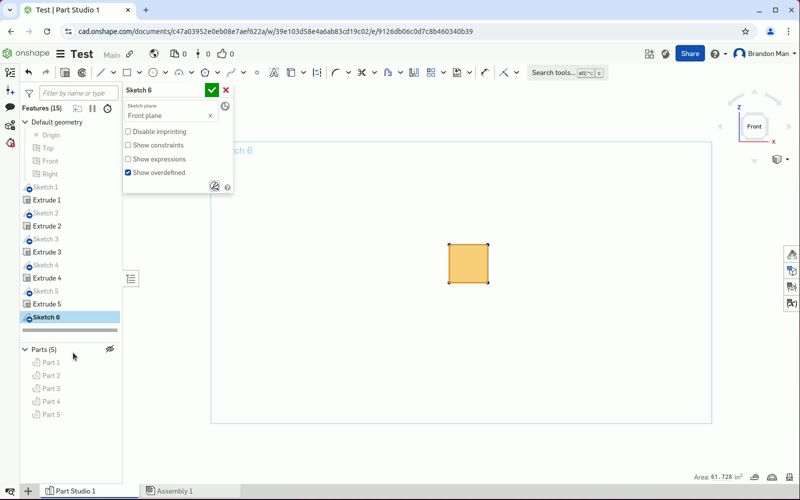
key(shift+e)
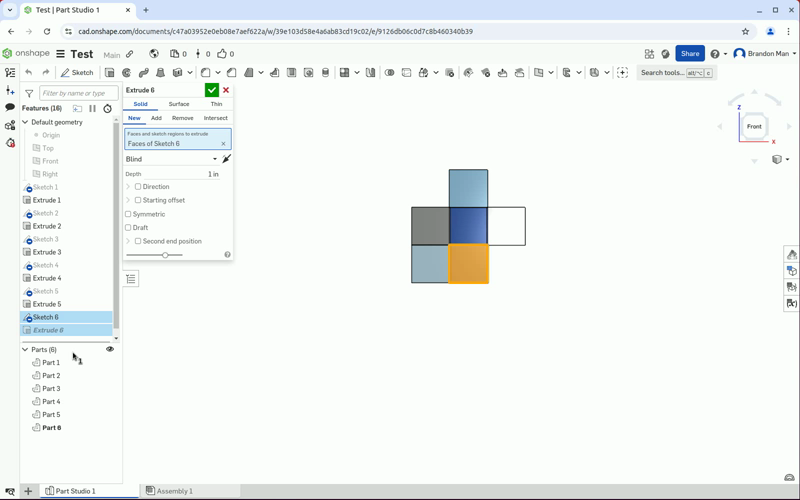
mouse_move(143, 106)
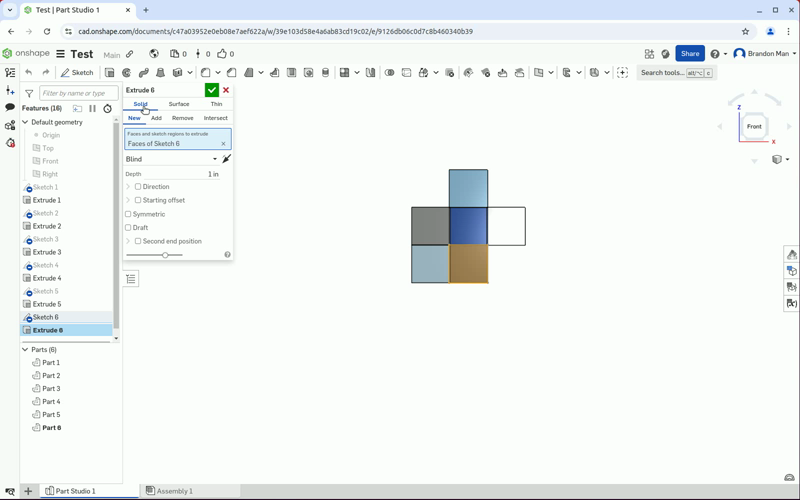
click(143, 106)
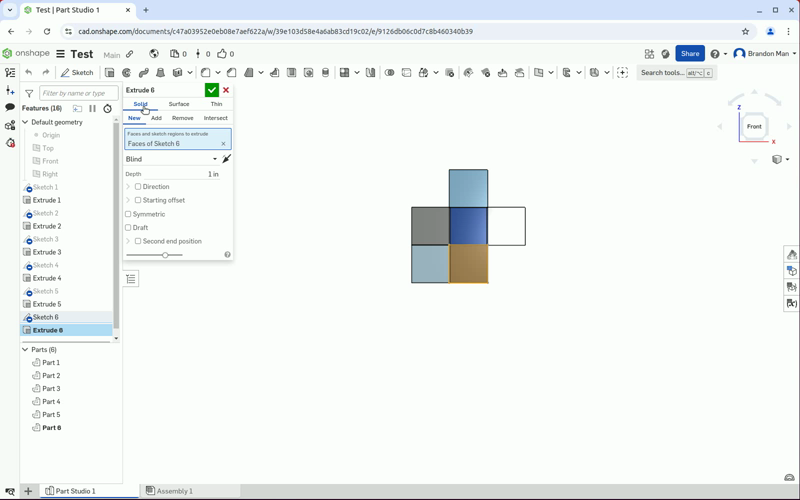
mouse_move(137, 120)
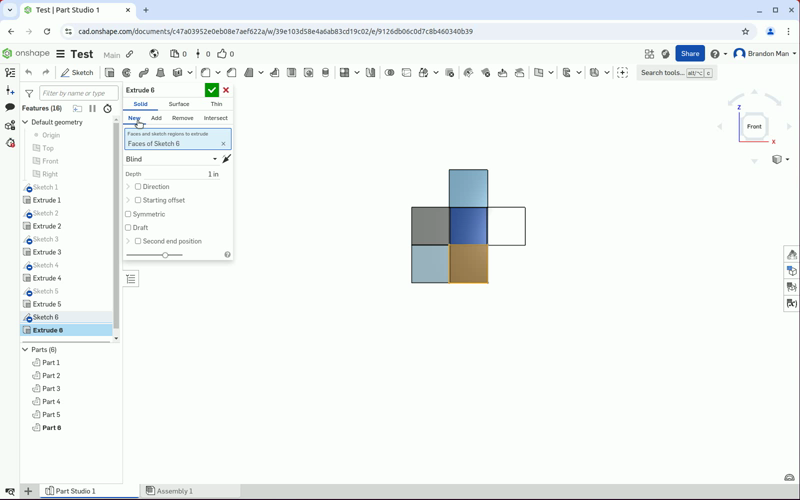
click(137, 120)
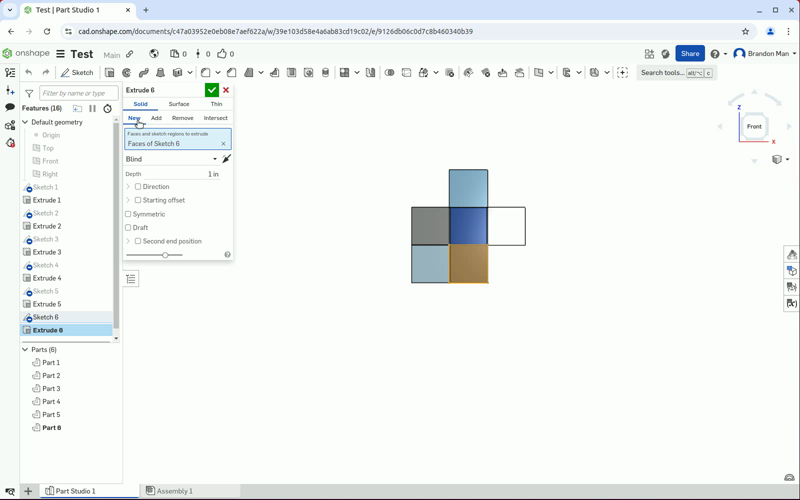
key(tab, 4)
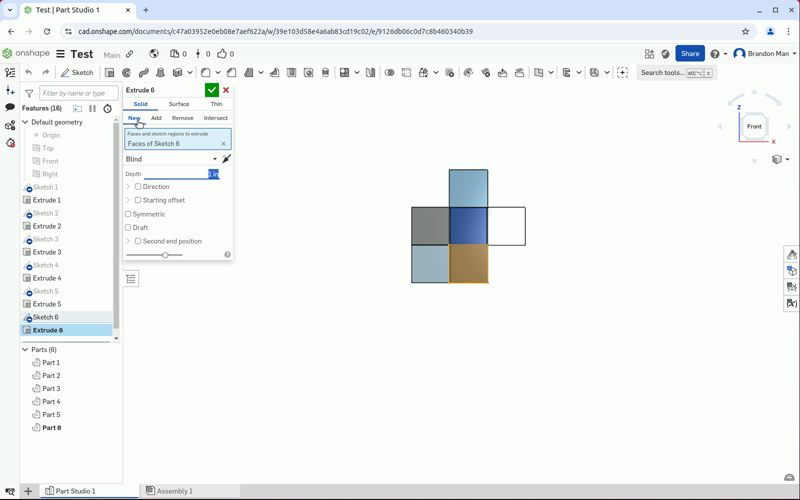
text(7.703)
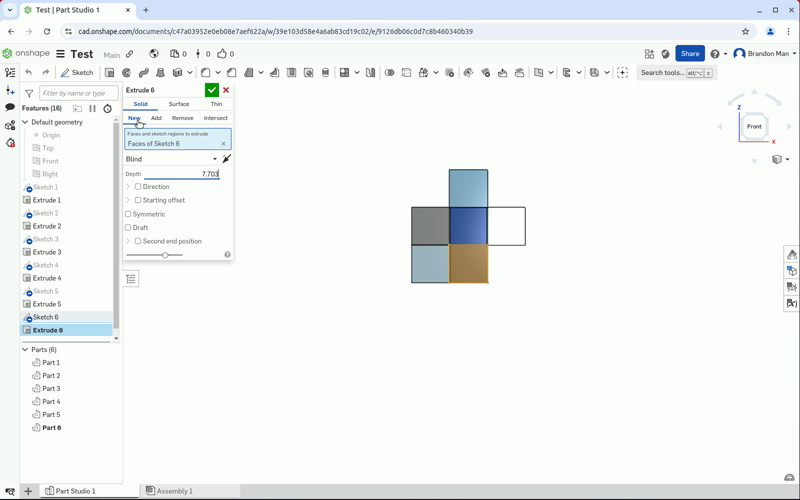
key(enter)
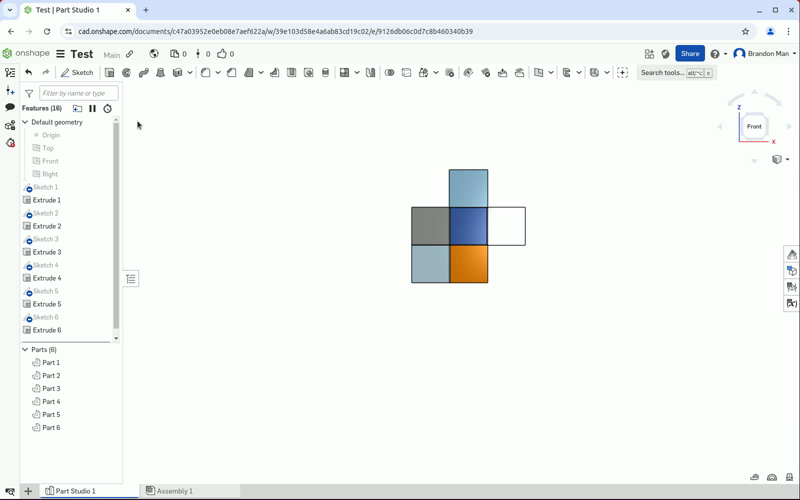
key(shift+h)
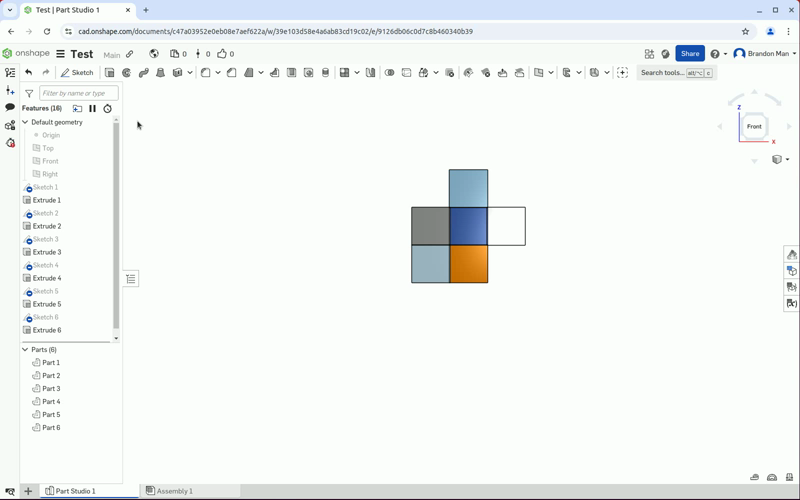
key(shift+h)
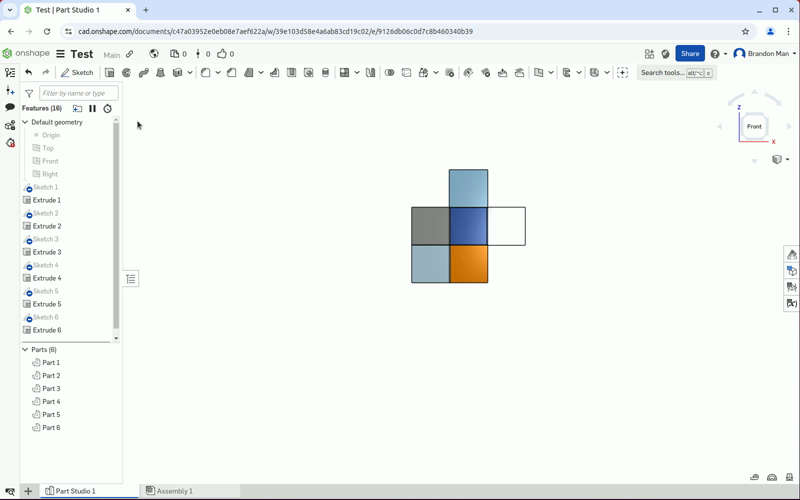
mouse_move(69, 189)
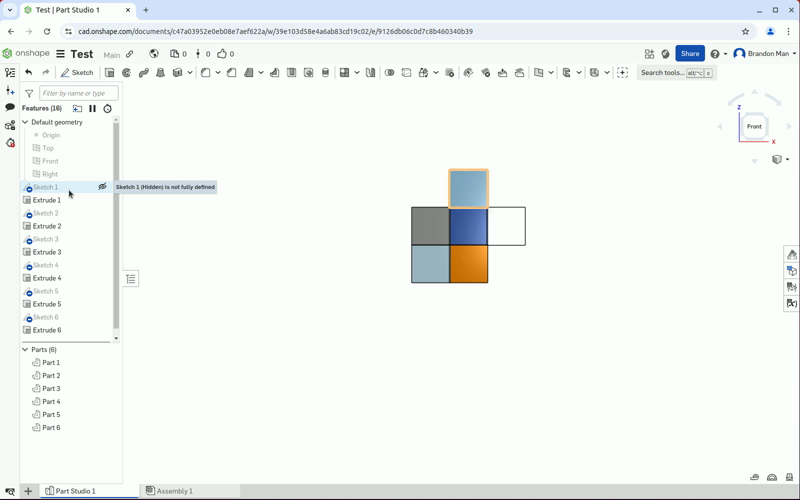
click(69, 189)
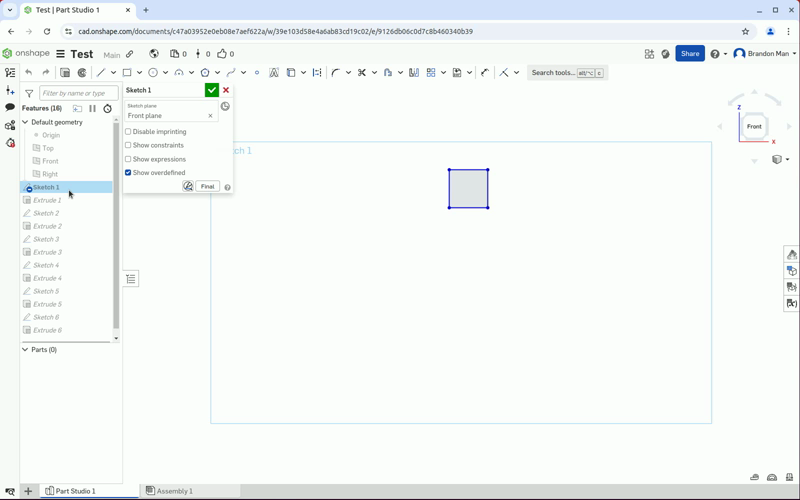
mouse_move(229, 92)
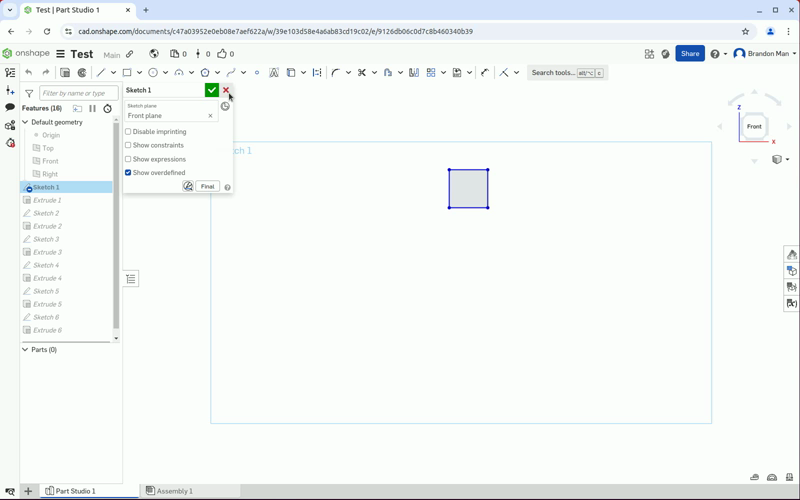
click(229, 92)
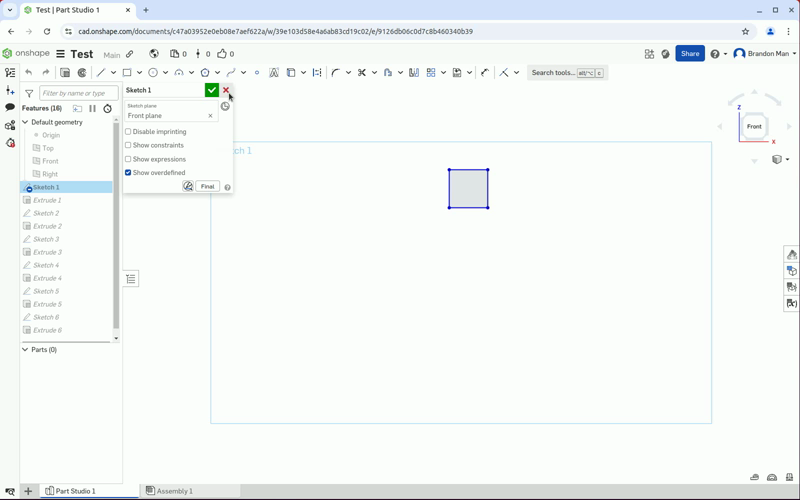
key(shift+s)
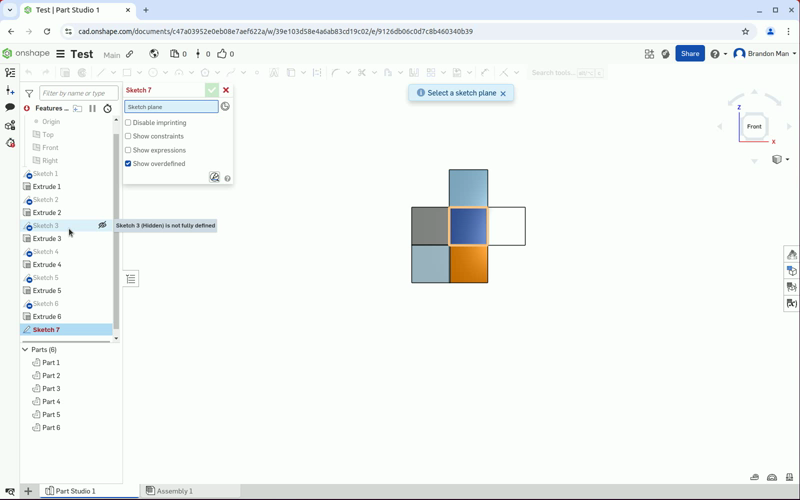
scroll(3)
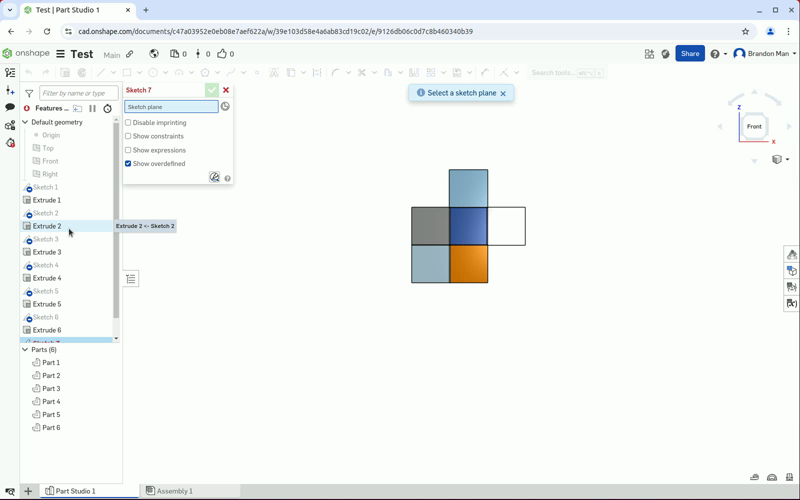
mouse_move(69, 163)
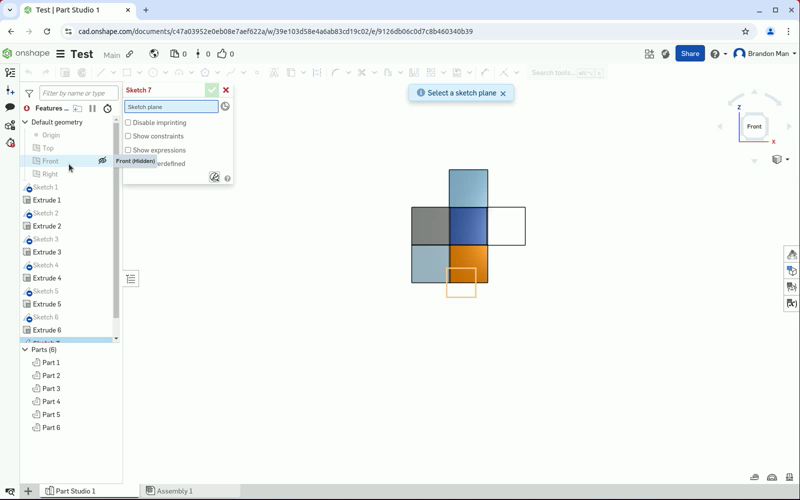
click(69, 163)
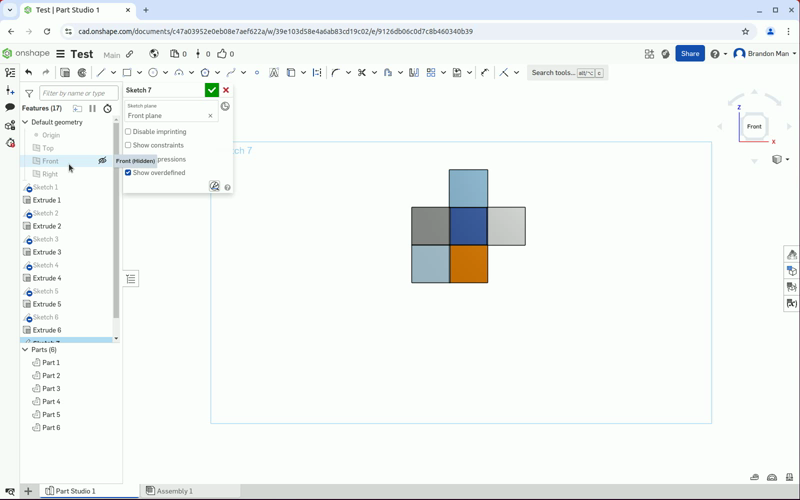
mouse_move(73, 352)
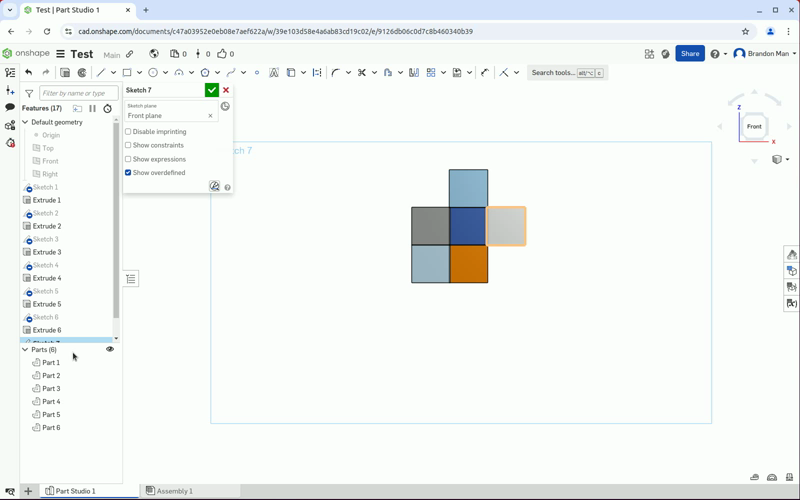
key(y)
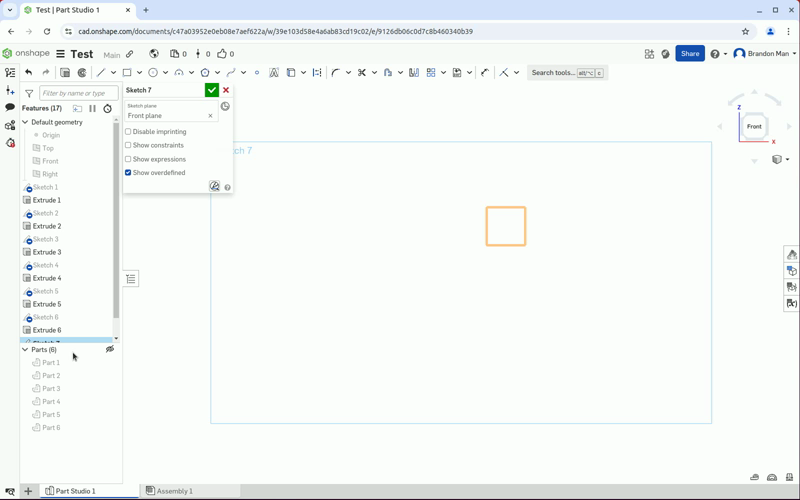
key(l)
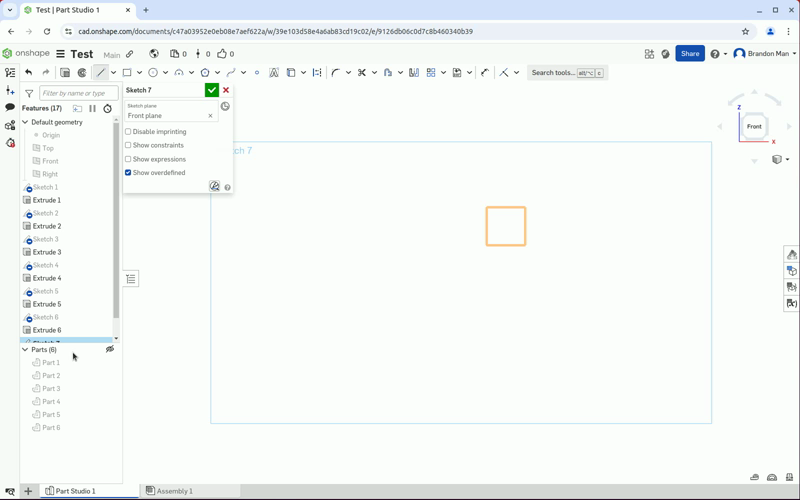
key_down(shift)
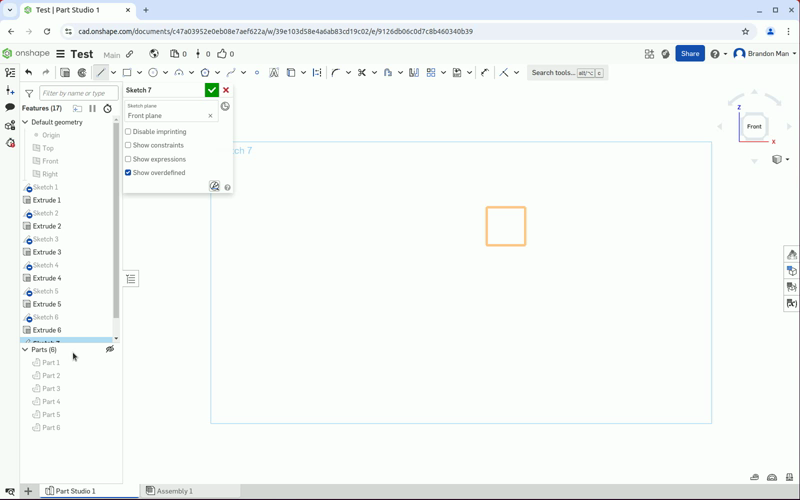
mouse_move(486, 282)
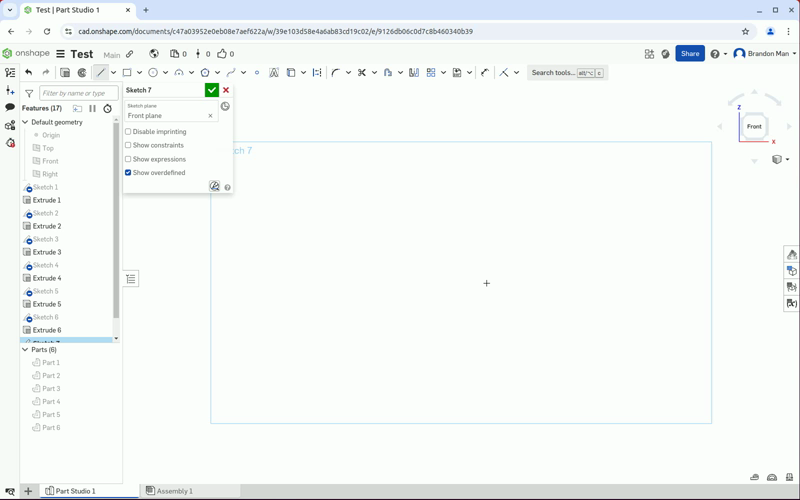
click(486, 282)
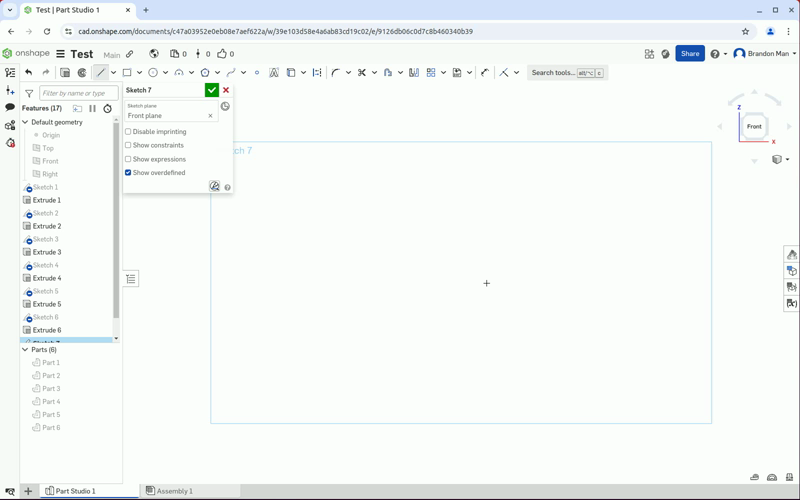
key_up(shift)
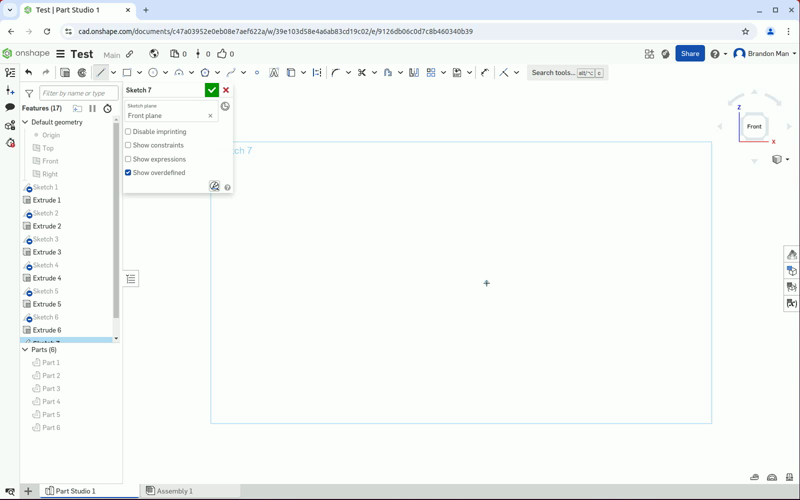
key_down(shift)
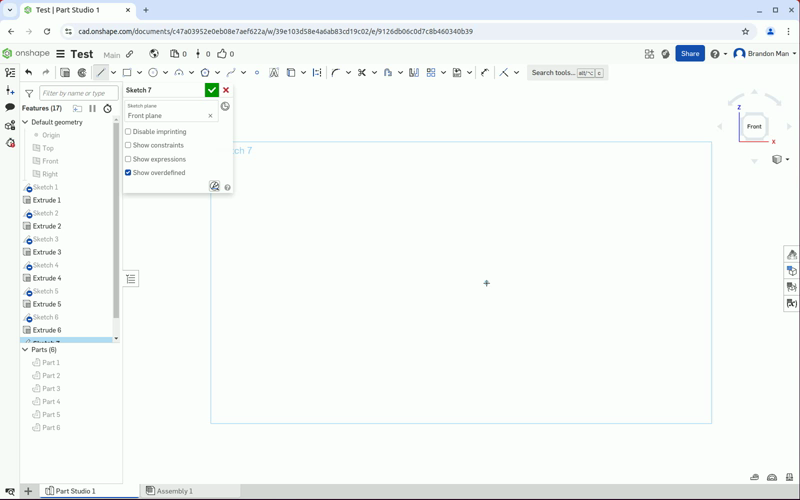
mouse_move(516, 282)
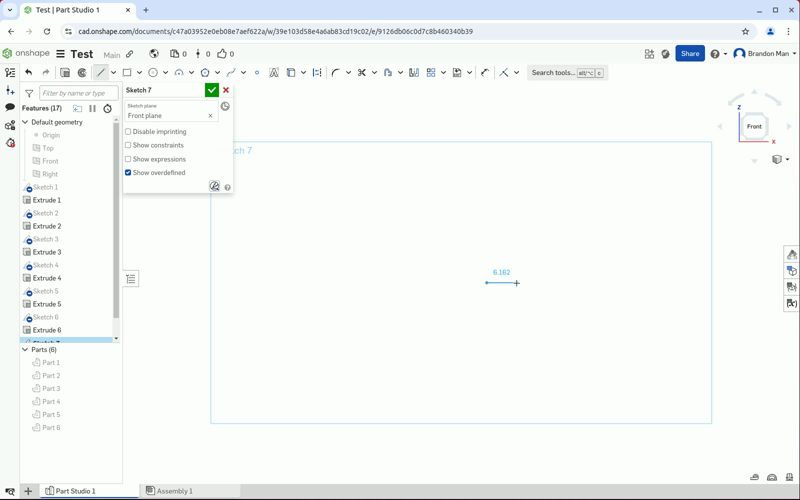
mouse_move(525, 282)
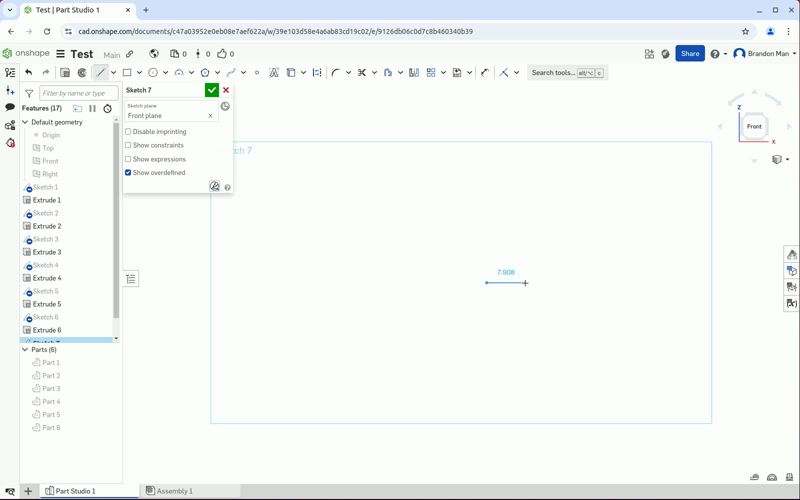
click(525, 282)
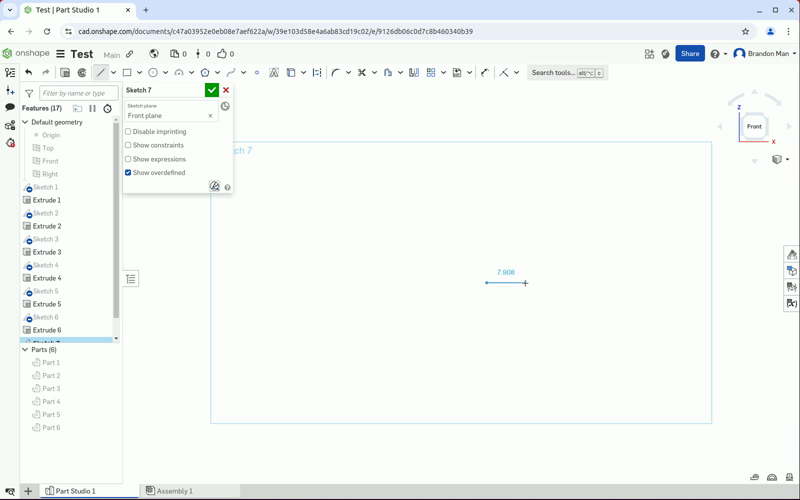
key_up(shift)
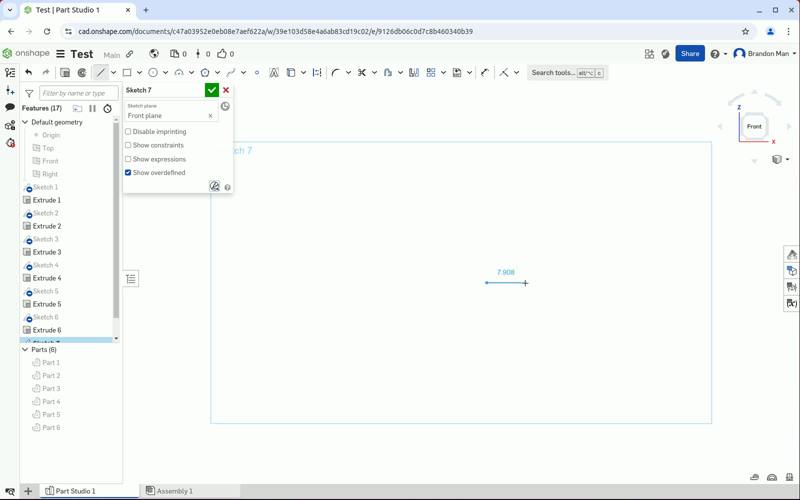
key_down(shift)
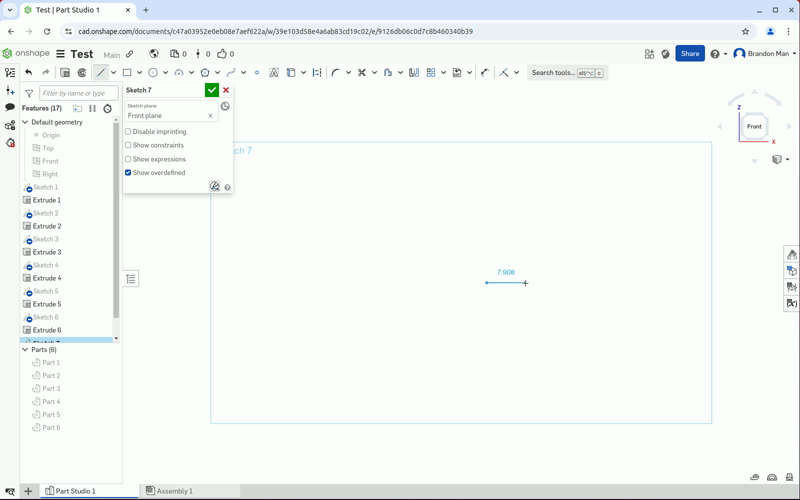
mouse_move(555, 282)
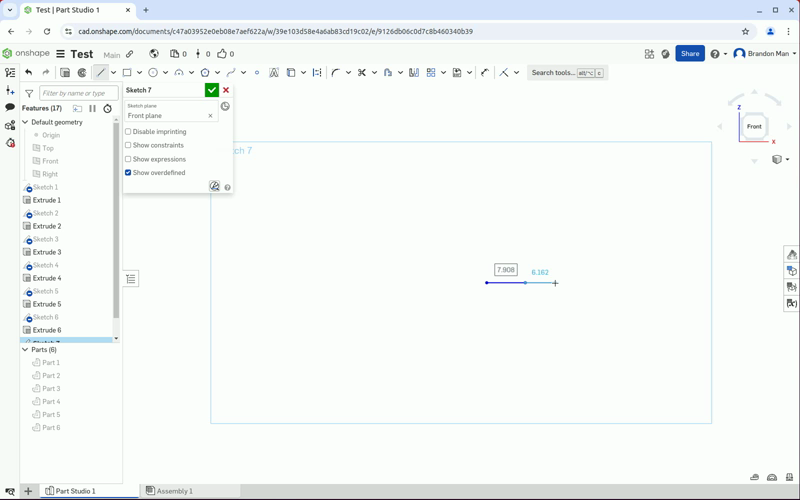
mouse_move(525, 244)
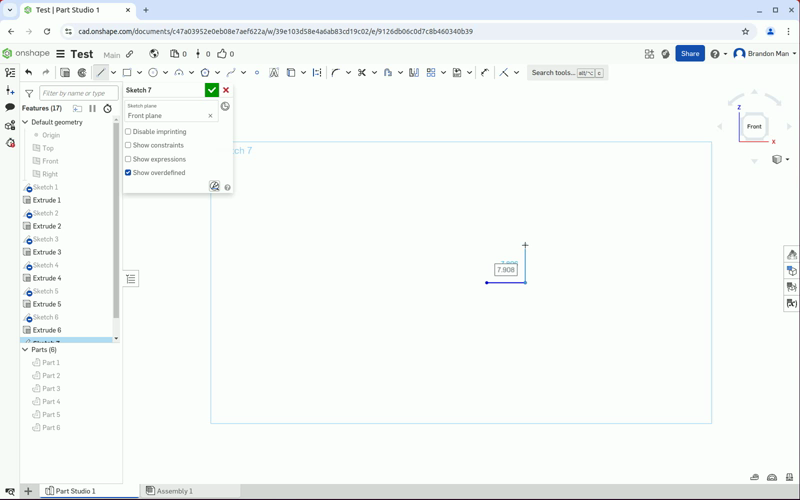
click(525, 244)
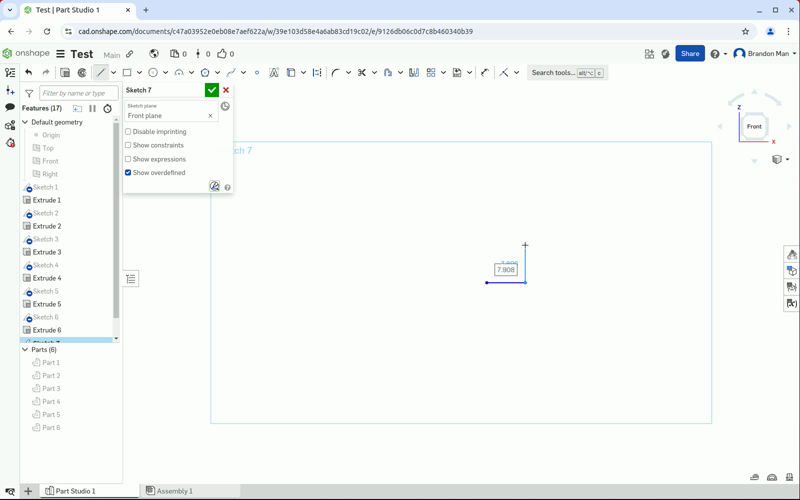
key_up(shift)
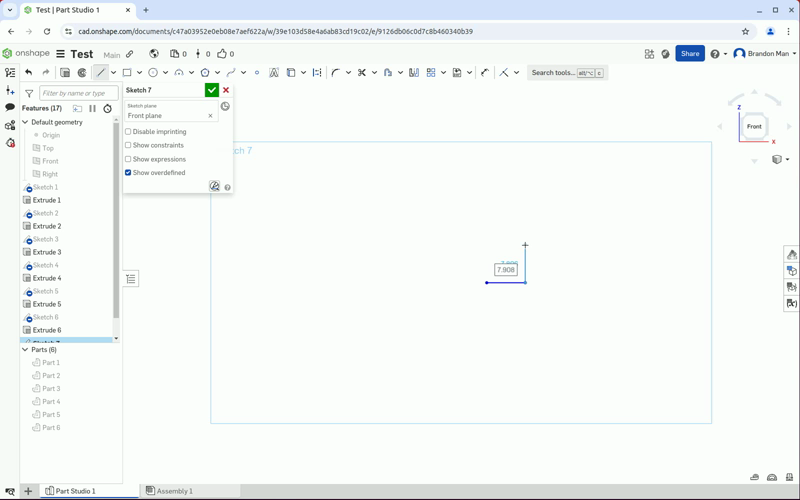
key_down(shift)
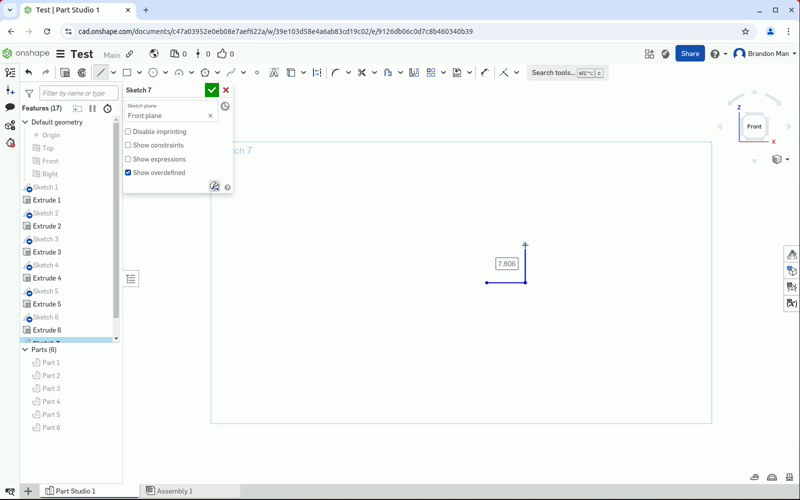
mouse_move(555, 244)
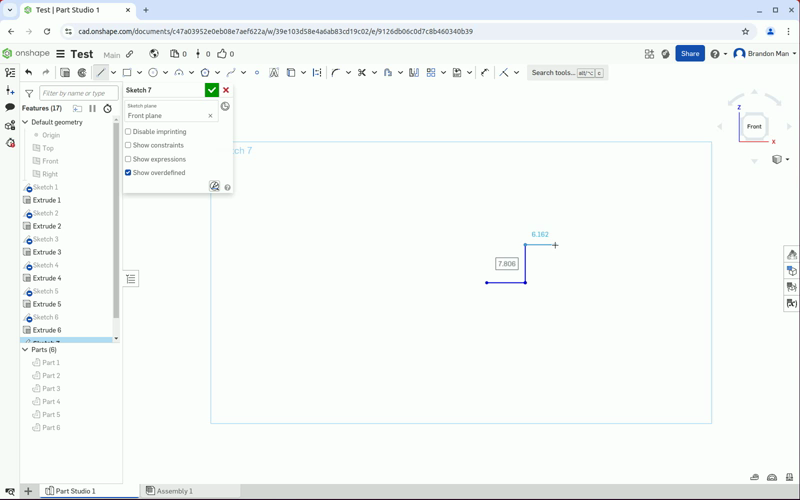
mouse_move(486, 244)
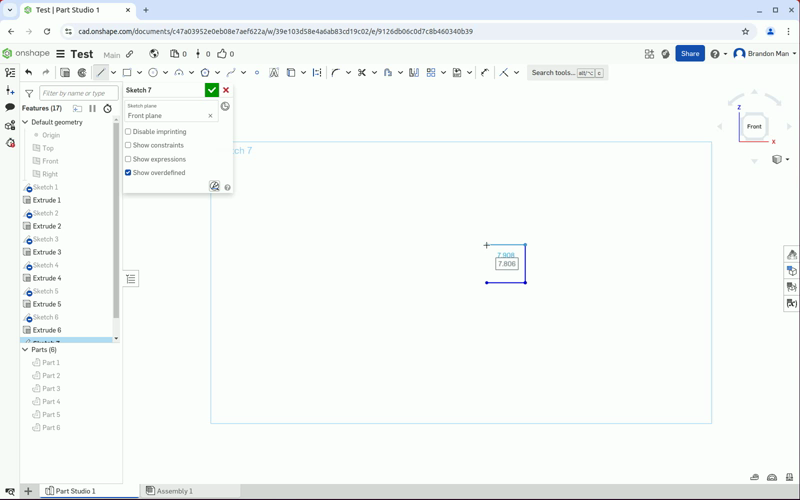
click(486, 244)
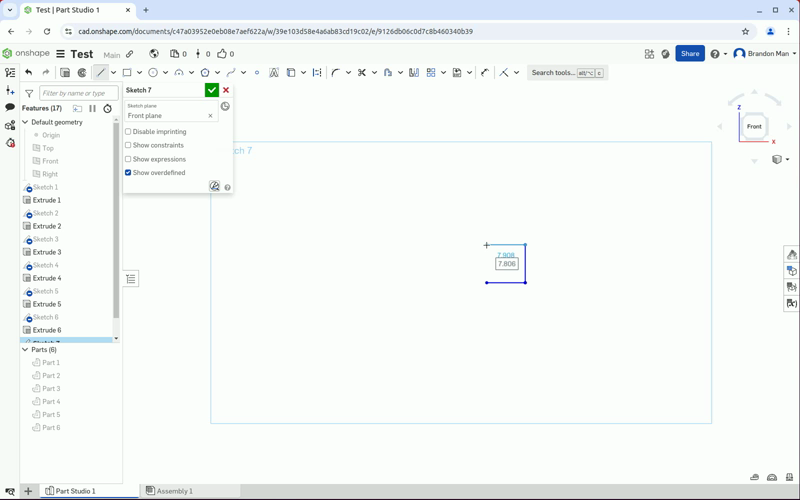
key_up(shift)
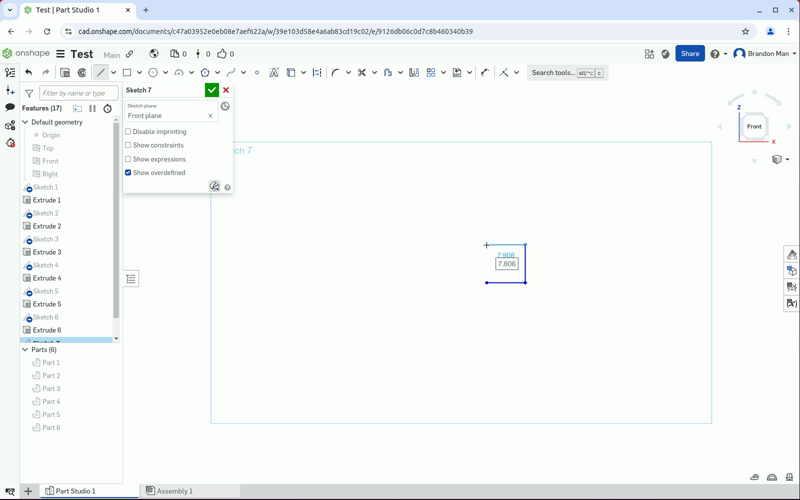
mouse_move(516, 244)
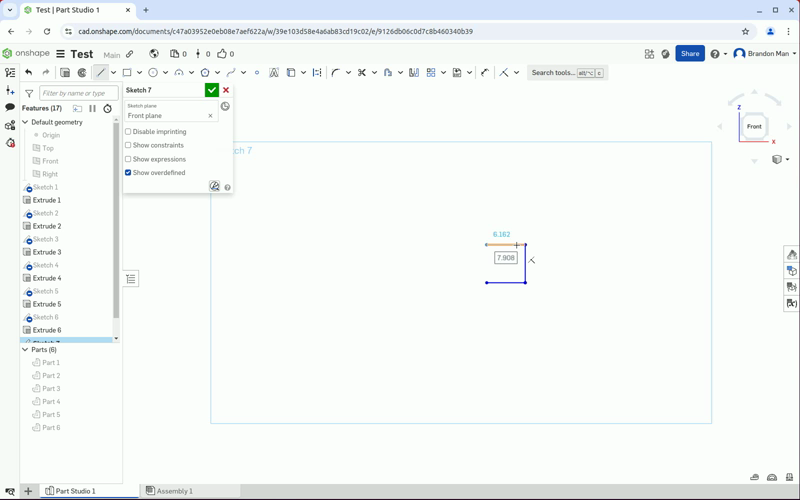
key_down(shift)
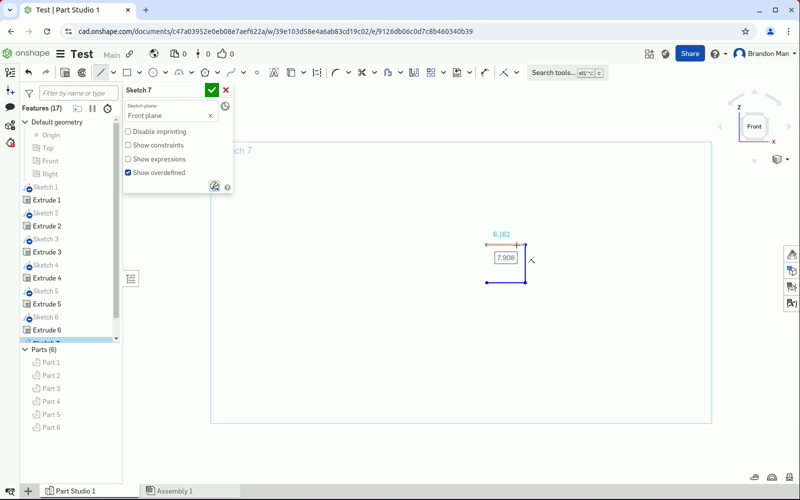
mouse_move(486, 282)
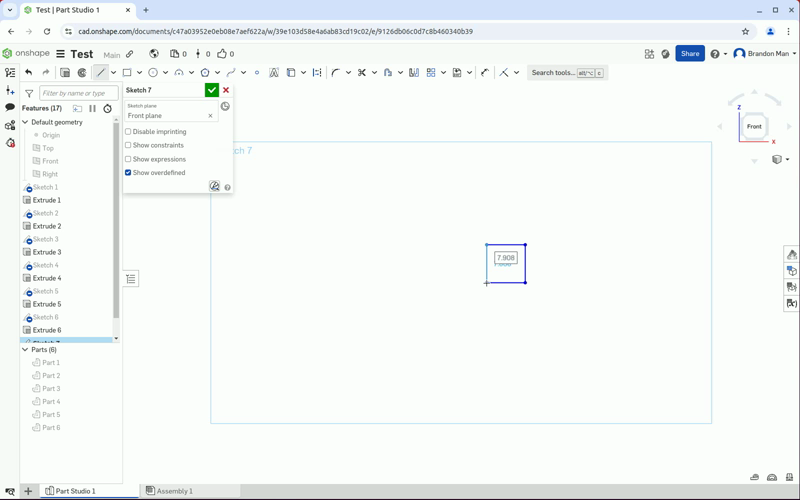
key_up(shift)
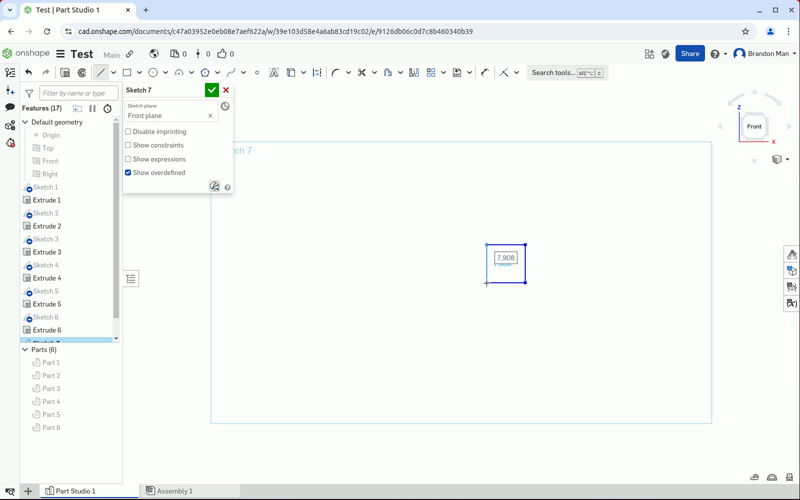
click(486, 282)
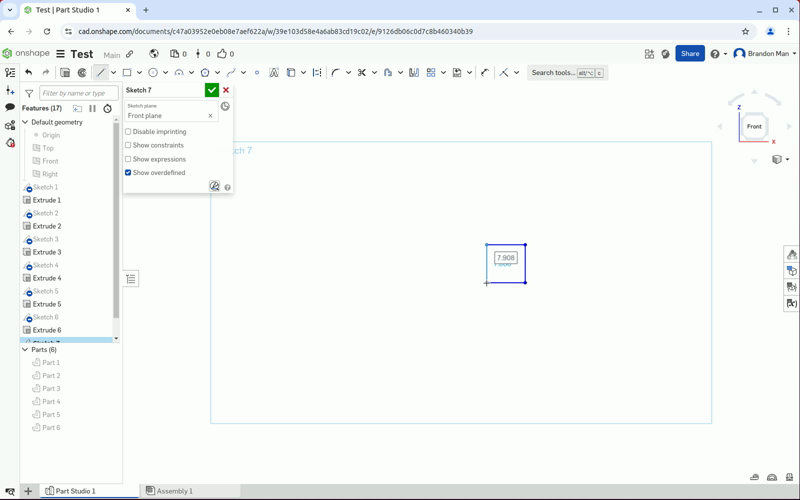
key(esc)
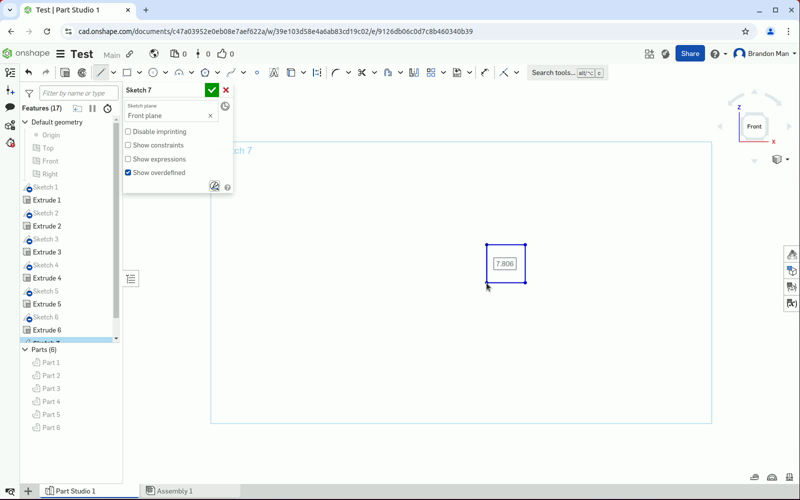
mouse_move(500, 258)
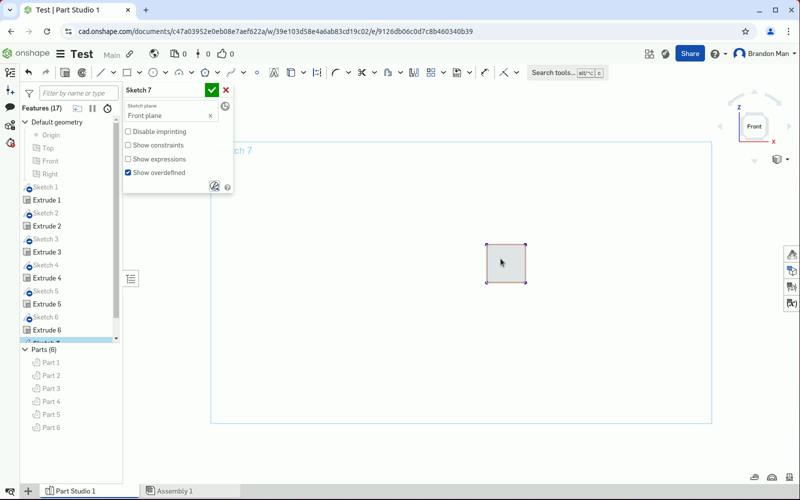
scroll(6)
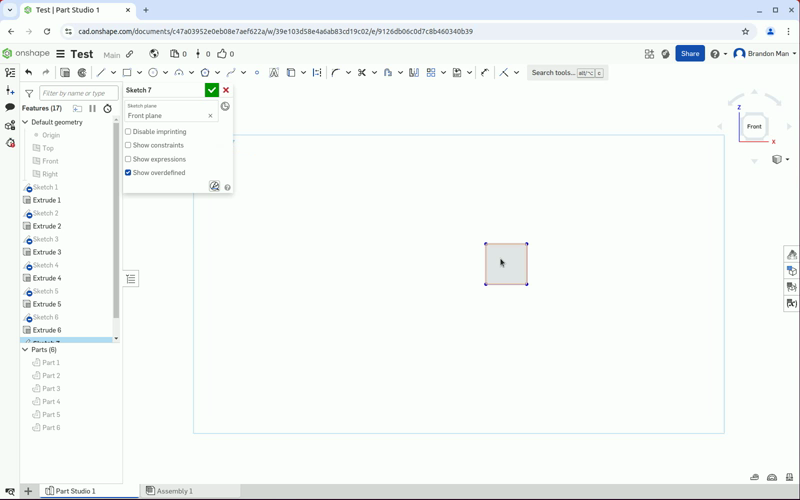
scroll(6)
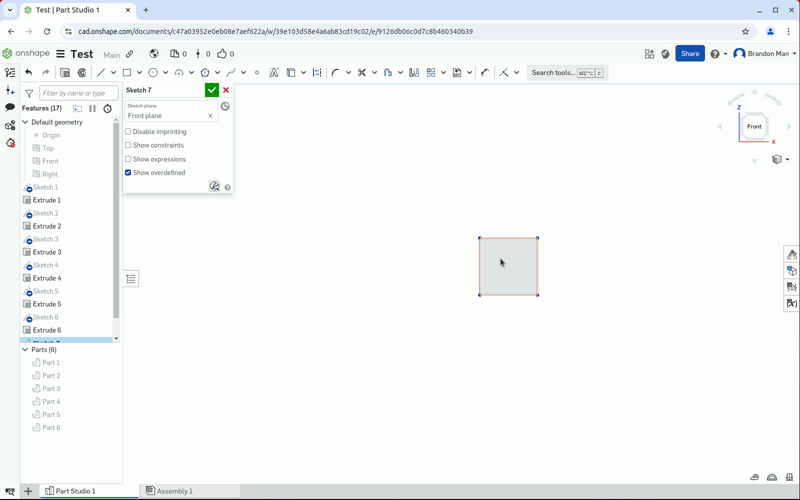
scroll(6)
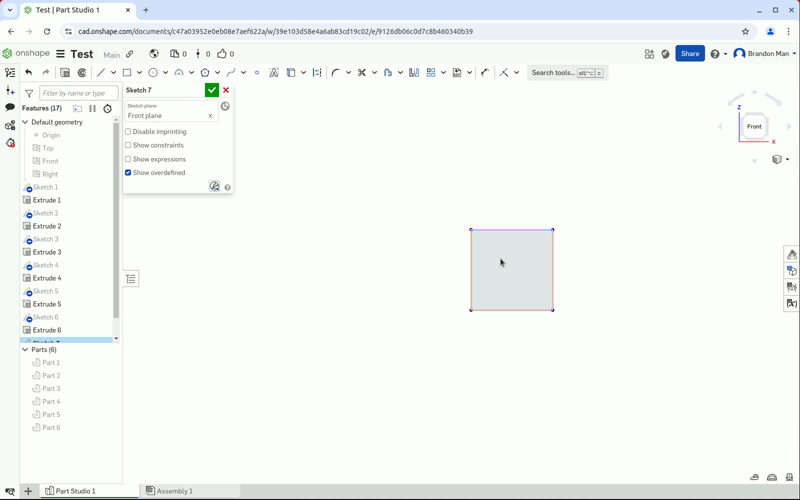
scroll(6)
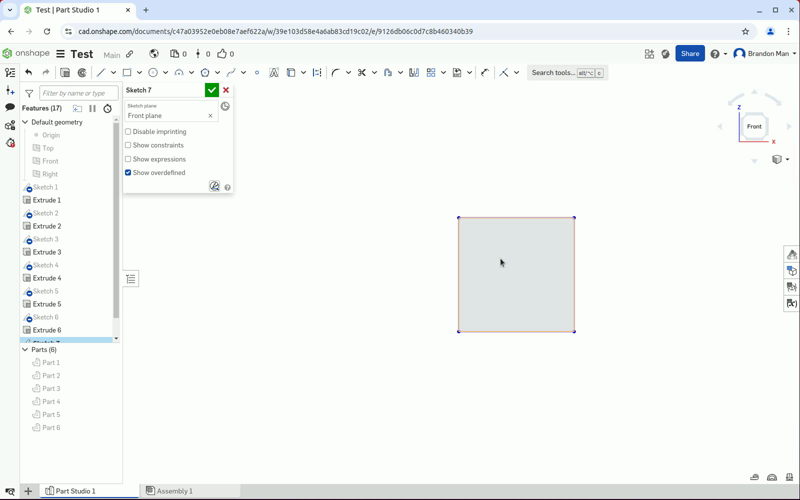
scroll(6)
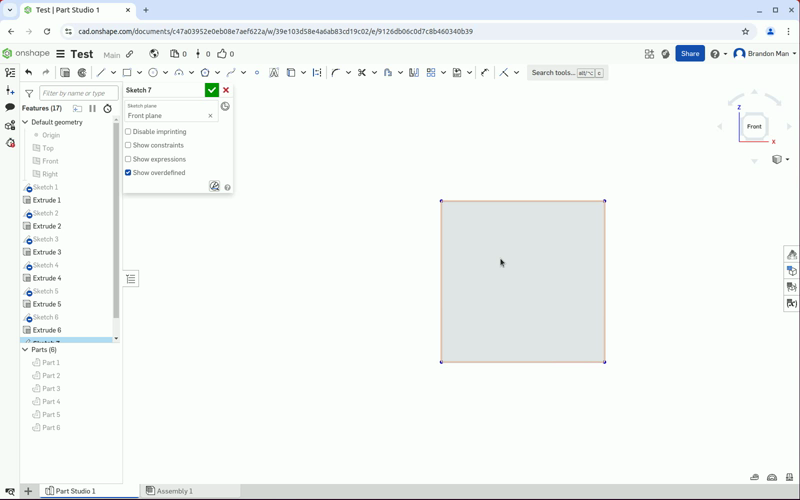
scroll(6)
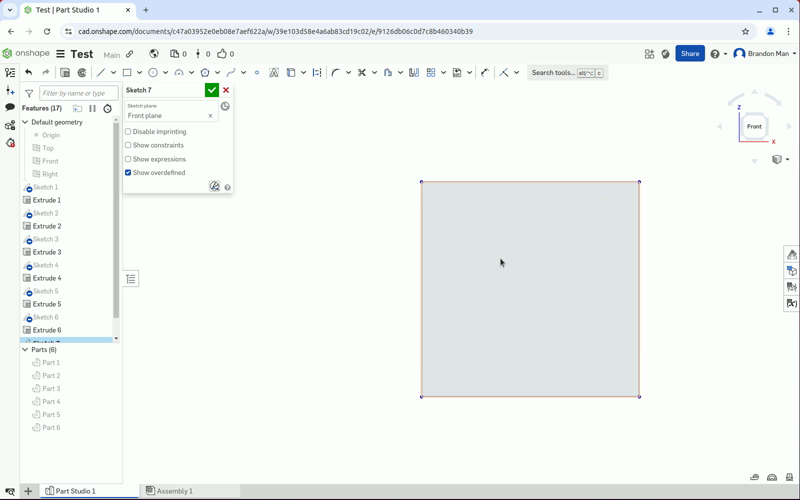
scroll(6)
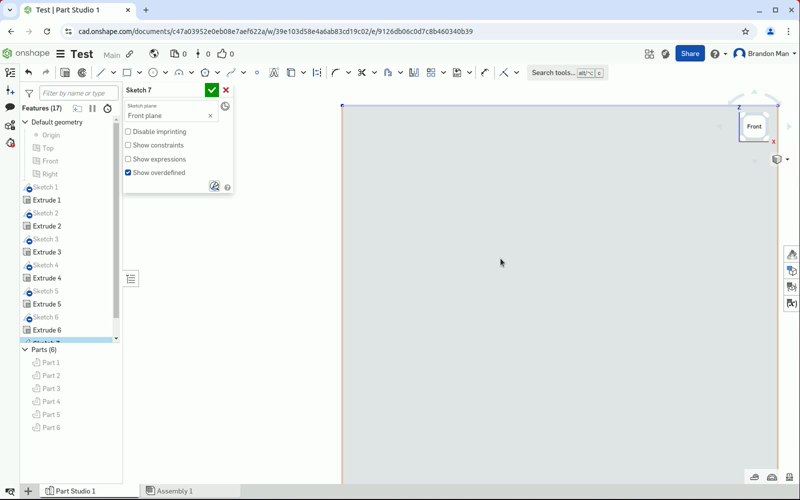
click(500, 258)
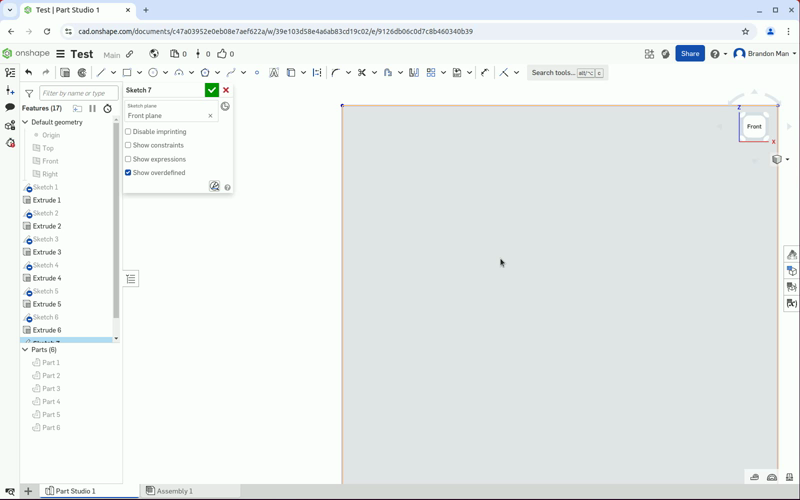
scroll(-6)
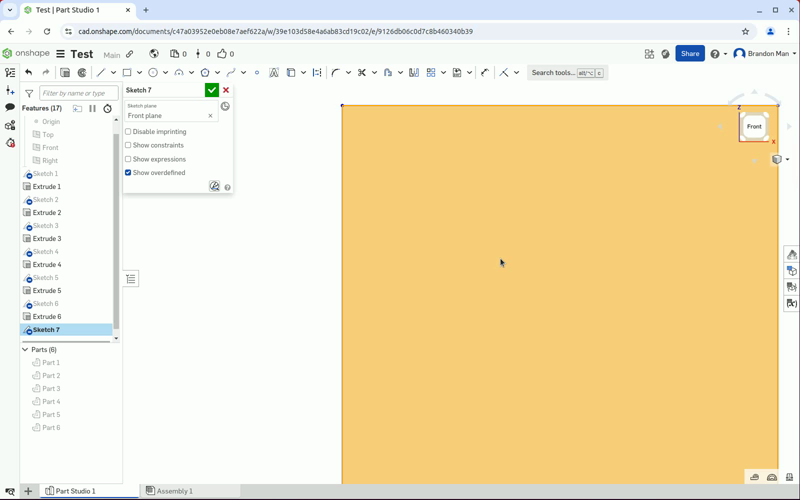
scroll(-6)
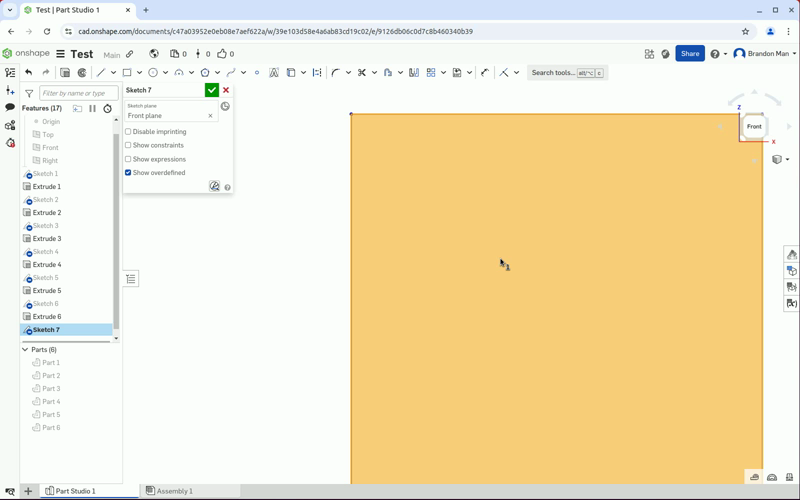
scroll(-6)
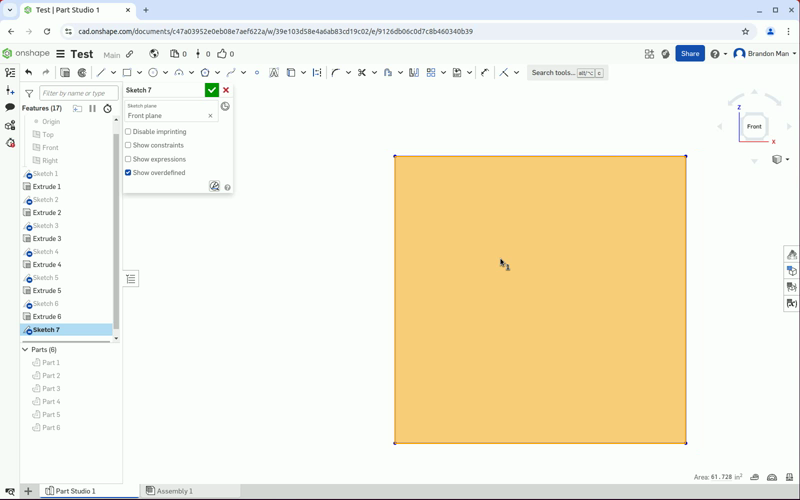
scroll(-6)
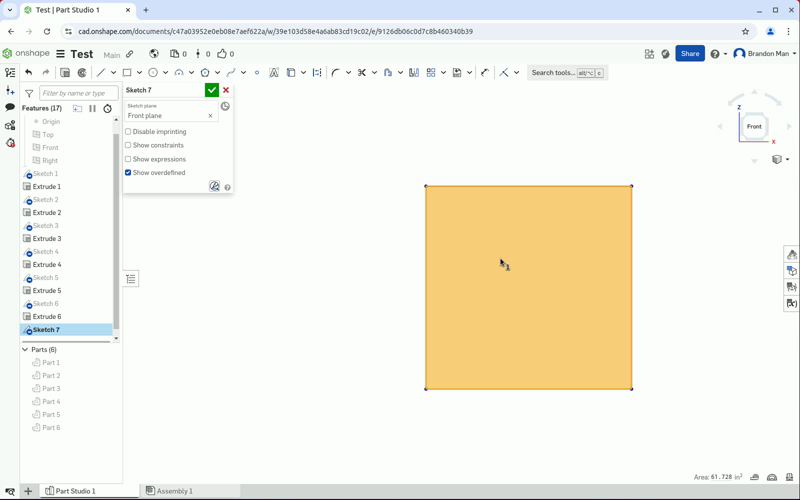
scroll(-6)
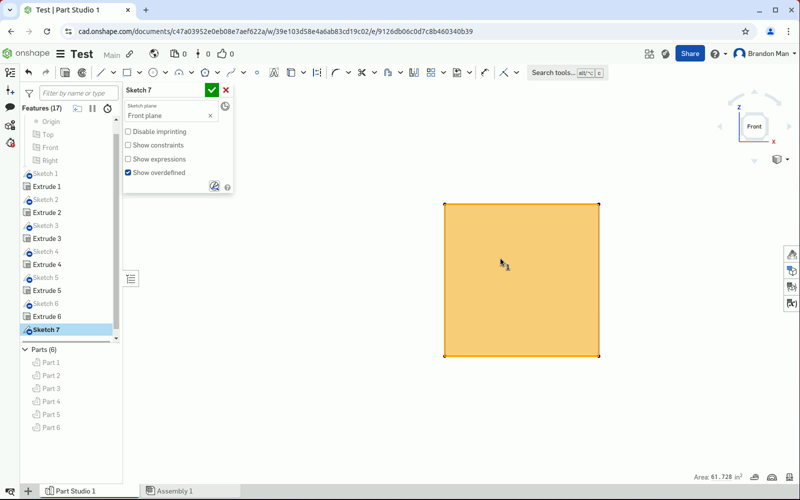
scroll(-6)
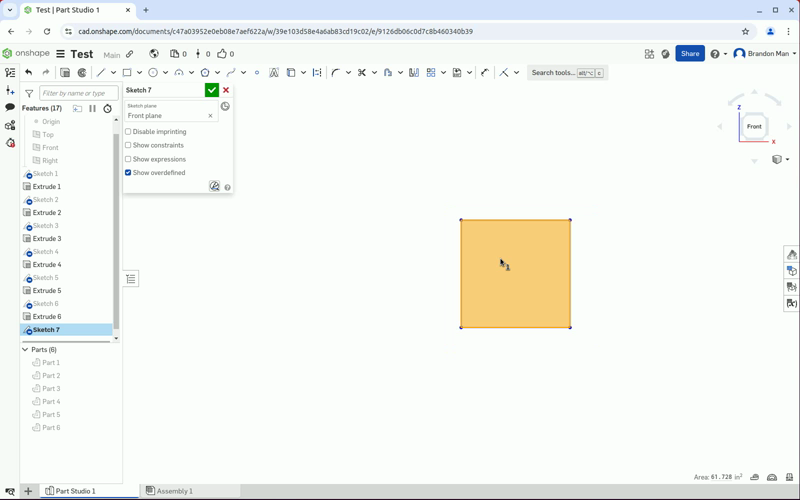
scroll(-6)
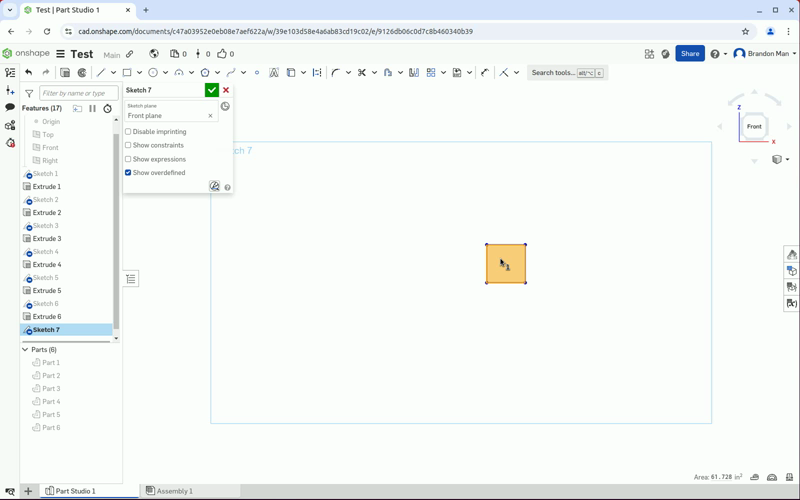
mouse_move(73, 352)
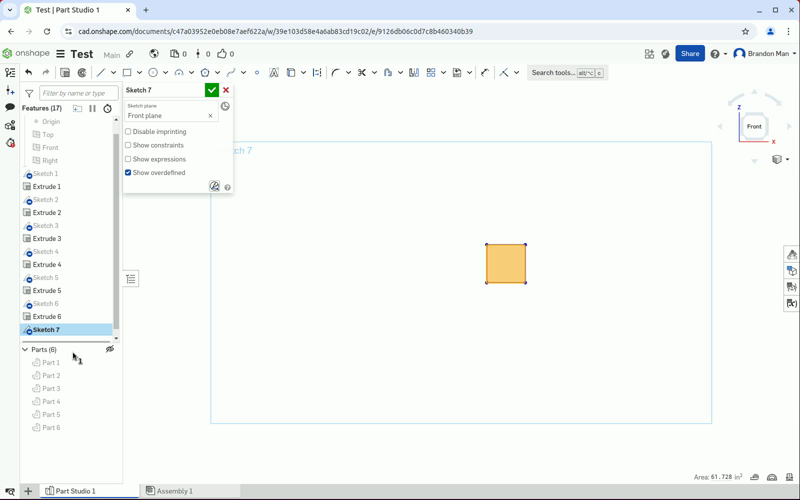
key(shift+y)
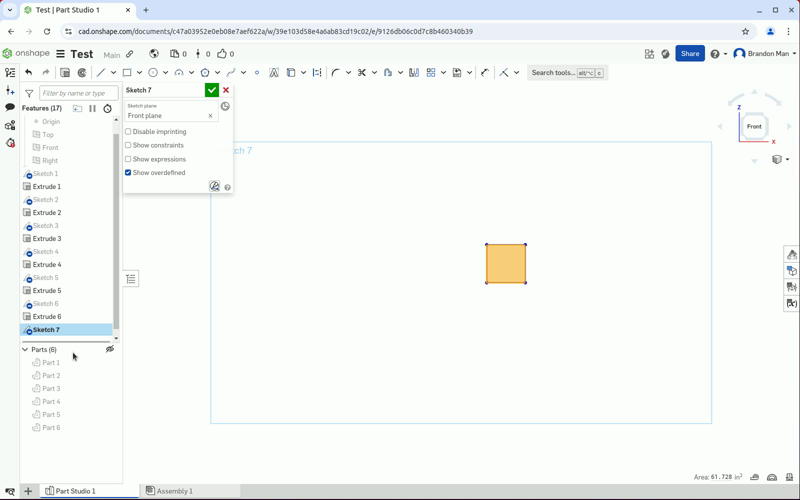
key(shift+e)
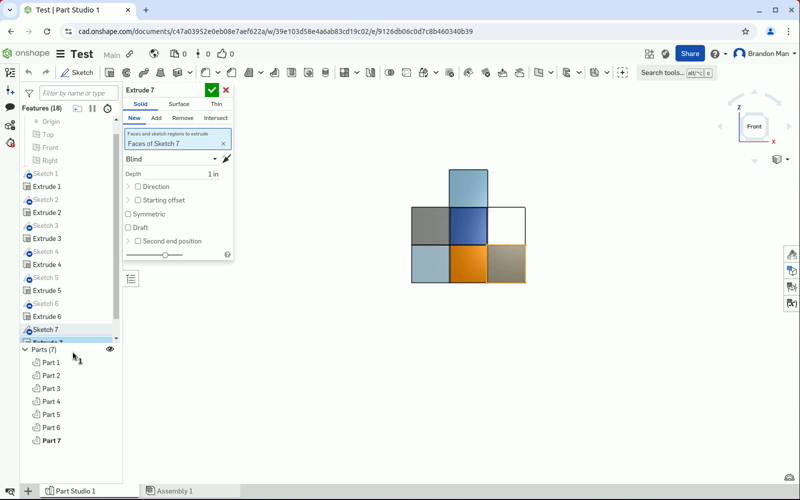
mouse_move(143, 106)
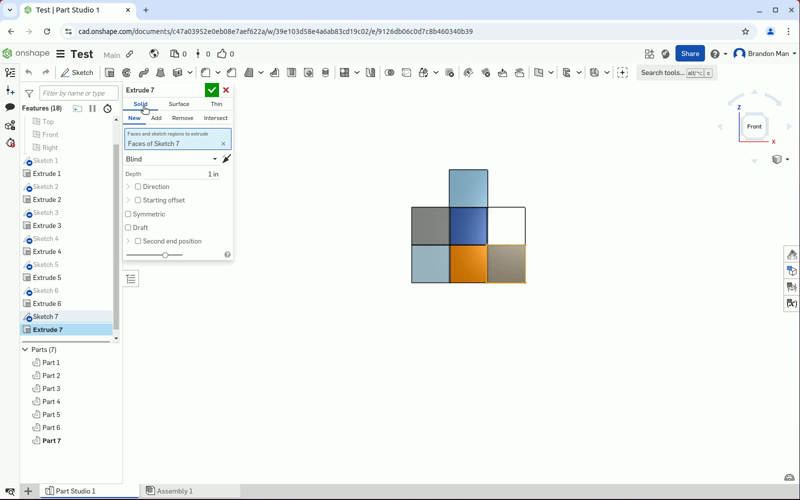
click(143, 106)
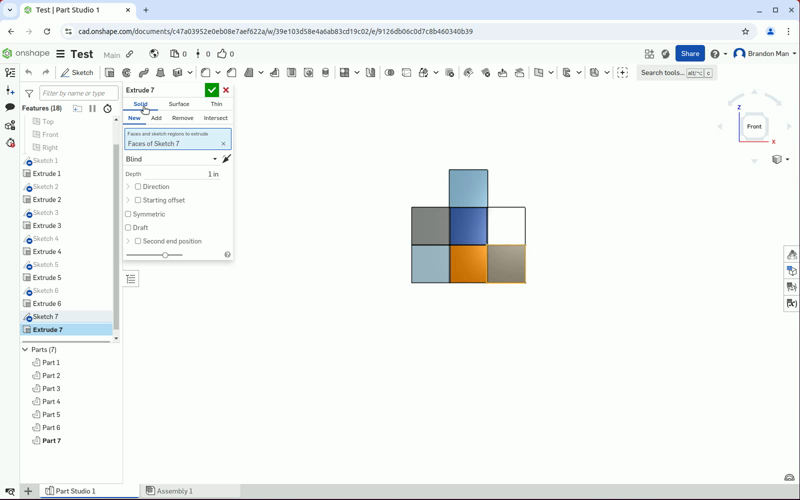
mouse_move(137, 120)
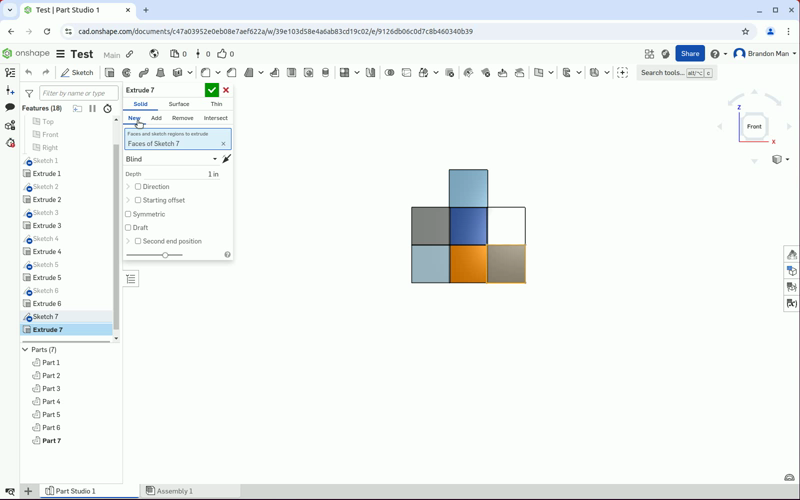
click(137, 120)
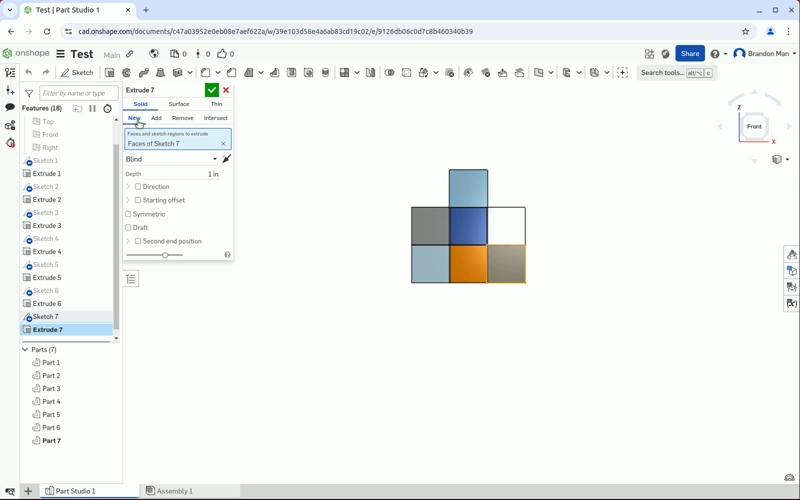
key(tab, 4)
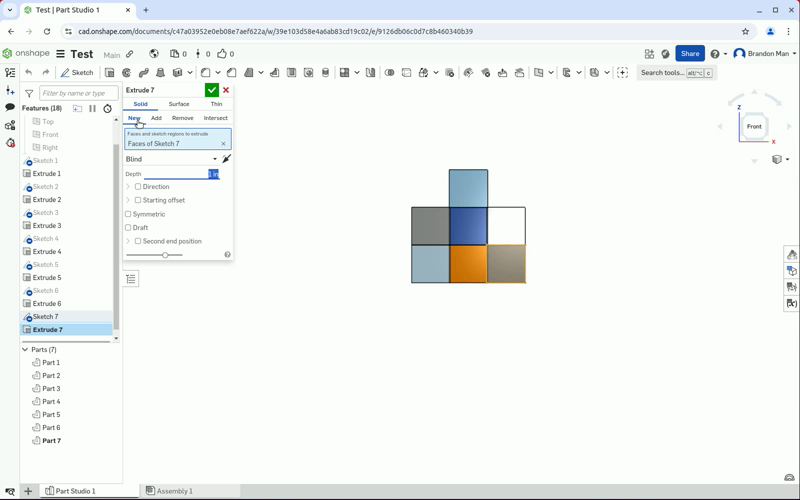
text(7.703)
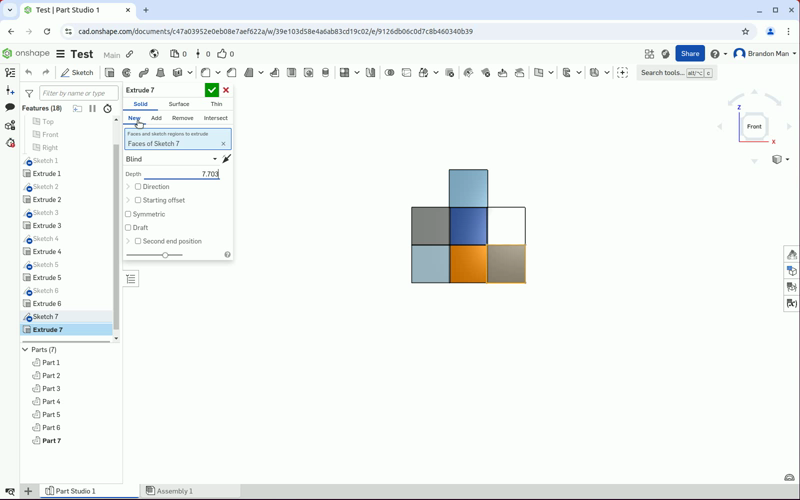
key(enter)
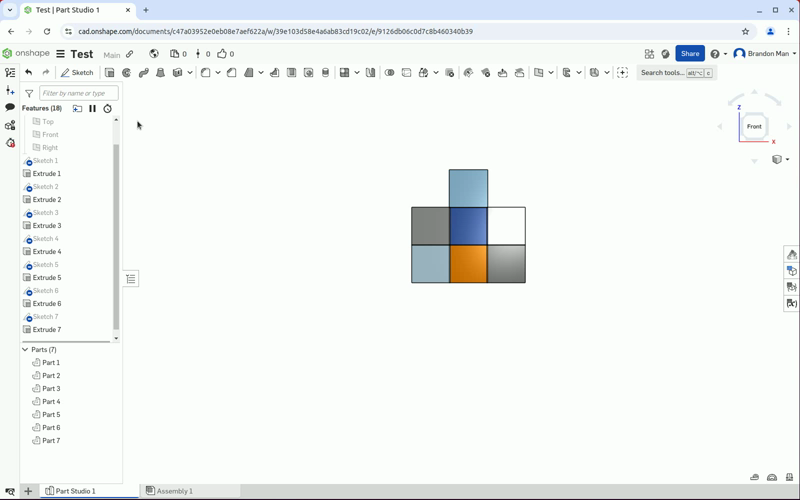
key(shift+h)
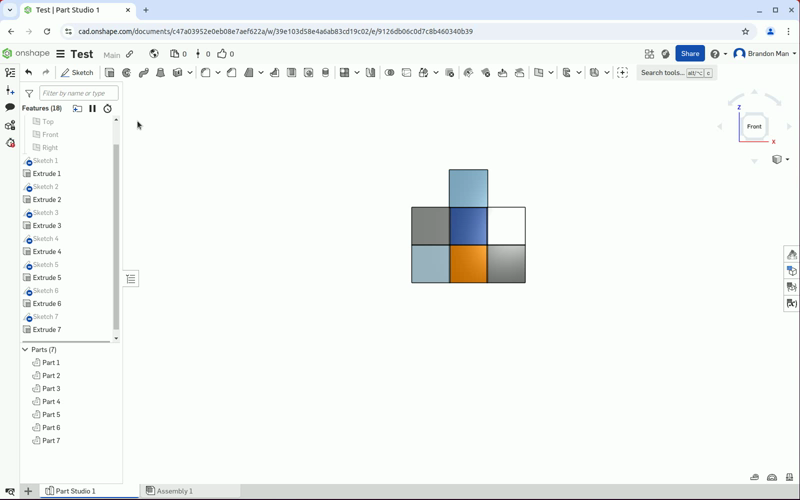
key(shift+h)
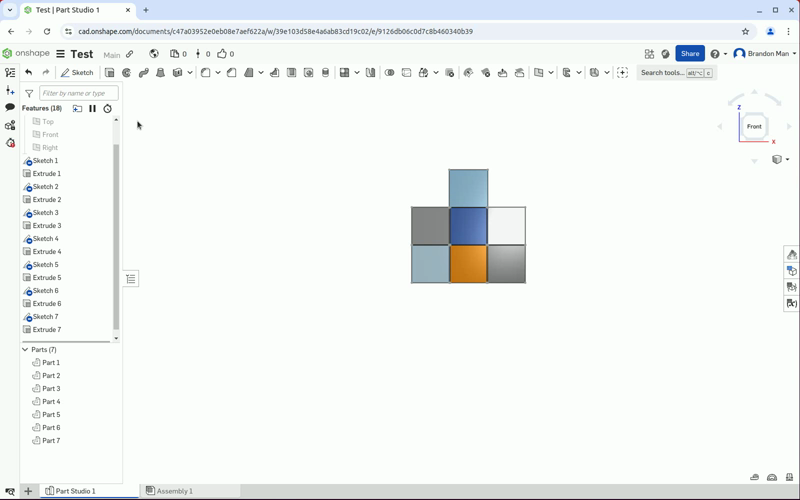
key(shift+7)
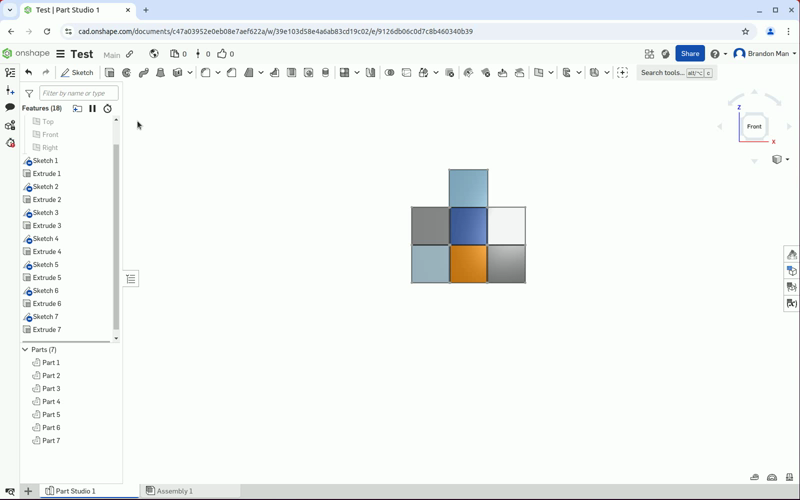
key(left, 2)
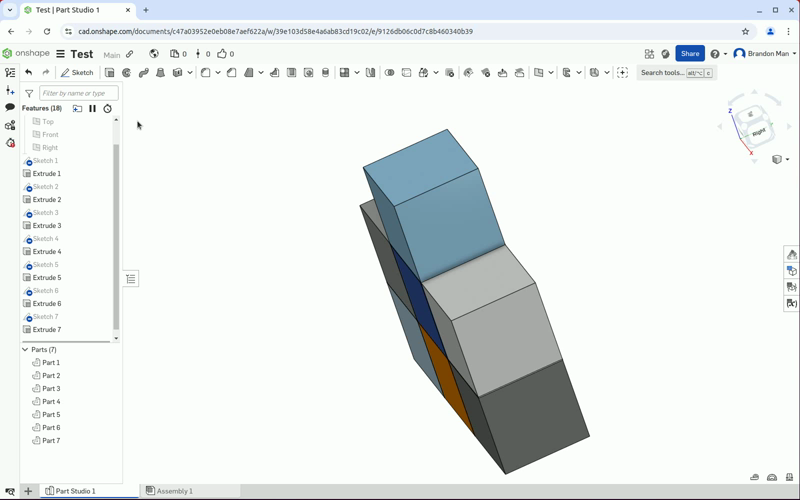
key(down, 2)
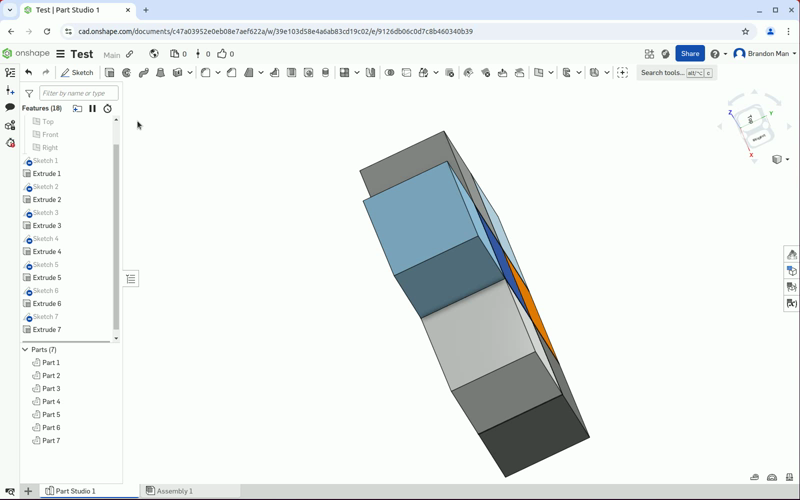
key(up, 2)
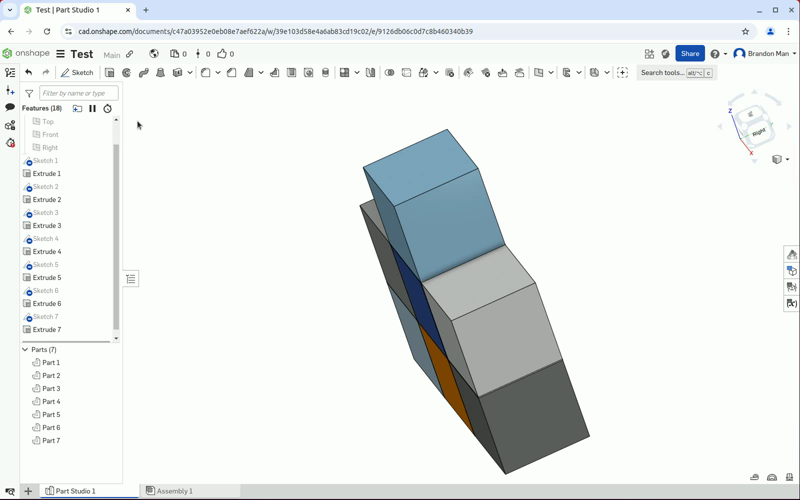
key(right, 2)
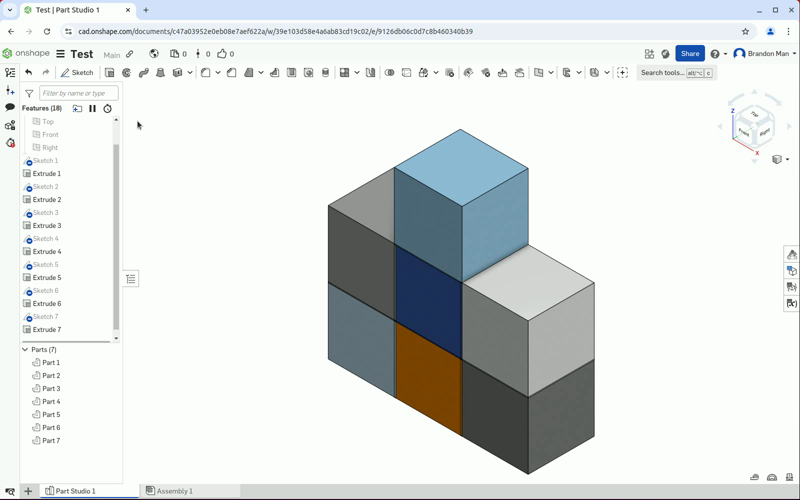
mouse_move(69, 163)
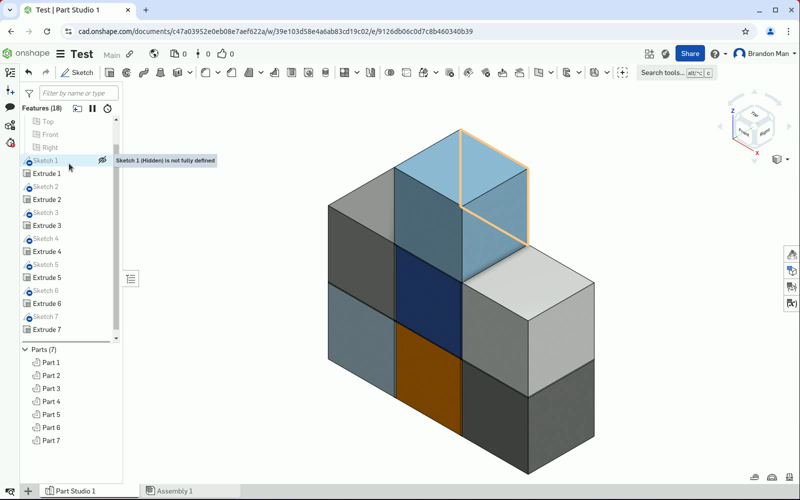
click(69, 163)